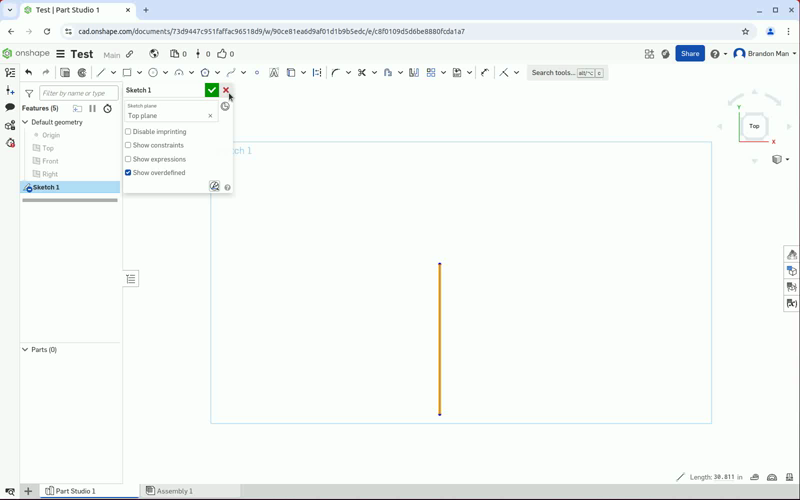
key(shift+h)
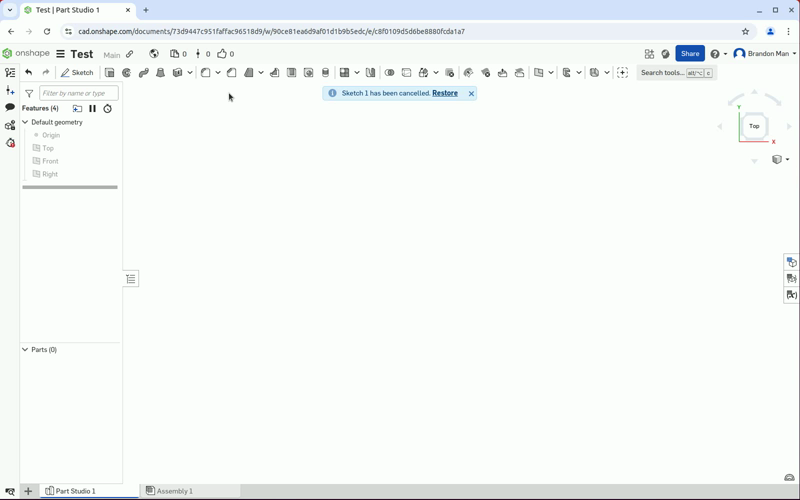
mouse_move(73, 352)
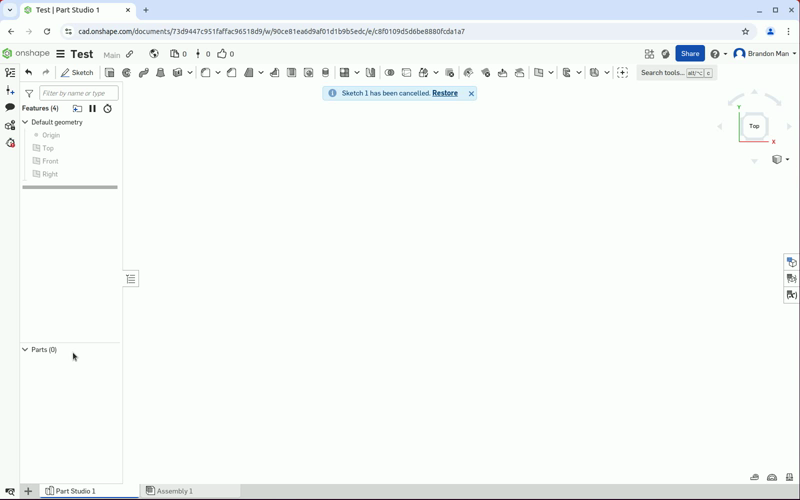
key(y)
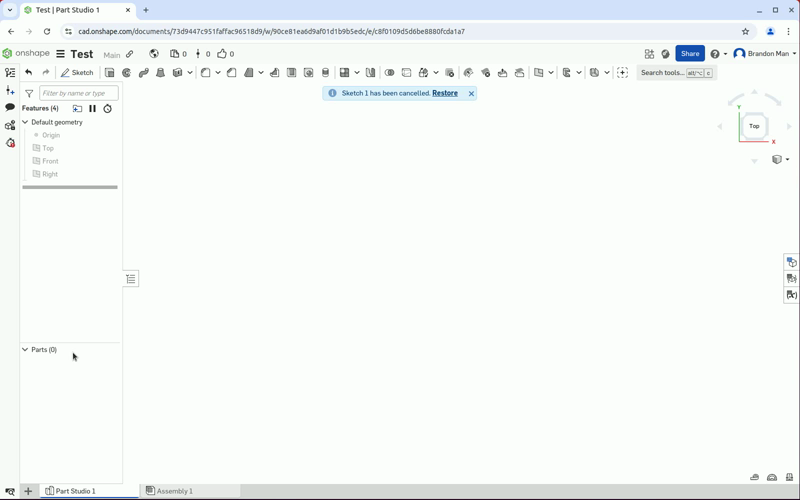
key(shift+p)
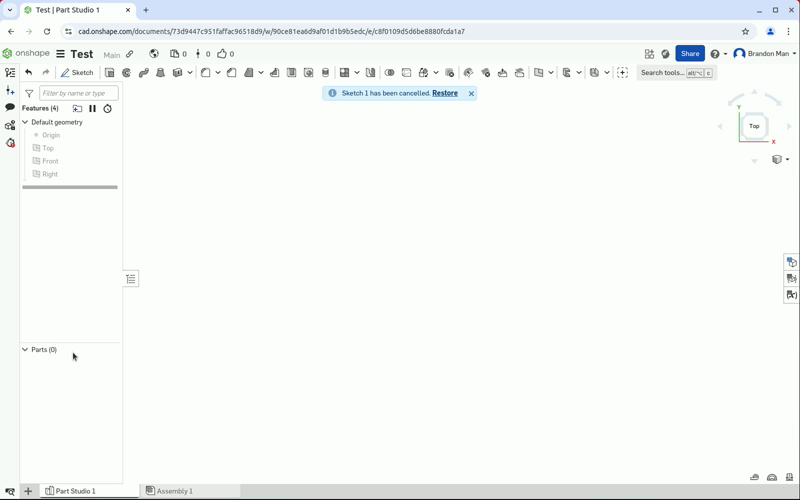
key(space)
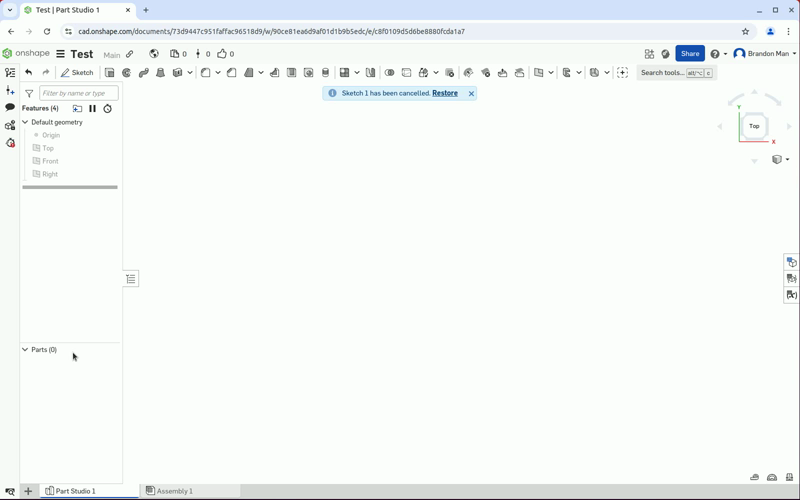
key_down(shift)
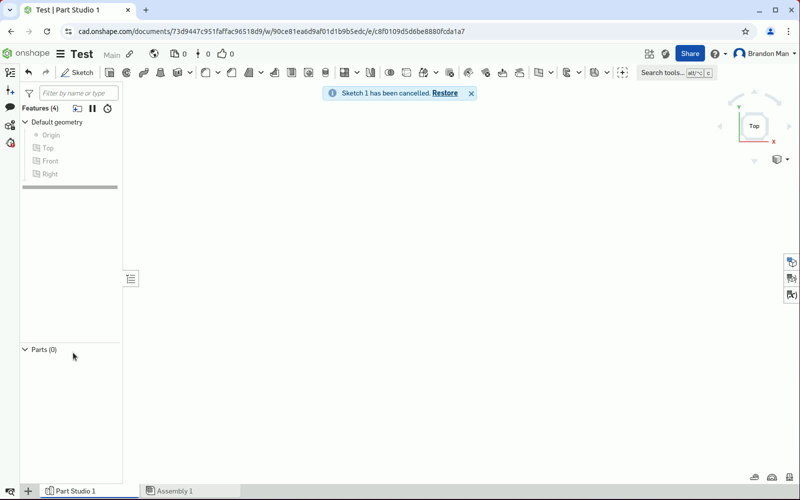
key(up)
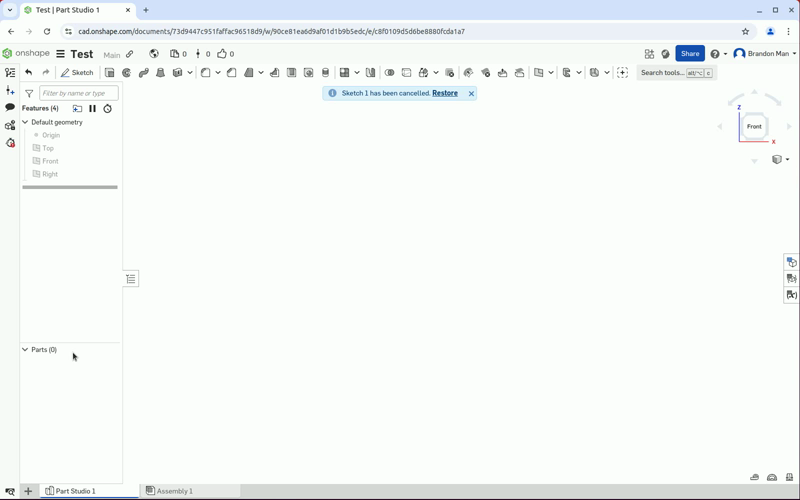
key_up(shift)
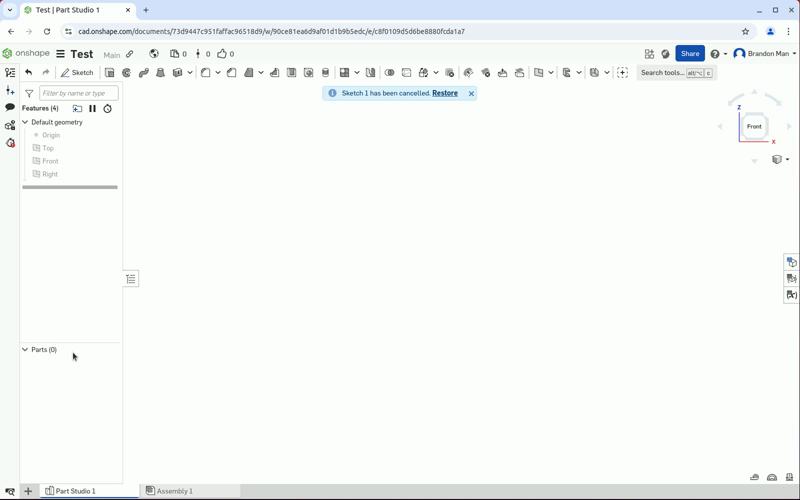
mouse_move(73, 352)
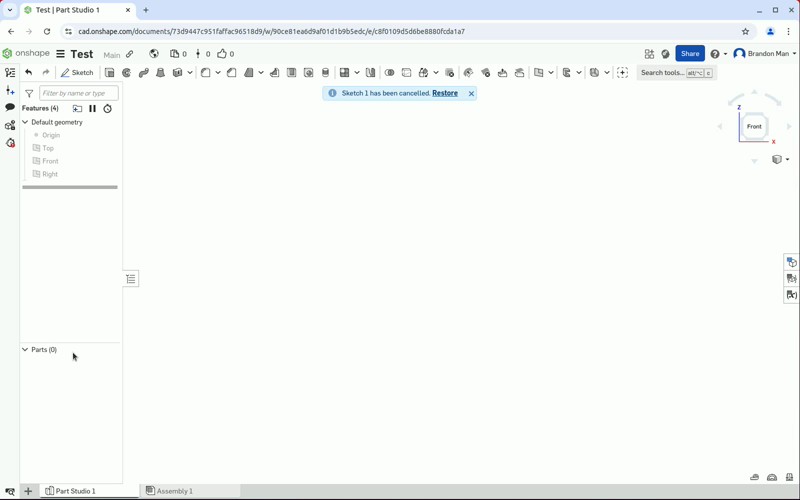
key(shift+y)
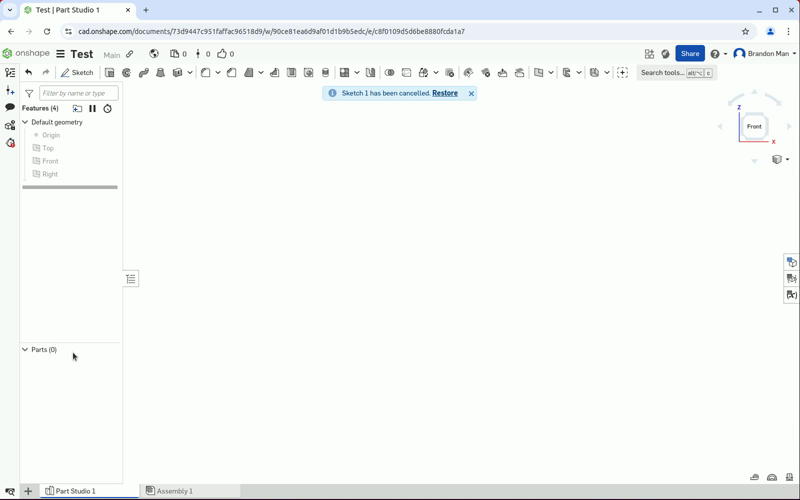
key(shift+s)
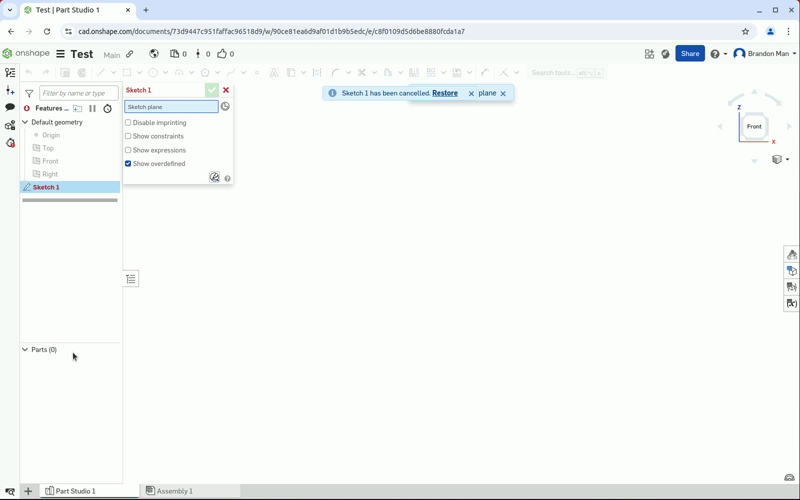
mouse_move(73, 163)
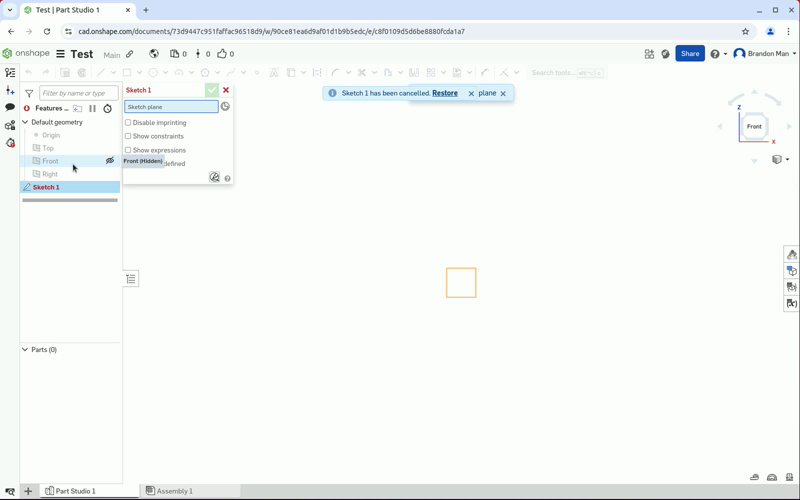
click(73, 163)
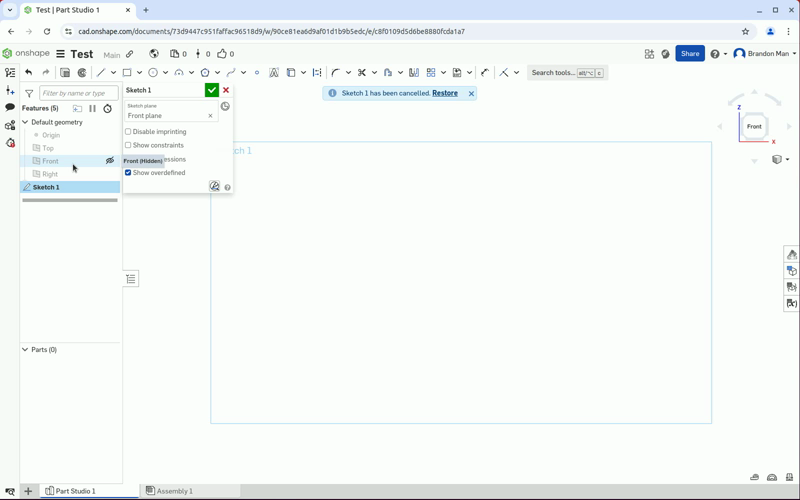
mouse_move(73, 352)
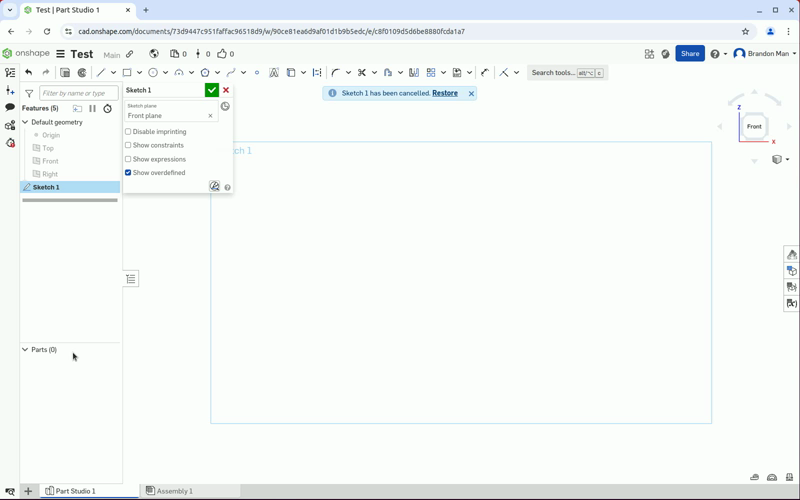
key(y)
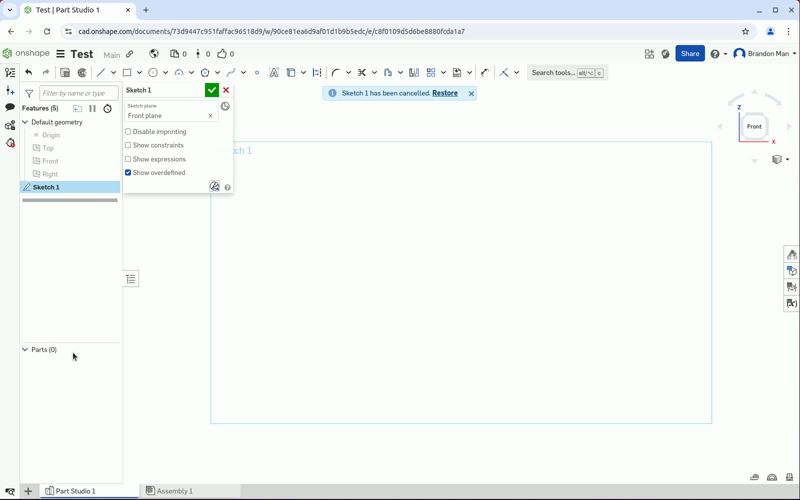
key(l)
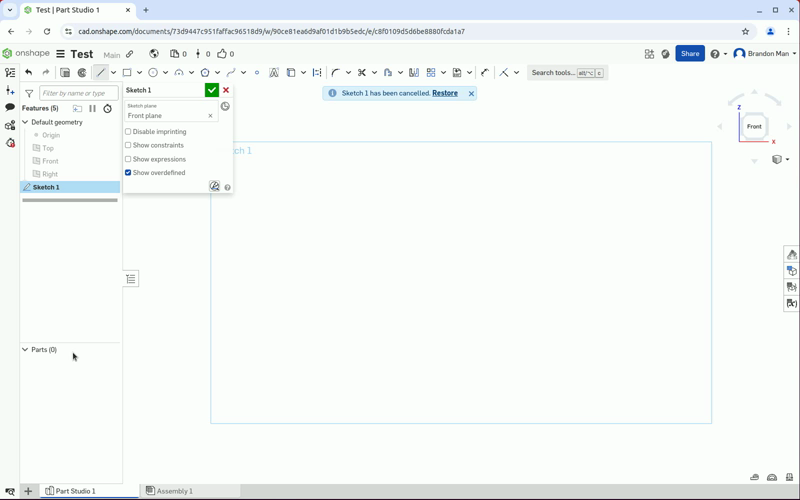
key_down(shift)
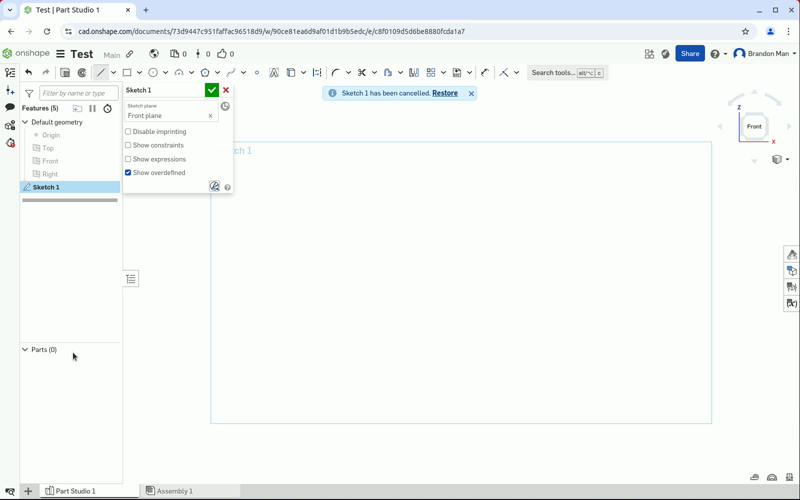
mouse_move(453, 282)
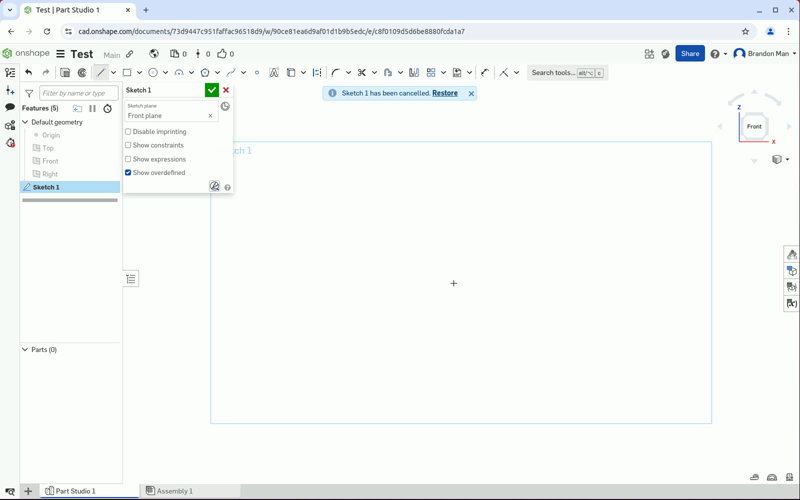
click(453, 282)
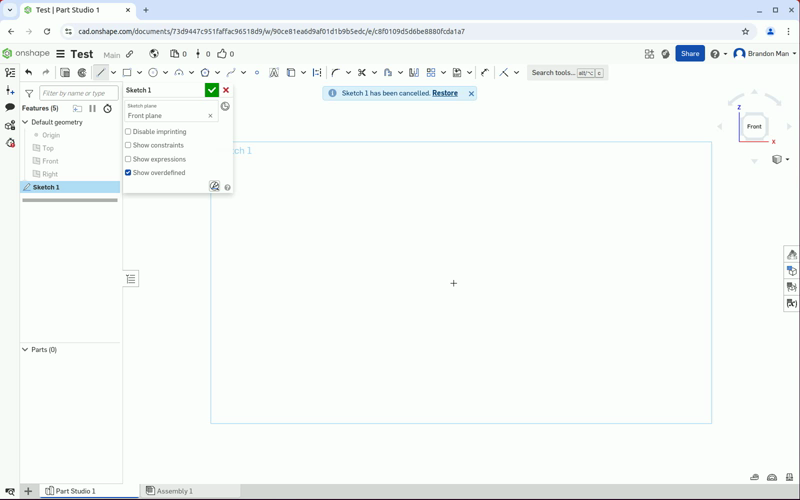
key_up(shift)
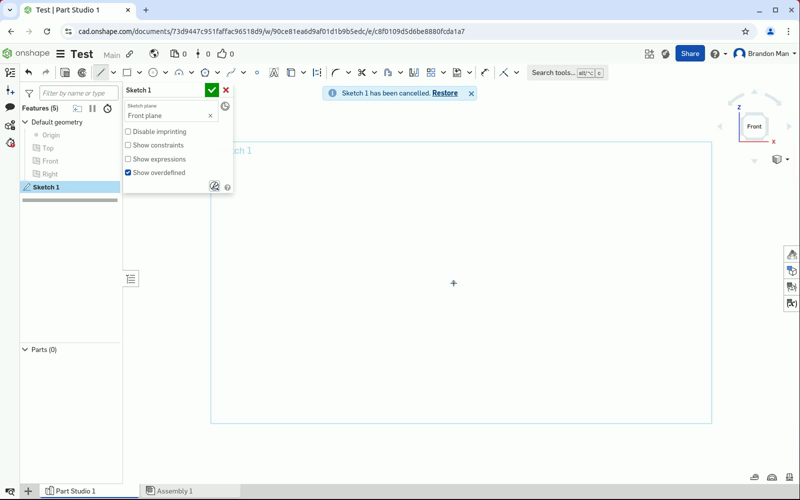
key_down(shift)
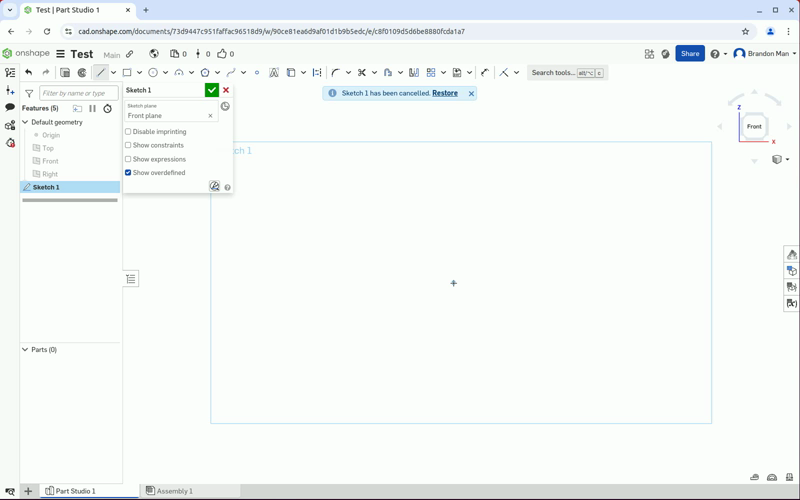
mouse_move(483, 282)
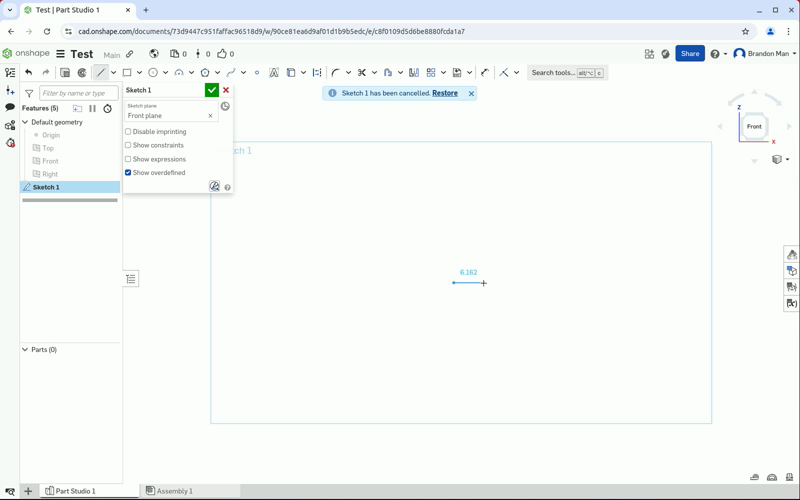
mouse_move(461, 282)
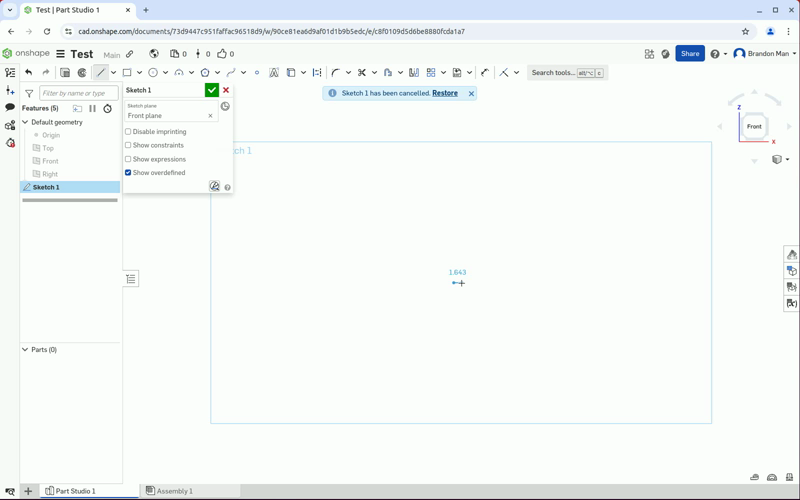
click(461, 282)
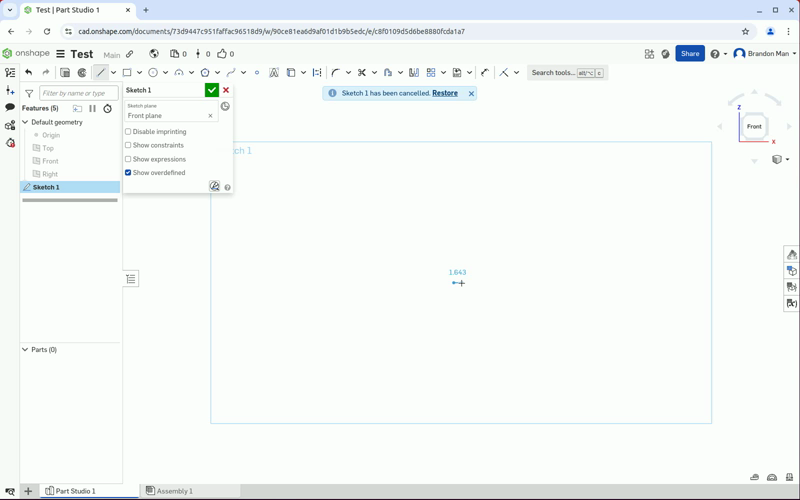
key_up(shift)
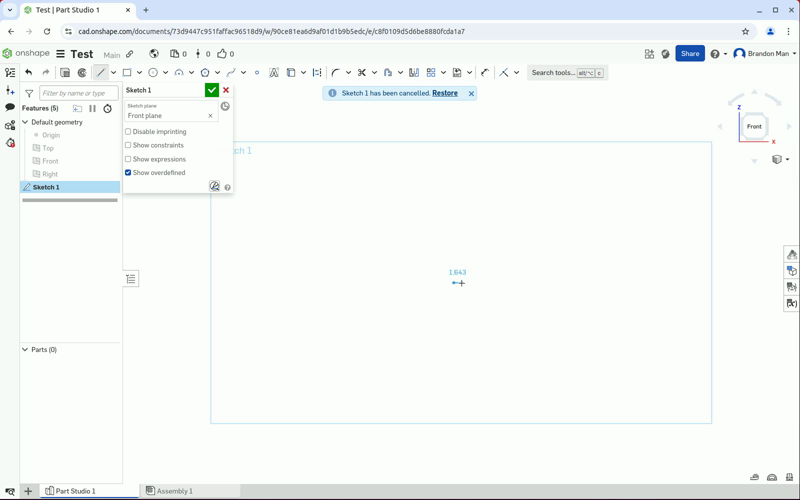
key_down(shift)
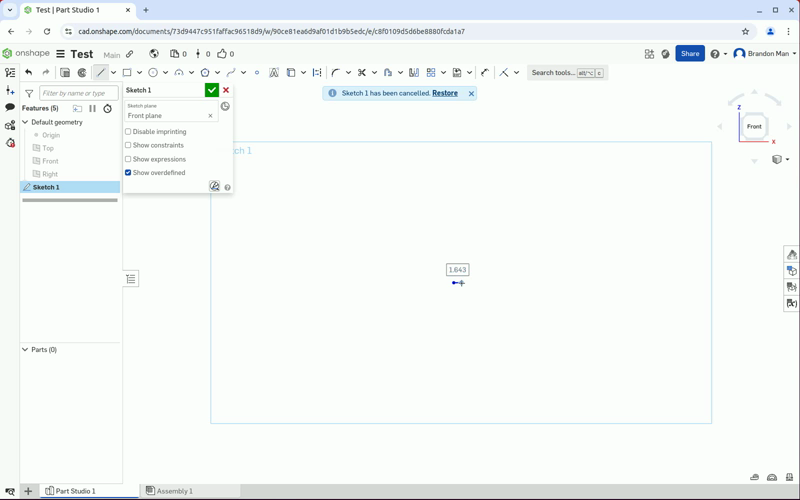
mouse_move(492, 282)
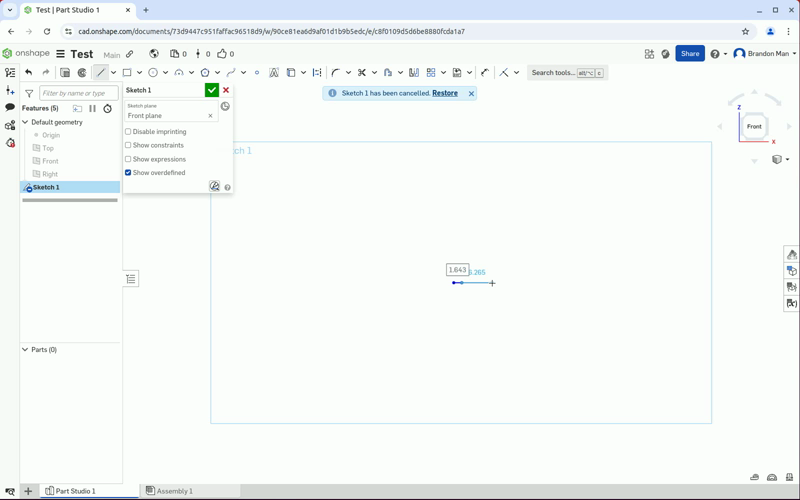
mouse_move(461, 274)
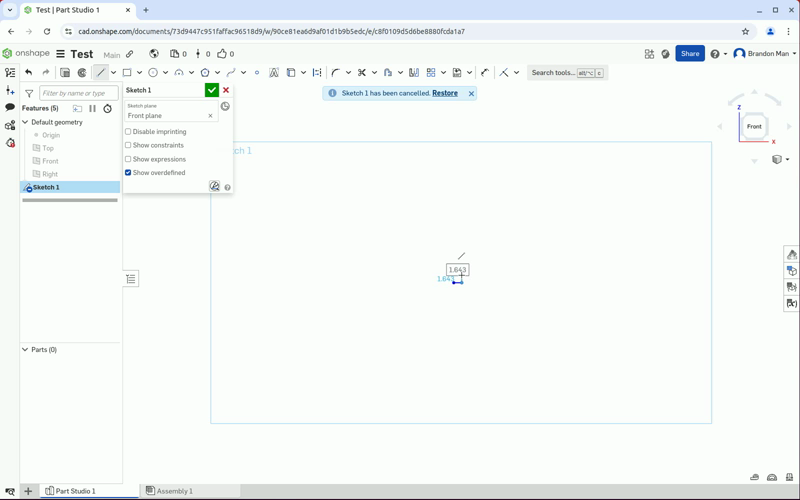
click(461, 274)
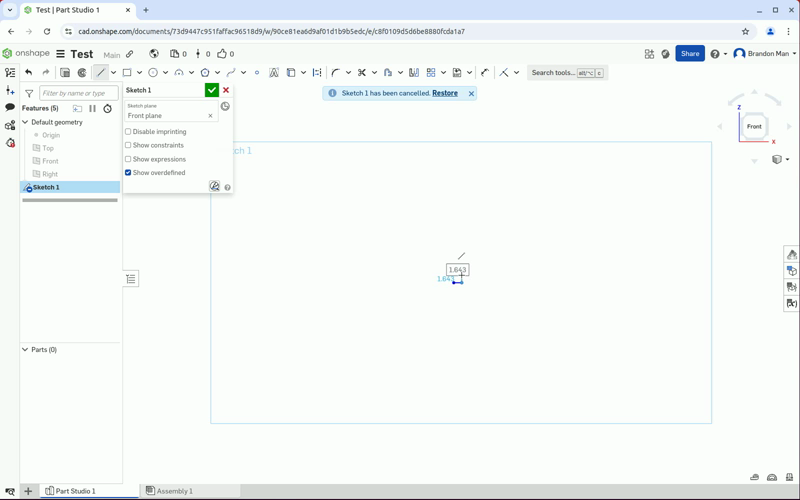
key_up(shift)
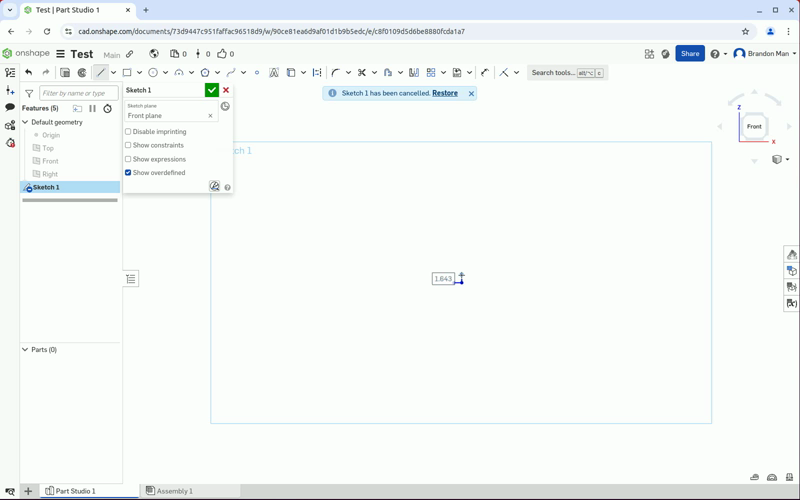
key_down(shift)
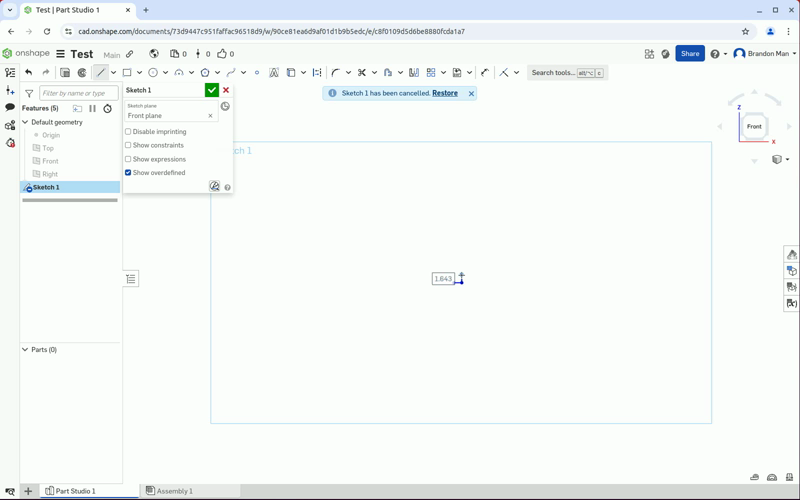
mouse_move(492, 274)
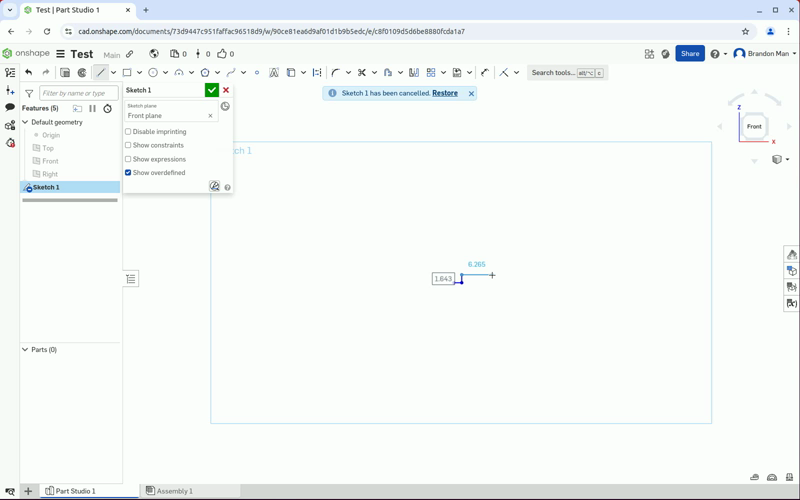
mouse_move(461, 274)
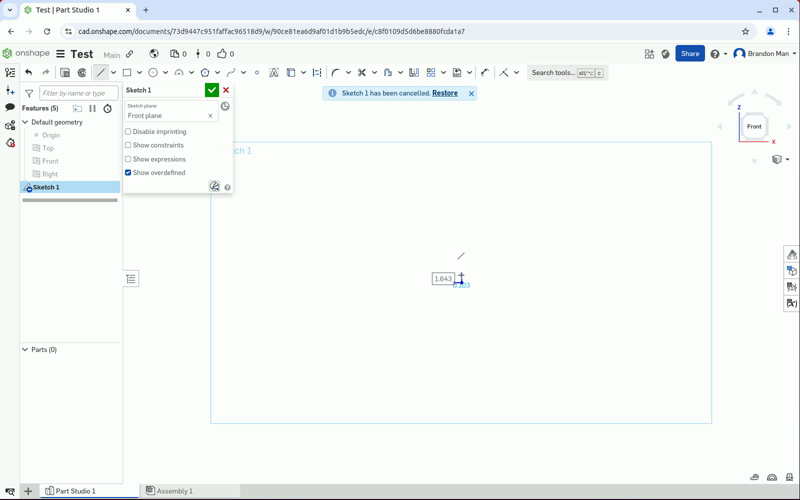
scroll(6)
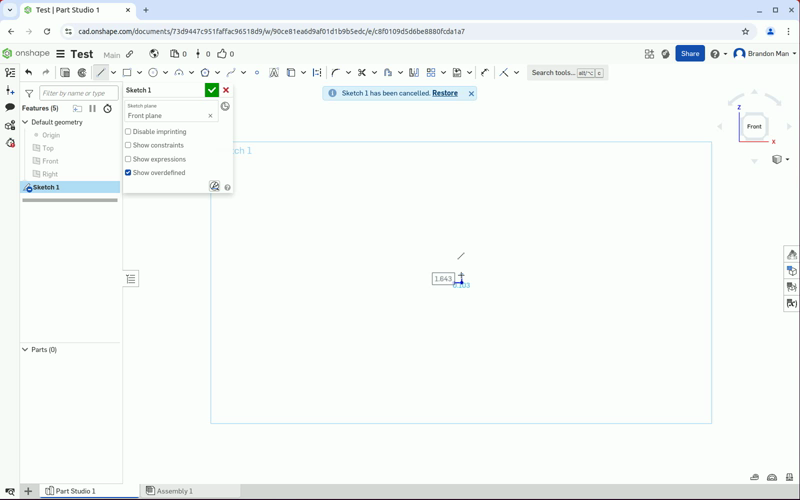
scroll(6)
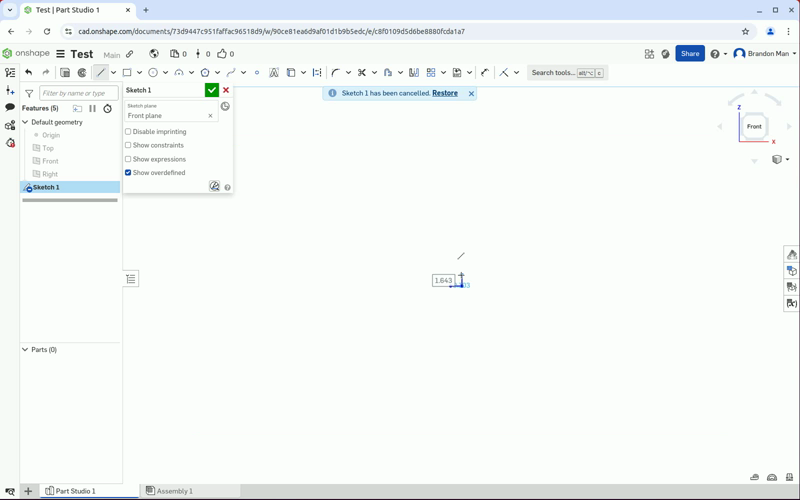
scroll(6)
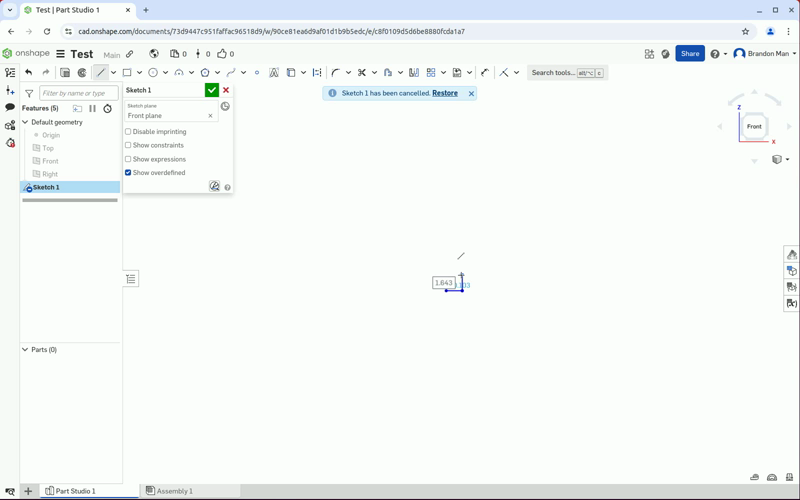
scroll(6)
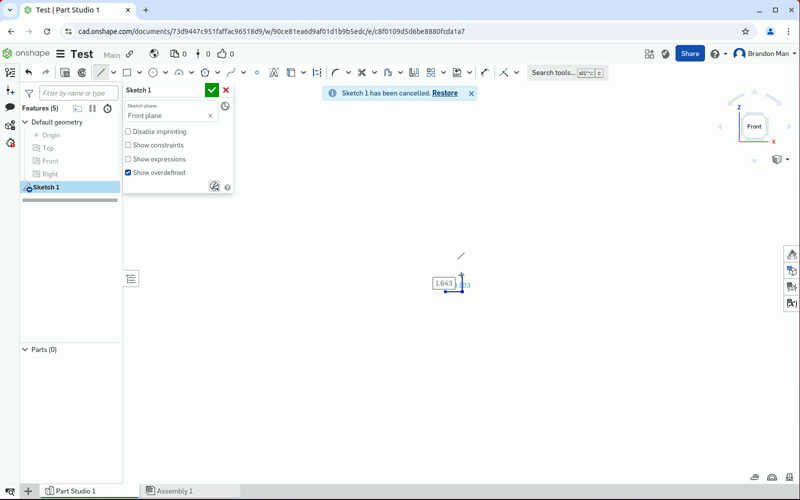
scroll(6)
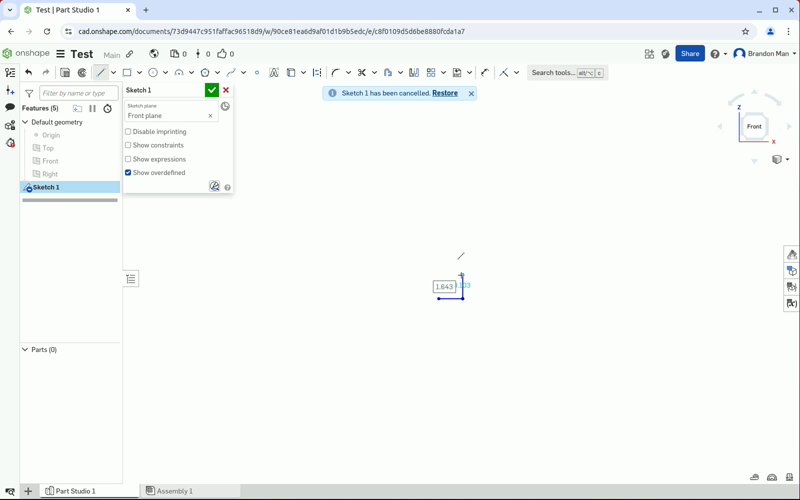
scroll(6)
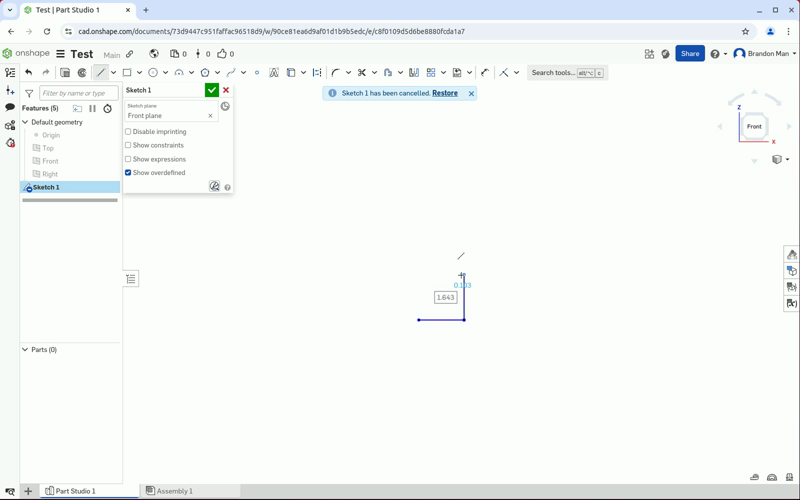
scroll(6)
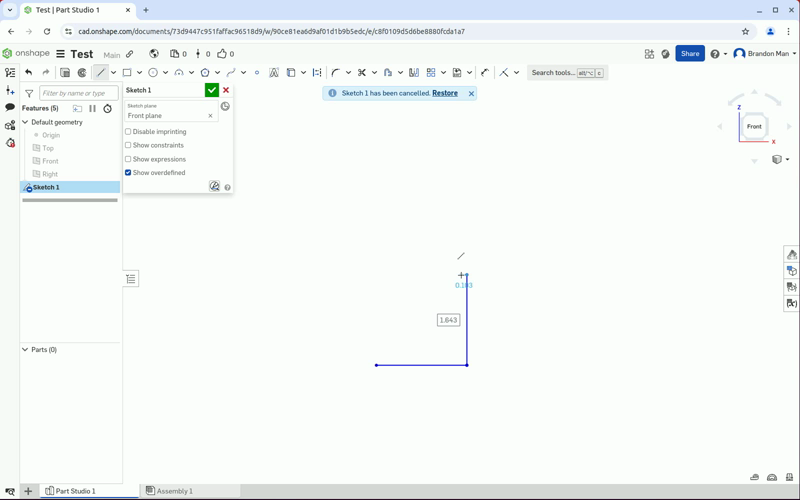
click(461, 274)
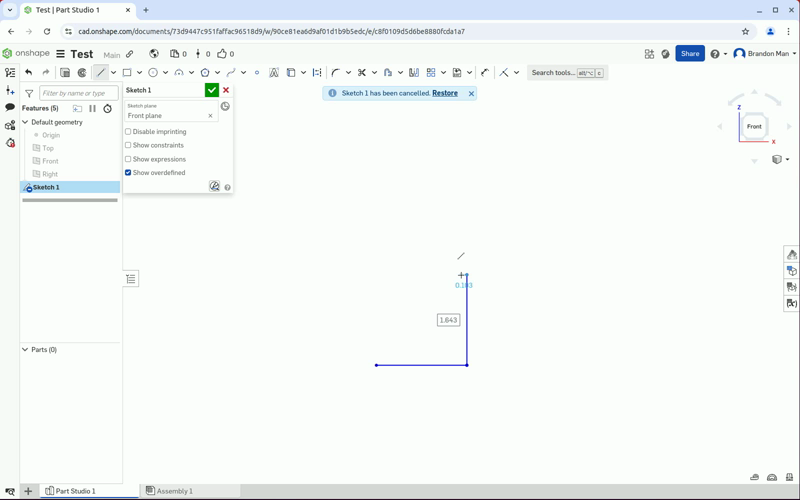
scroll(-6)
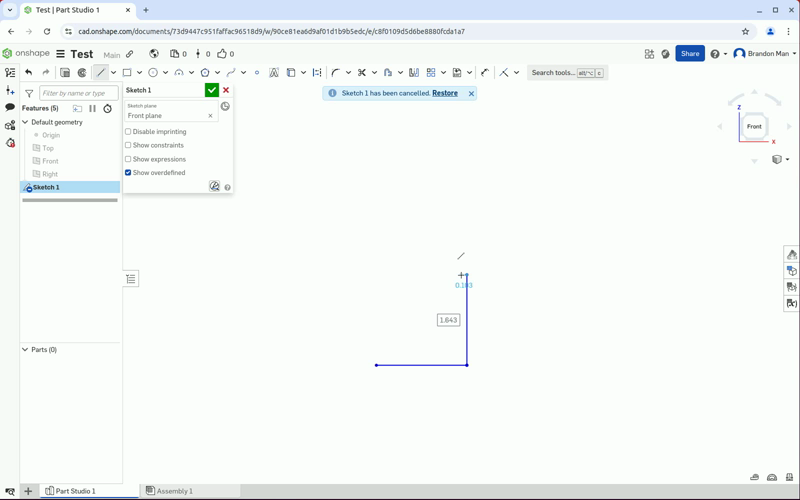
scroll(-6)
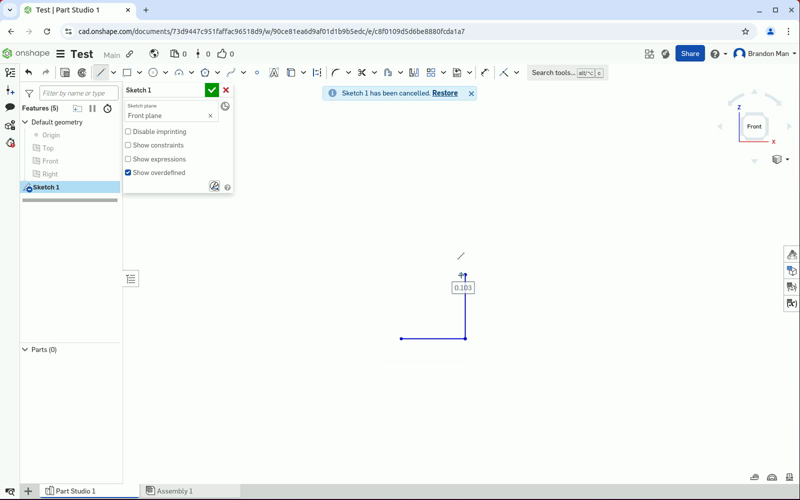
scroll(-6)
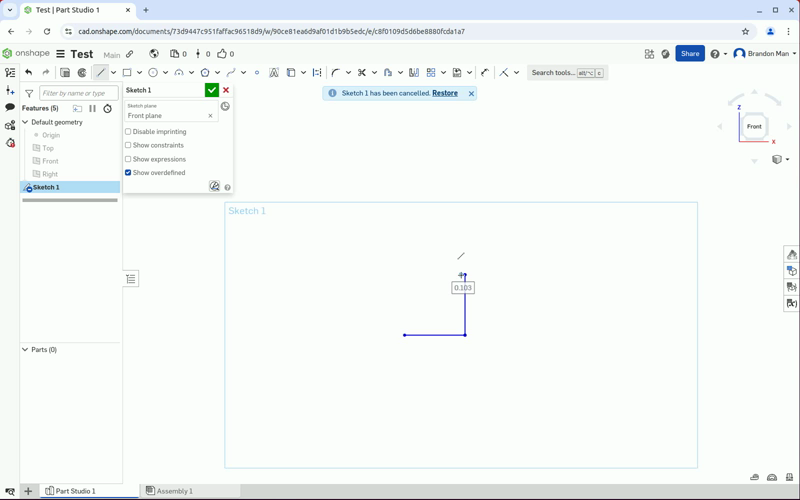
scroll(-6)
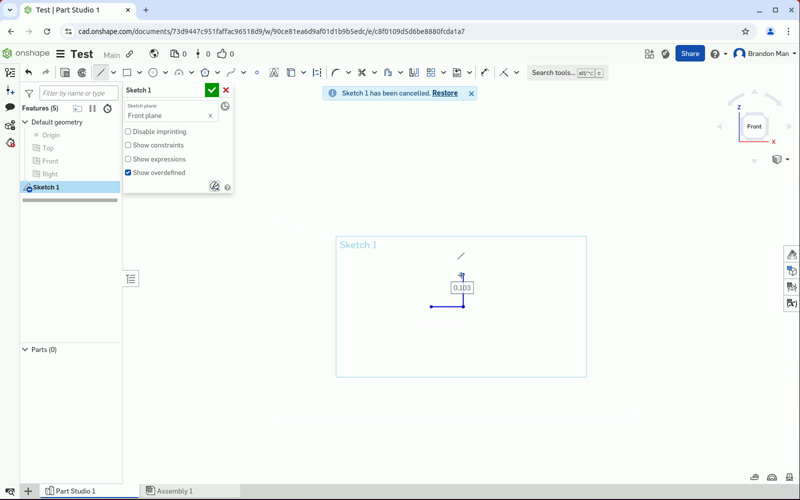
scroll(-6)
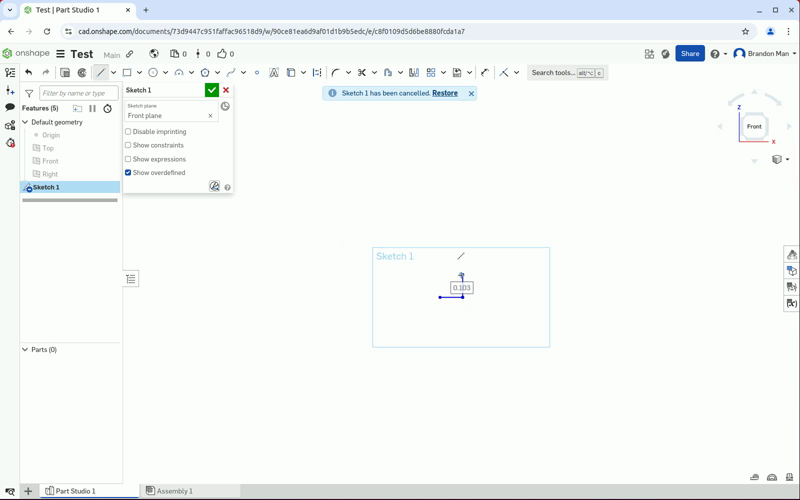
scroll(-6)
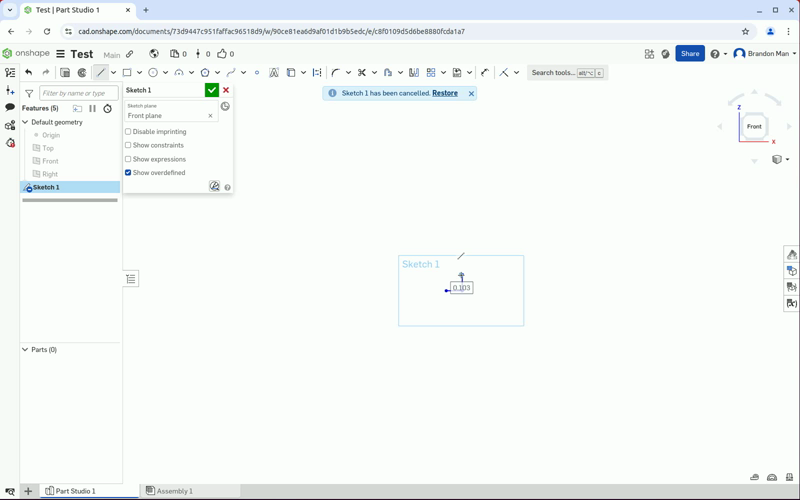
scroll(-6)
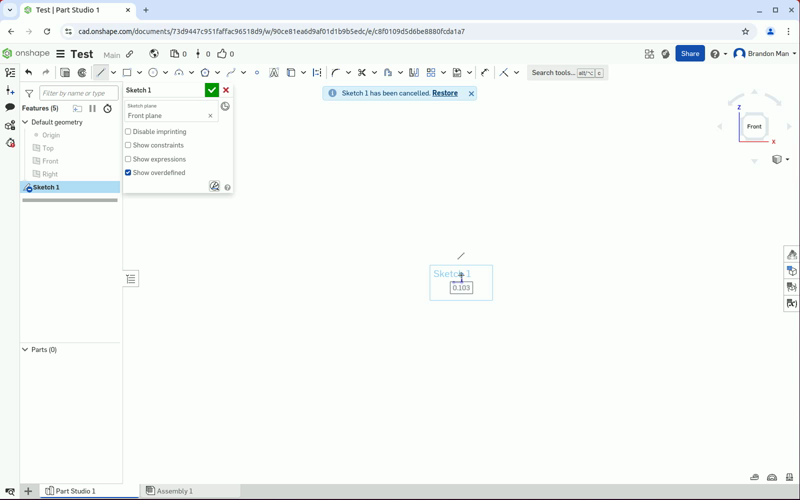
key_up(shift)
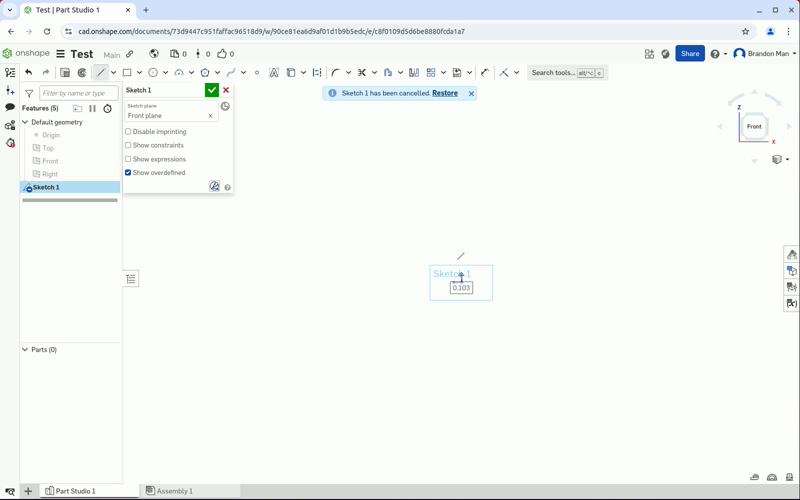
key_down(shift)
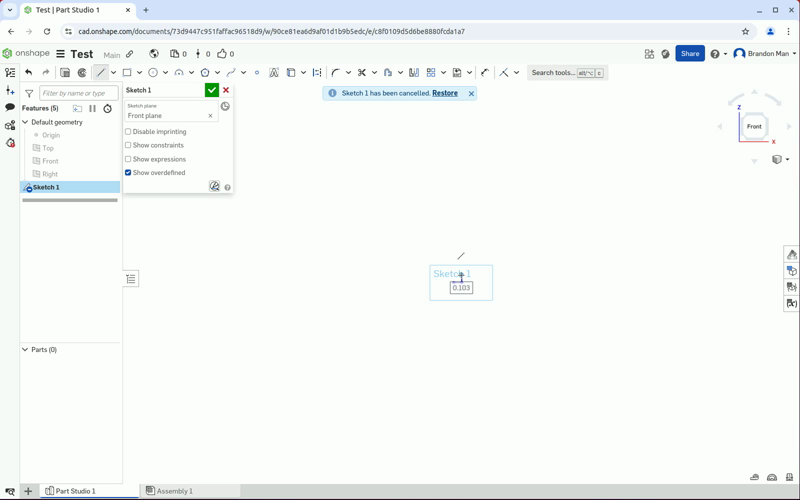
mouse_move(491, 274)
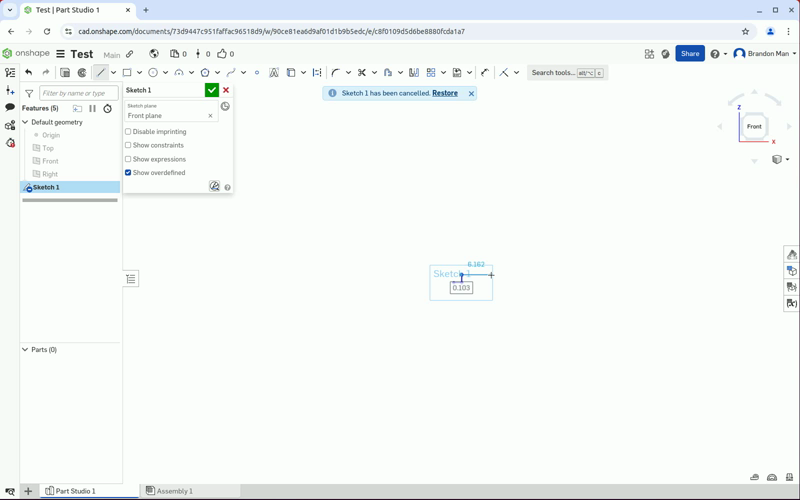
mouse_move(461, 282)
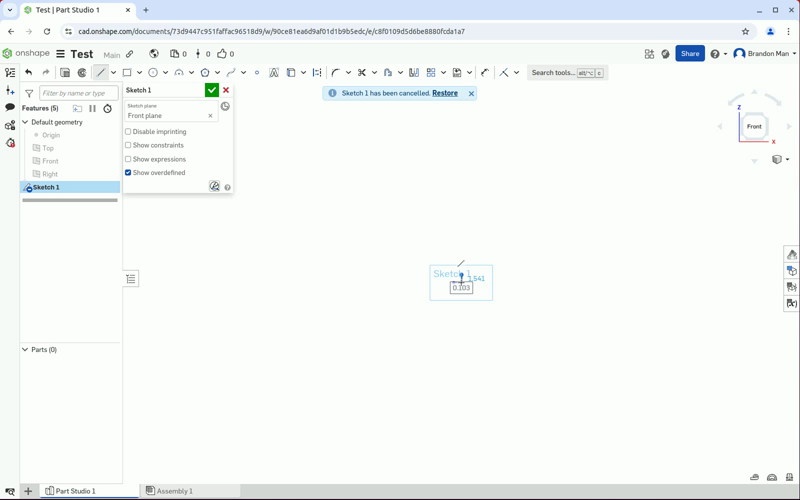
scroll(6)
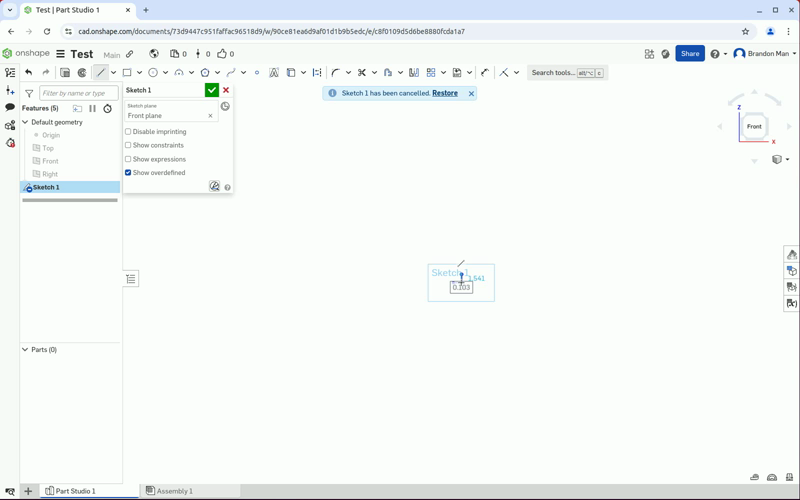
scroll(6)
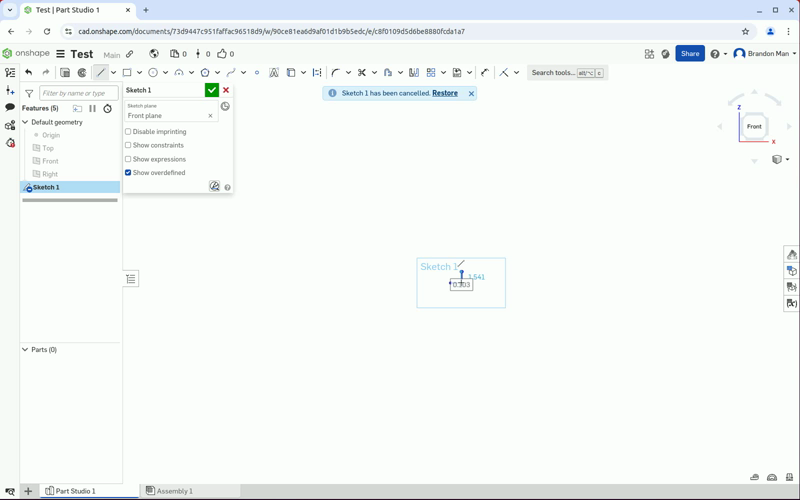
scroll(6)
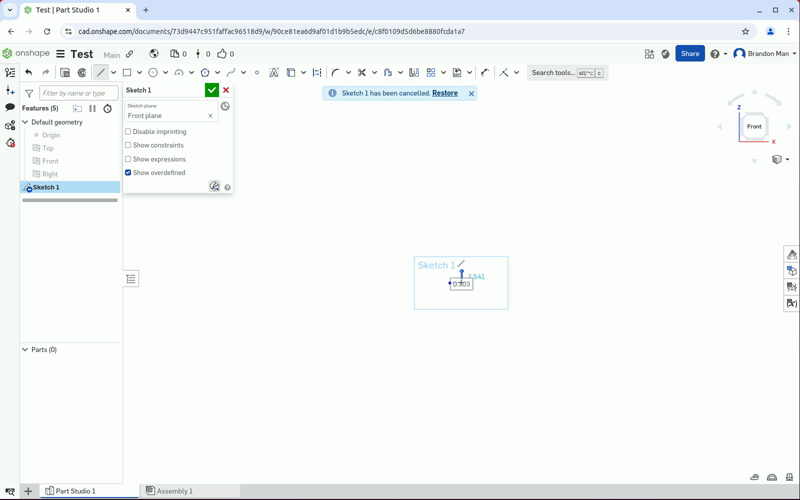
scroll(6)
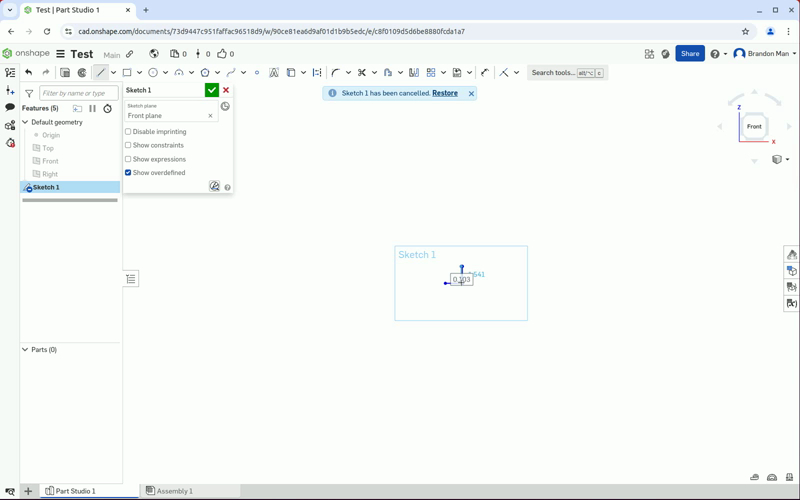
scroll(6)
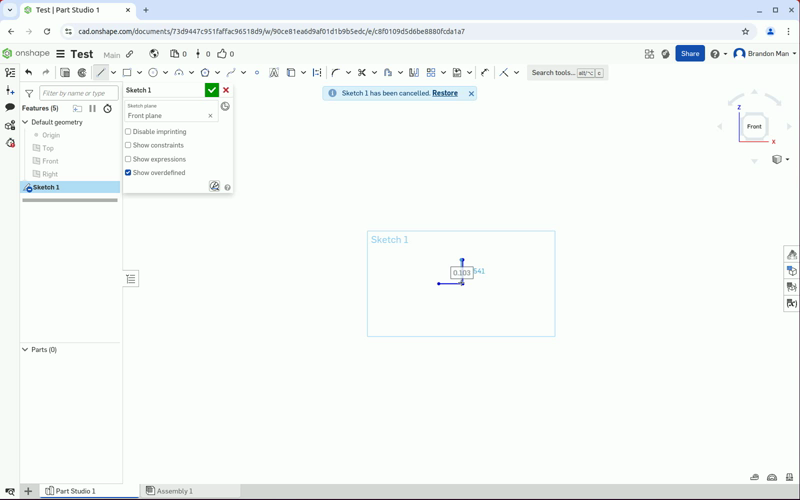
scroll(6)
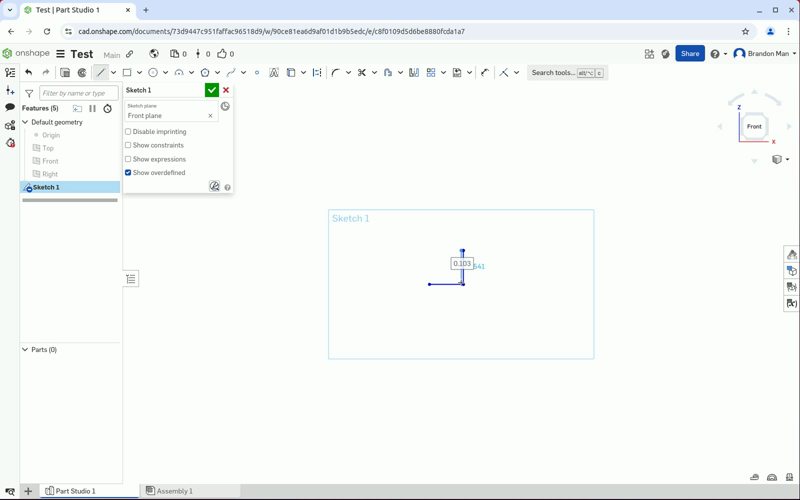
scroll(6)
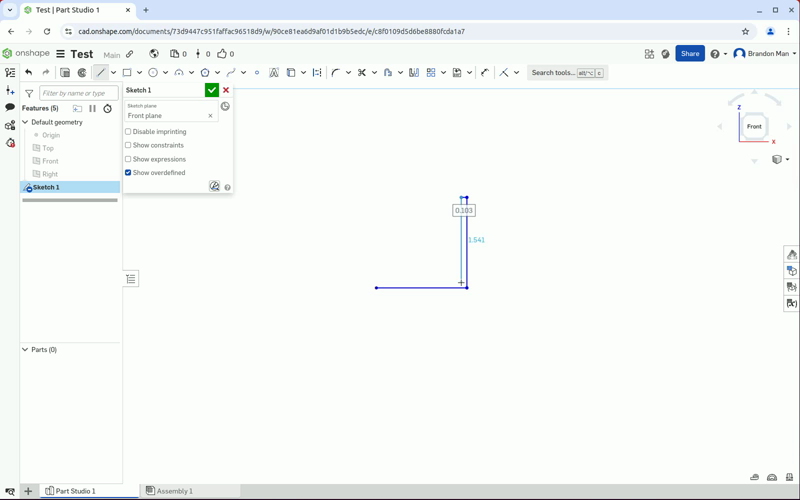
click(461, 282)
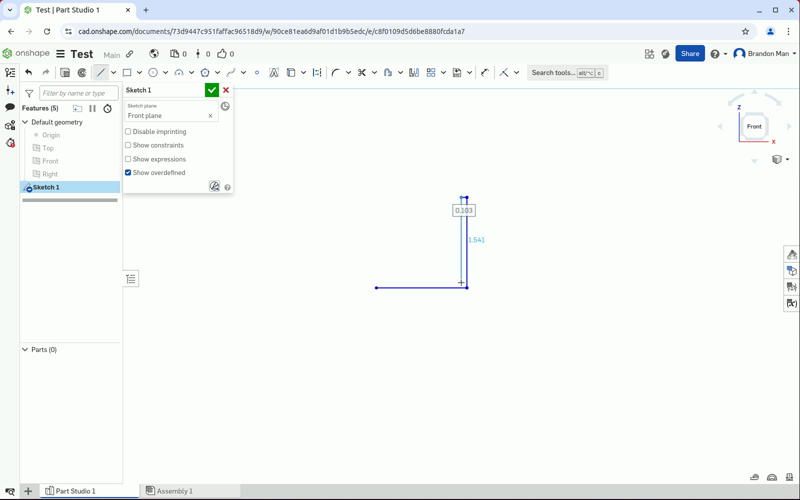
scroll(-6)
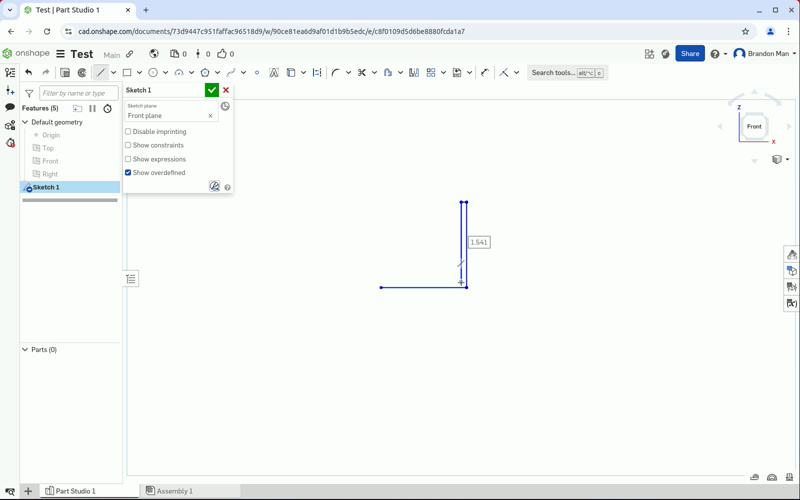
scroll(-6)
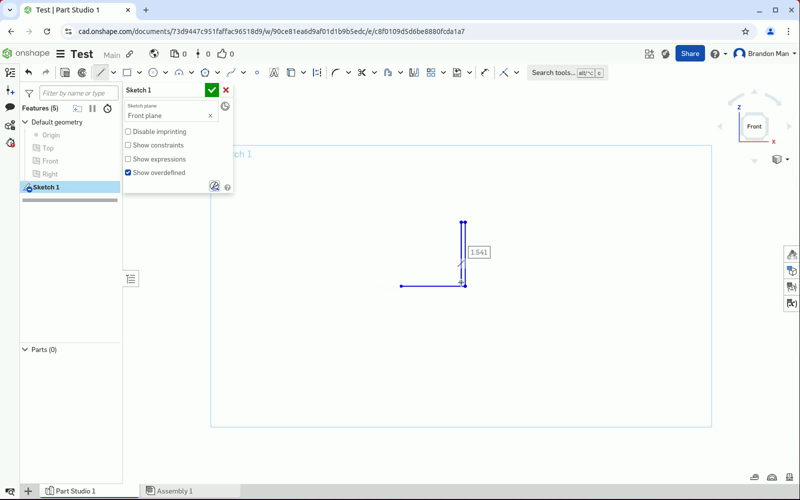
scroll(-6)
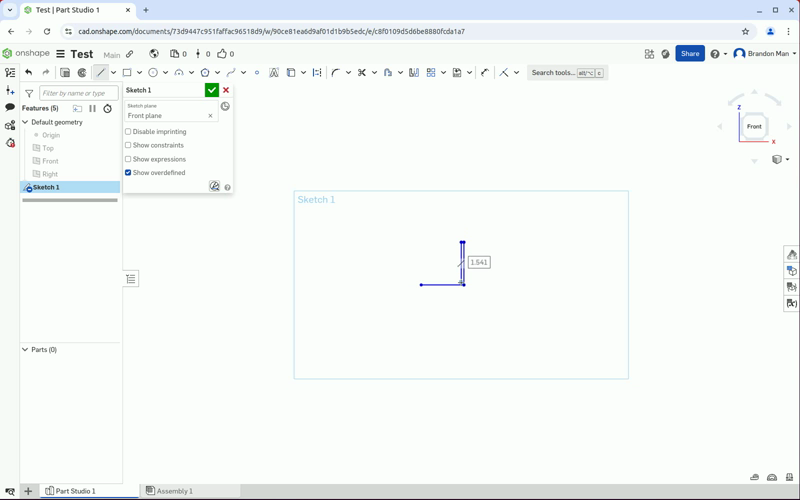
scroll(-6)
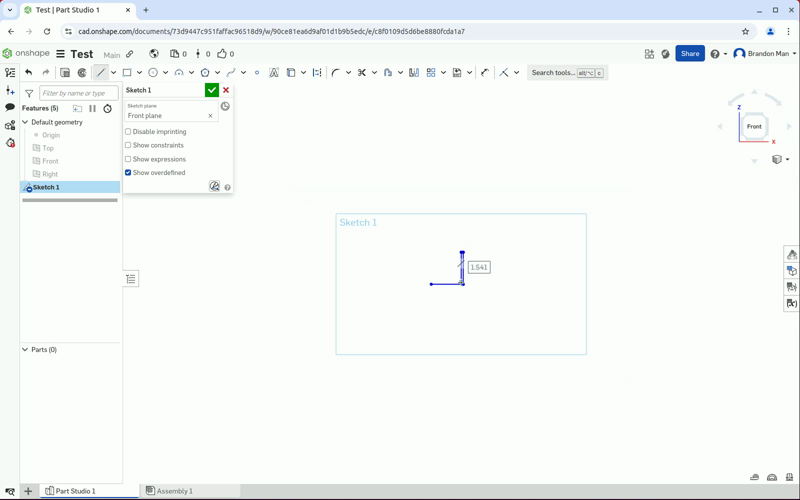
scroll(-6)
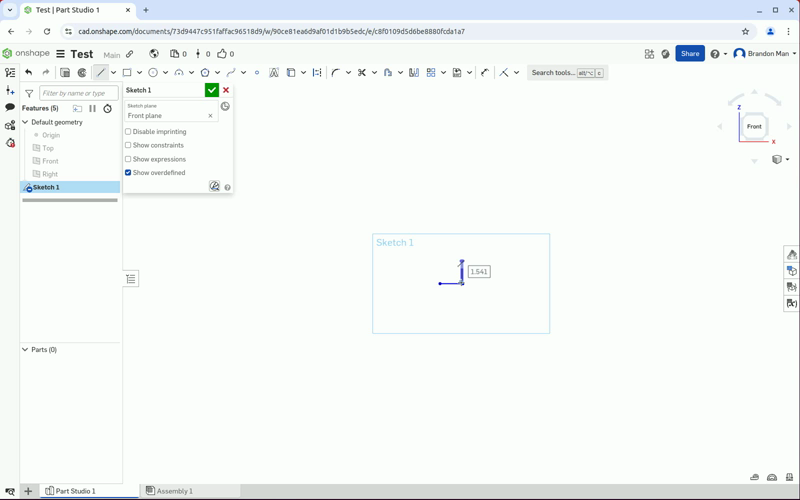
scroll(-6)
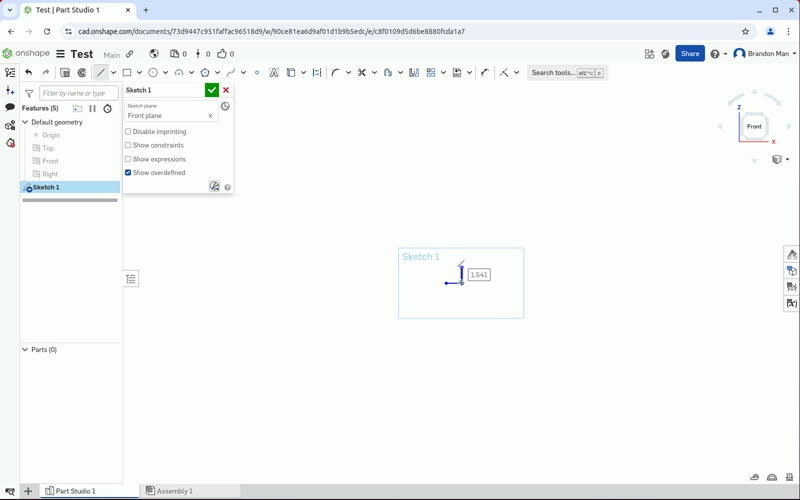
scroll(-6)
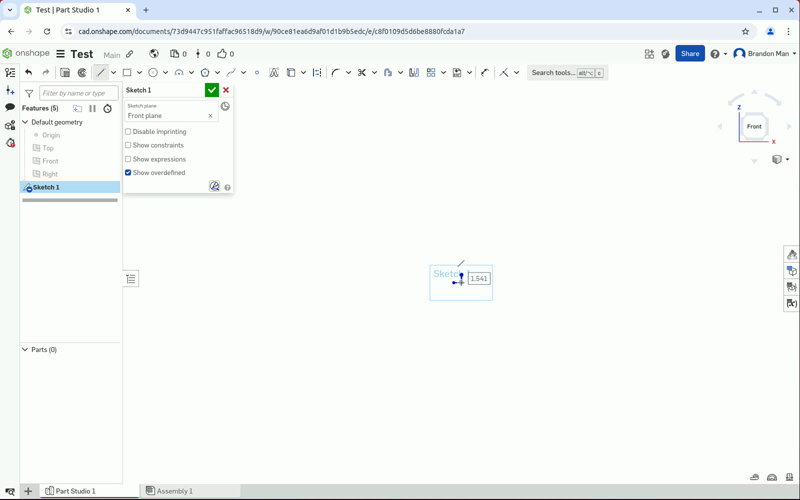
key_up(shift)
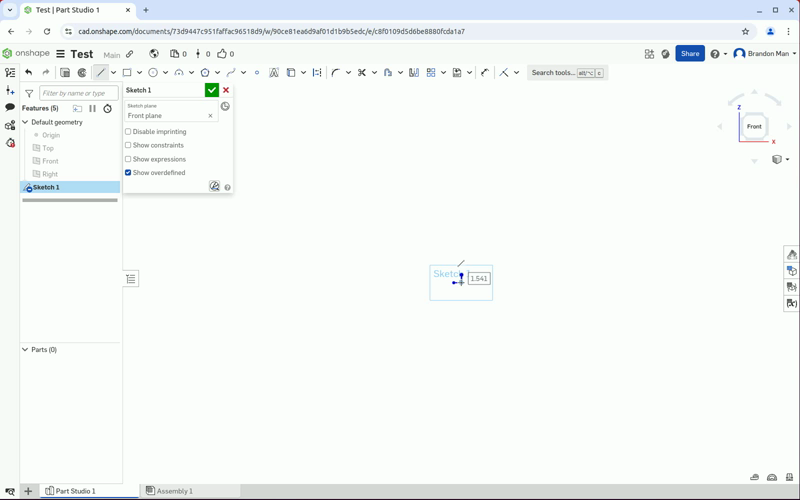
key_down(shift)
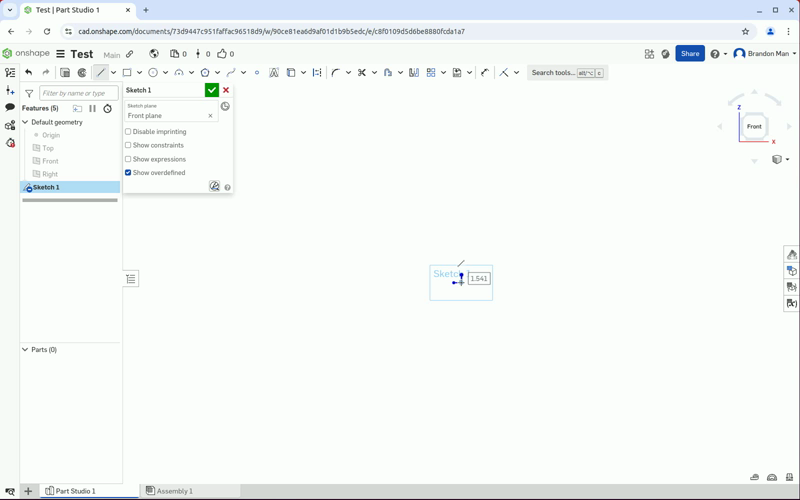
mouse_move(491, 282)
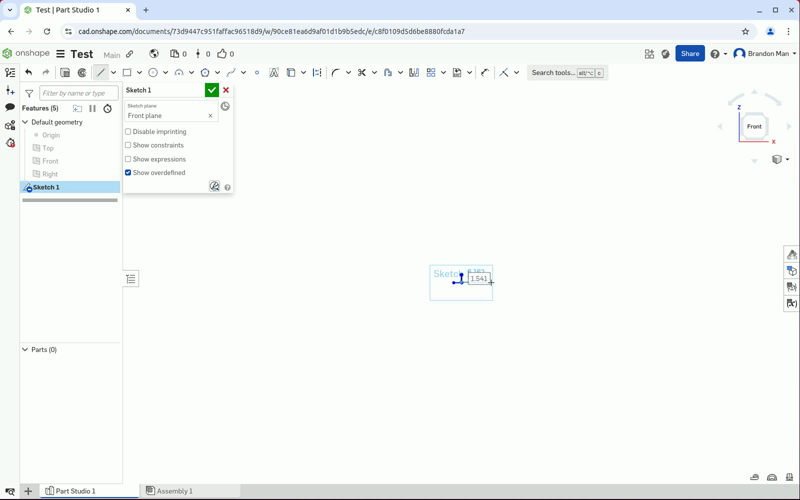
mouse_move(453, 282)
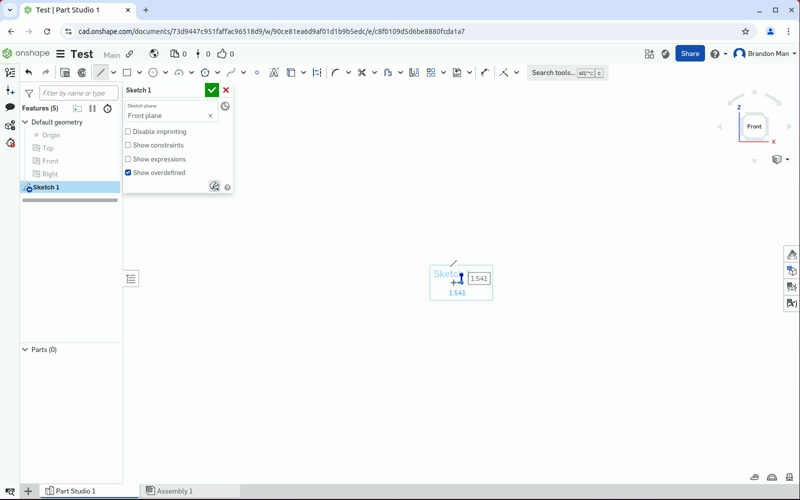
scroll(6)
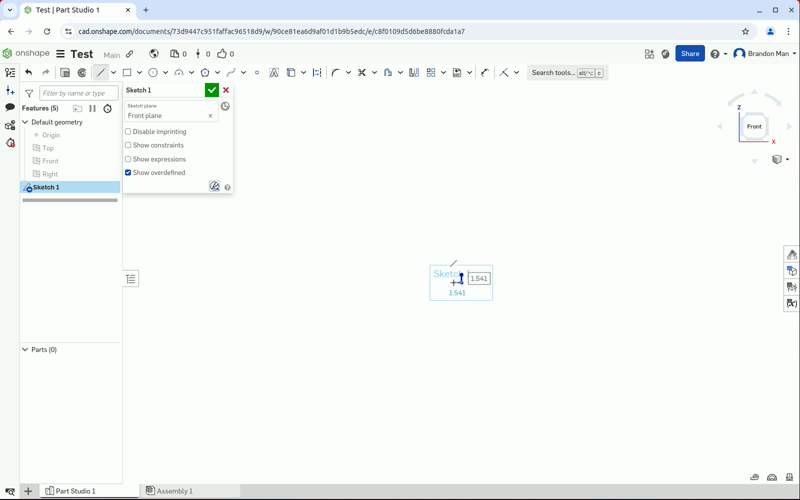
scroll(6)
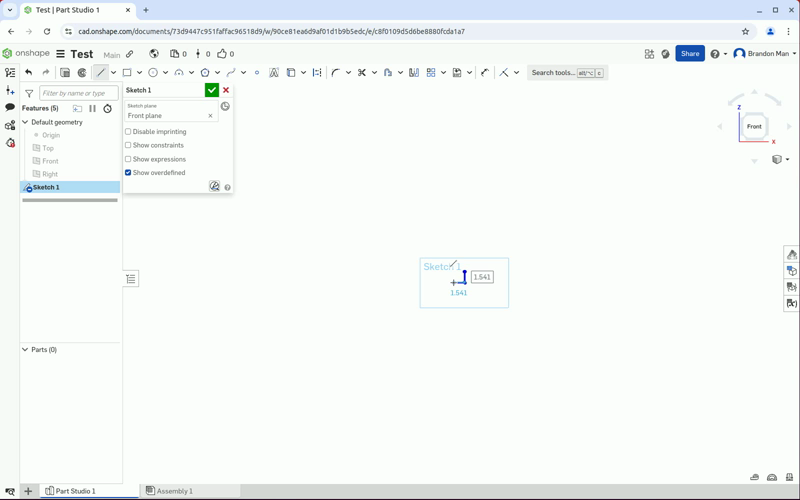
scroll(6)
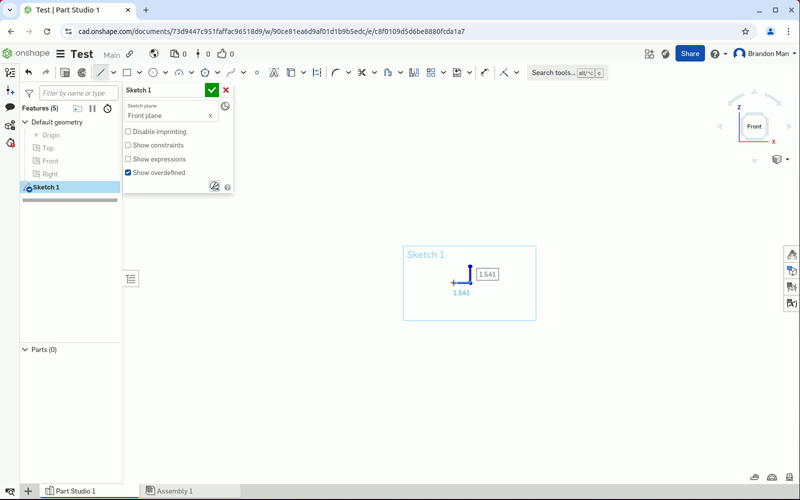
scroll(6)
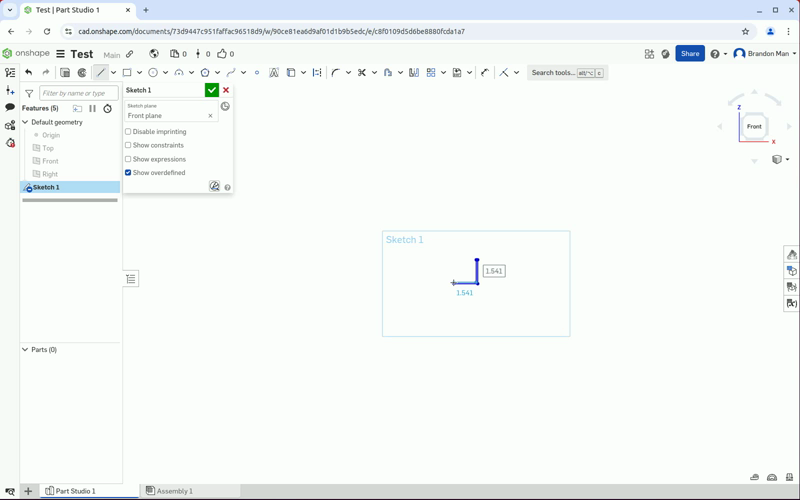
scroll(6)
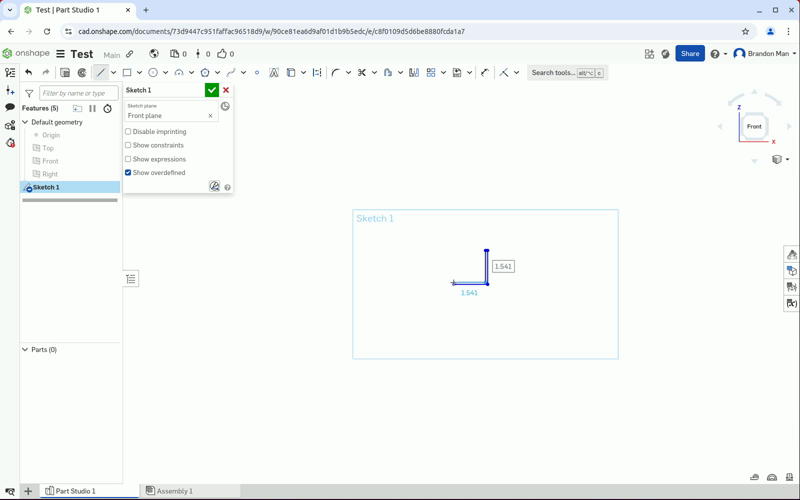
scroll(6)
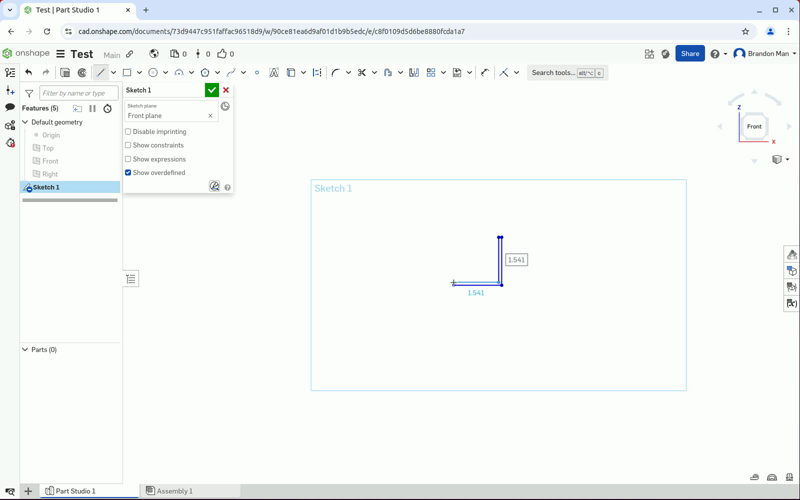
scroll(6)
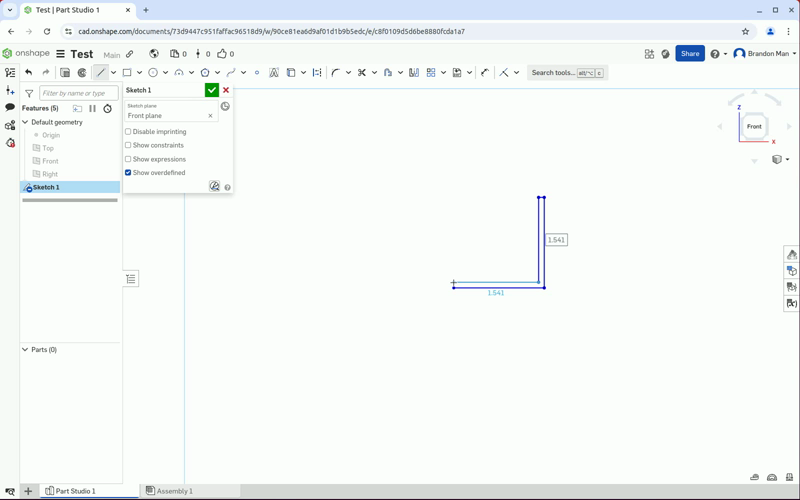
click(453, 282)
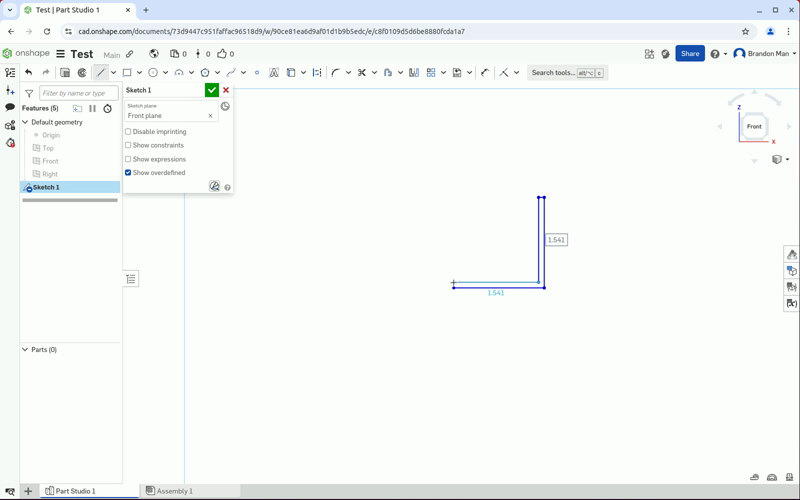
scroll(-6)
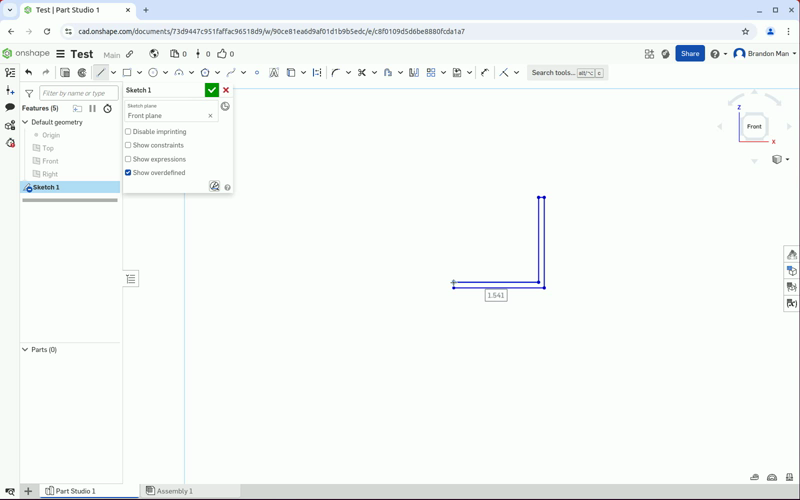
scroll(-6)
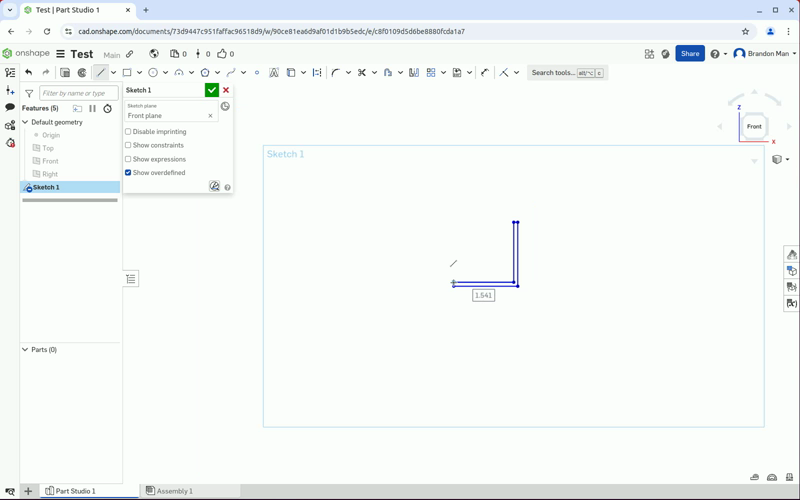
scroll(-6)
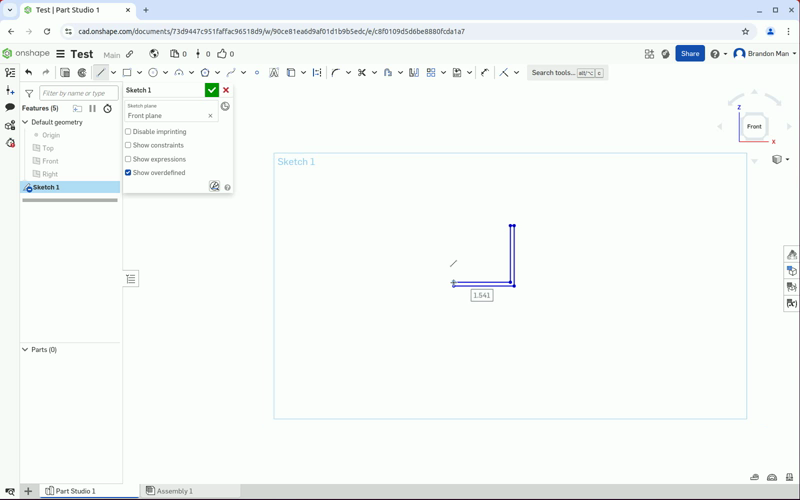
scroll(-6)
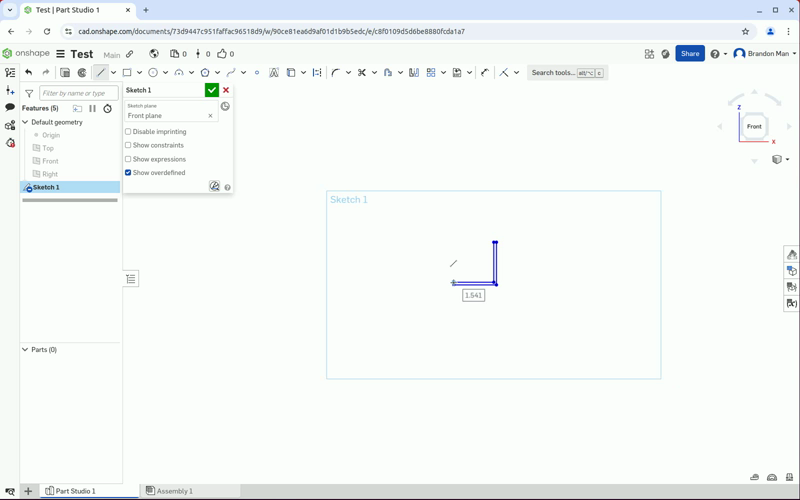
scroll(-6)
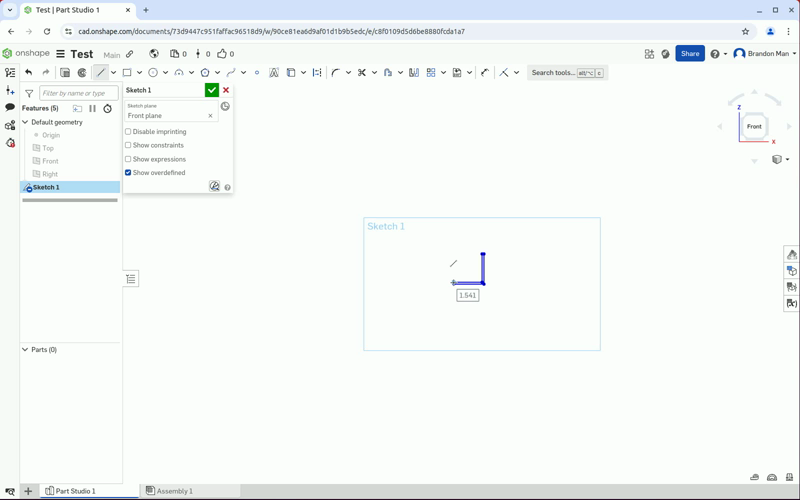
scroll(-6)
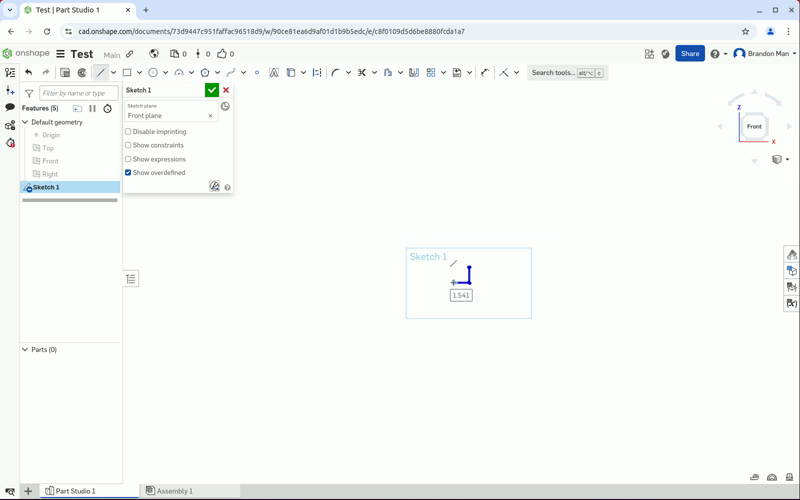
scroll(-6)
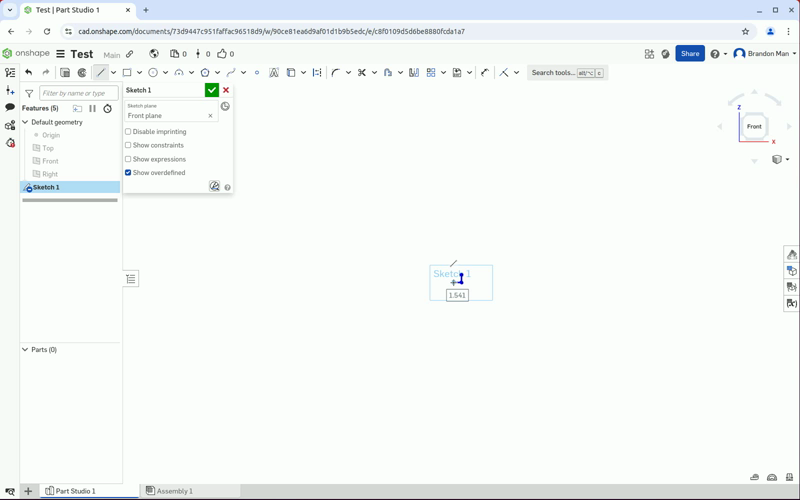
key_up(shift)
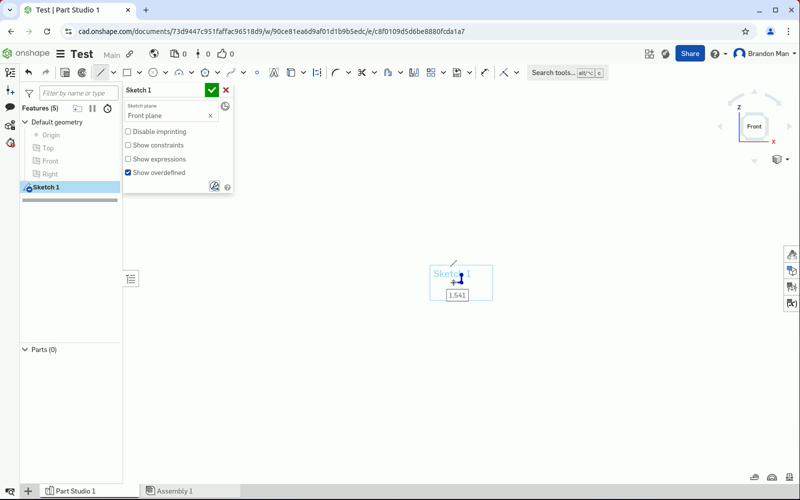
mouse_move(483, 282)
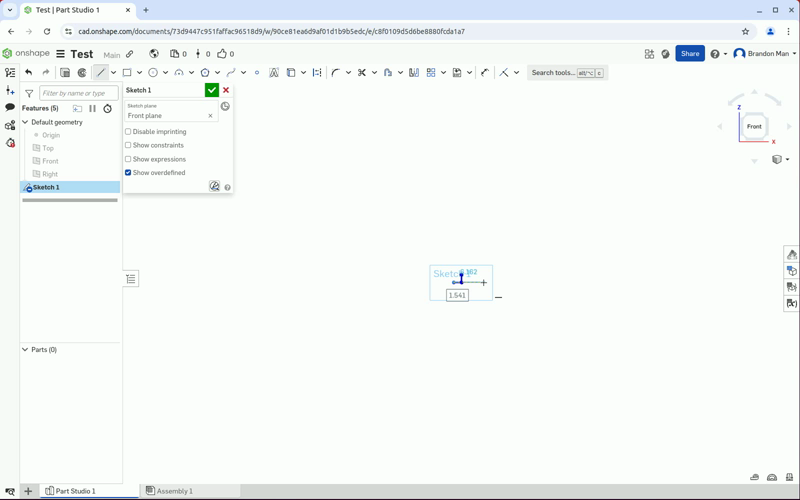
key_down(shift)
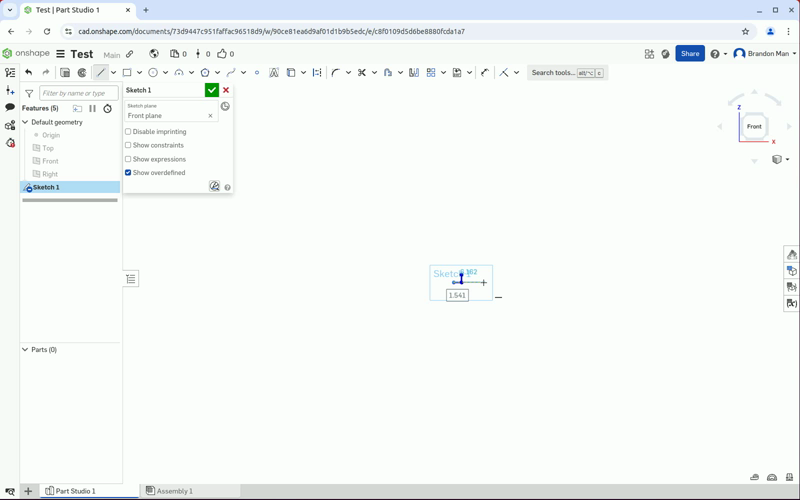
mouse_move(453, 282)
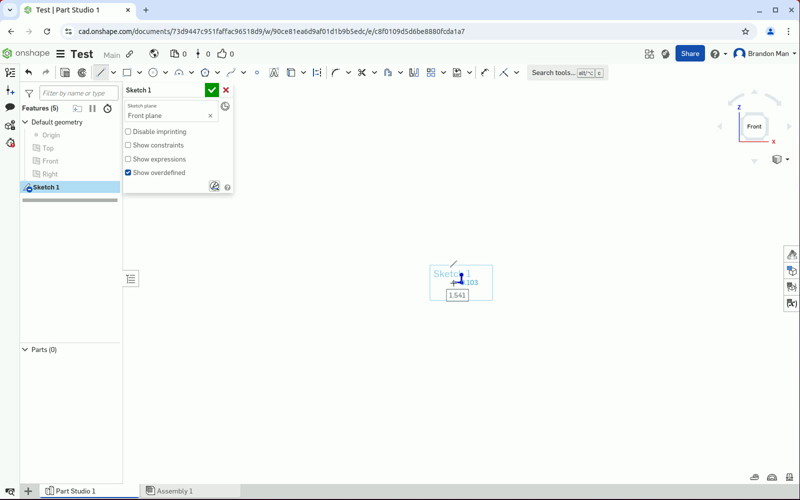
scroll(6)
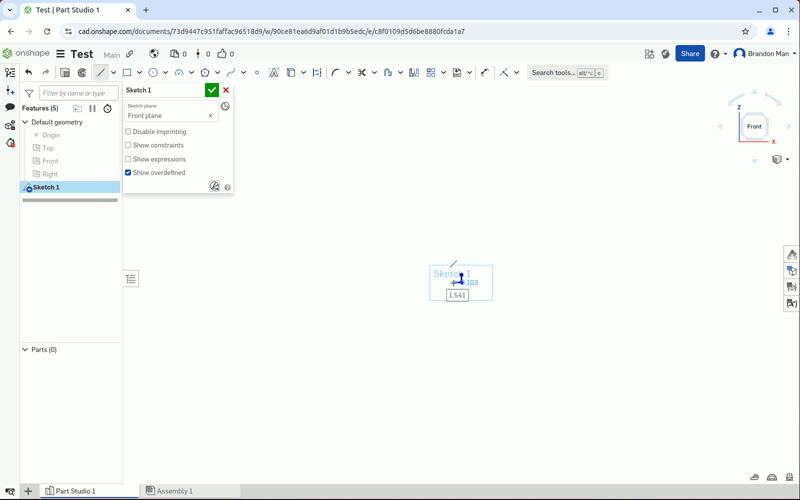
scroll(6)
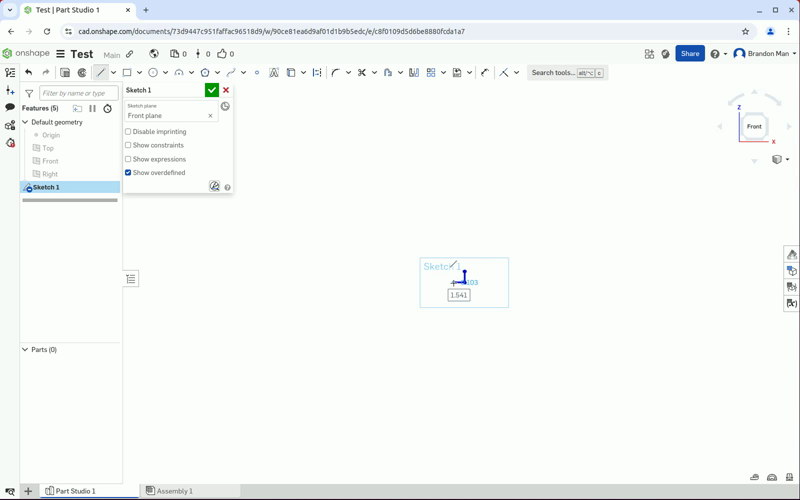
scroll(6)
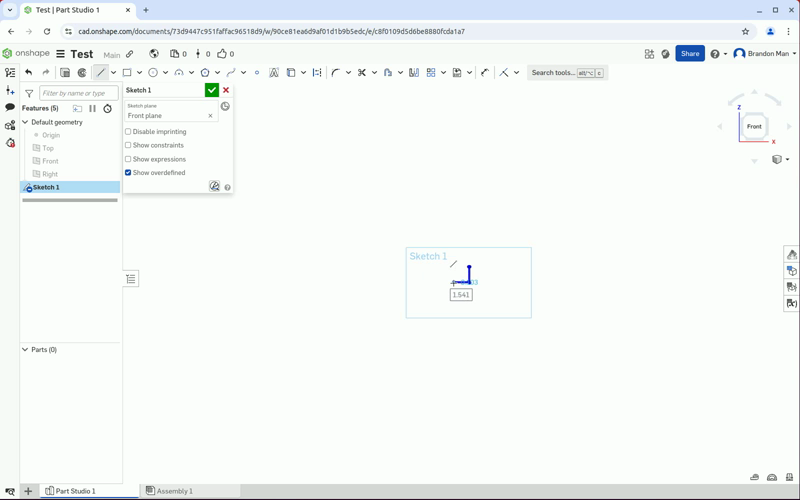
scroll(6)
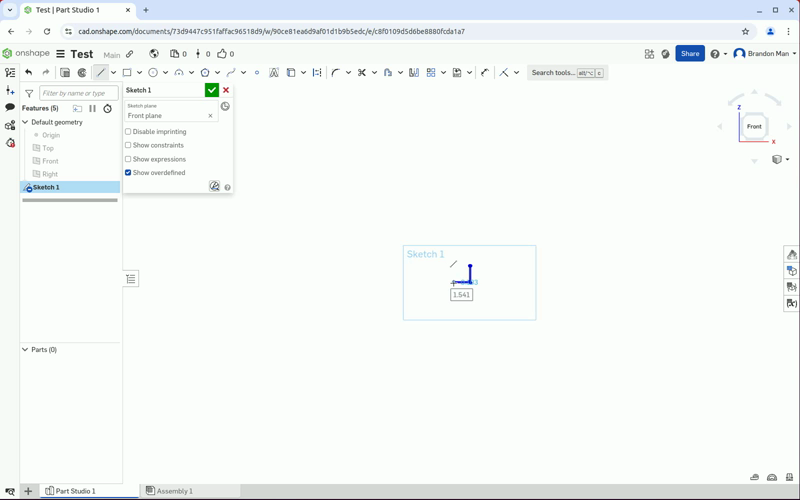
scroll(6)
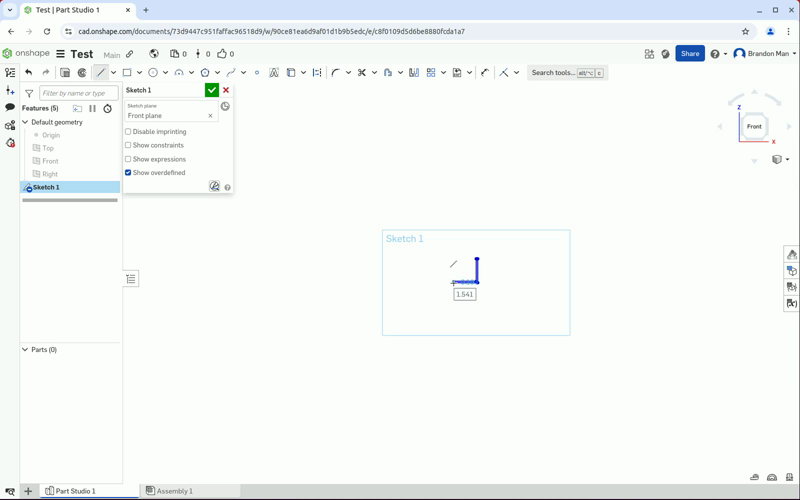
scroll(6)
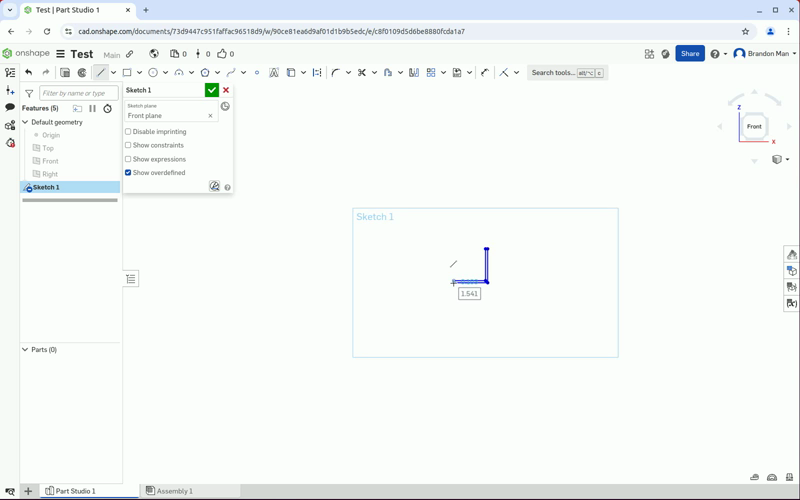
scroll(6)
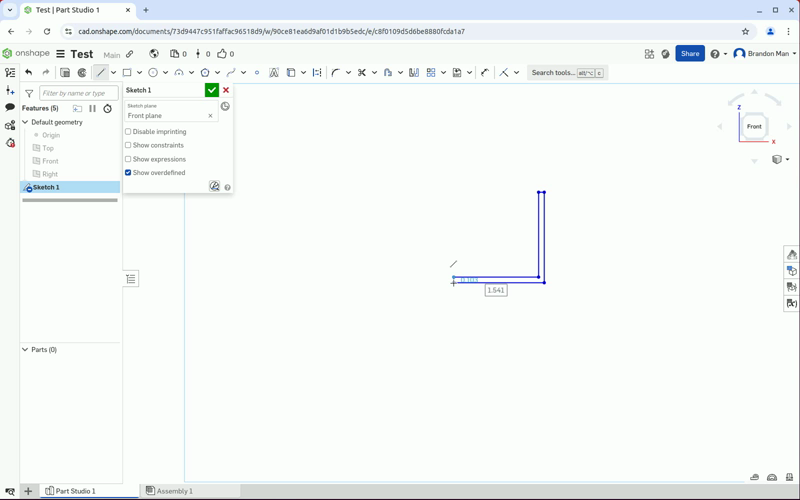
key_up(shift)
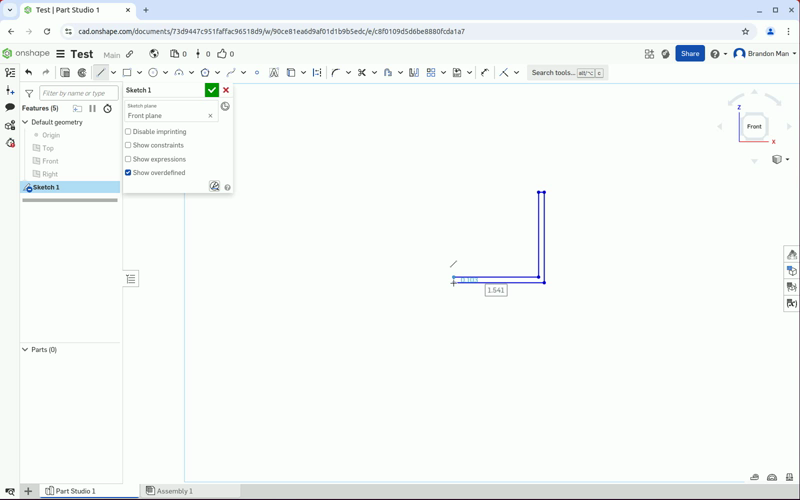
click(453, 282)
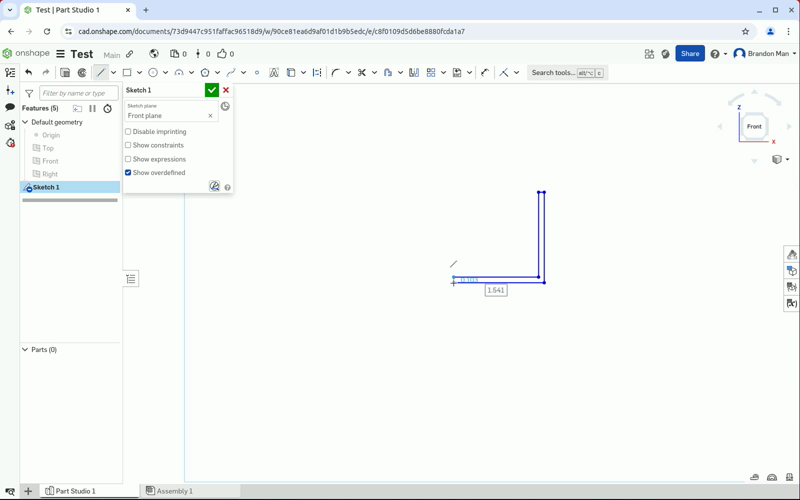
scroll(-6)
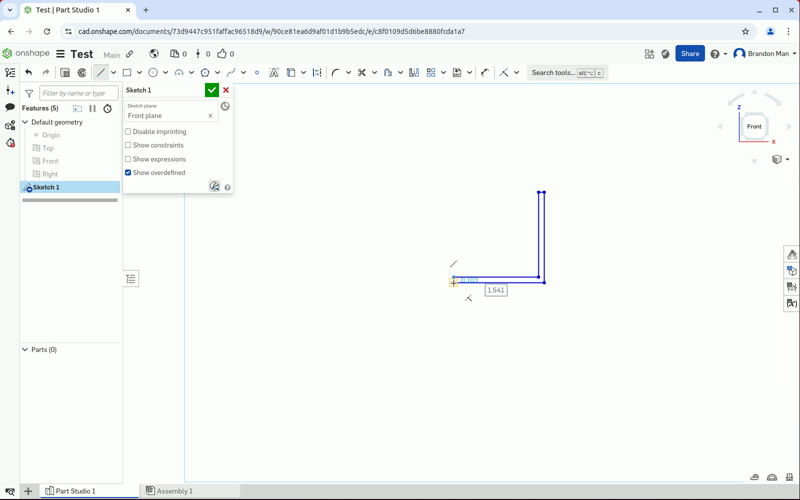
scroll(-6)
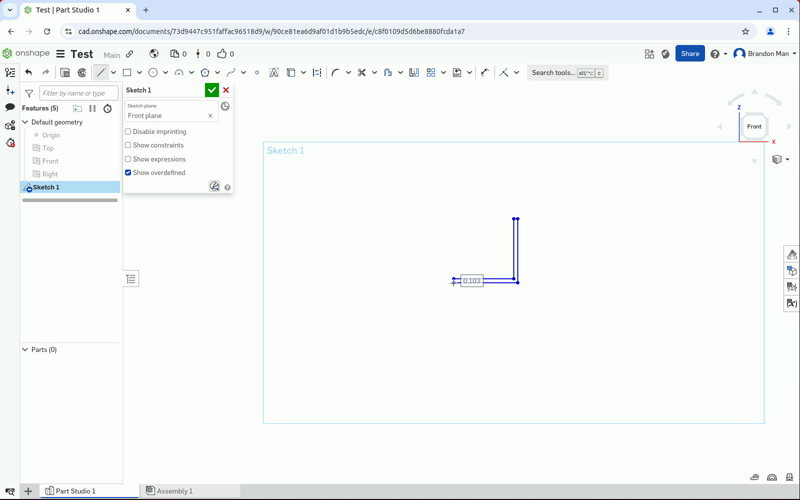
scroll(-6)
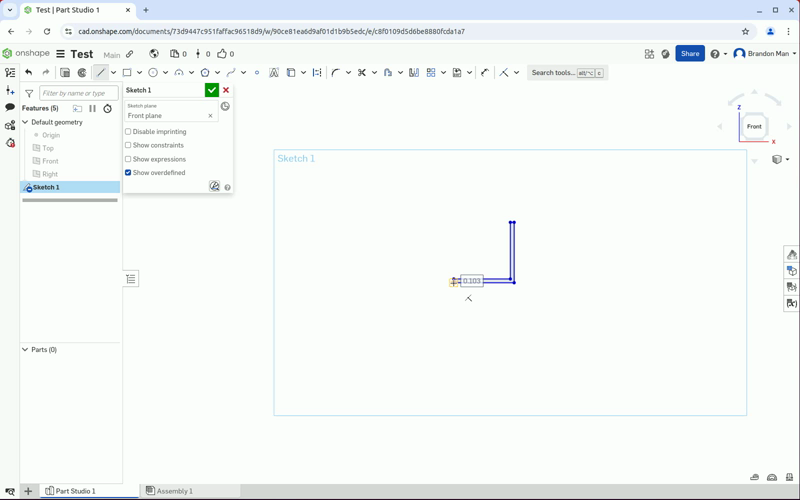
scroll(-6)
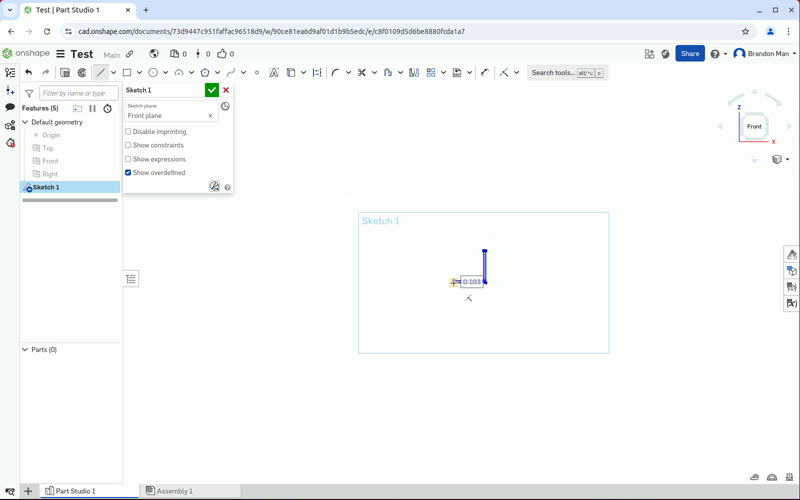
scroll(-6)
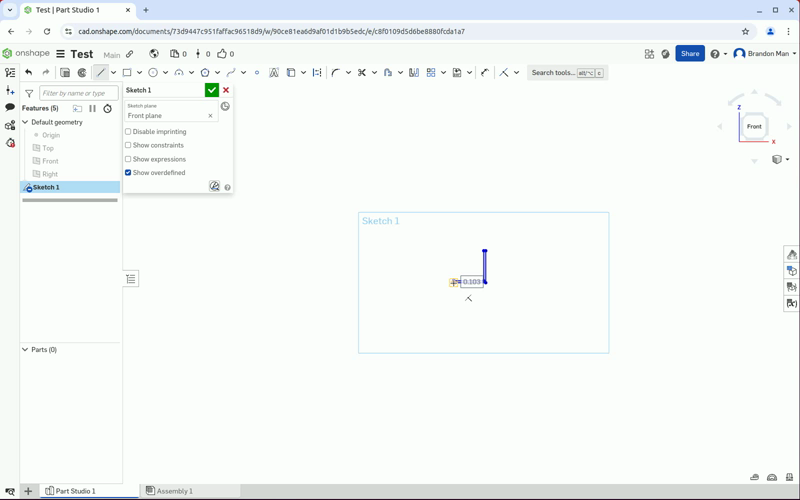
scroll(-6)
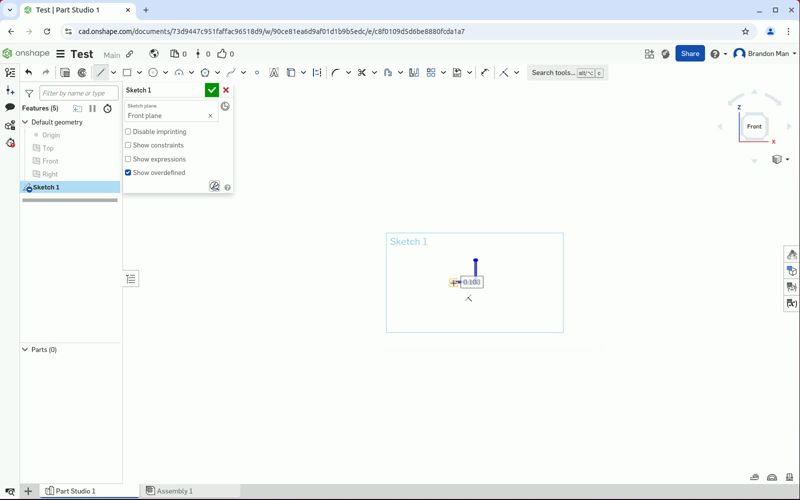
scroll(-6)
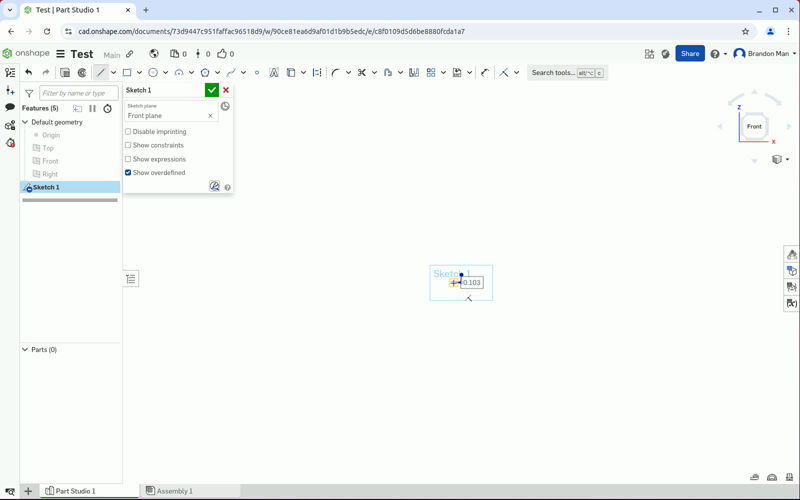
key(esc)
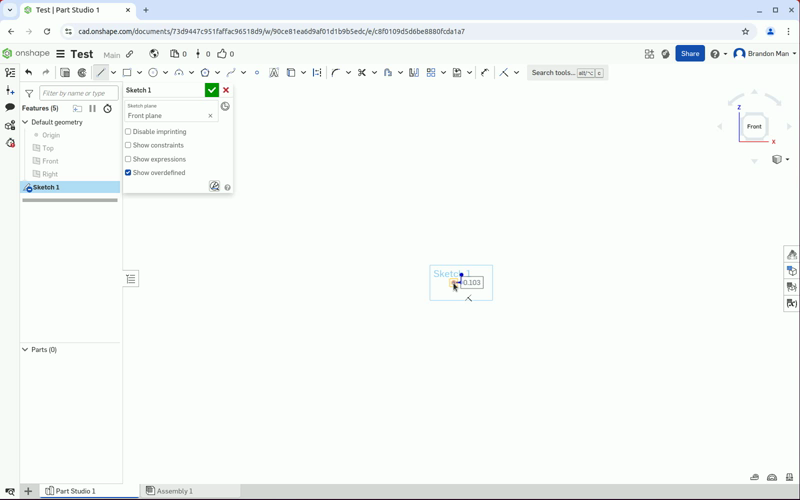
mouse_move(461, 278)
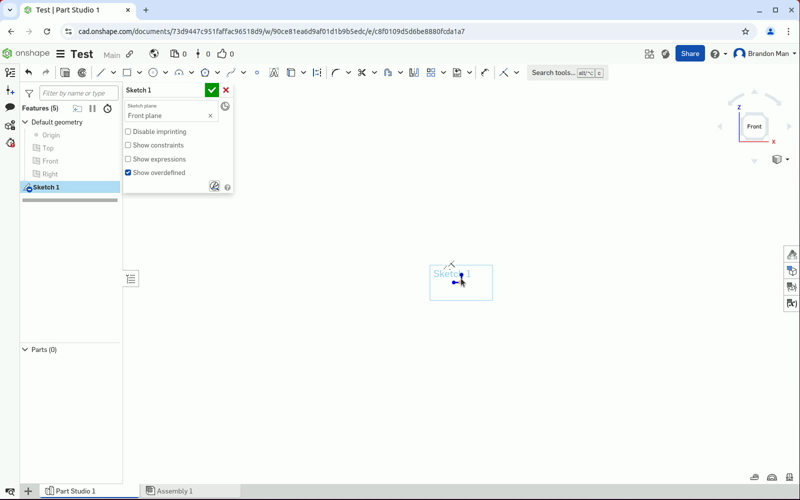
scroll(6)
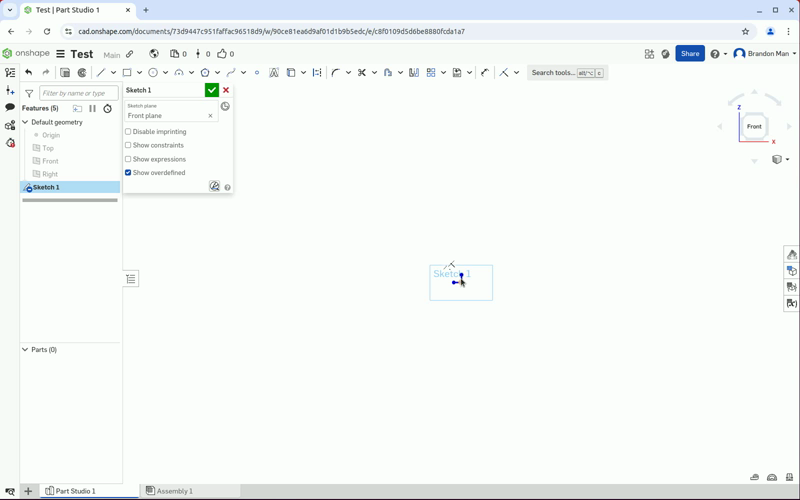
scroll(6)
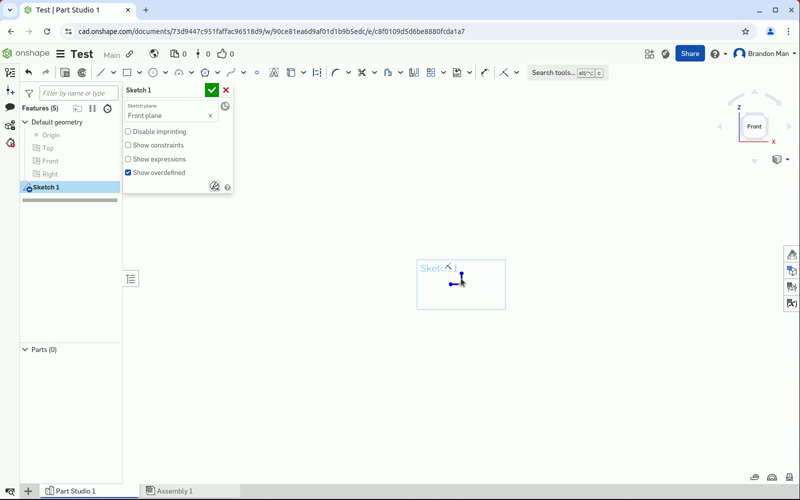
scroll(6)
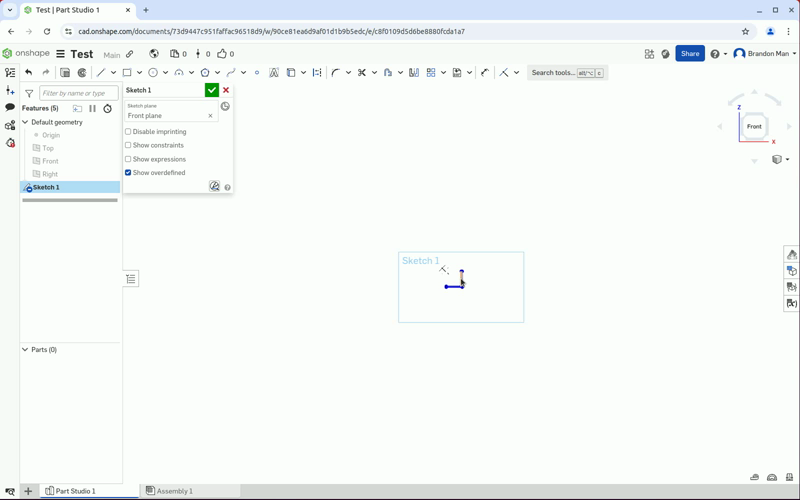
scroll(6)
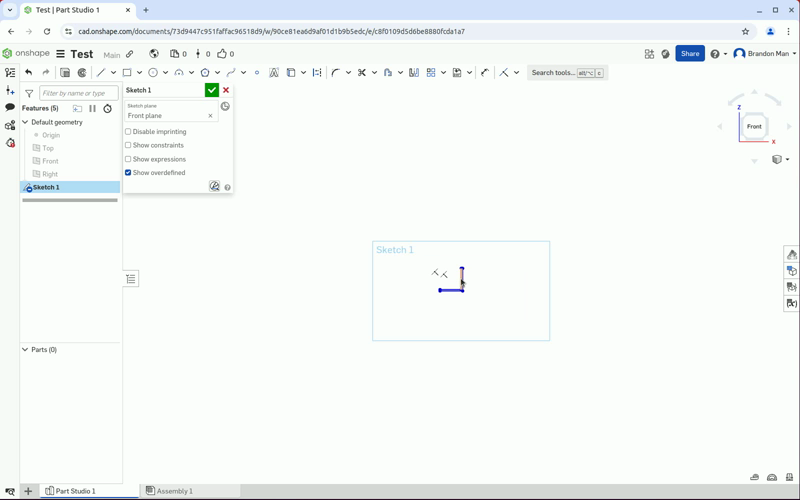
scroll(6)
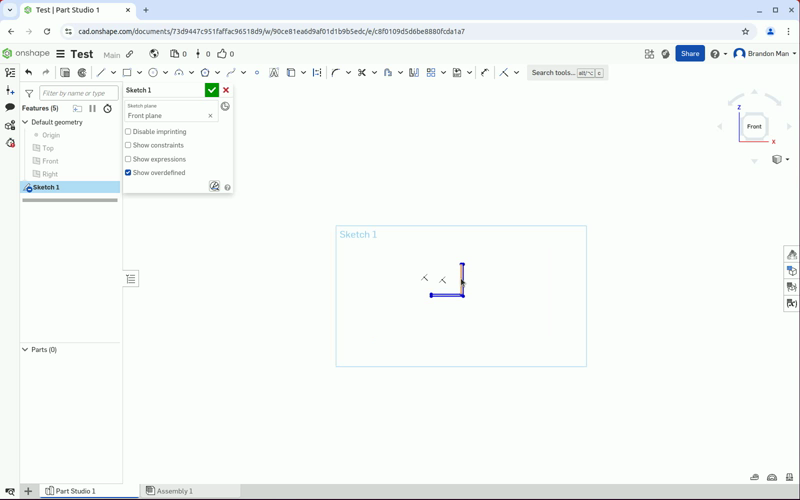
scroll(6)
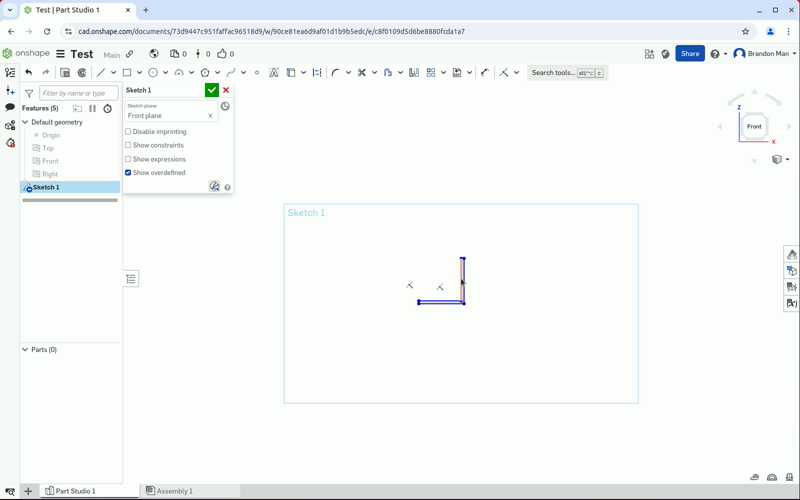
scroll(6)
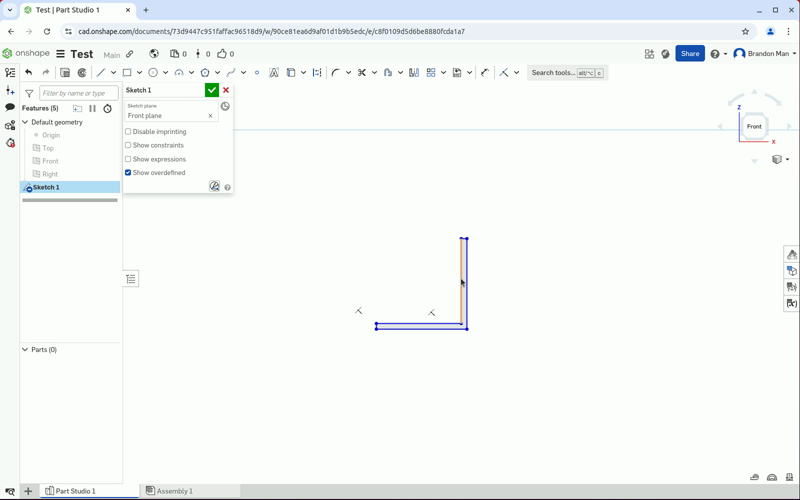
click(461, 278)
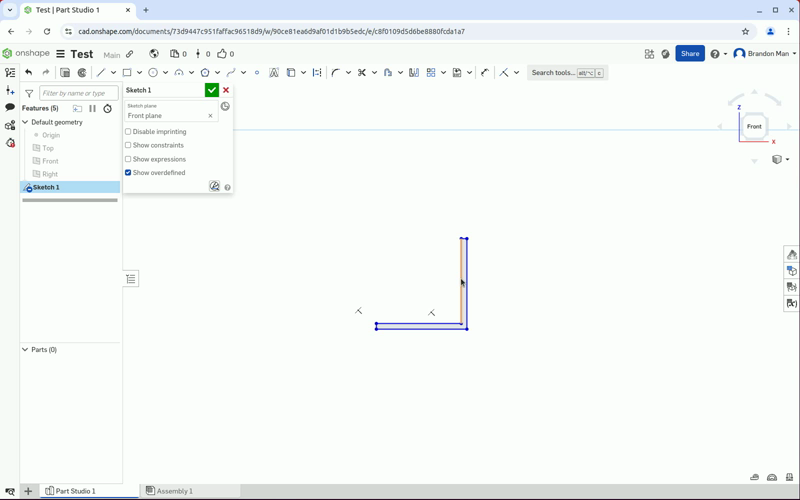
scroll(-6)
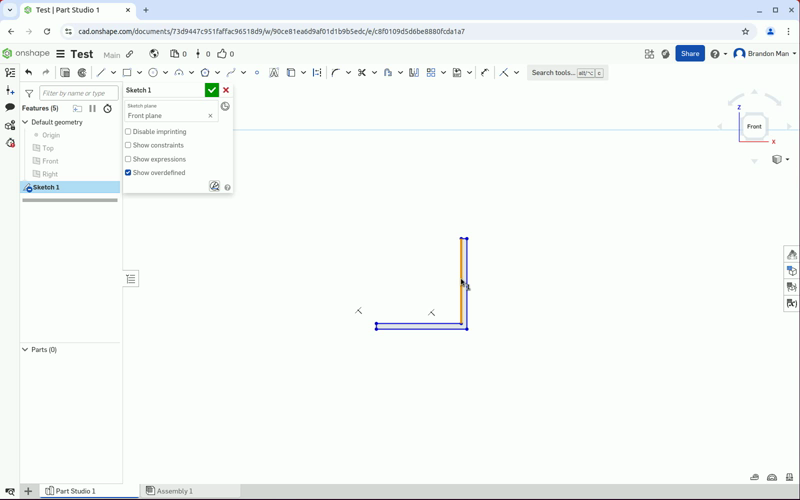
scroll(-6)
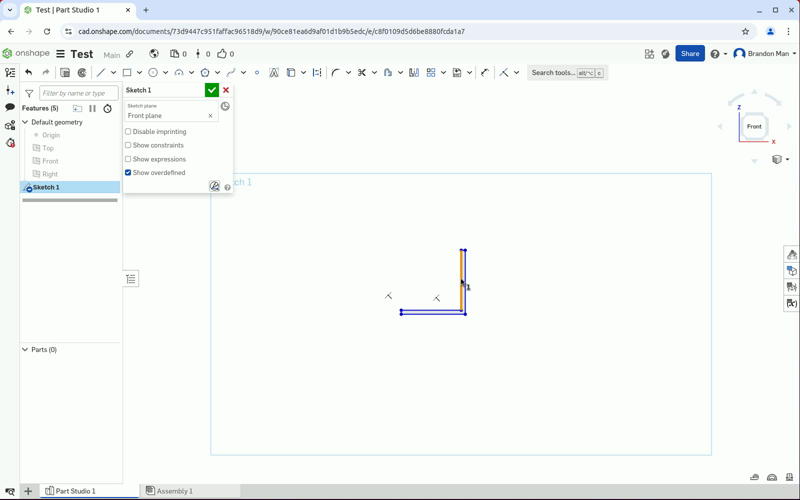
scroll(-6)
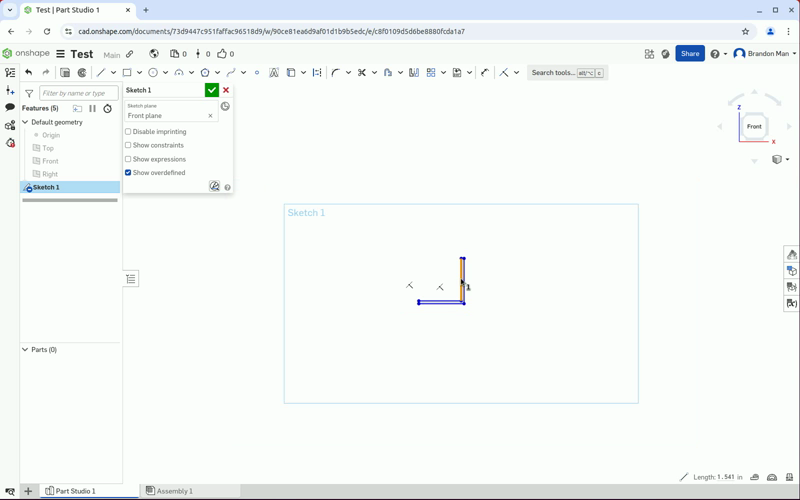
scroll(-6)
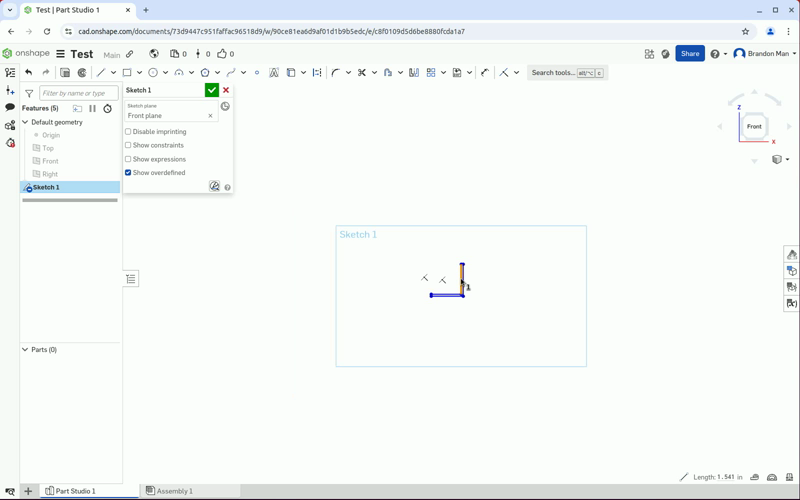
scroll(-6)
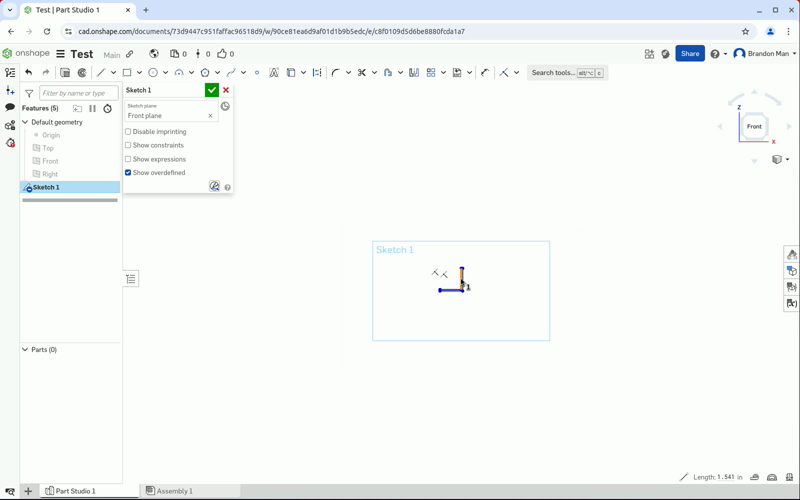
scroll(-6)
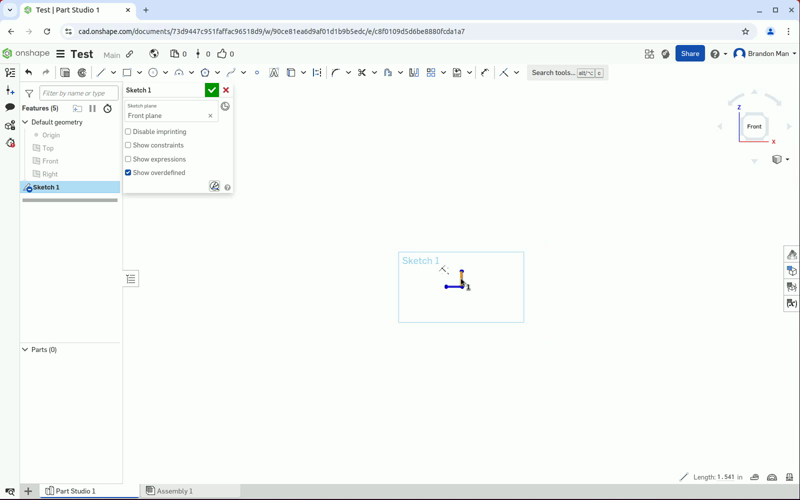
scroll(-6)
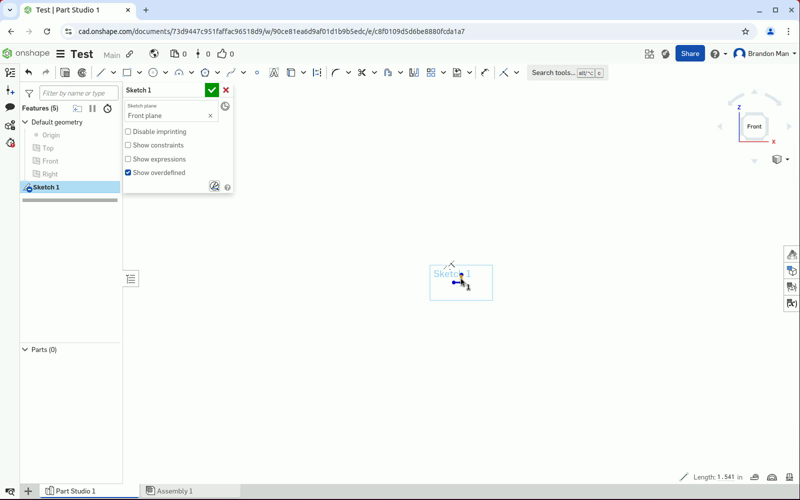
mouse_move(73, 352)
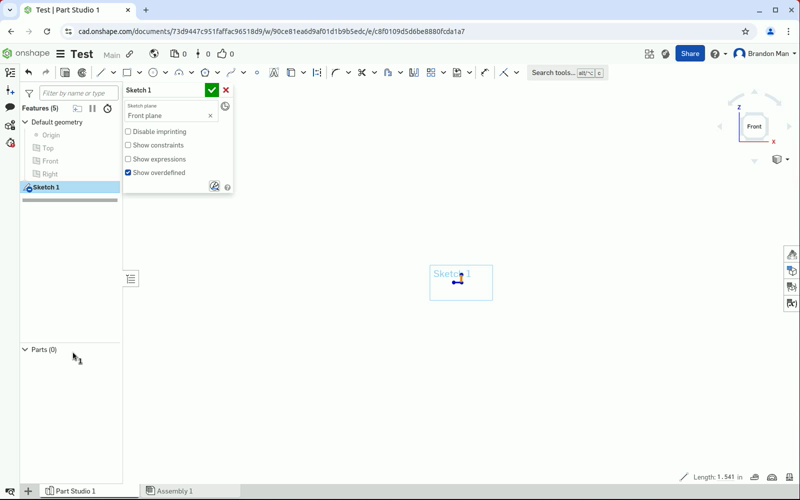
key(shift+y)
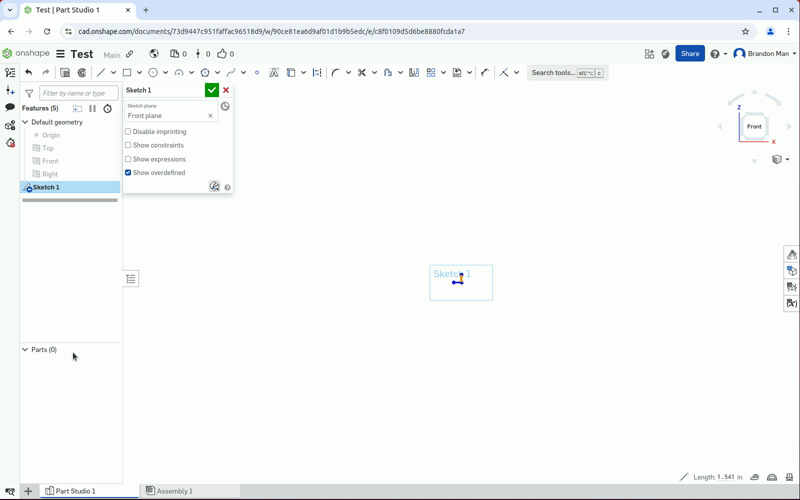
key(shift+e)
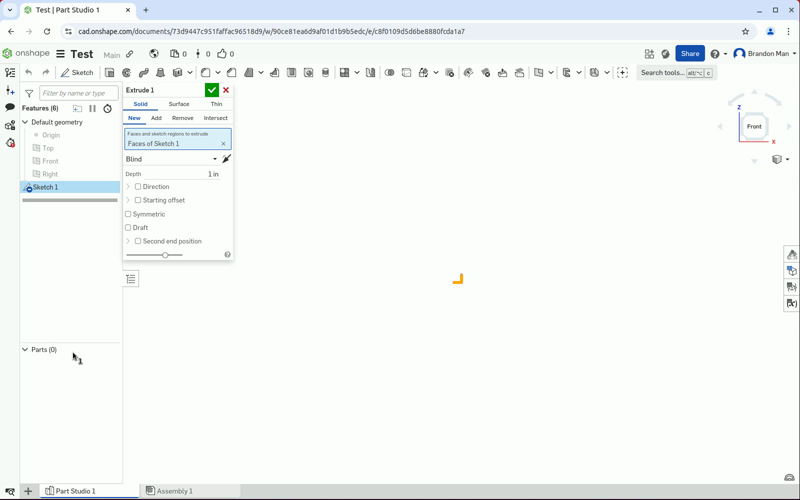
mouse_move(143, 106)
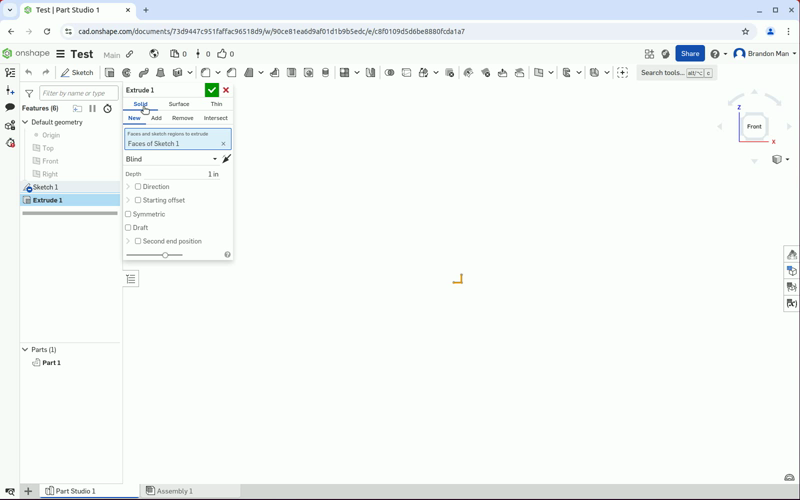
click(143, 106)
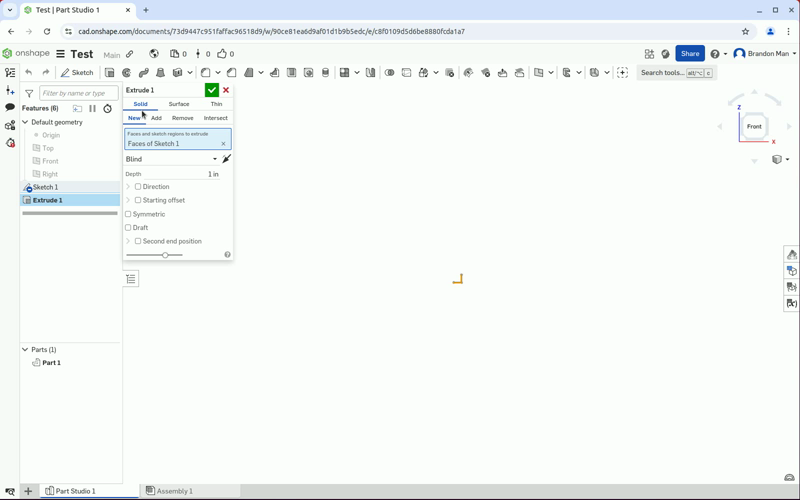
mouse_move(137, 120)
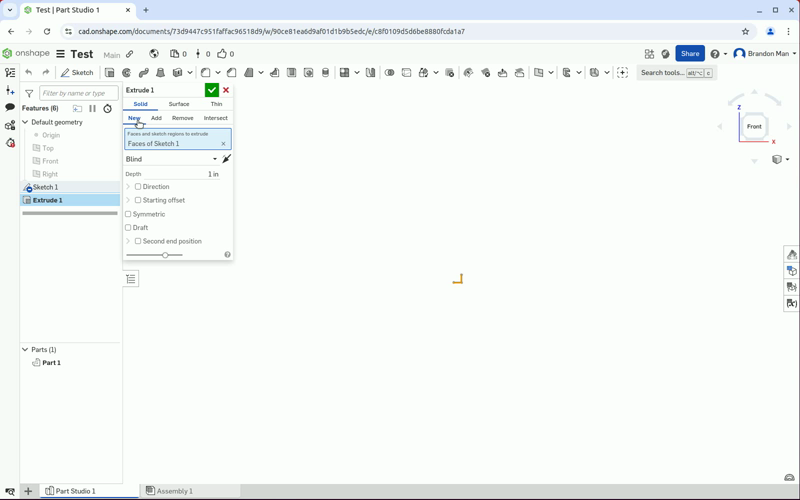
click(137, 120)
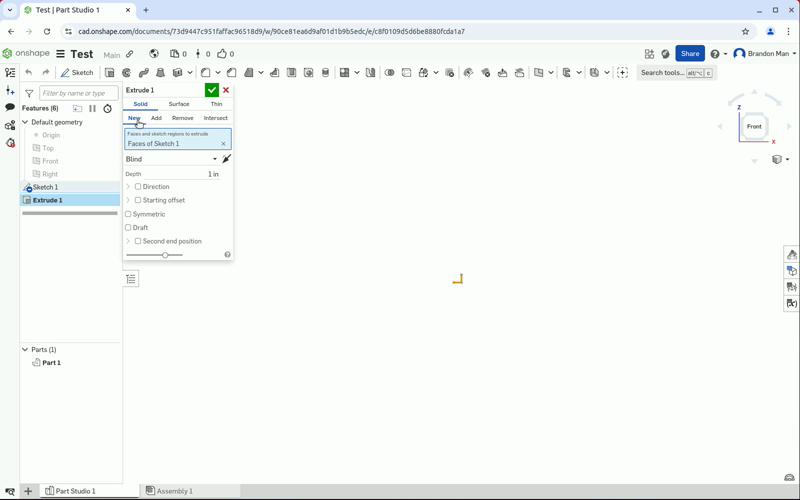
key(tab, 4)
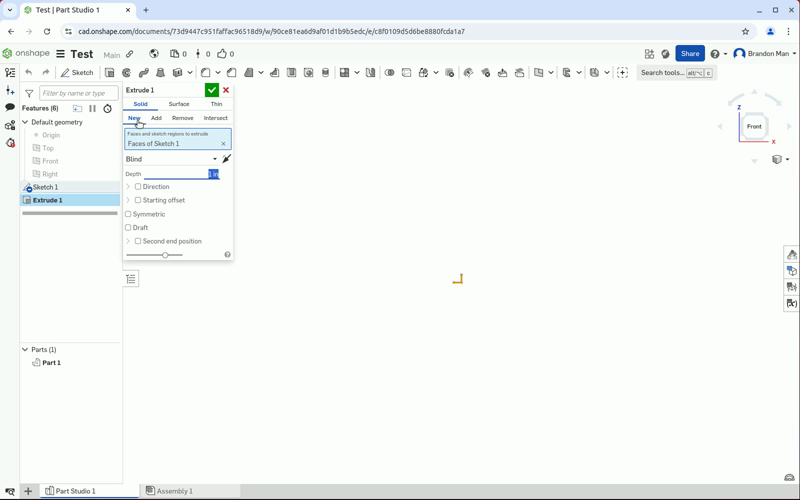
text(-23.108)
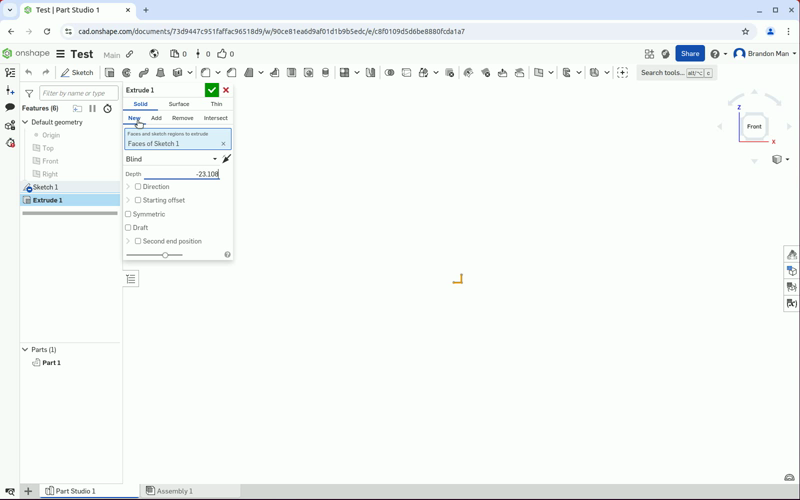
key(enter)
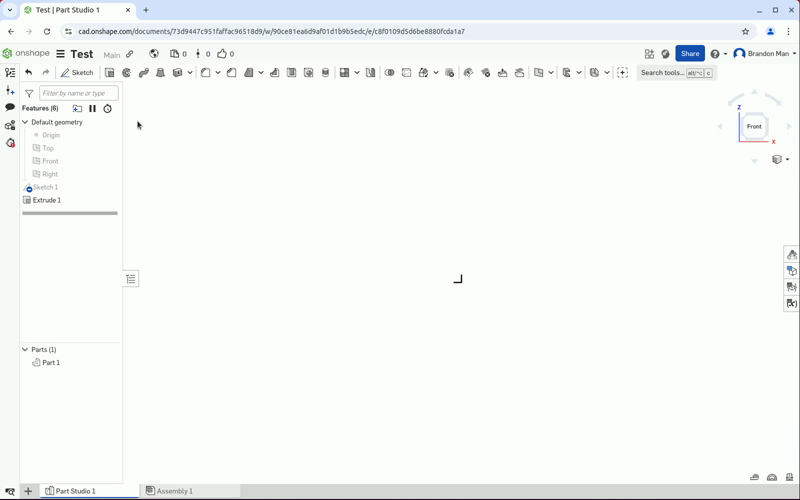
key(shift+h)
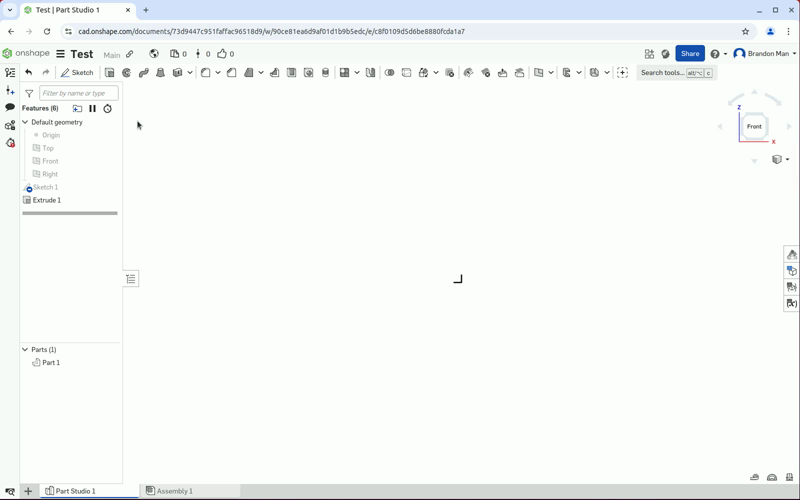
key(shift+h)
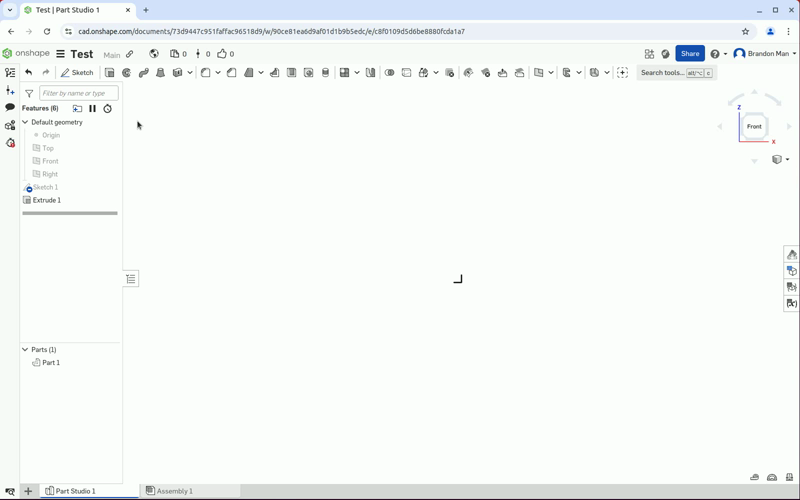
mouse_move(73, 189)
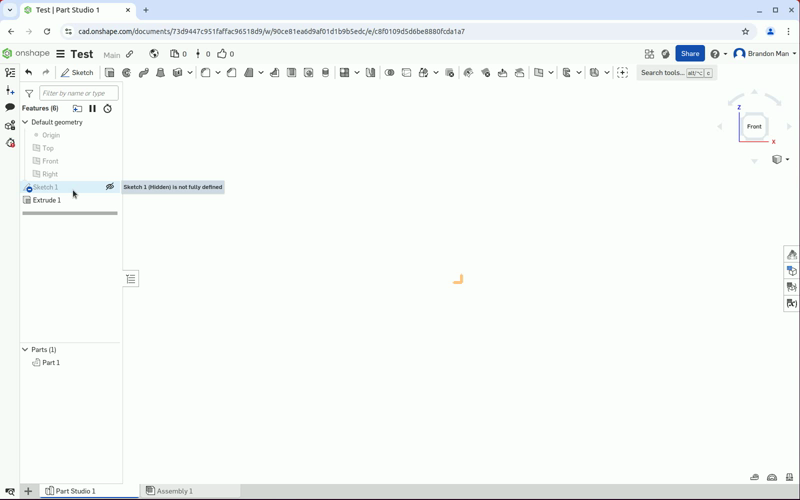
click(73, 189)
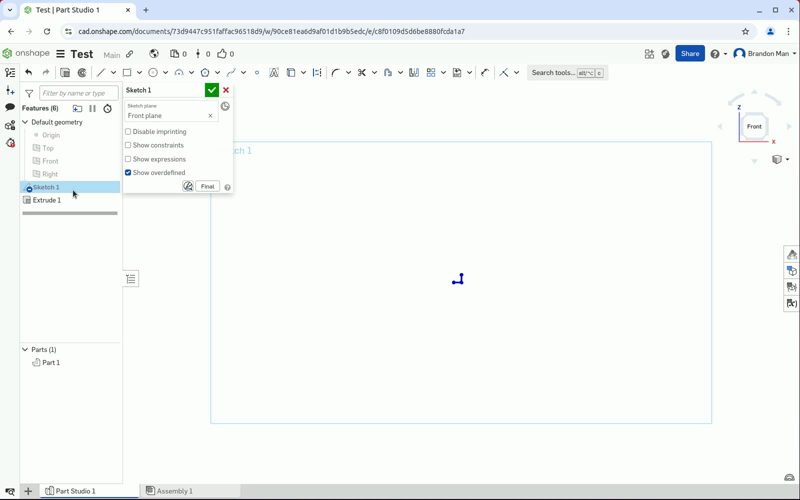
mouse_move(229, 92)
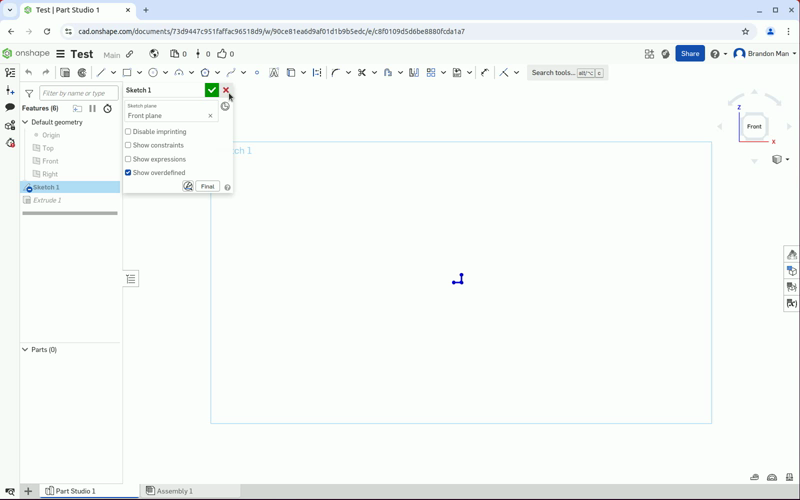
click(229, 92)
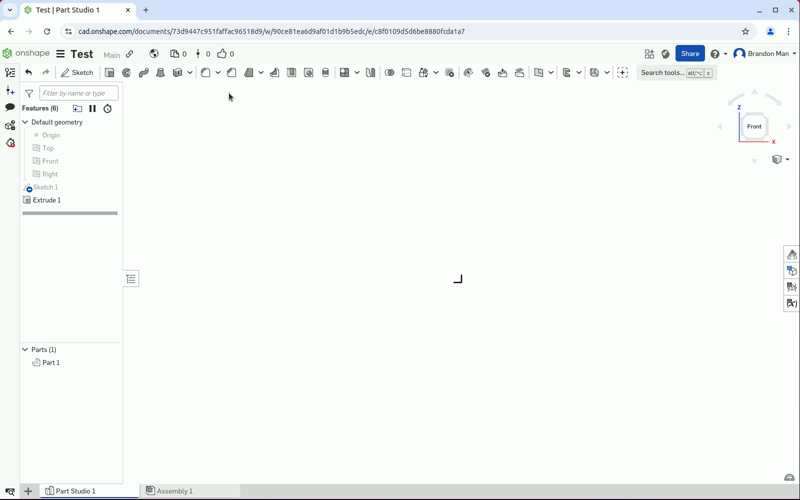
mouse_move(73, 352)
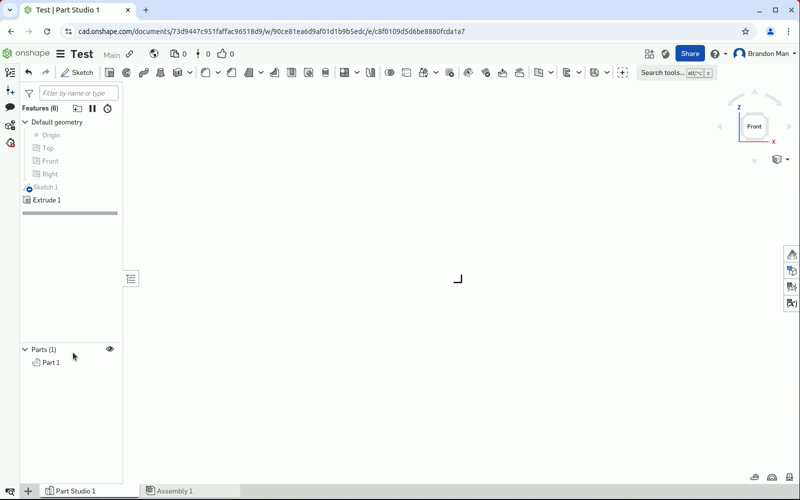
key(y)
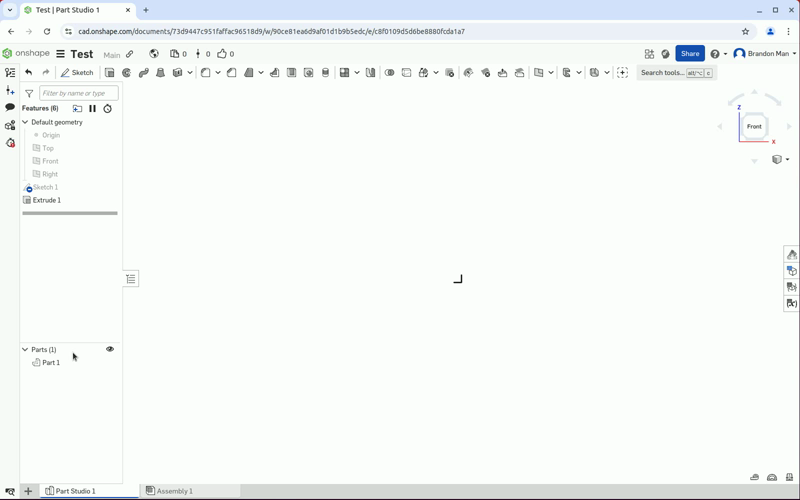
key(shift+p)
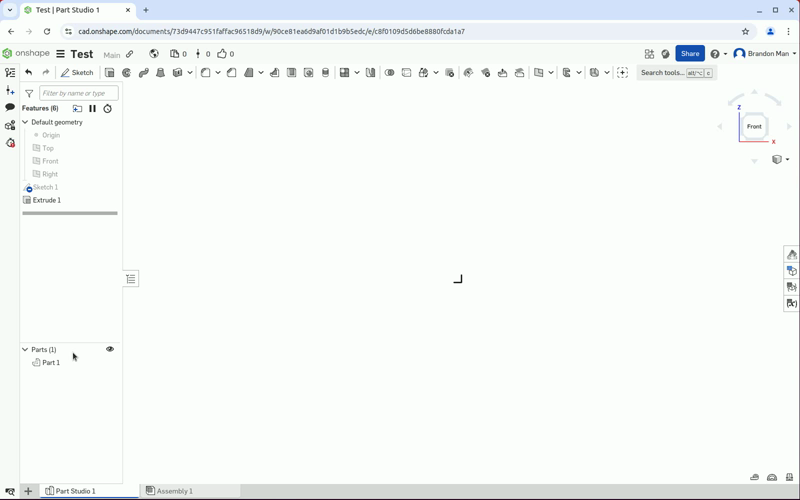
key(space)
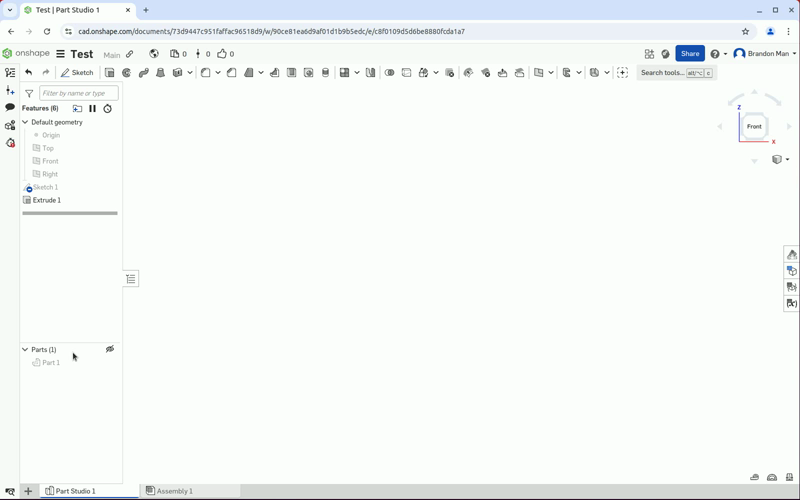
key_down(shift)
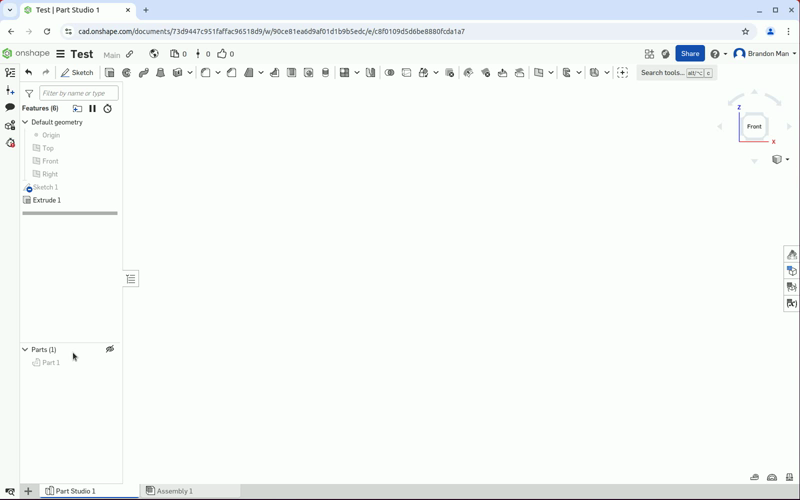
key(down)
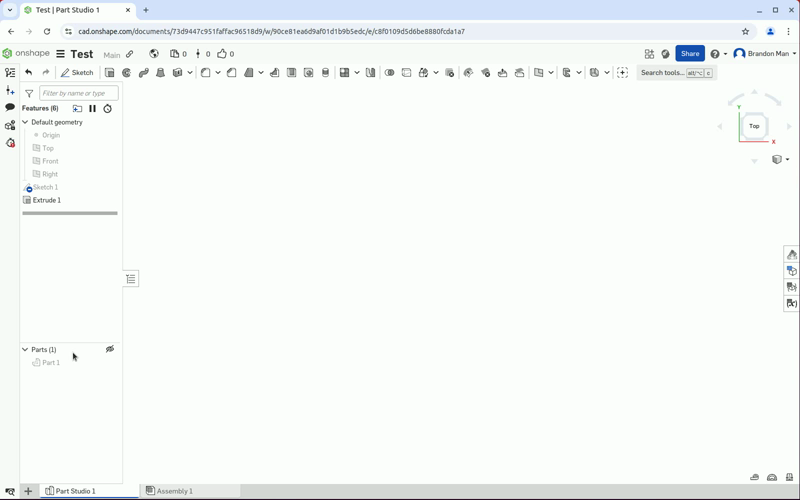
key_up(shift)
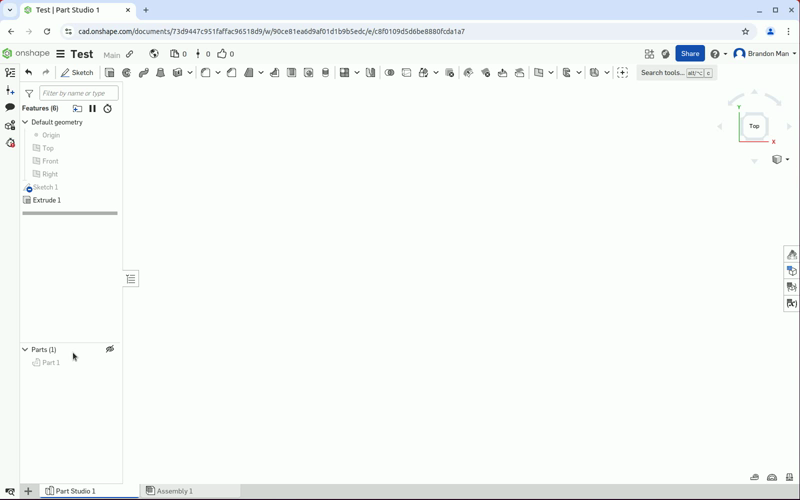
mouse_move(73, 352)
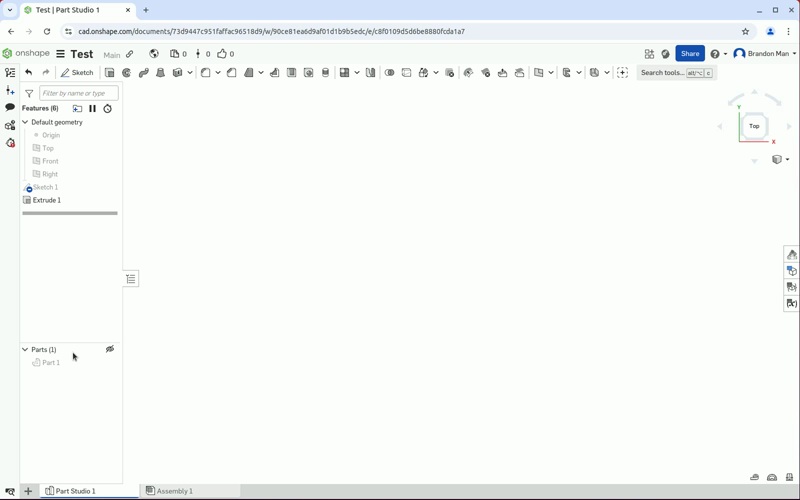
key(shift+y)
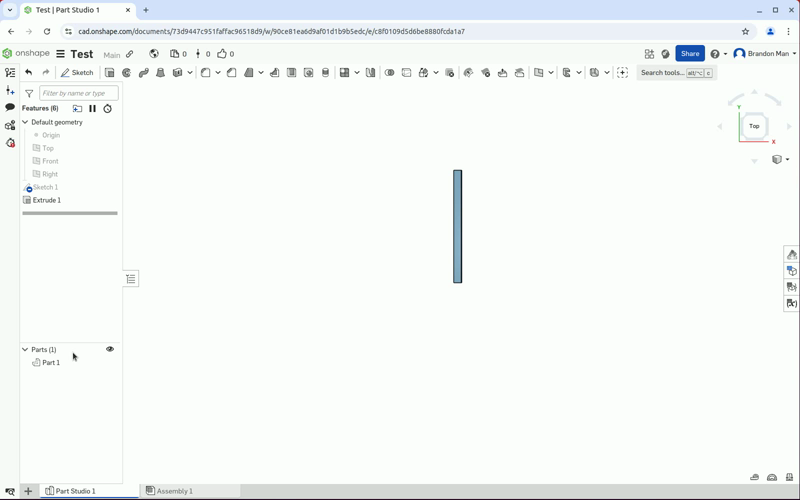
mouse_move(541, 75)
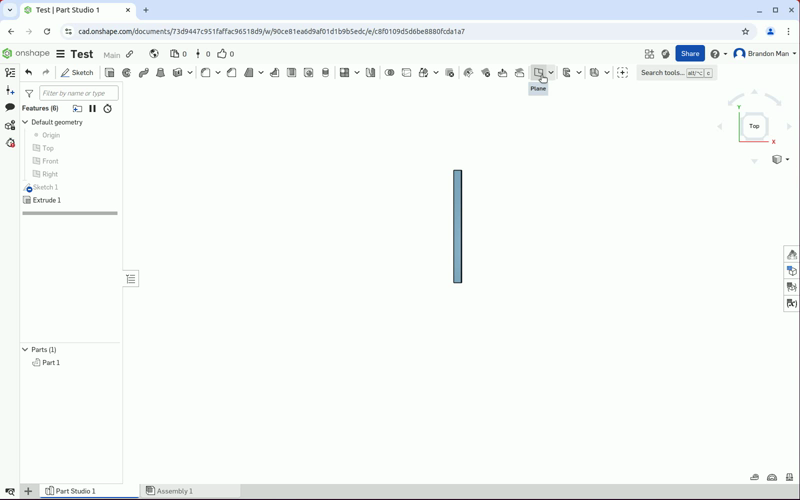
click(541, 75)
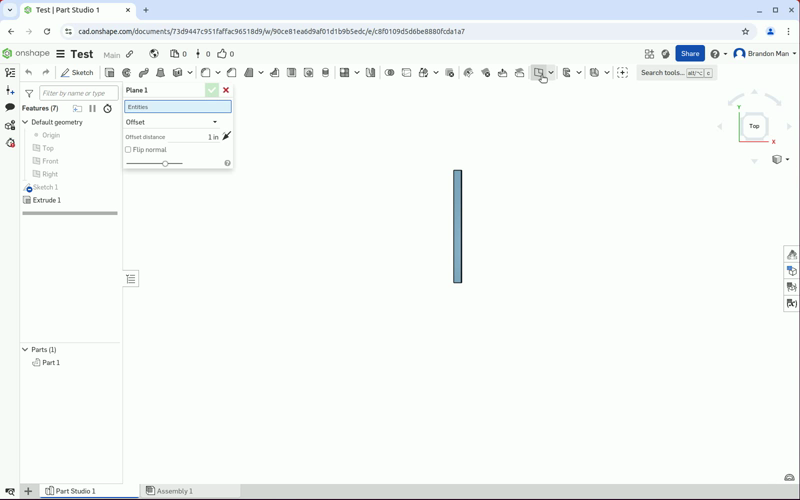
mouse_move(73, 150)
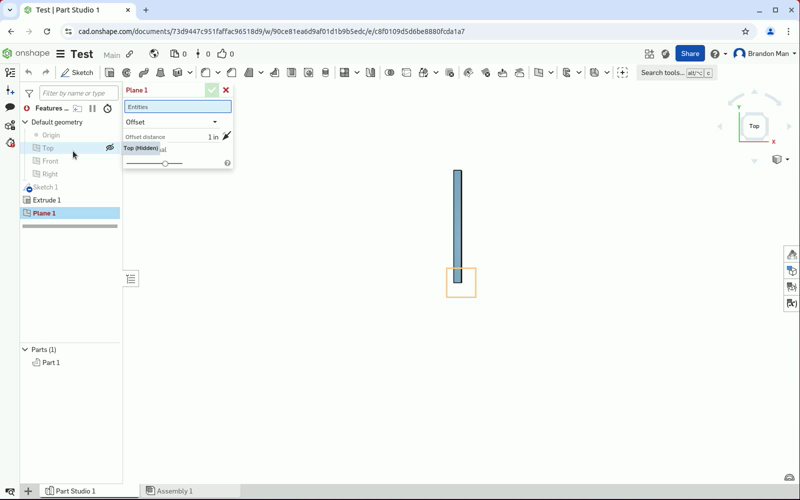
click(73, 150)
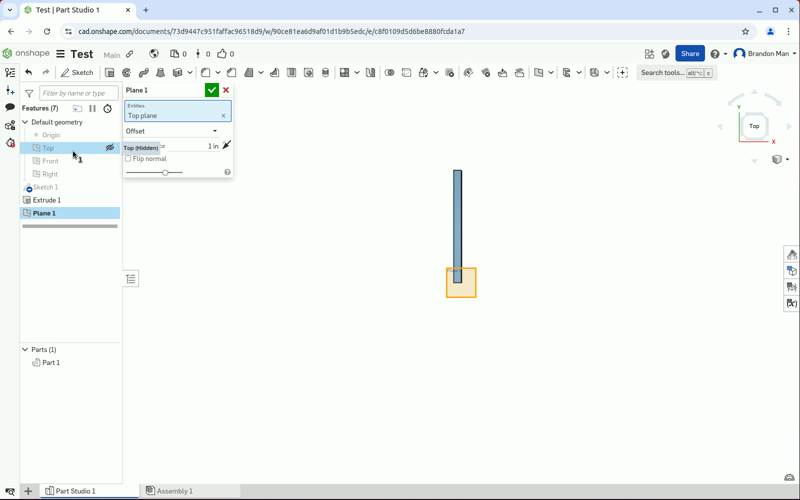
key(tab, 2)
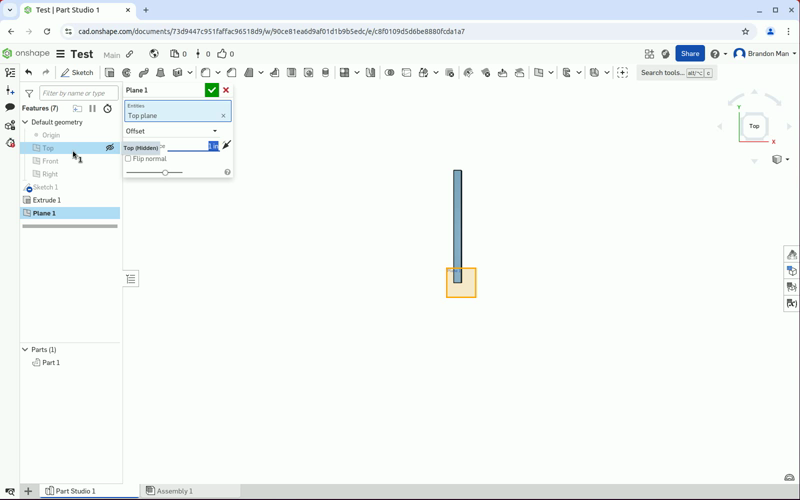
text(1.448)
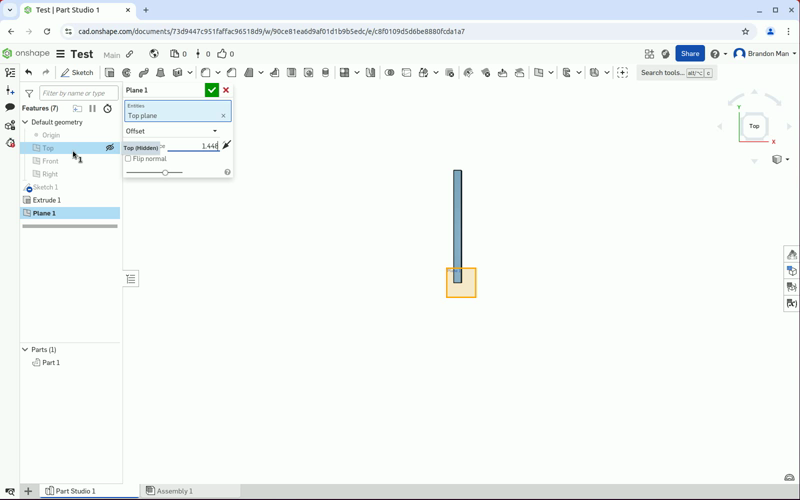
key(enter, 2)
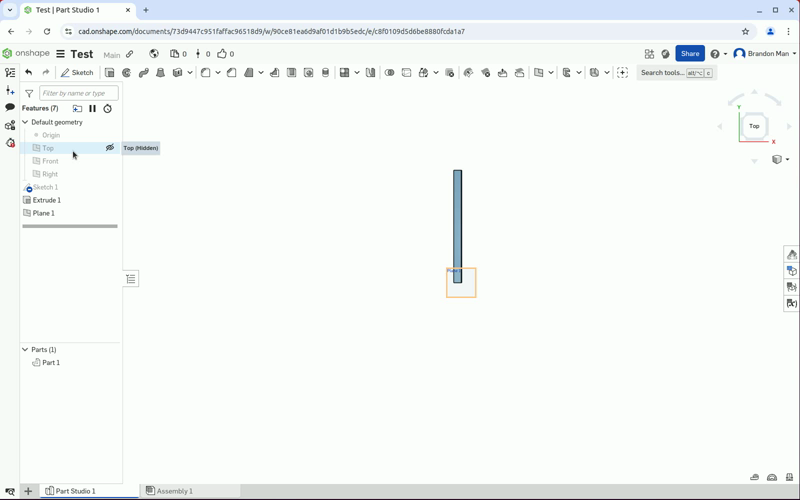
key(shift+s)
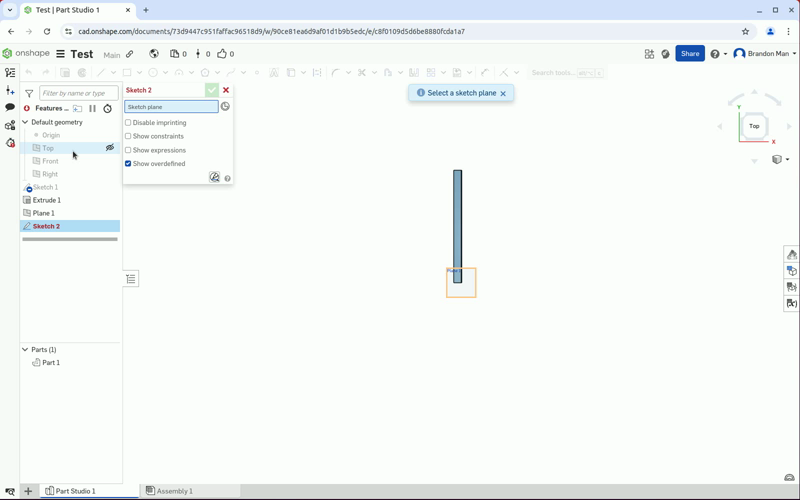
mouse_move(73, 215)
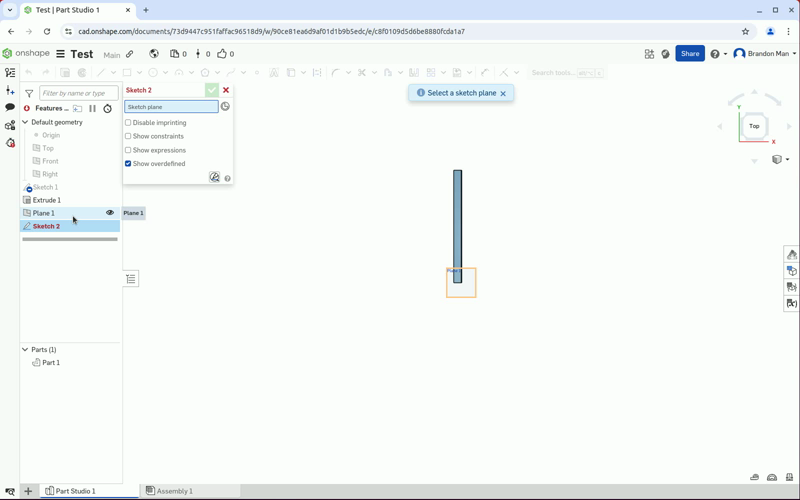
click(73, 215)
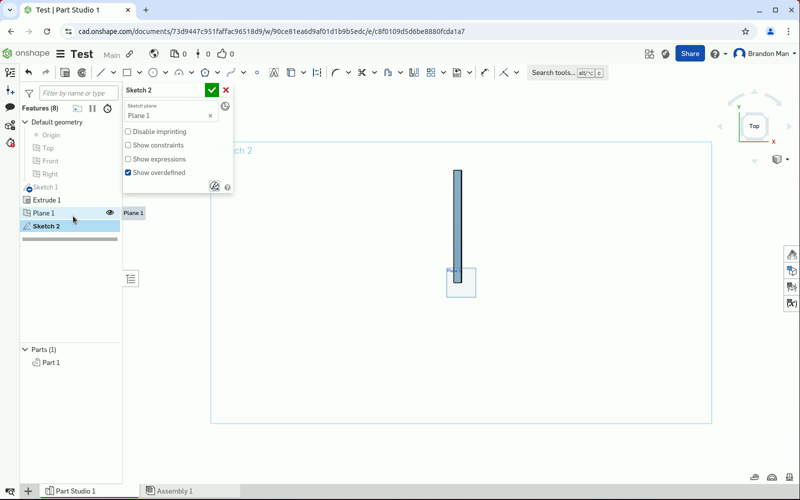
mouse_move(73, 352)
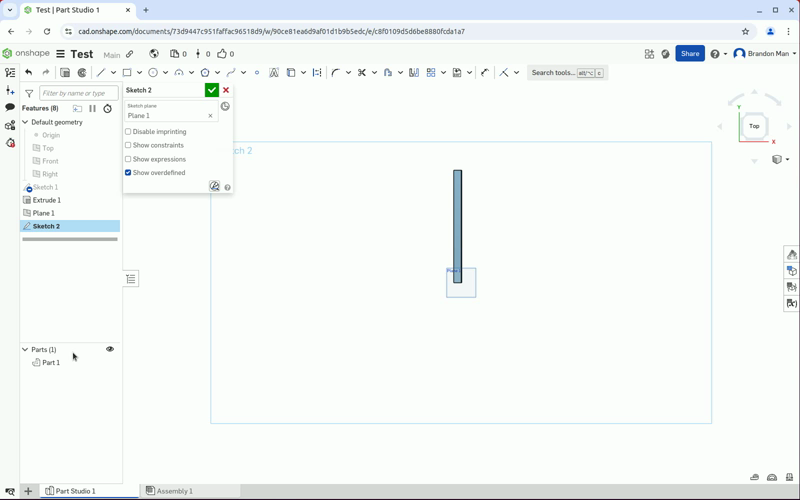
key(y)
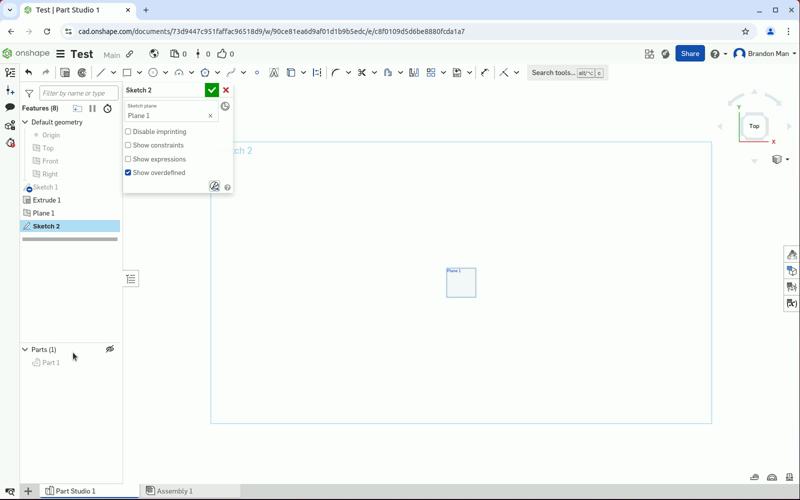
key(l)
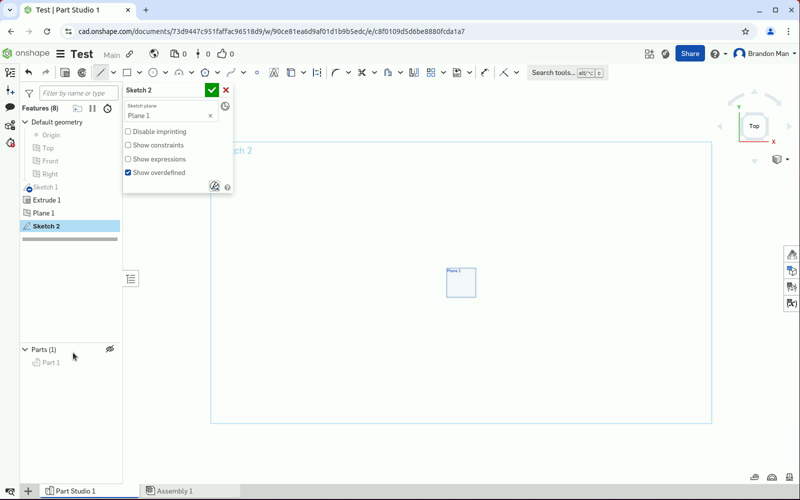
key_down(shift)
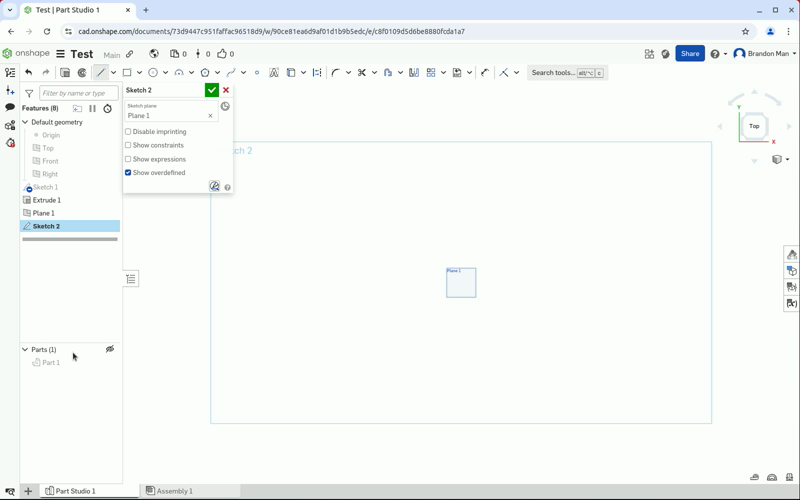
mouse_move(453, 177)
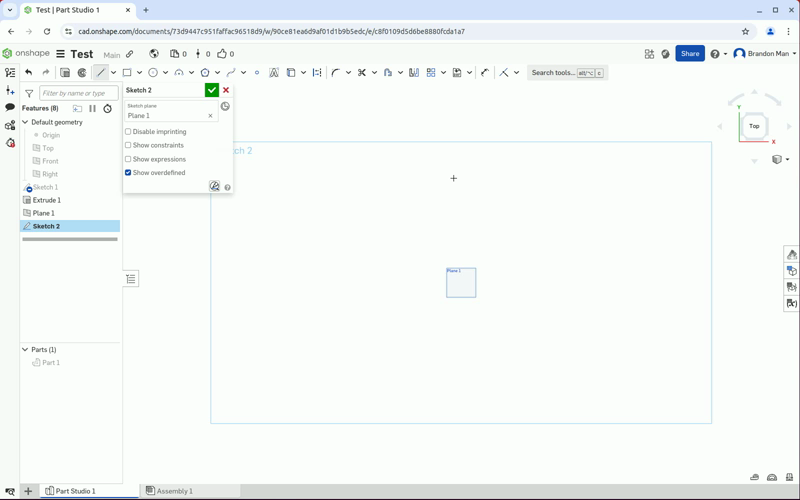
click(453, 177)
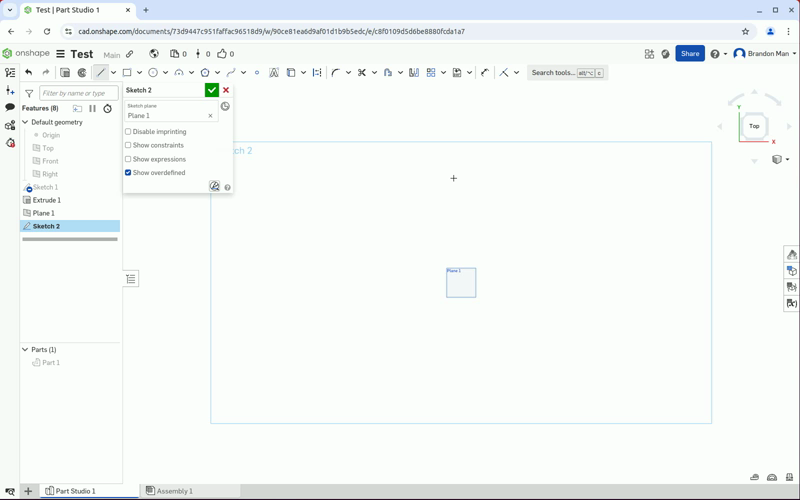
key_up(shift)
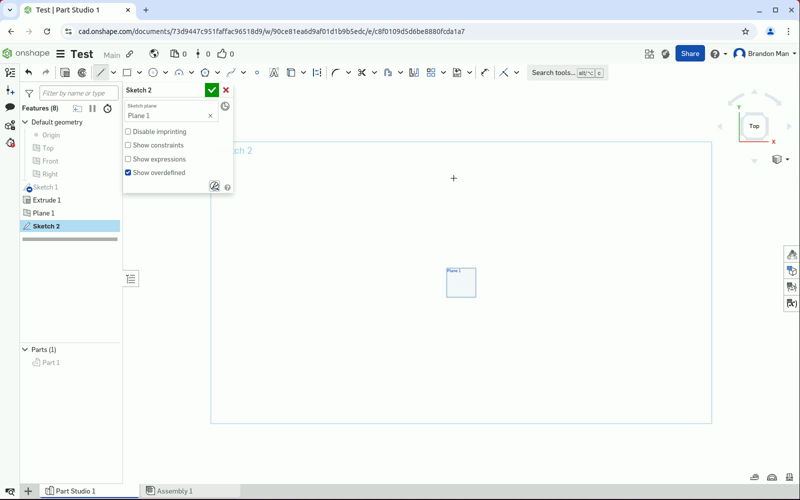
key_down(shift)
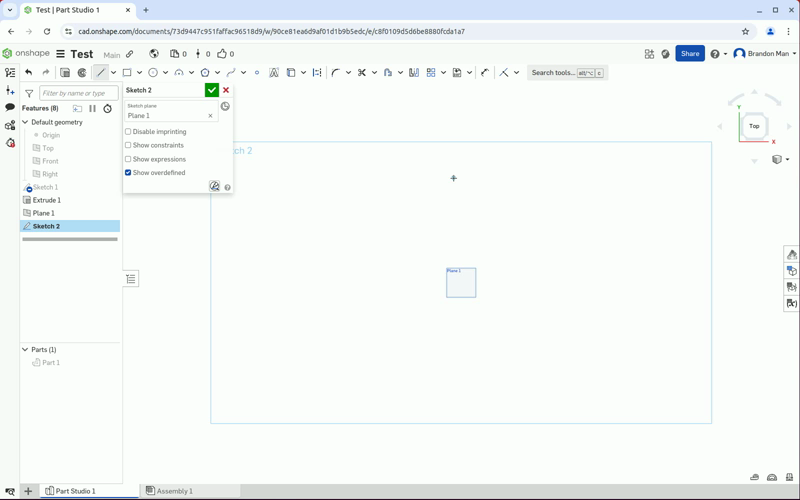
mouse_move(483, 177)
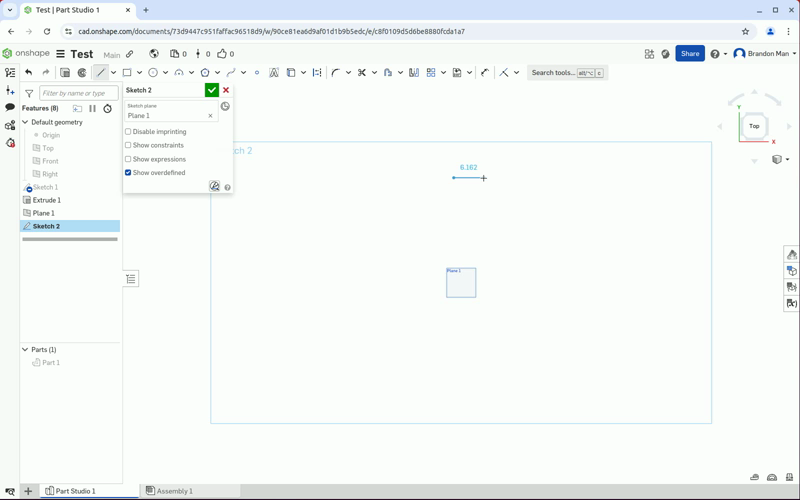
mouse_move(461, 170)
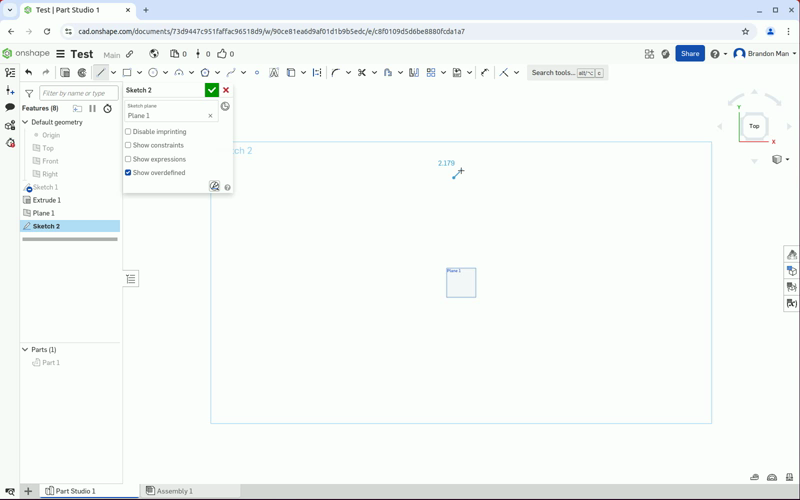
click(461, 170)
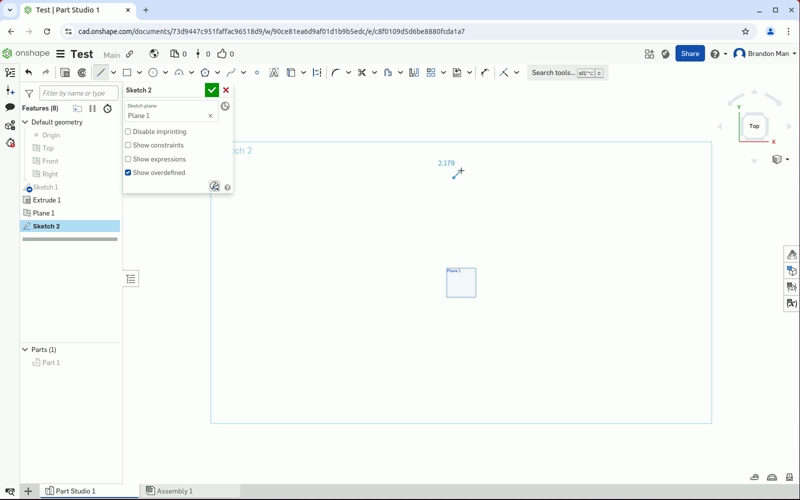
key_up(shift)
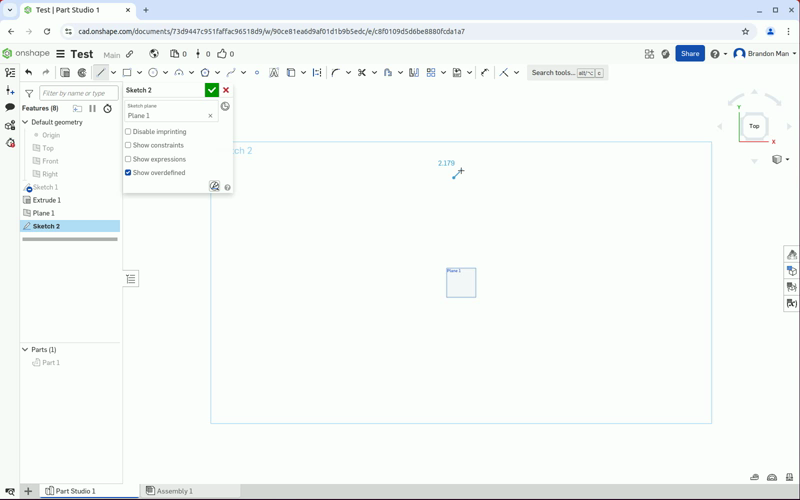
key_down(shift)
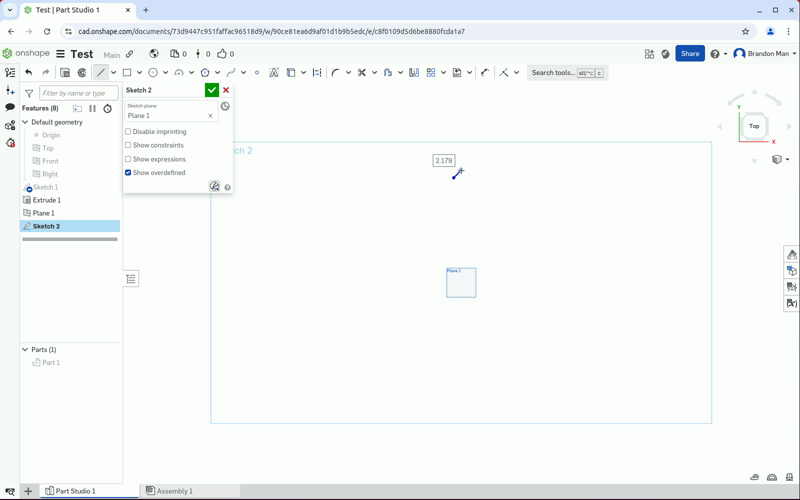
mouse_move(491, 170)
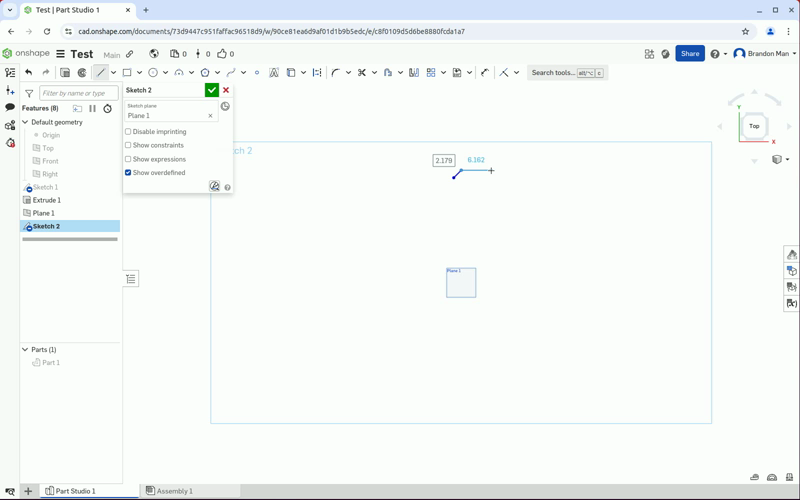
mouse_move(461, 169)
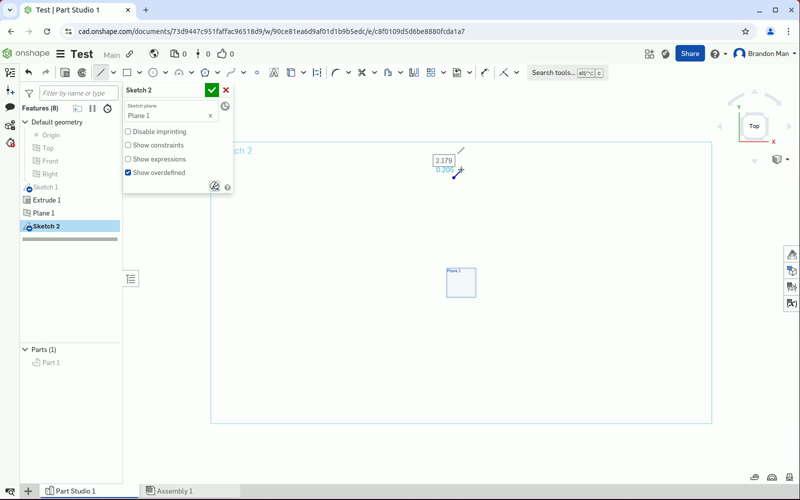
scroll(6)
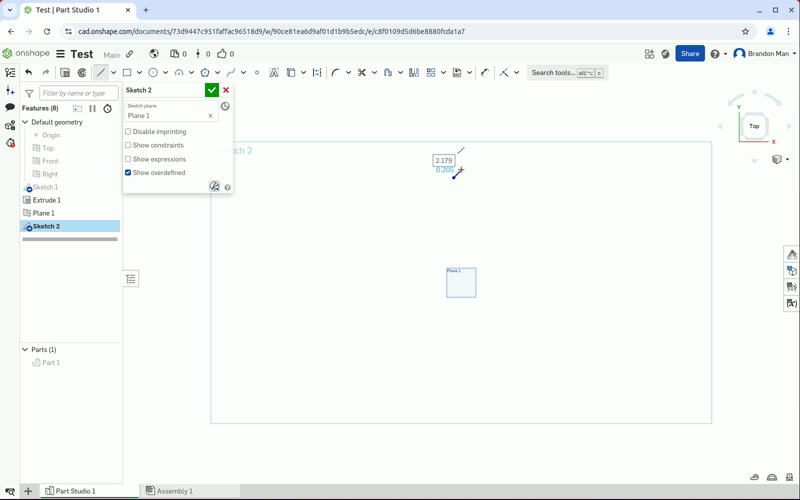
scroll(6)
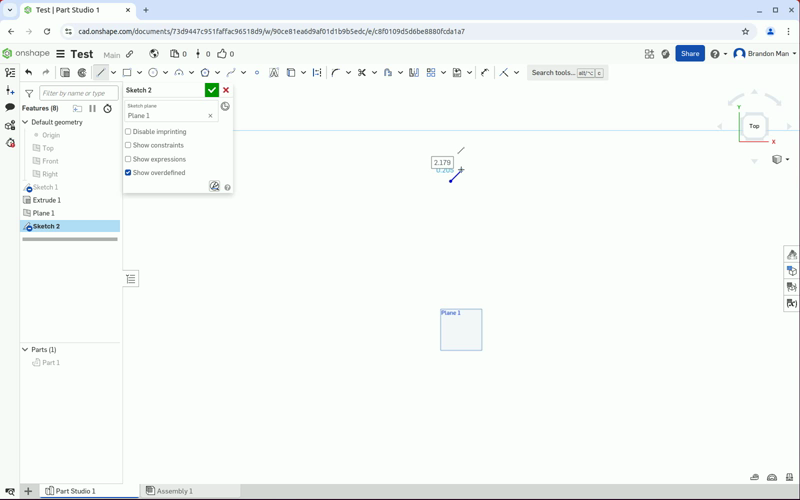
scroll(6)
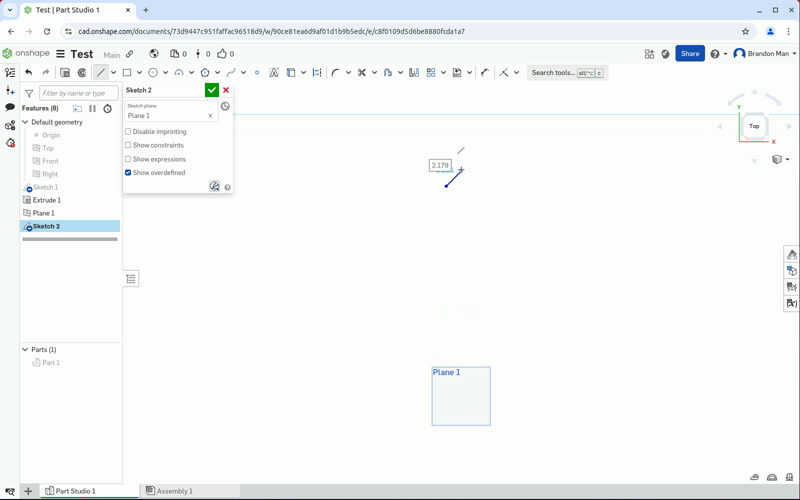
scroll(6)
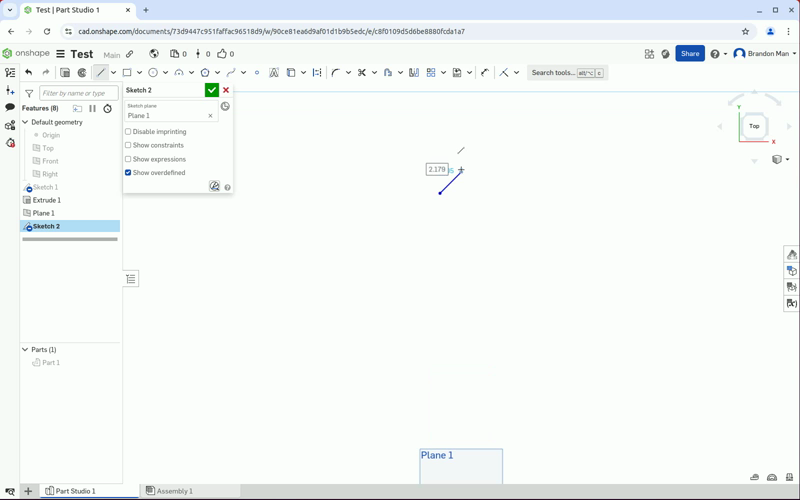
scroll(6)
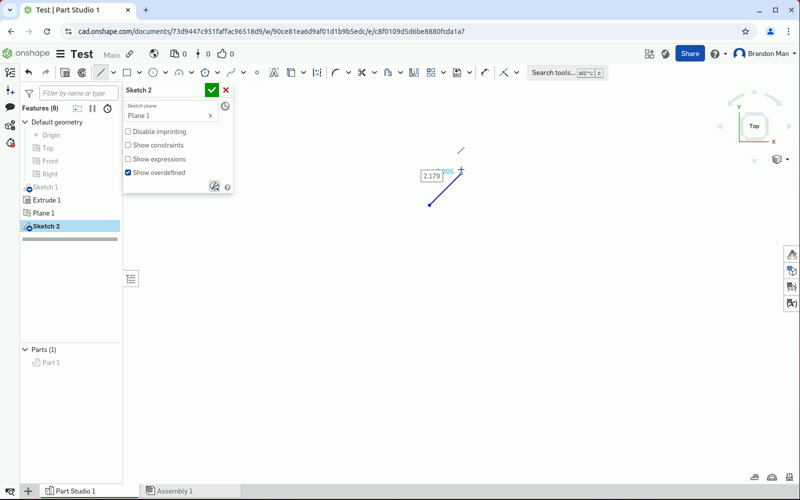
scroll(6)
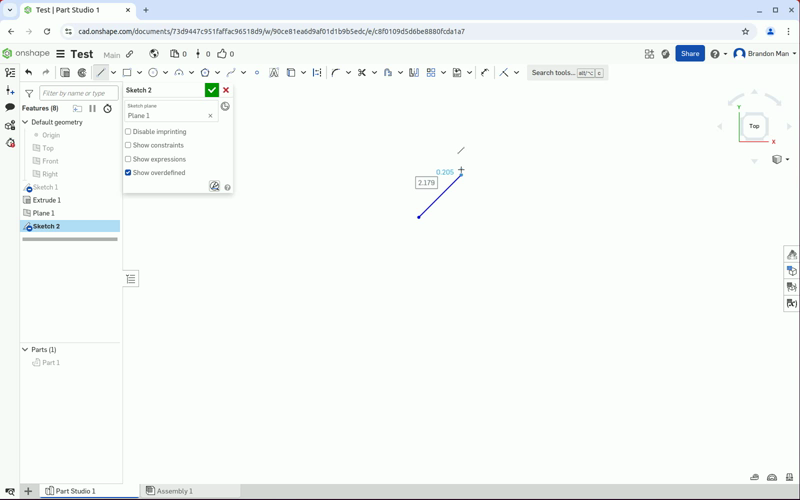
scroll(6)
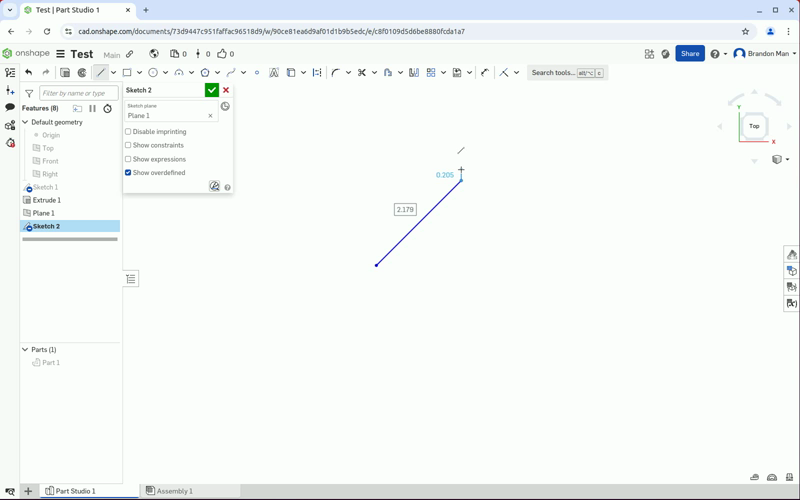
click(461, 169)
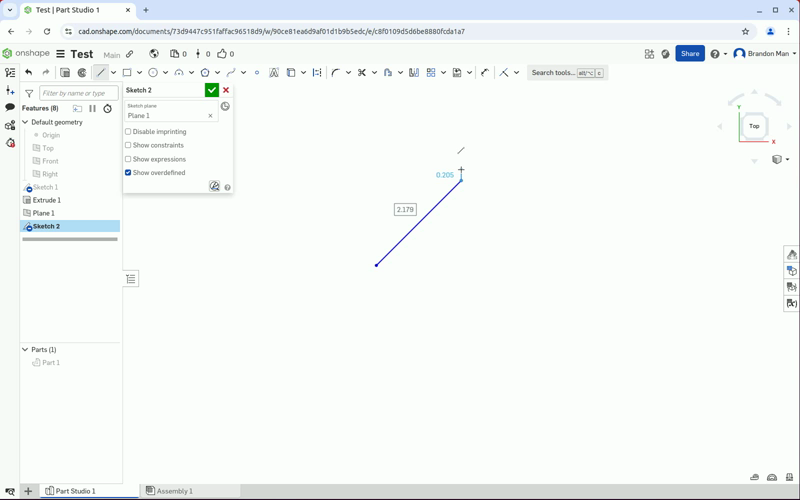
scroll(-6)
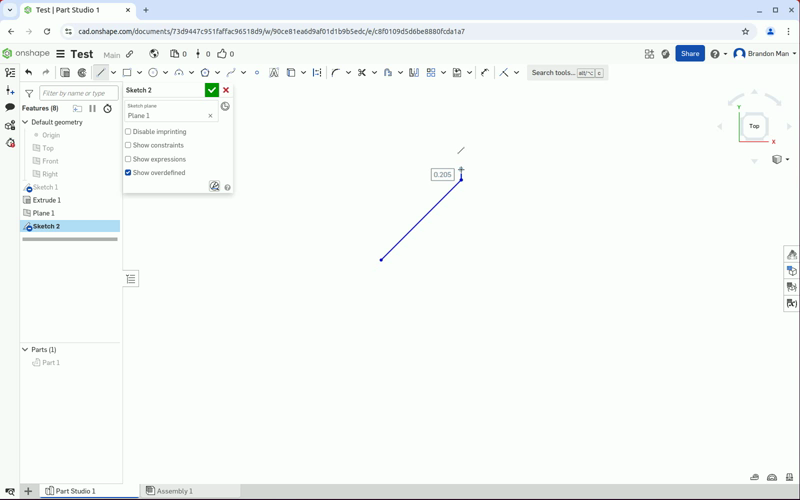
scroll(-6)
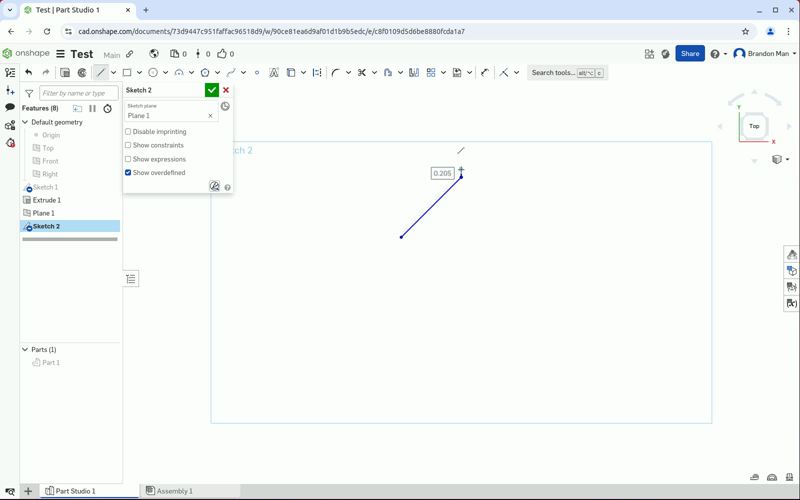
scroll(-6)
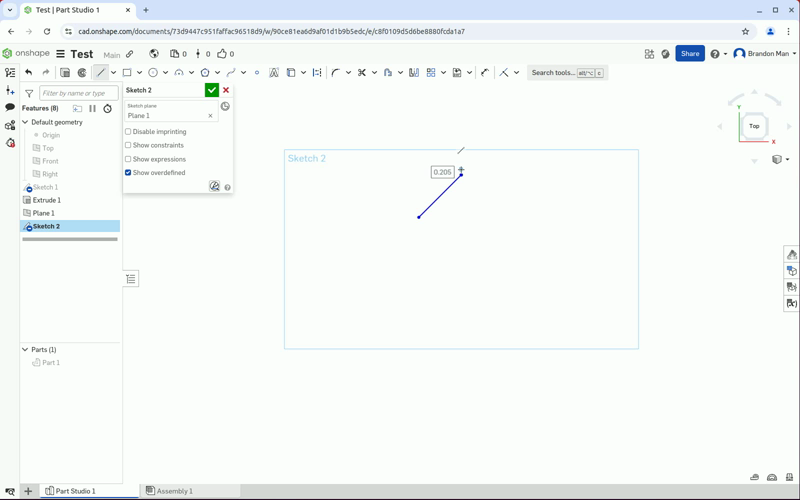
scroll(-6)
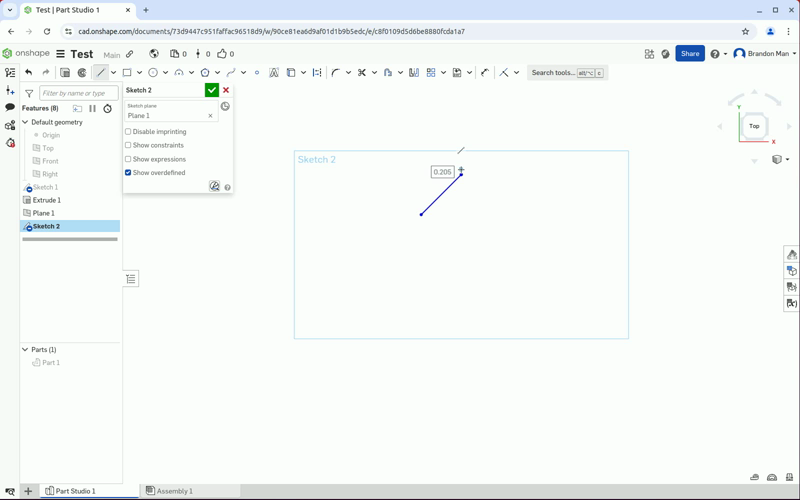
scroll(-6)
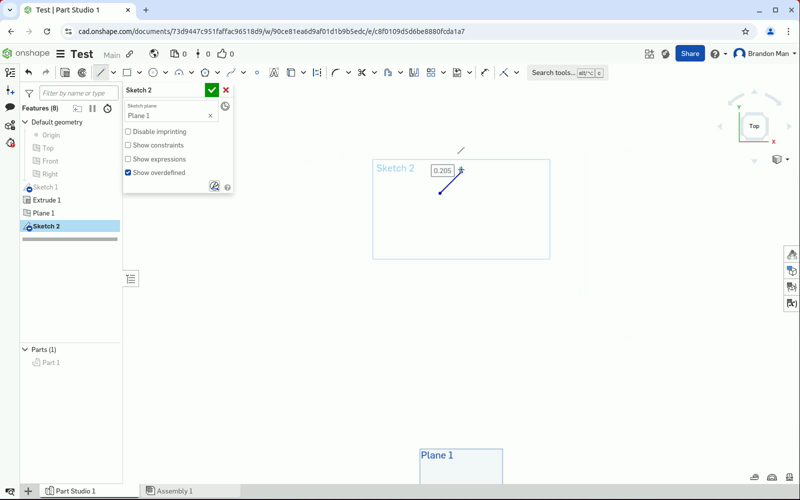
scroll(-6)
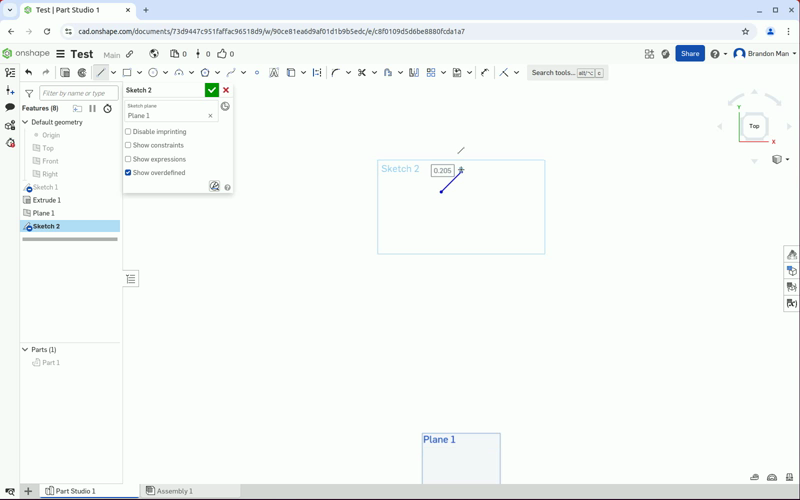
scroll(-6)
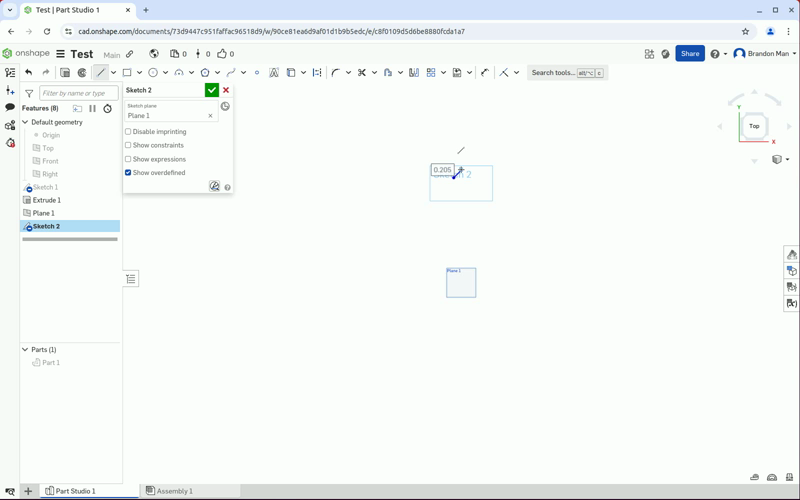
key_up(shift)
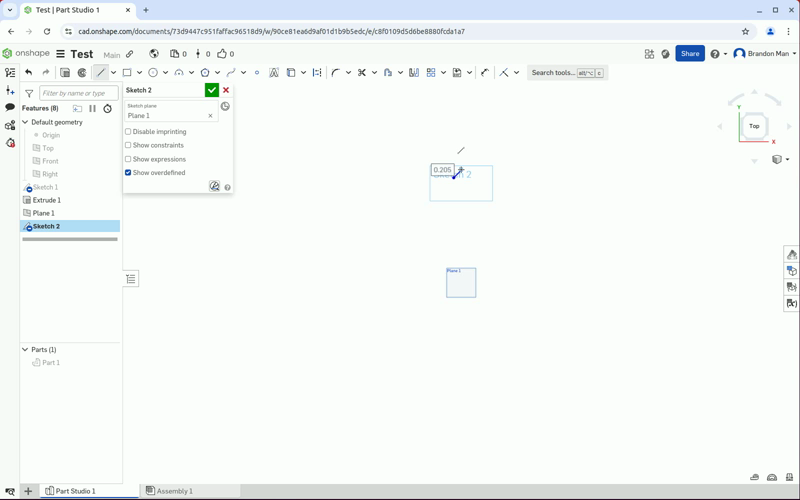
key_down(shift)
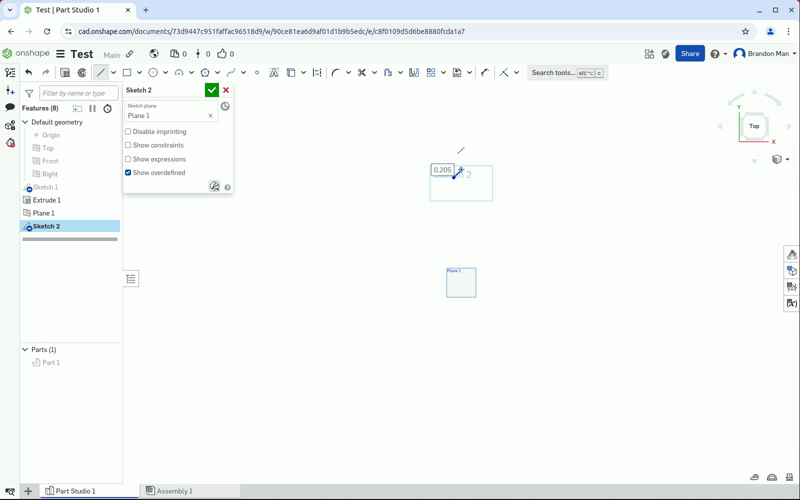
mouse_move(491, 169)
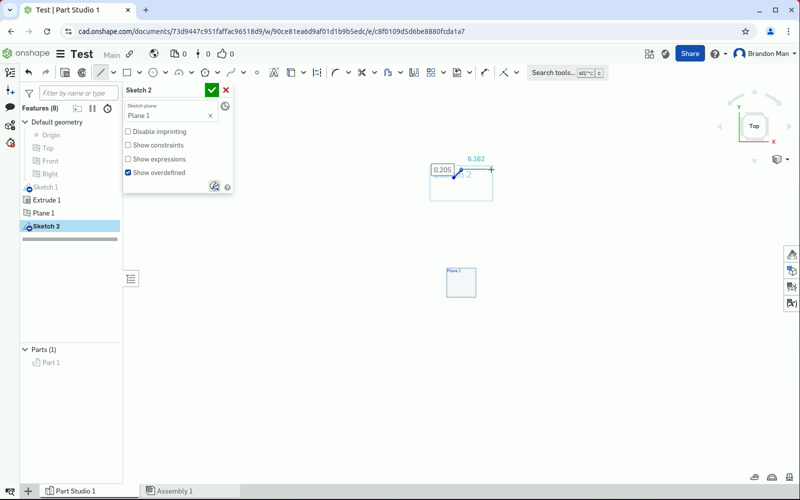
mouse_move(453, 169)
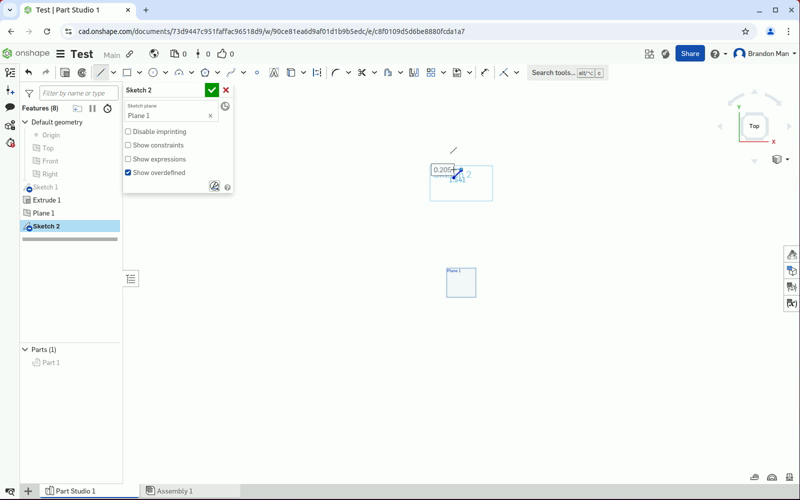
scroll(6)
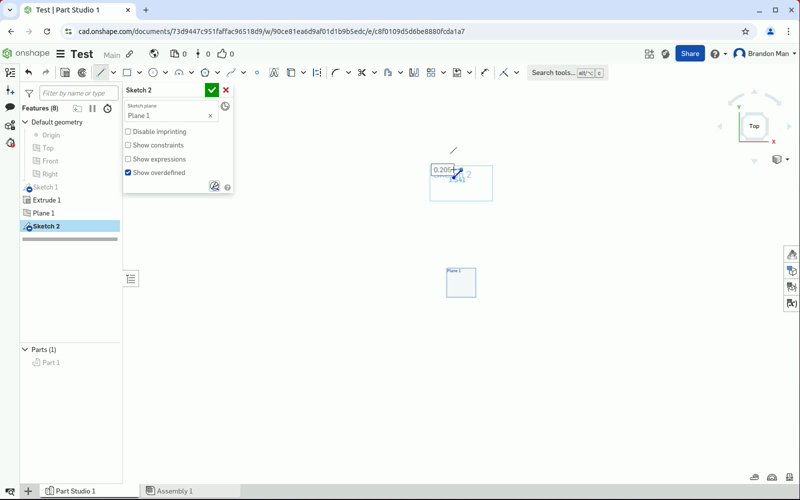
scroll(6)
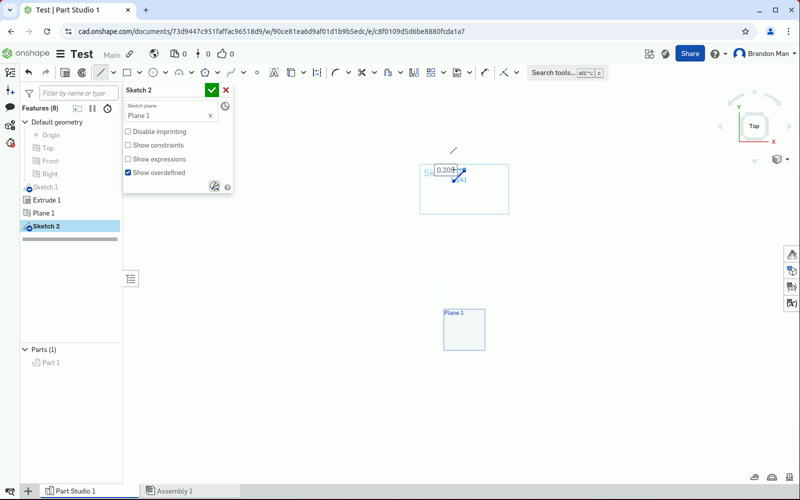
scroll(6)
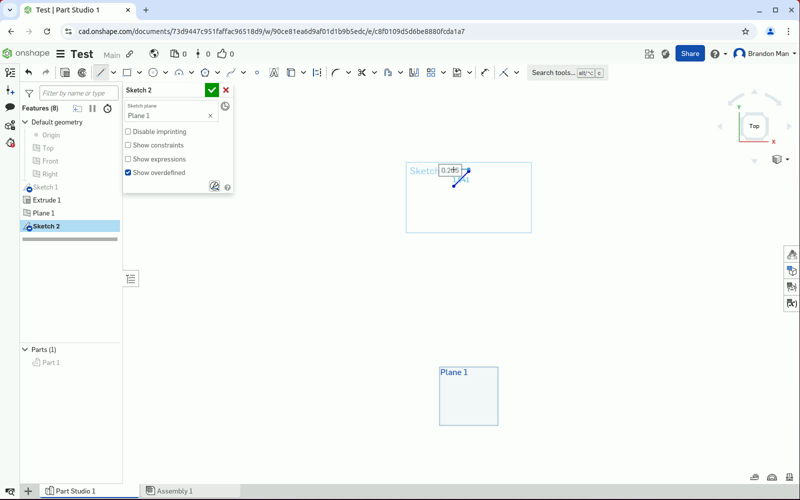
scroll(6)
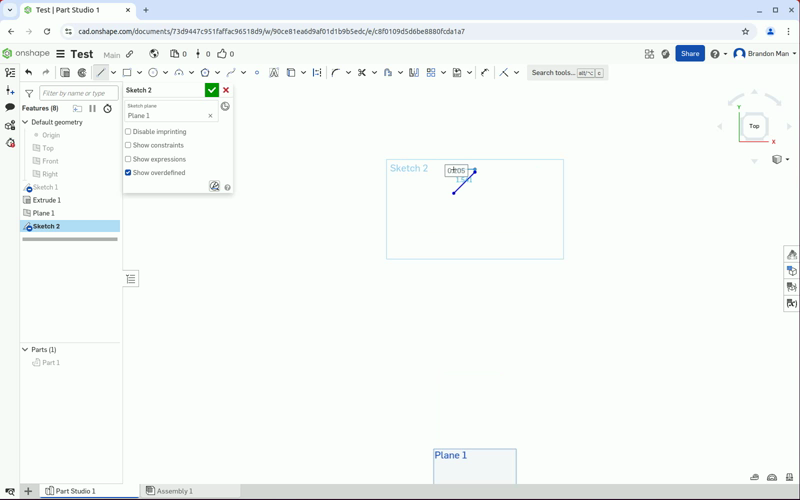
scroll(6)
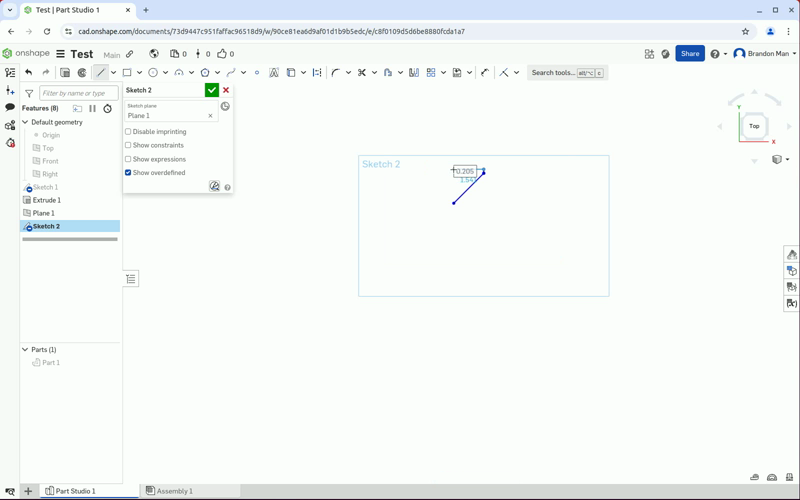
scroll(6)
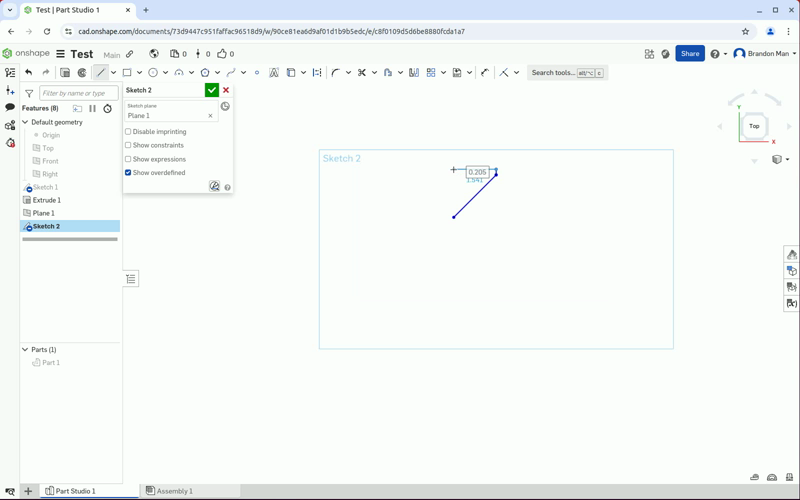
scroll(6)
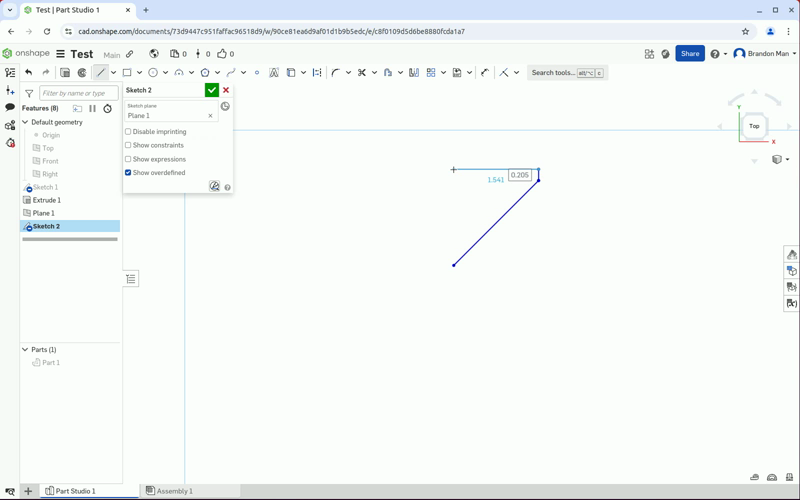
click(453, 169)
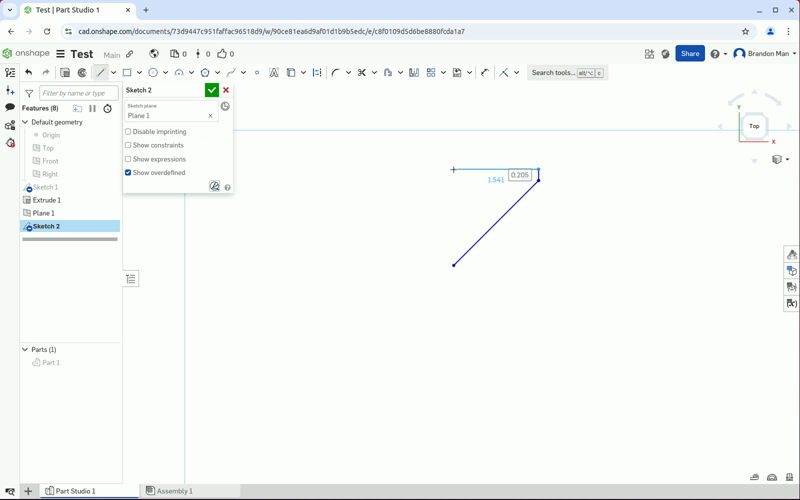
scroll(-6)
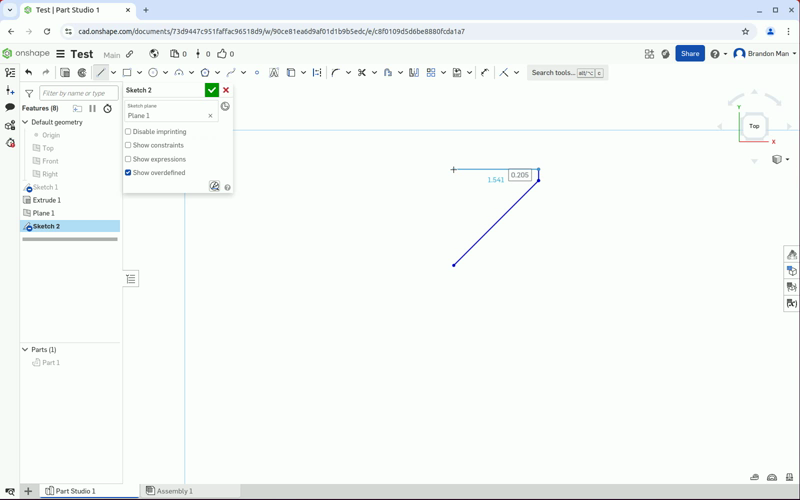
scroll(-6)
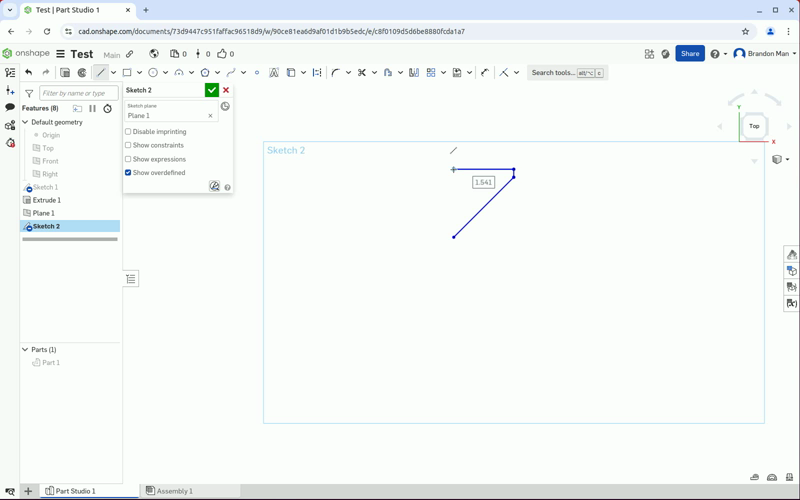
scroll(-6)
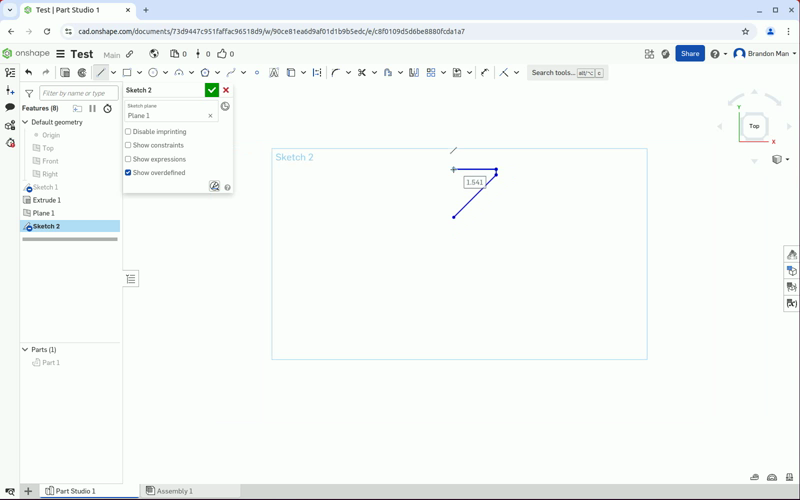
scroll(-6)
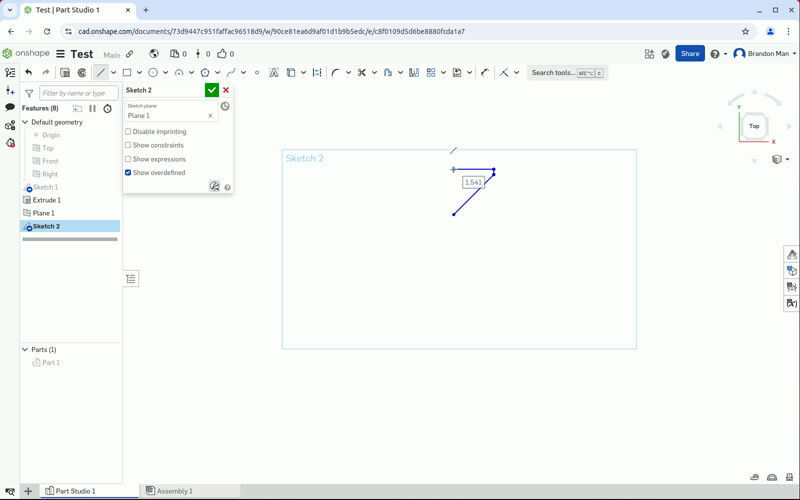
scroll(-6)
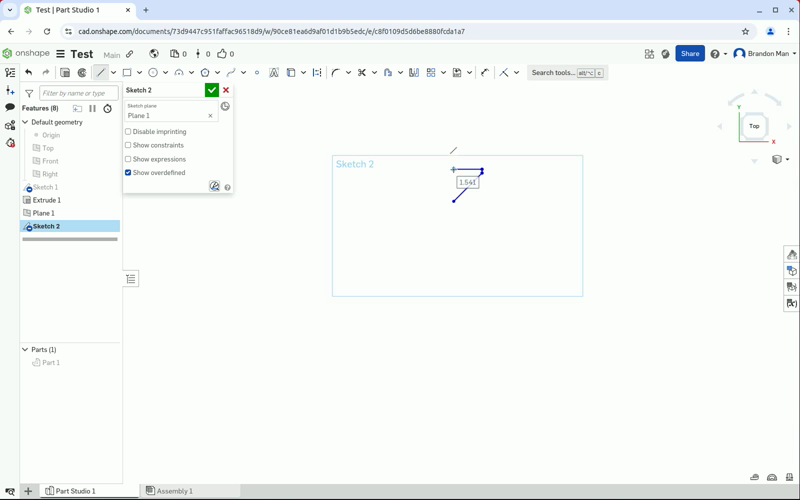
scroll(-6)
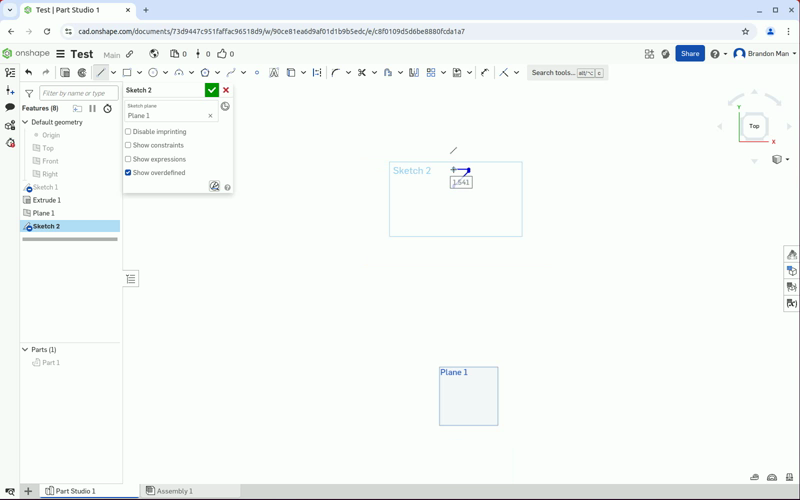
scroll(-6)
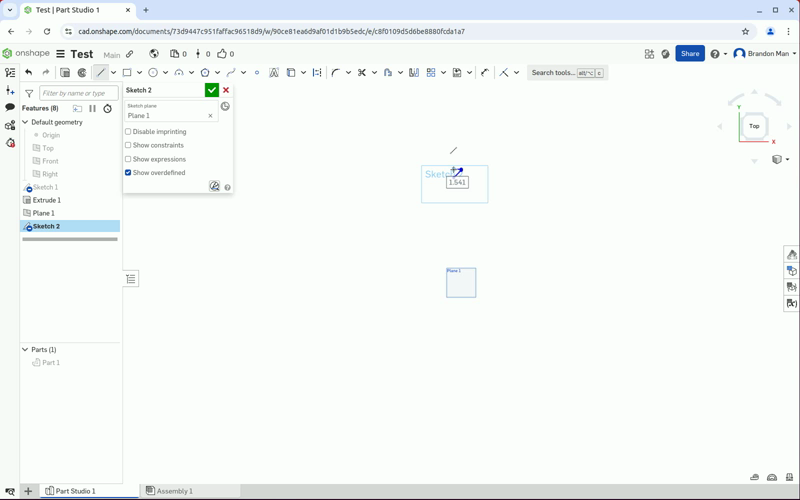
key_up(shift)
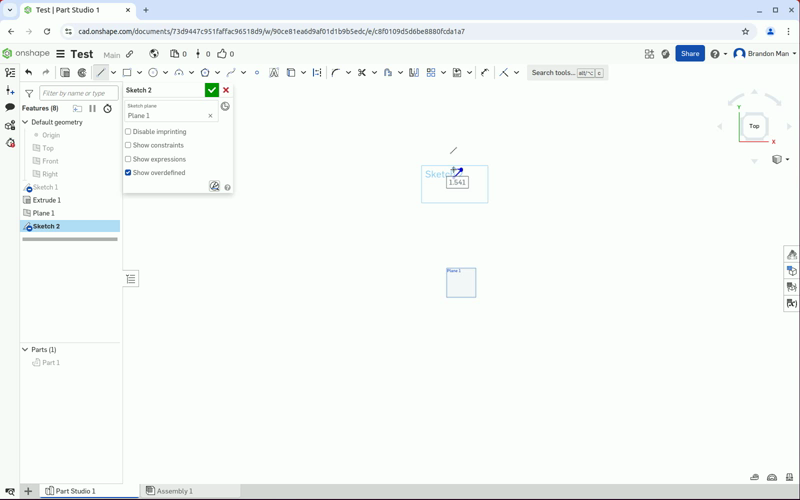
mouse_move(483, 169)
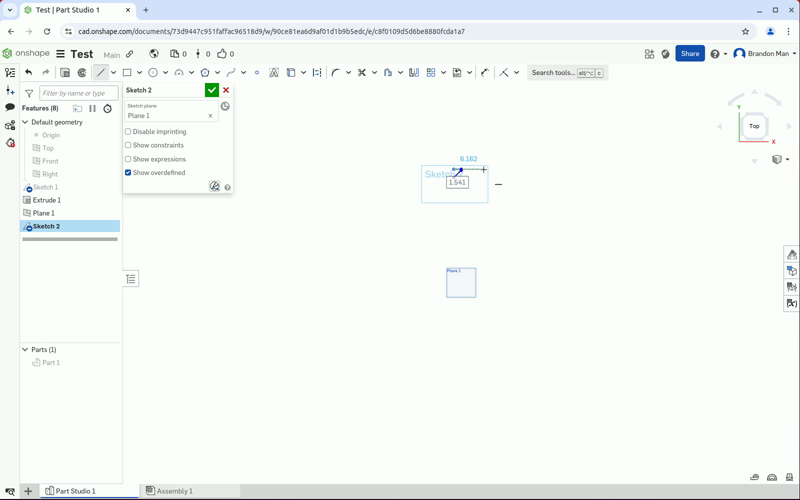
key_down(shift)
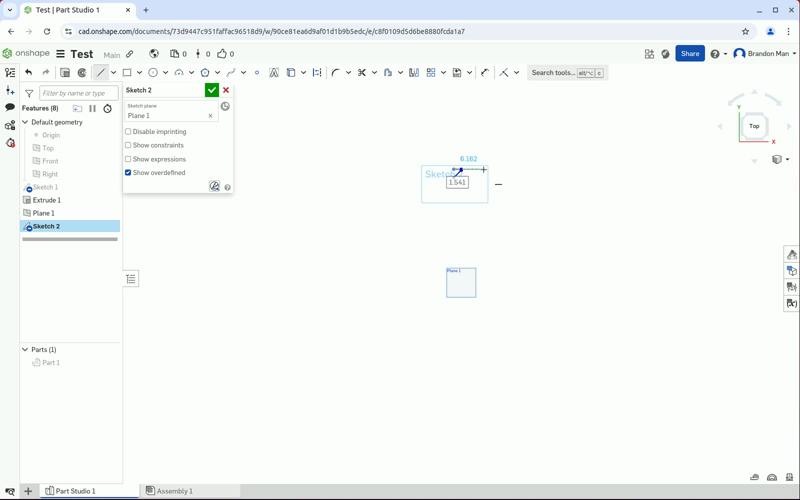
mouse_move(453, 177)
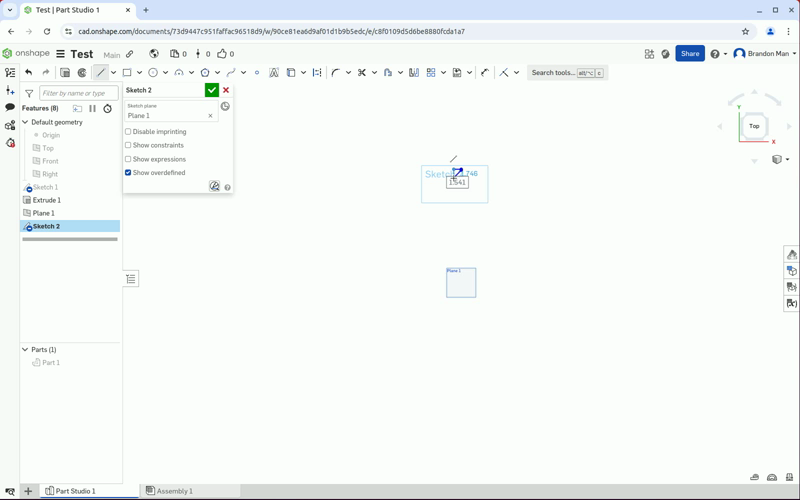
key_up(shift)
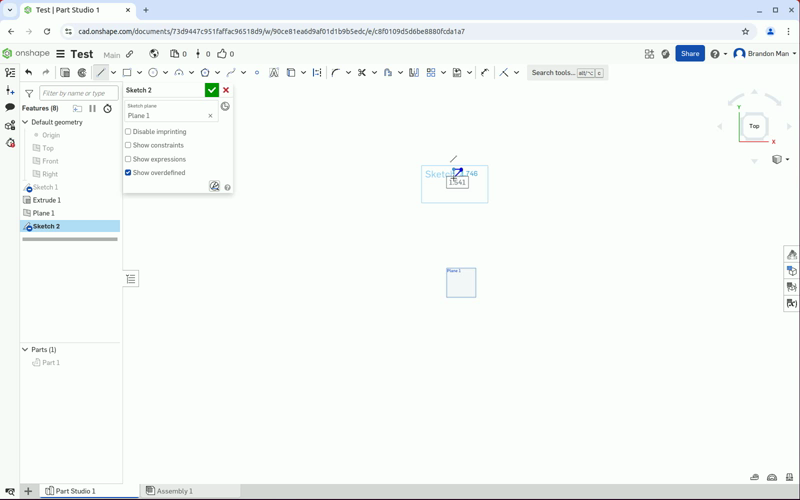
click(453, 177)
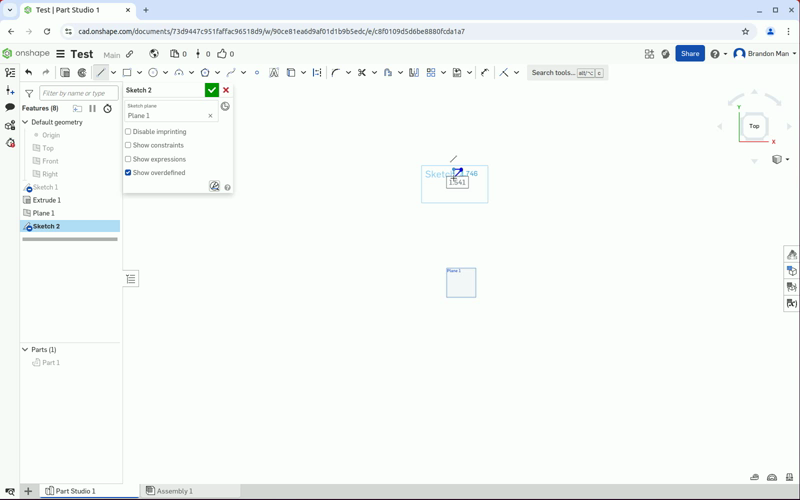
key(esc)
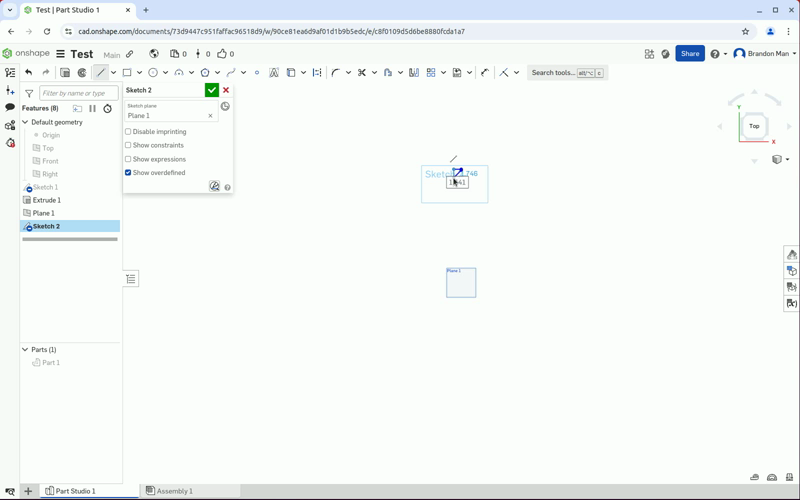
mouse_move(453, 170)
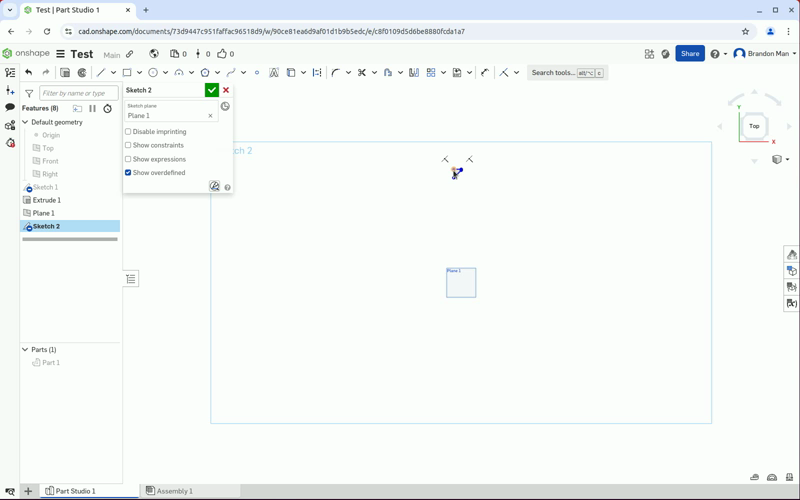
scroll(6)
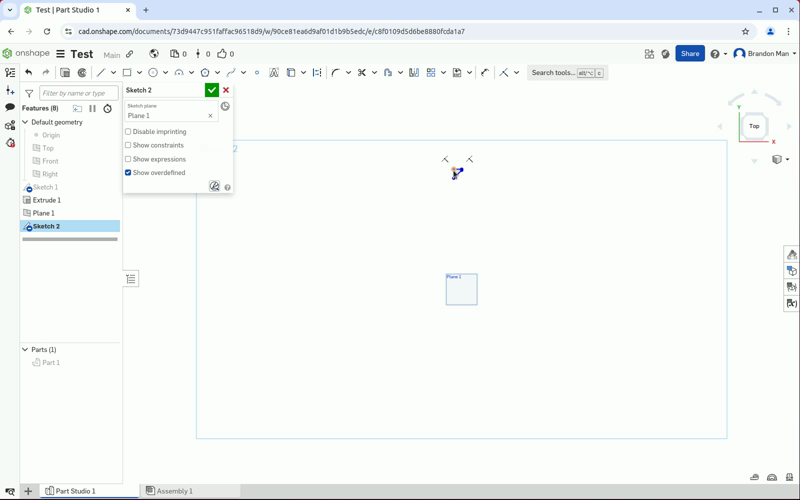
scroll(6)
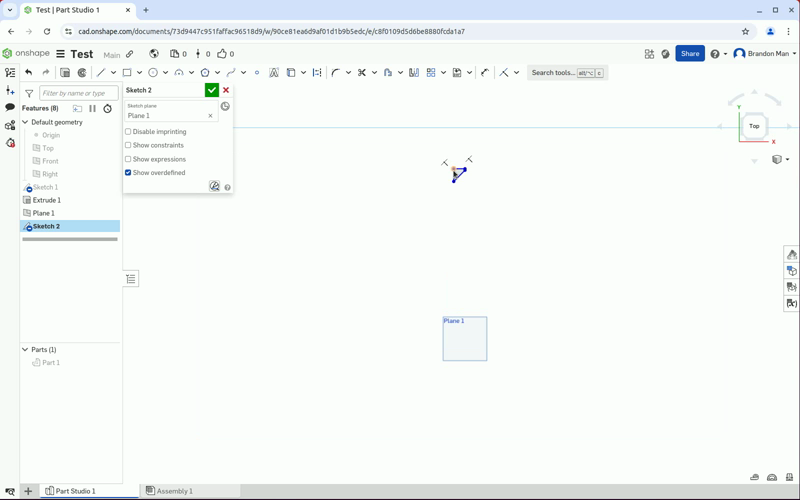
scroll(6)
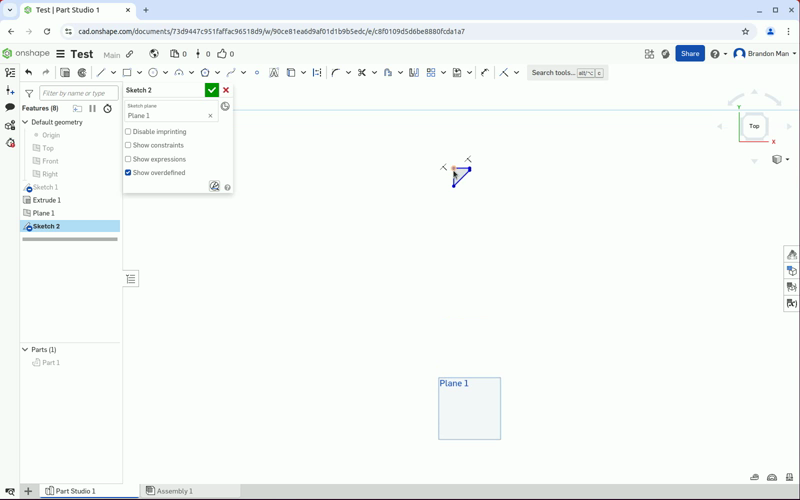
scroll(6)
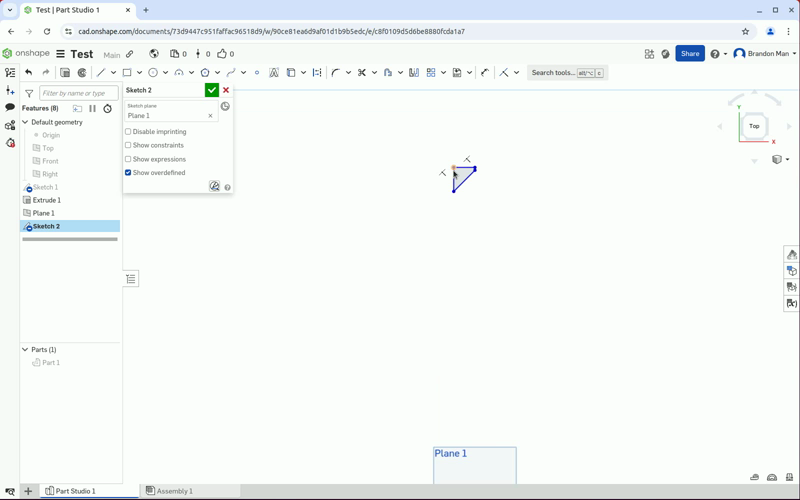
scroll(6)
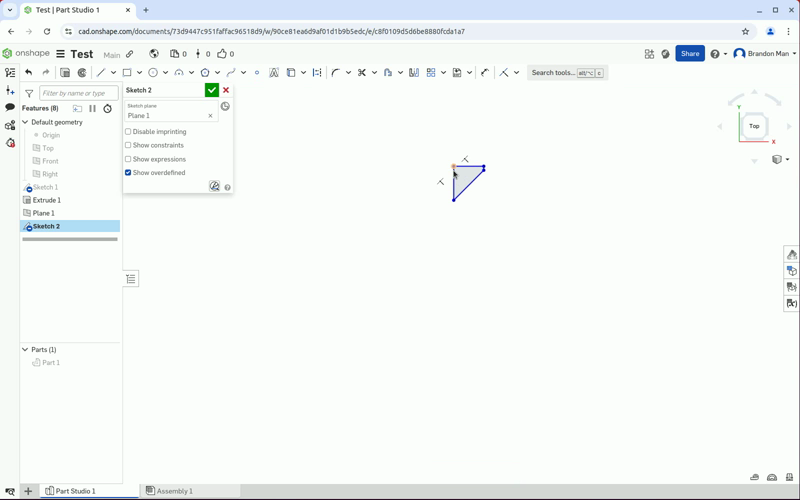
scroll(6)
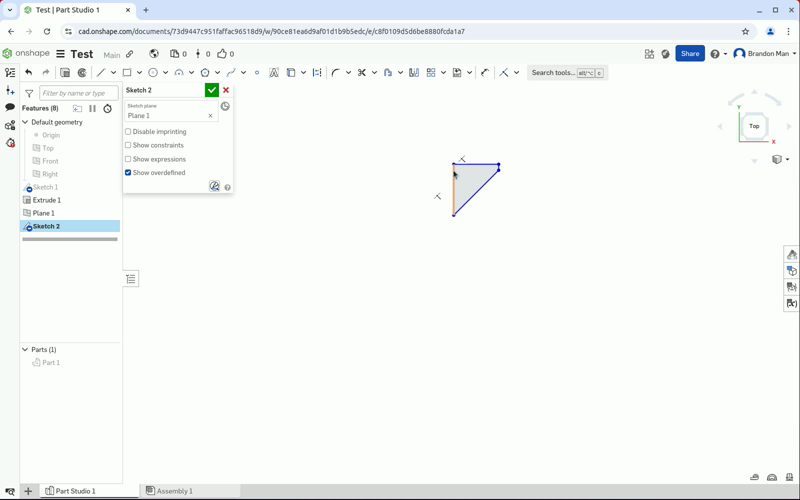
scroll(6)
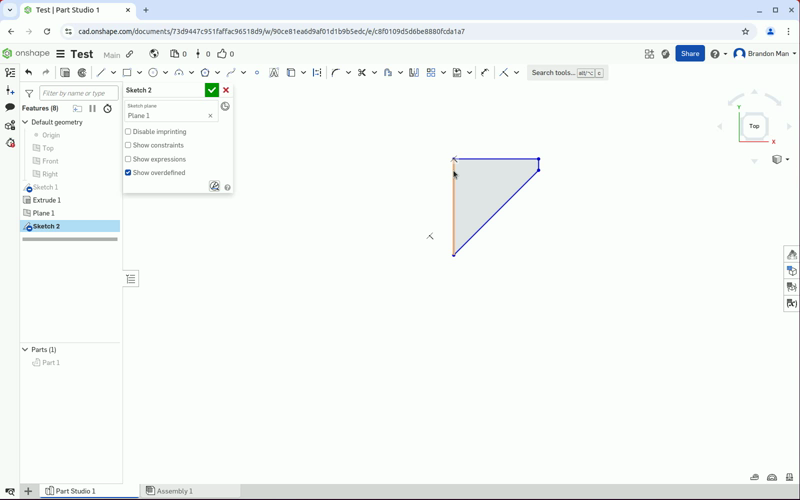
click(453, 170)
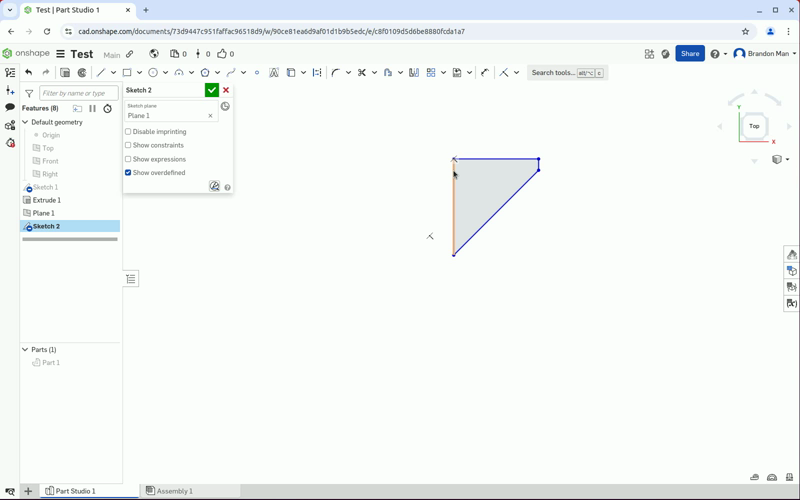
scroll(-6)
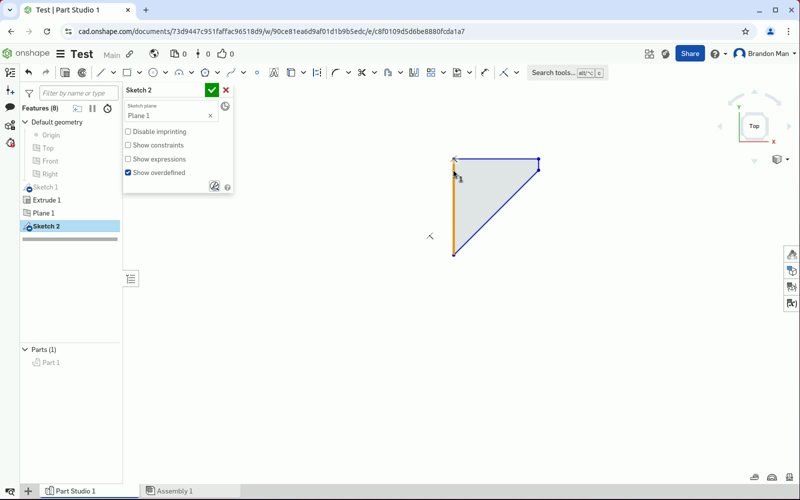
scroll(-6)
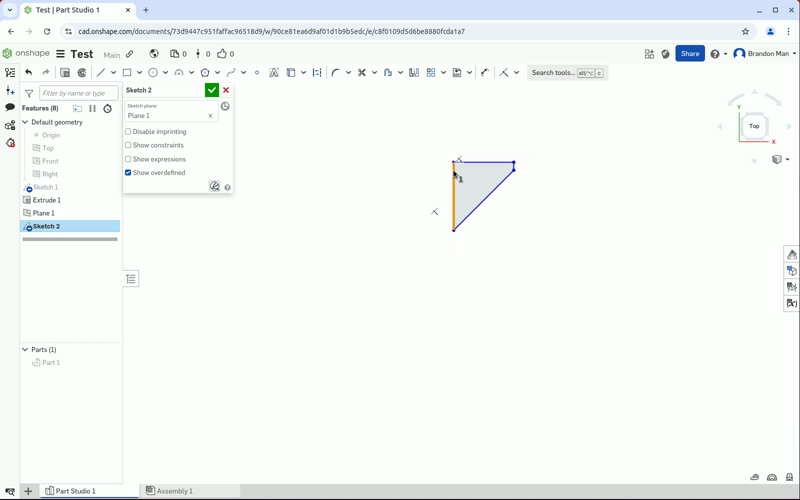
scroll(-6)
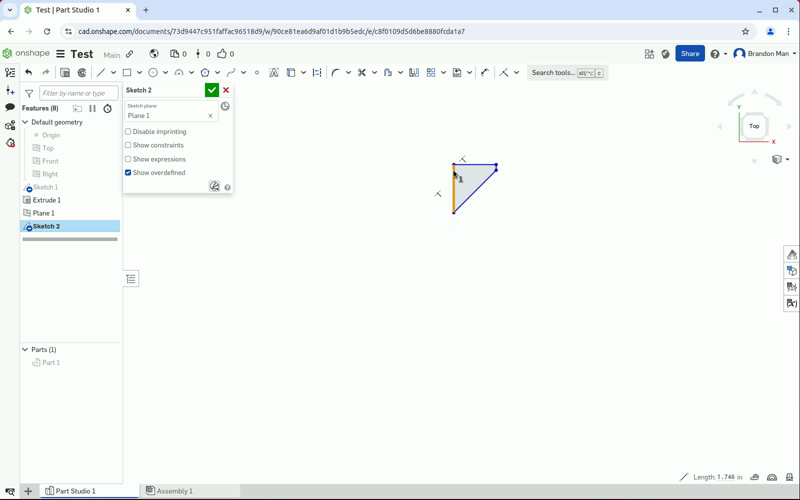
scroll(-6)
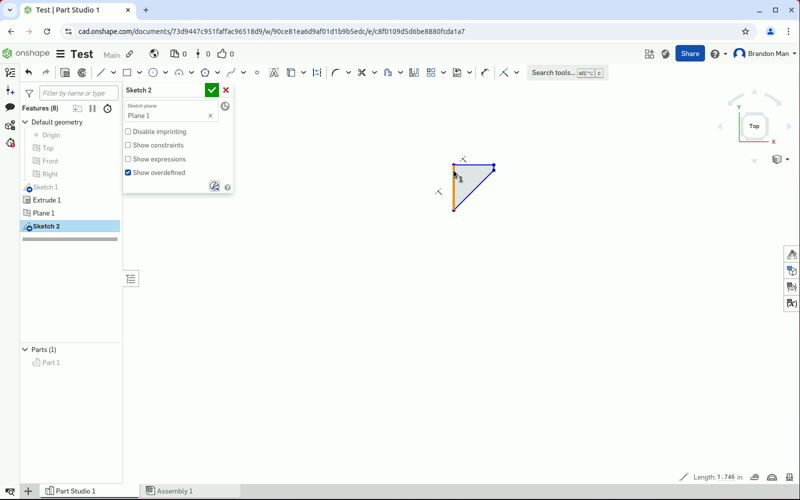
scroll(-6)
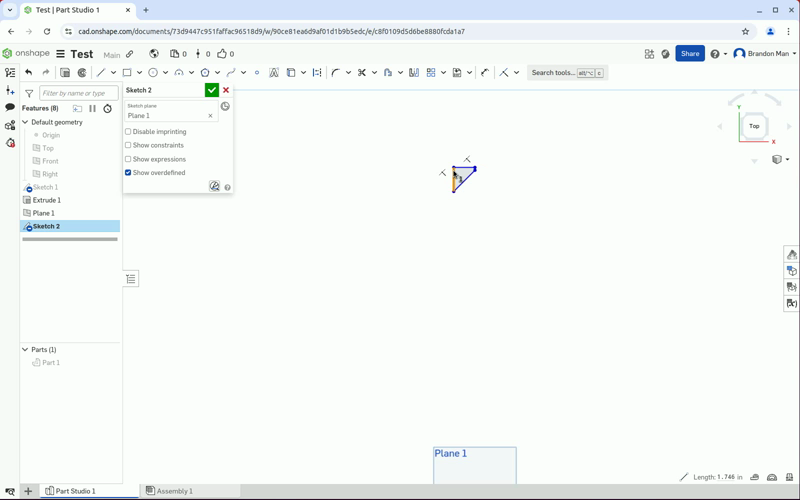
scroll(-6)
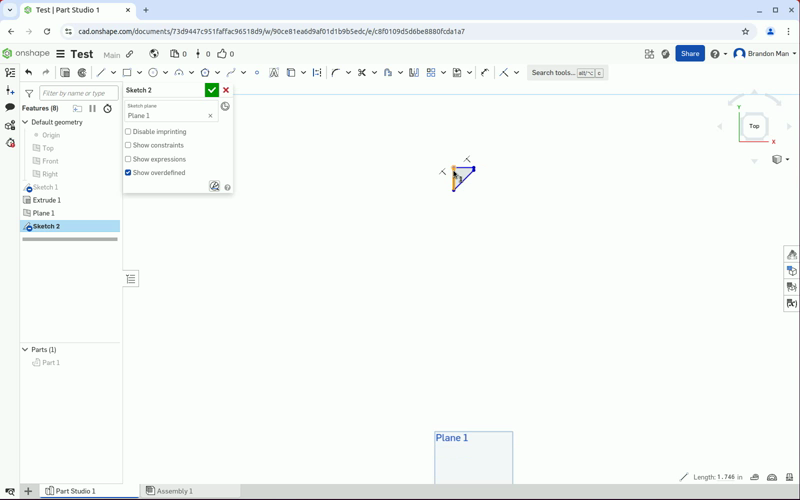
scroll(-6)
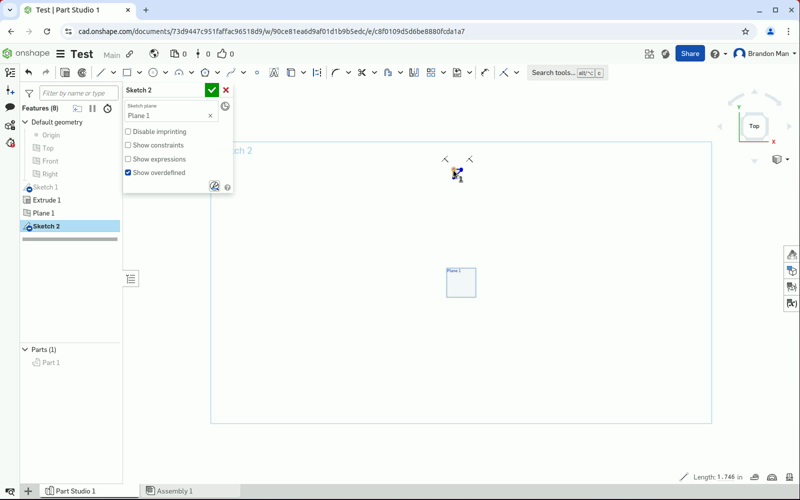
mouse_move(73, 352)
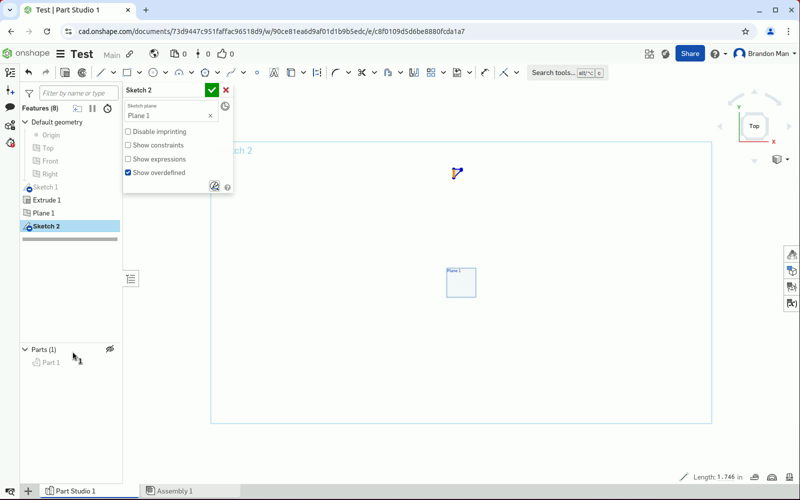
key(shift+y)
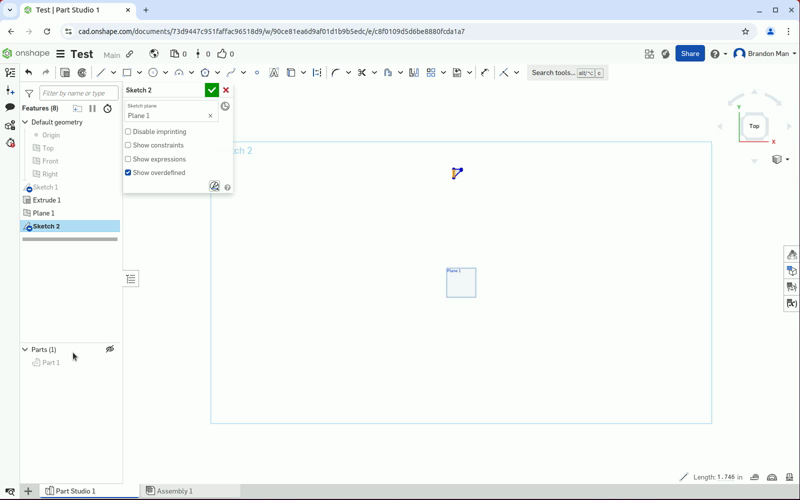
key(shift+e)
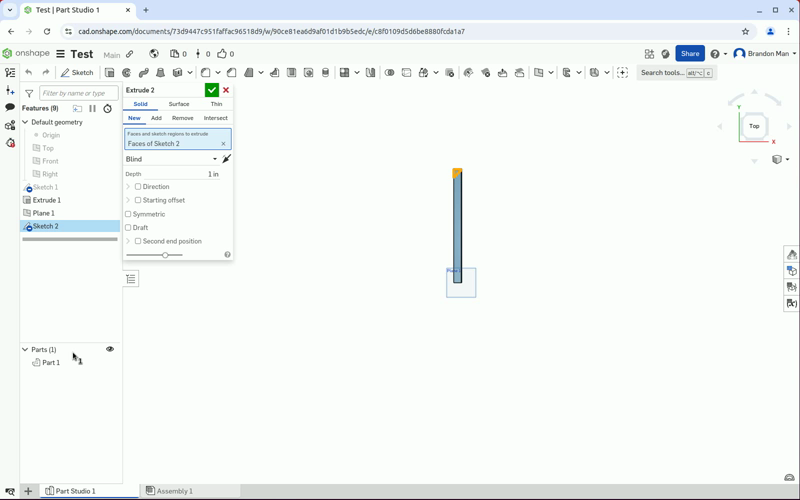
mouse_move(143, 106)
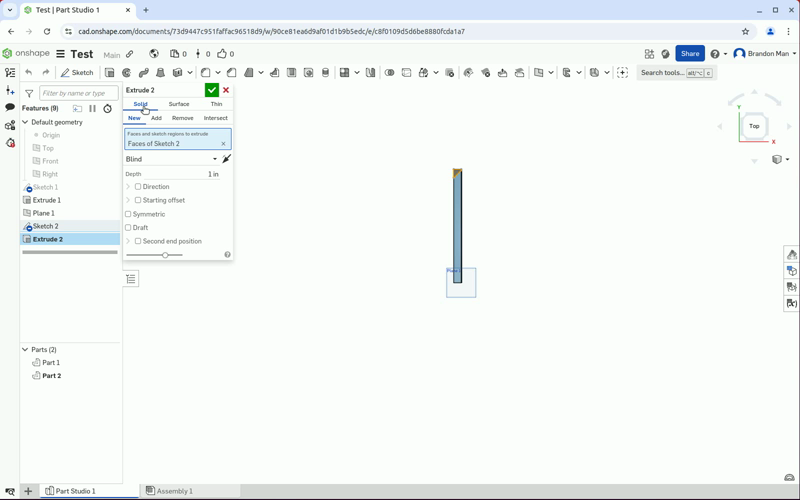
click(143, 106)
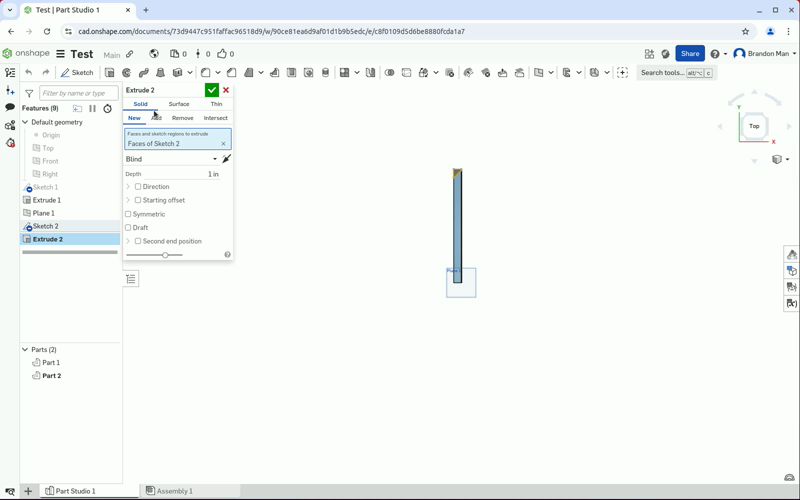
mouse_move(186, 120)
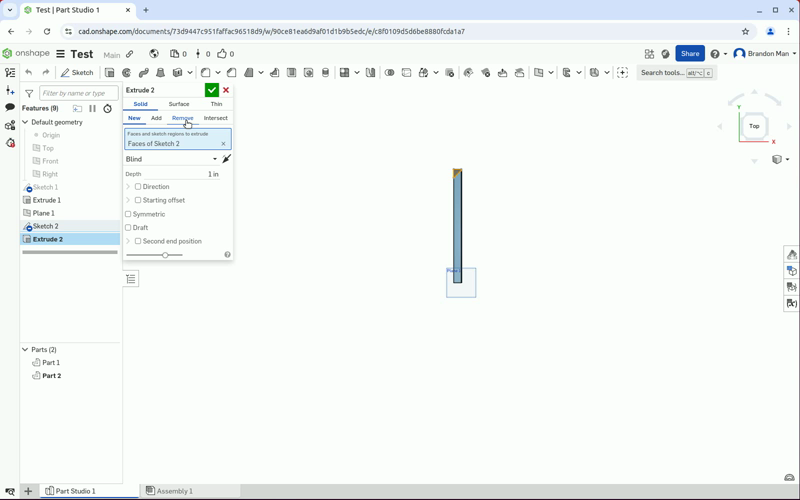
click(186, 120)
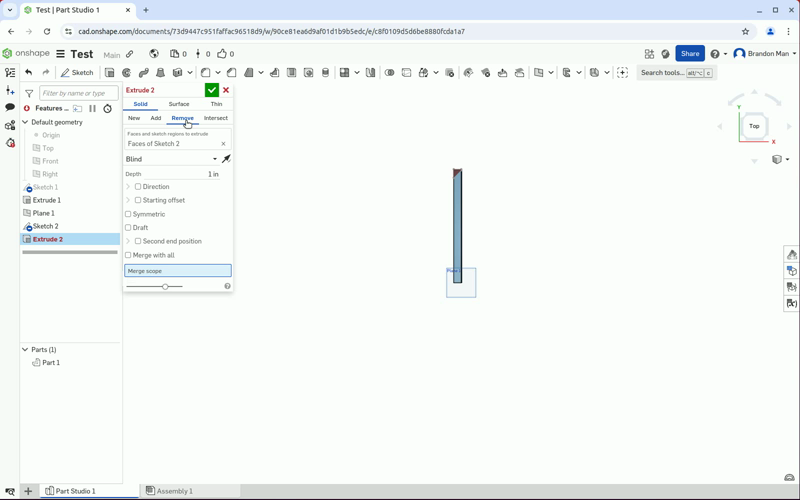
key(tab, 4)
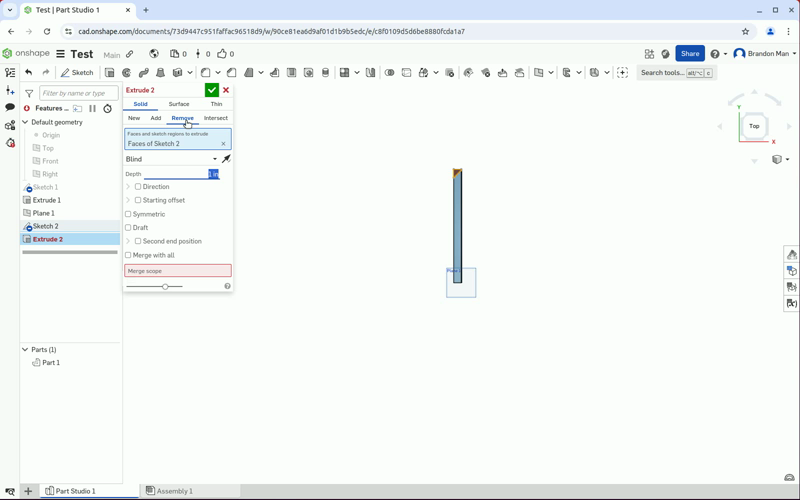
text(1.444)
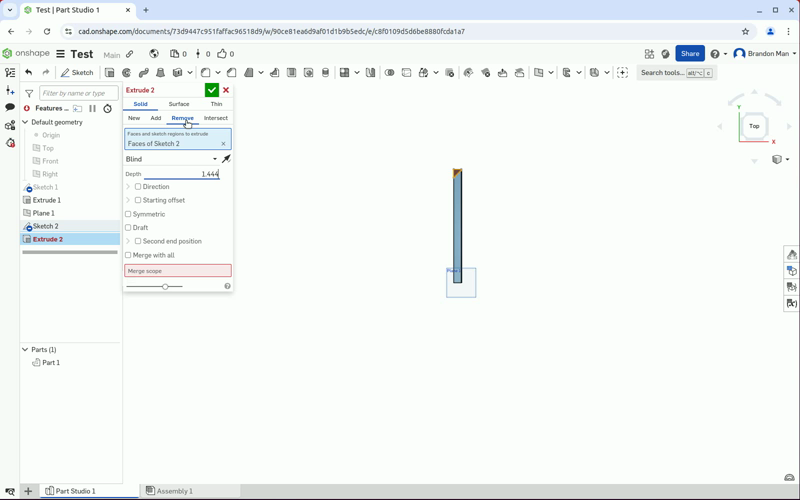
key(tab, 6)
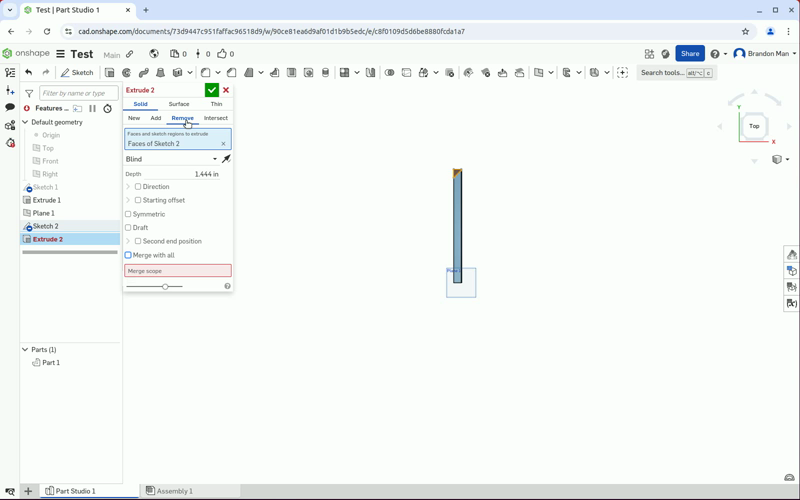
key(space)
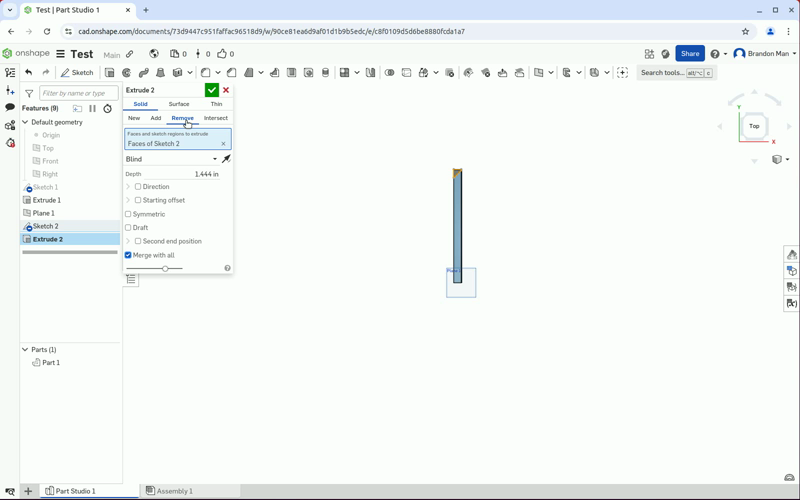
key(enter)
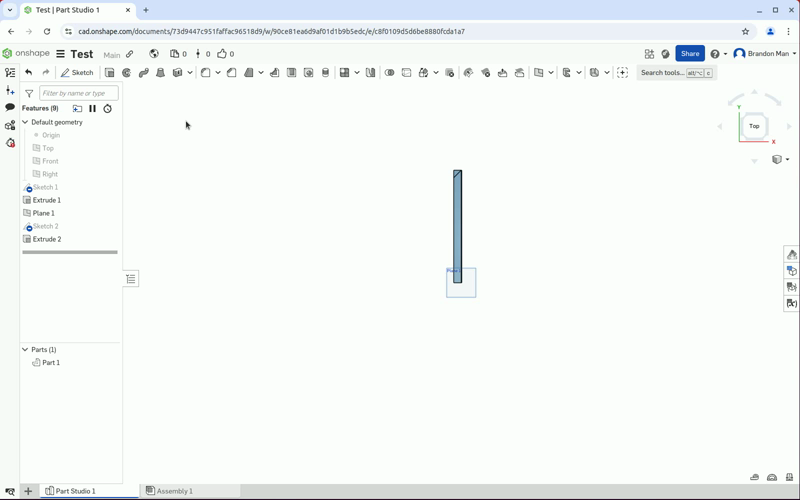
key(shift+h)
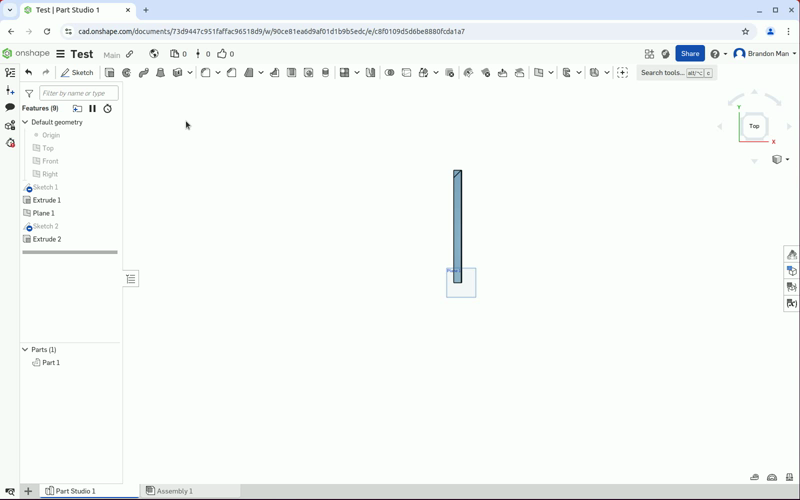
key(shift+h)
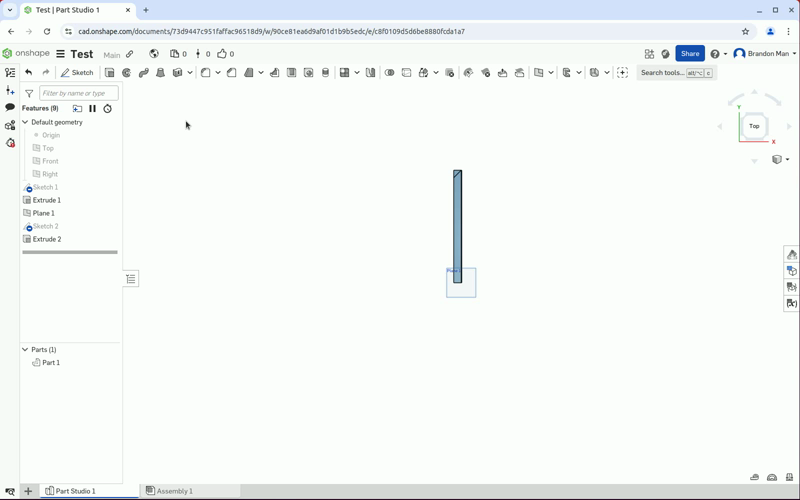
mouse_move(73, 189)
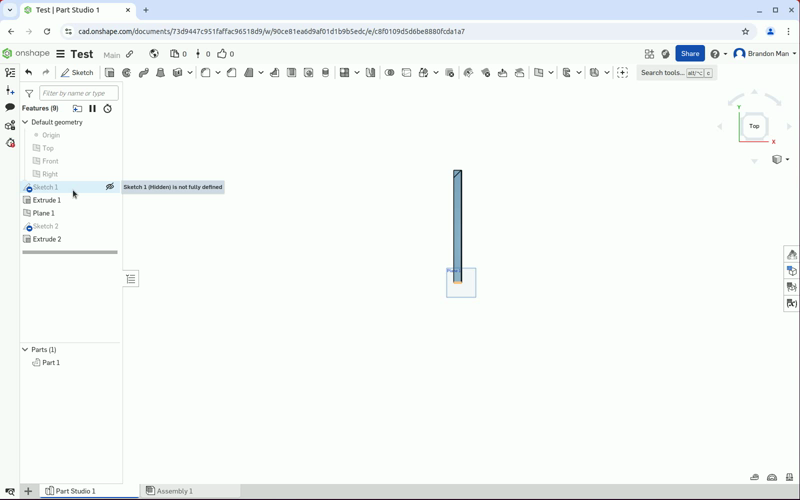
click(73, 189)
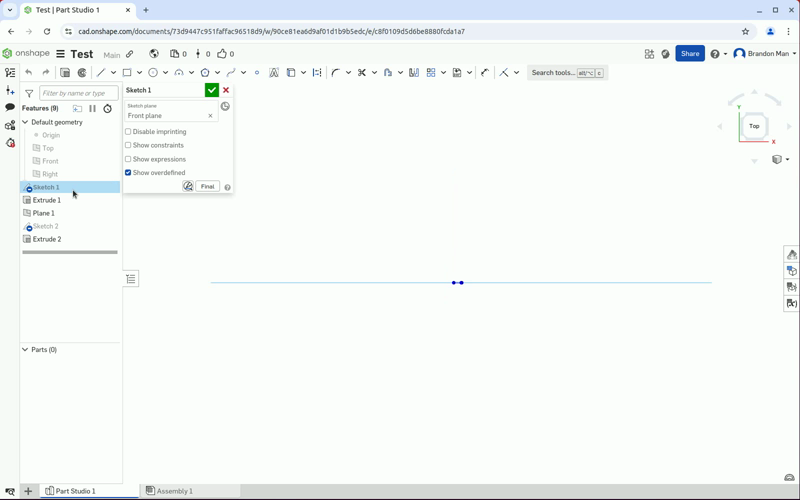
mouse_move(229, 92)
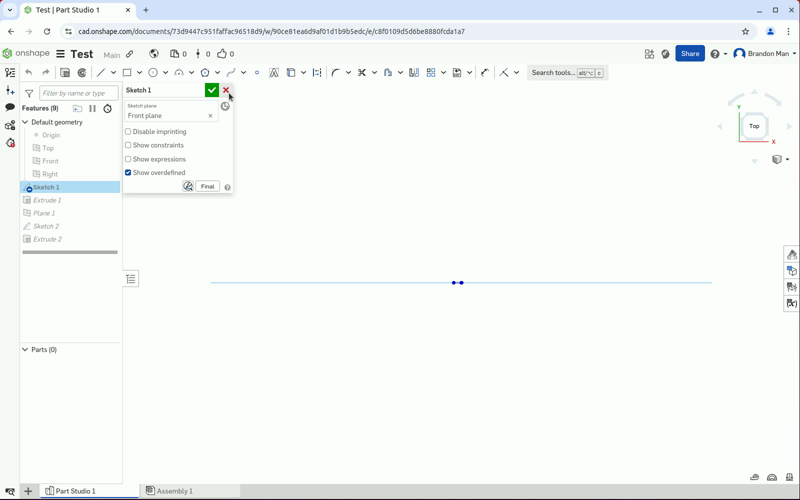
click(229, 92)
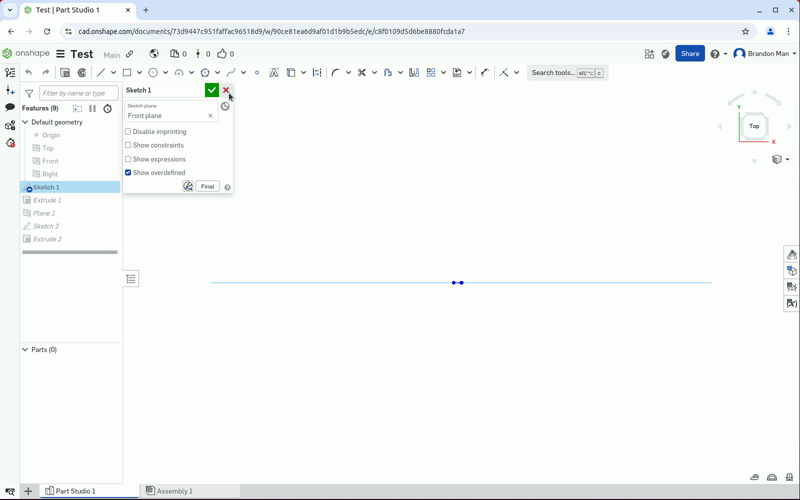
key(shift+s)
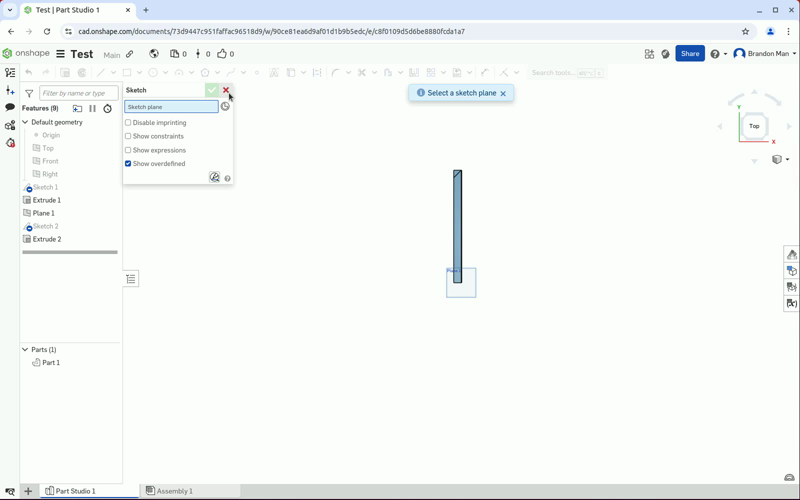
mouse_move(73, 215)
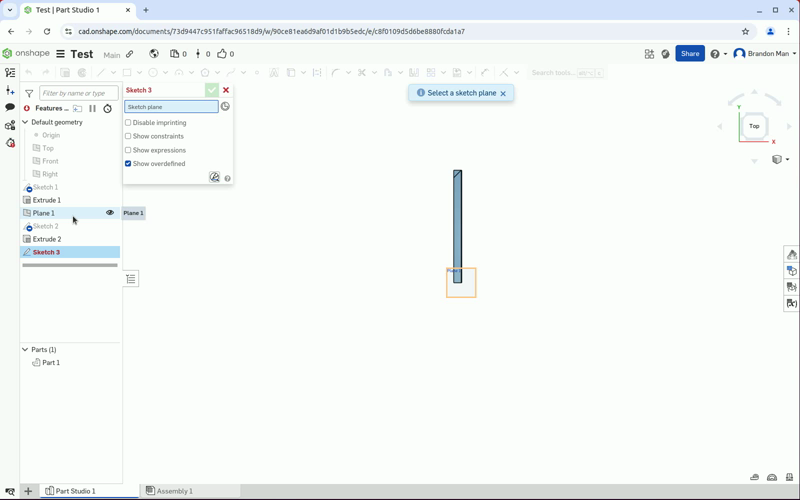
click(73, 215)
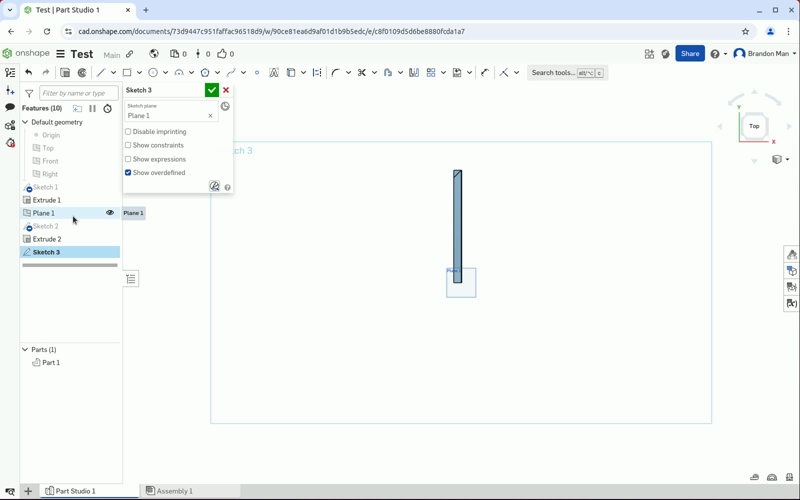
mouse_move(73, 352)
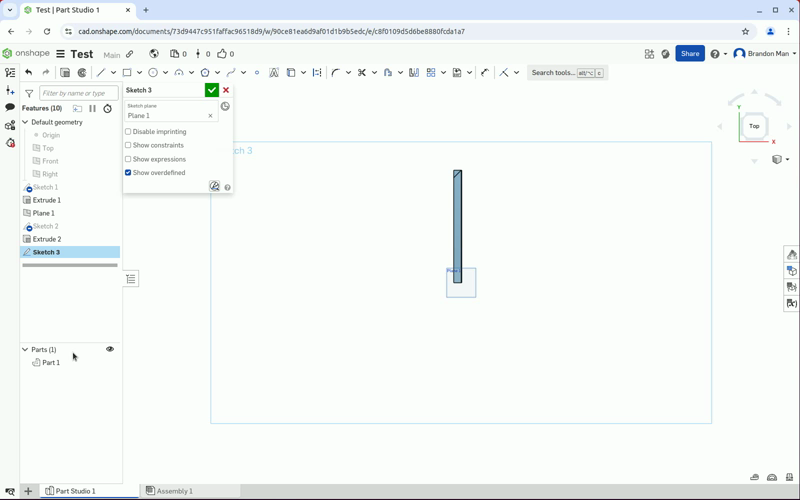
key(y)
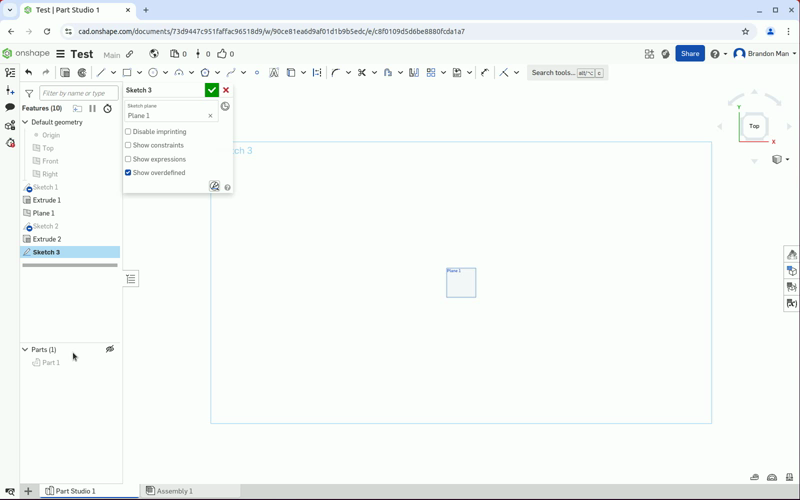
key(l)
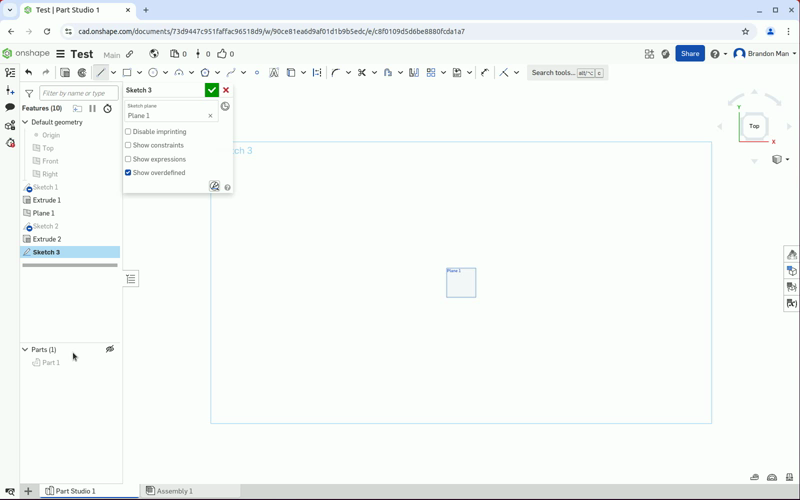
key_down(shift)
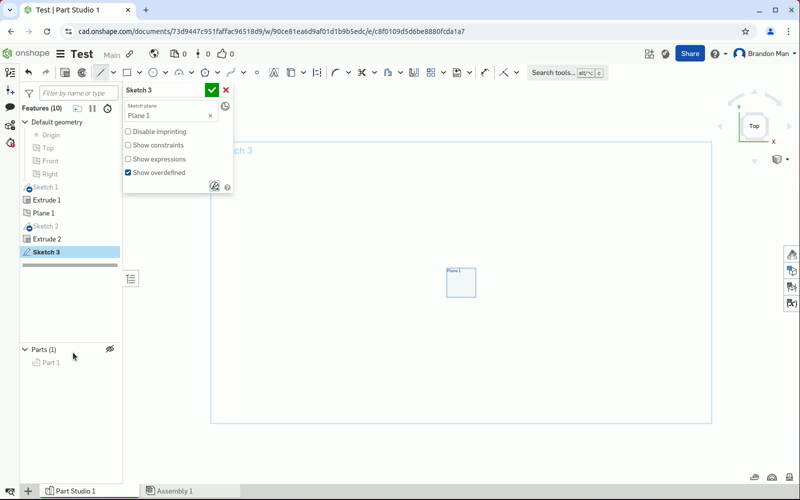
mouse_move(453, 282)
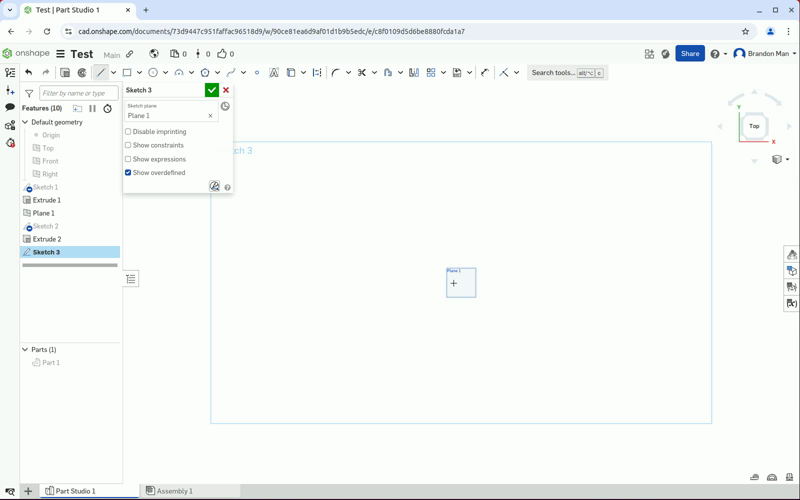
click(453, 282)
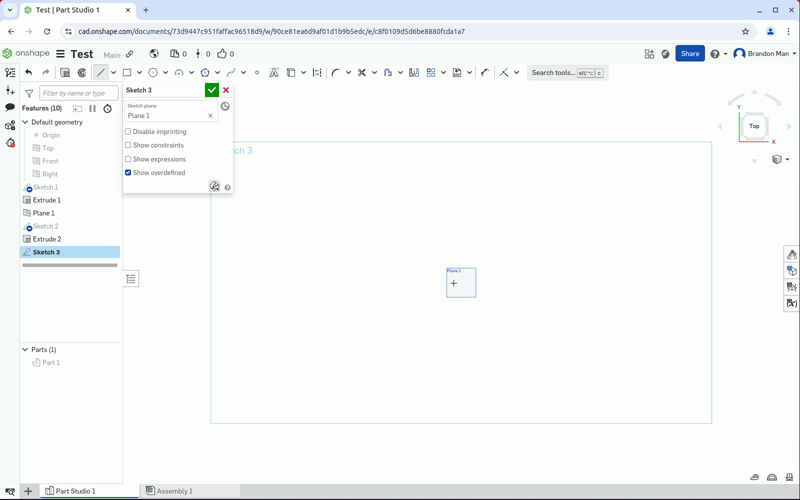
key_up(shift)
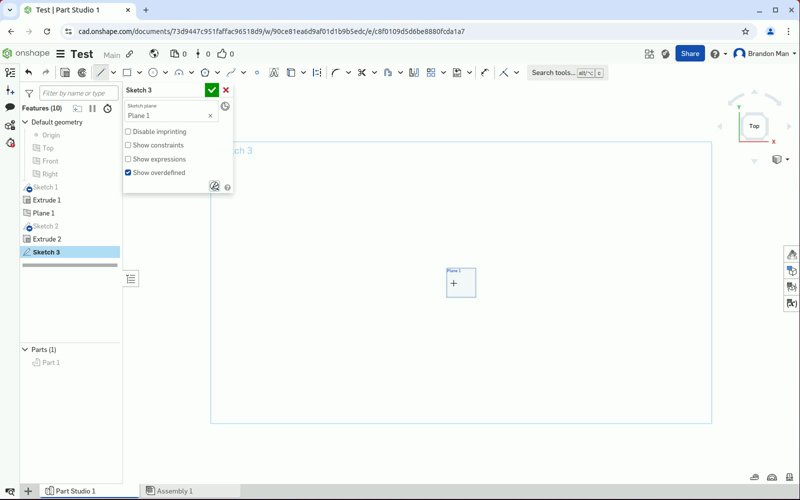
key_down(shift)
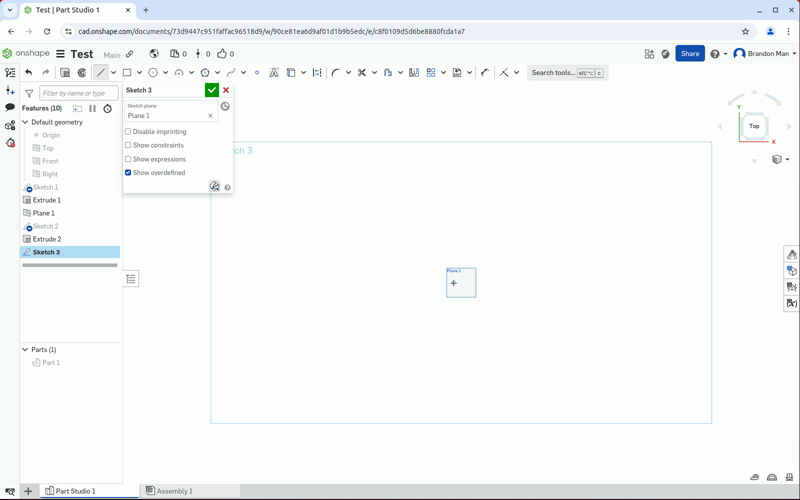
mouse_move(483, 282)
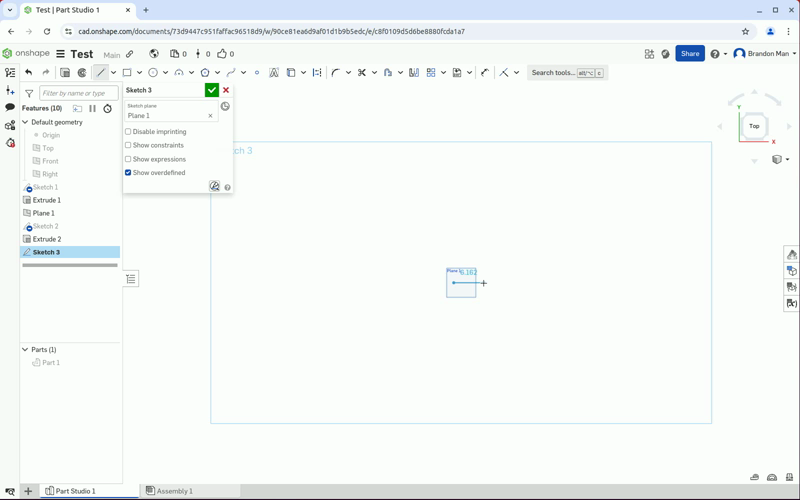
mouse_move(461, 282)
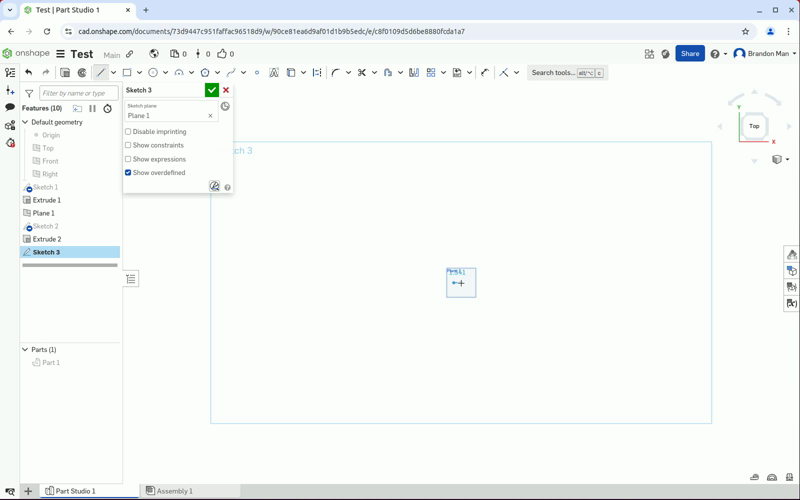
scroll(6)
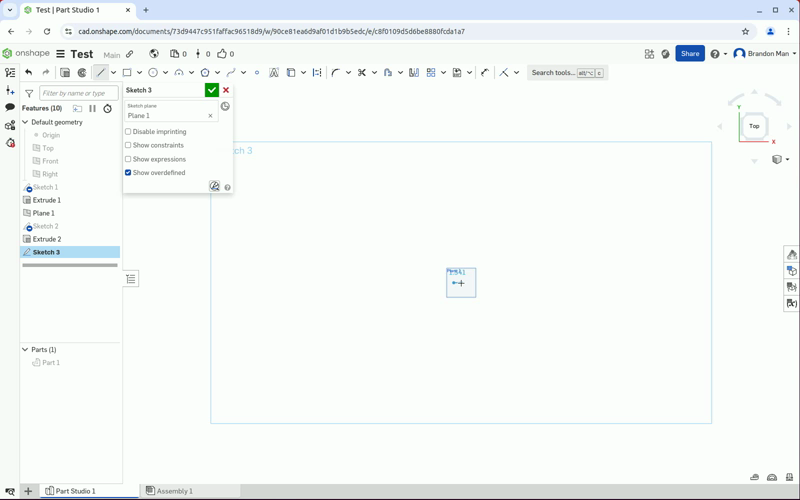
scroll(6)
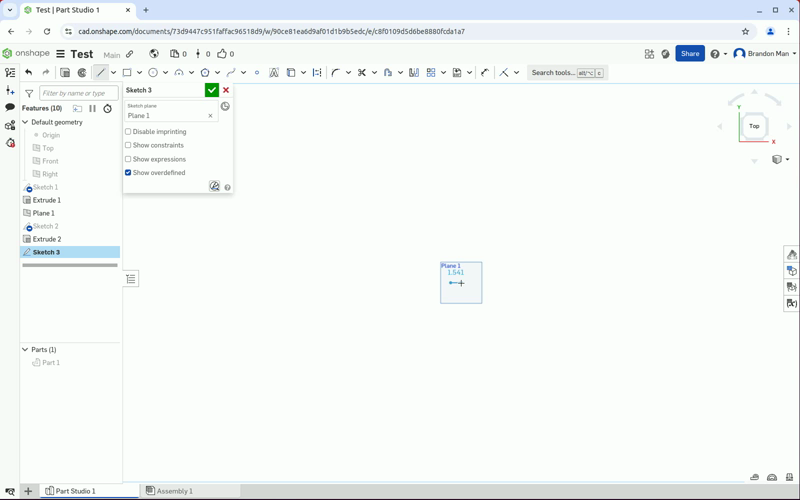
scroll(6)
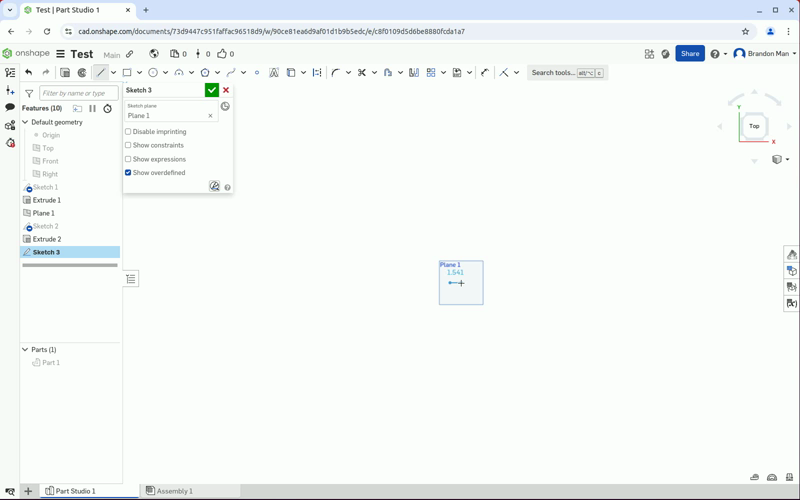
scroll(6)
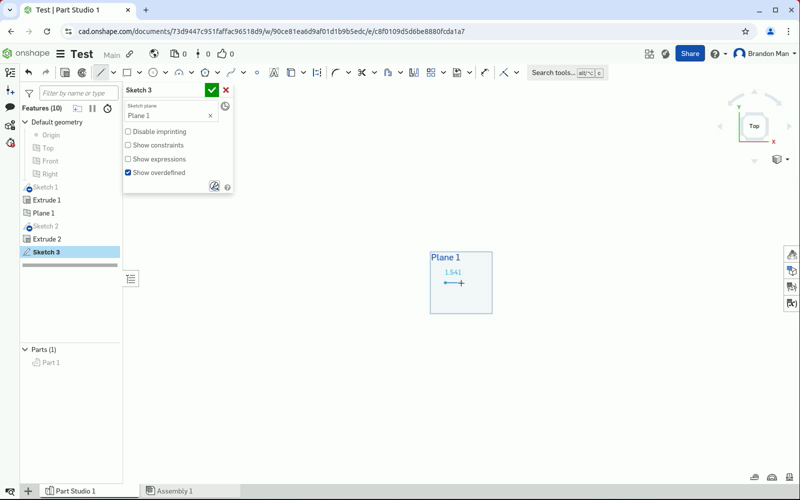
scroll(6)
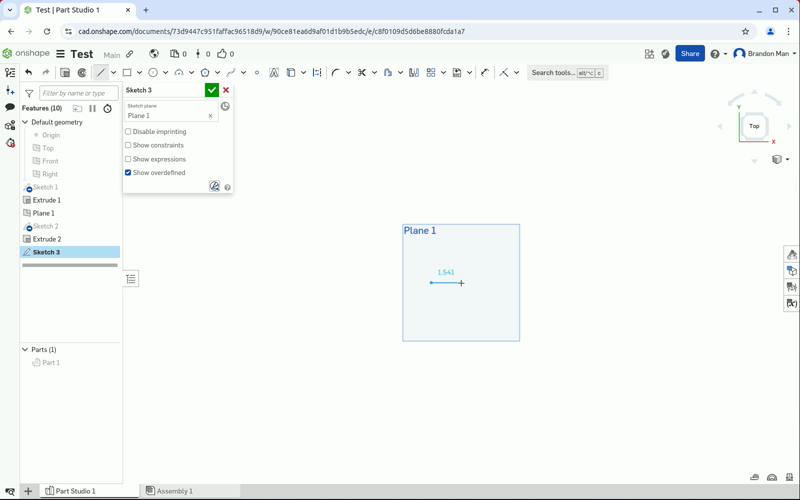
scroll(6)
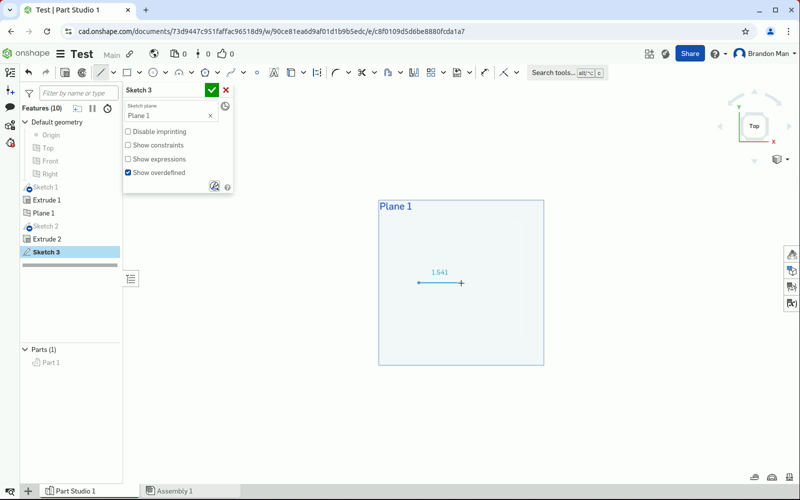
scroll(6)
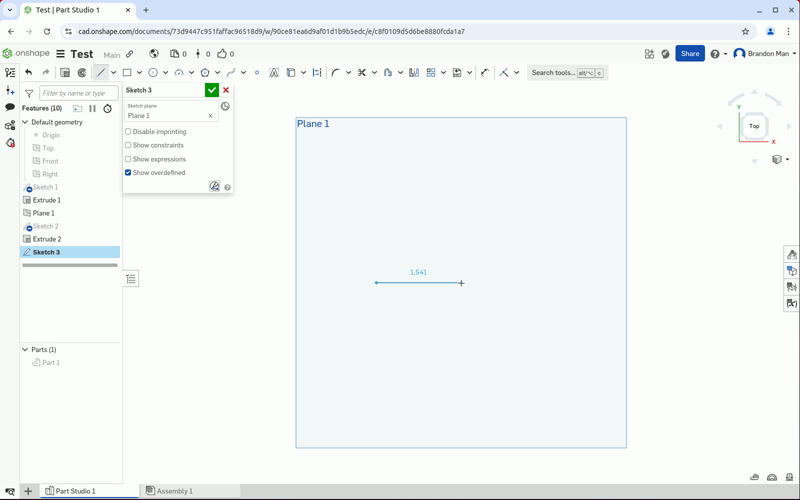
click(461, 282)
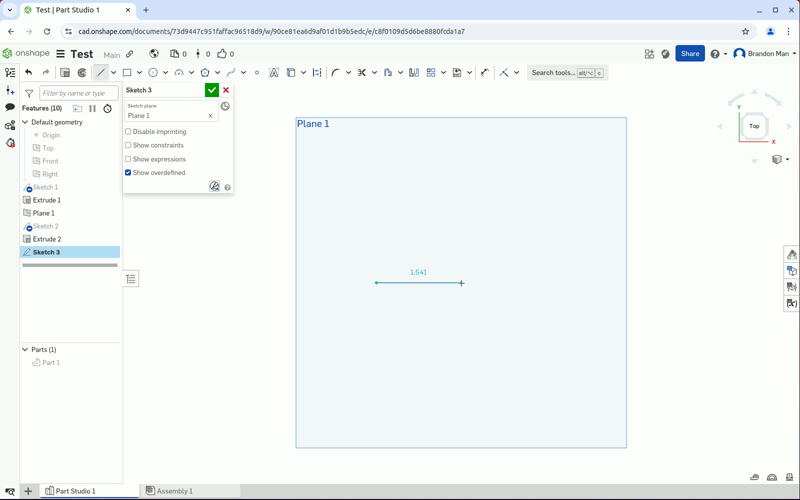
scroll(-6)
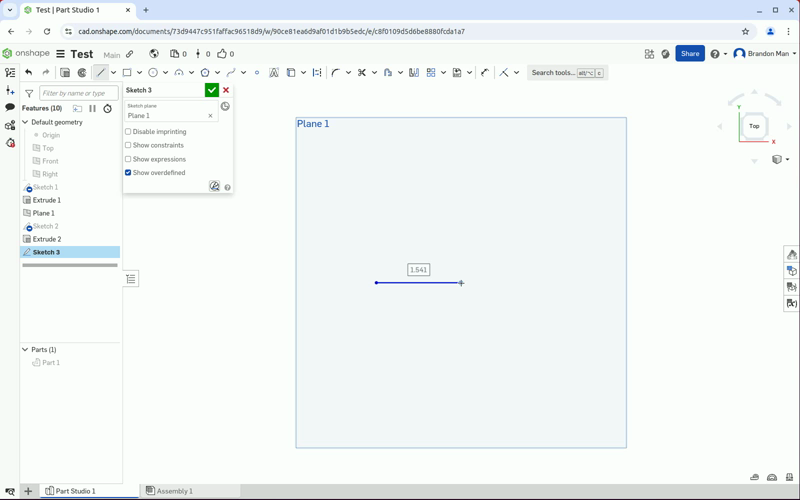
scroll(-6)
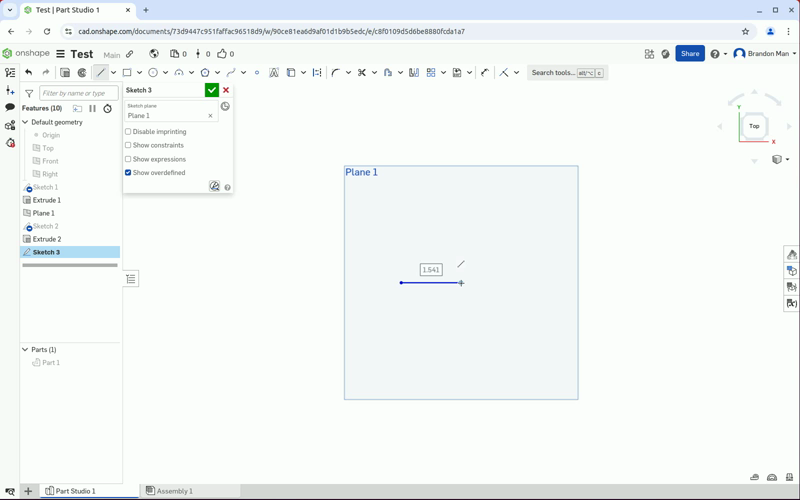
scroll(-6)
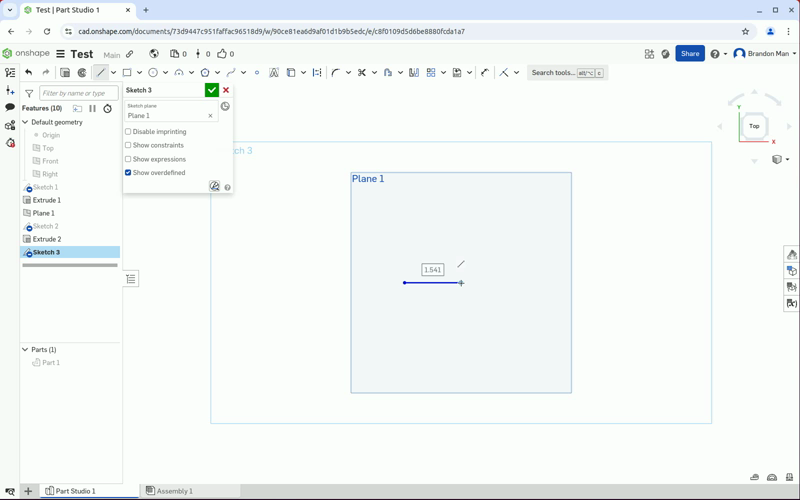
scroll(-6)
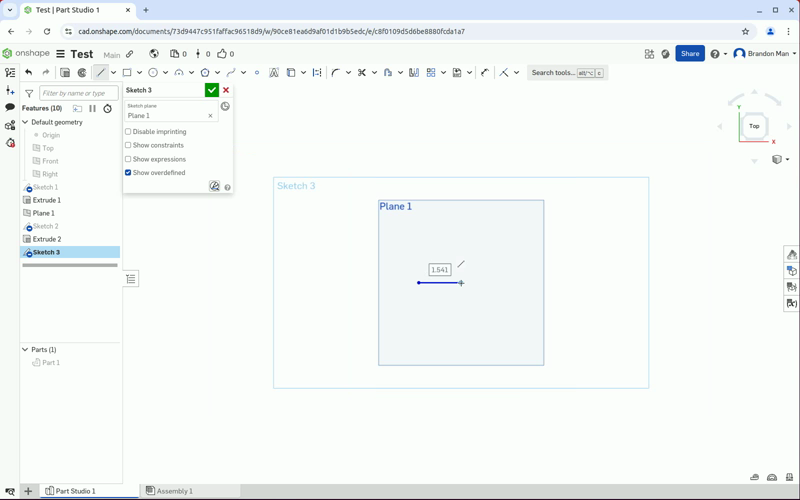
scroll(-6)
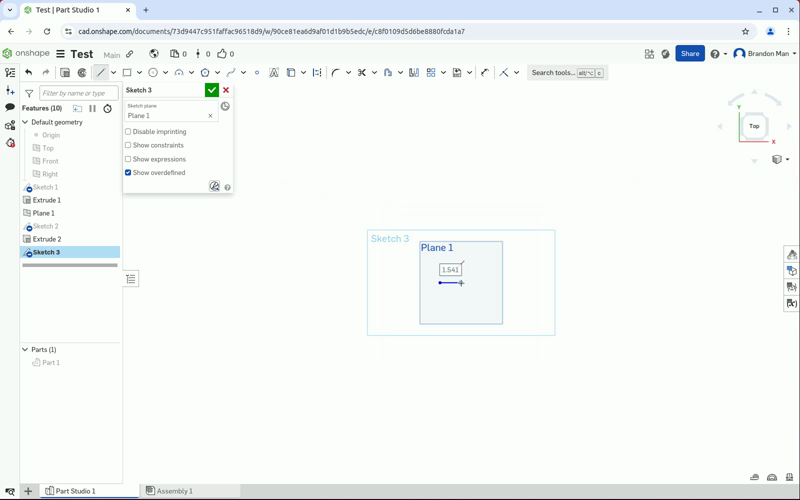
scroll(-6)
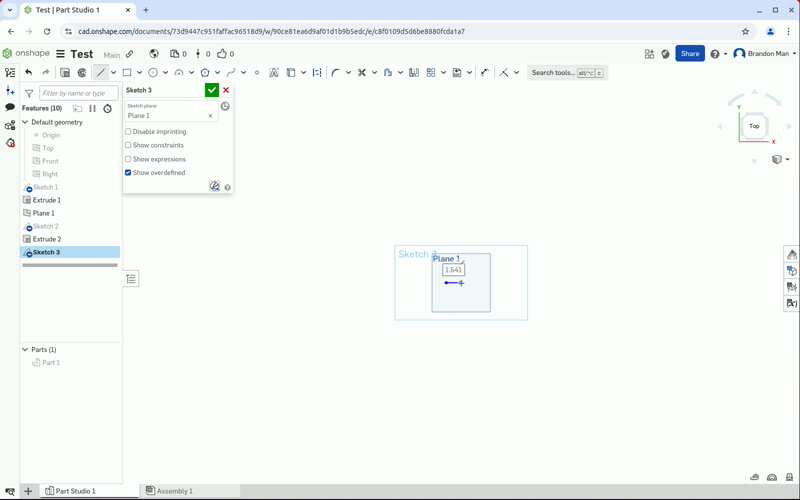
scroll(-6)
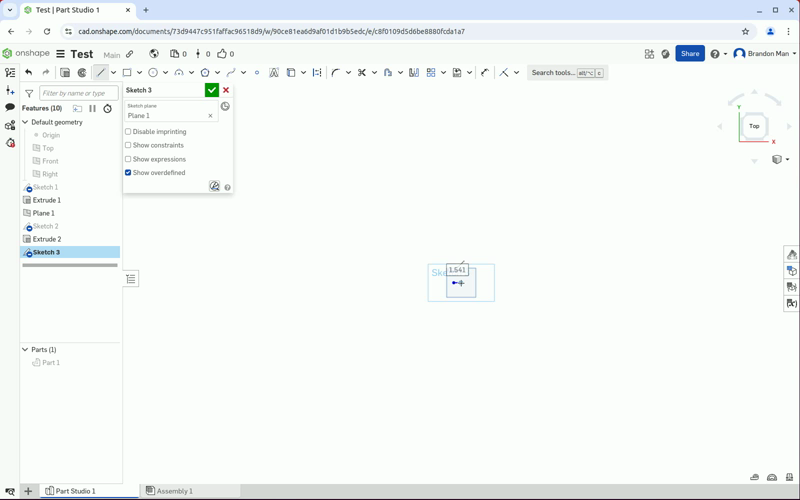
key_up(shift)
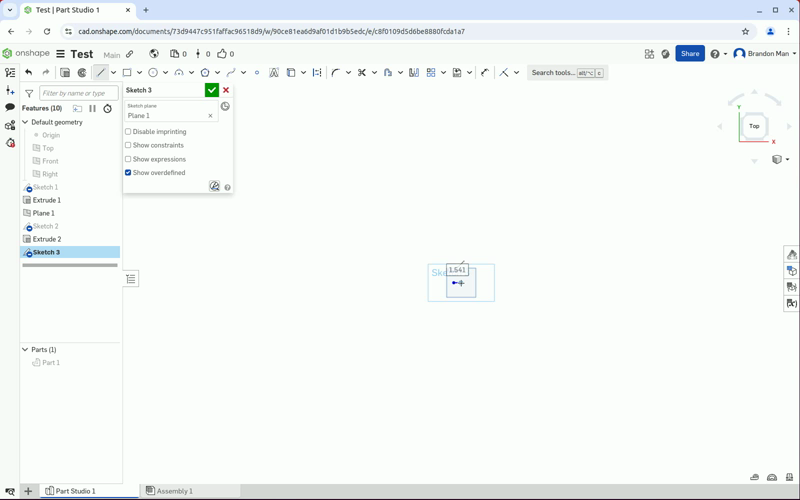
key_down(shift)
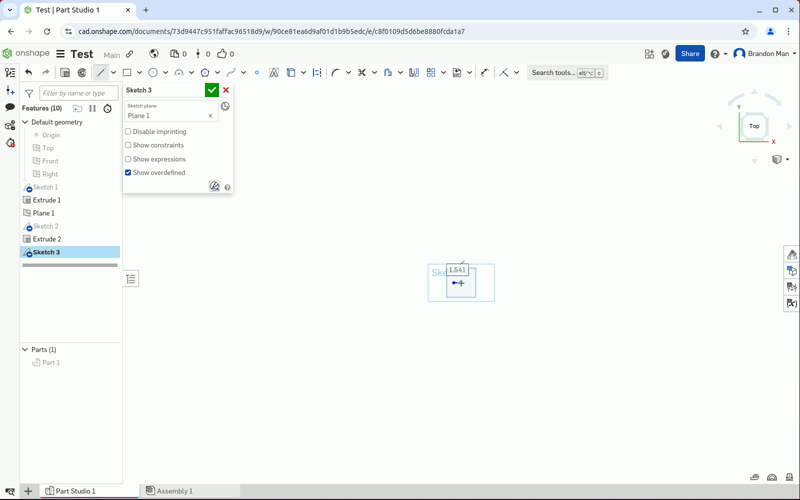
mouse_move(491, 282)
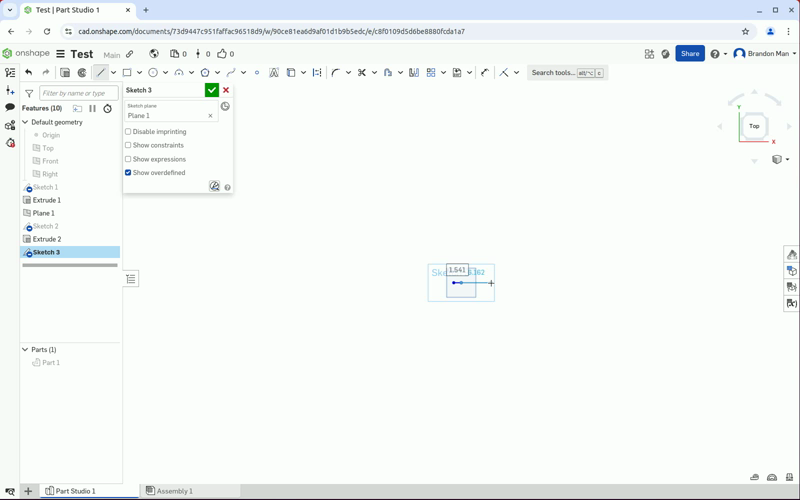
mouse_move(461, 282)
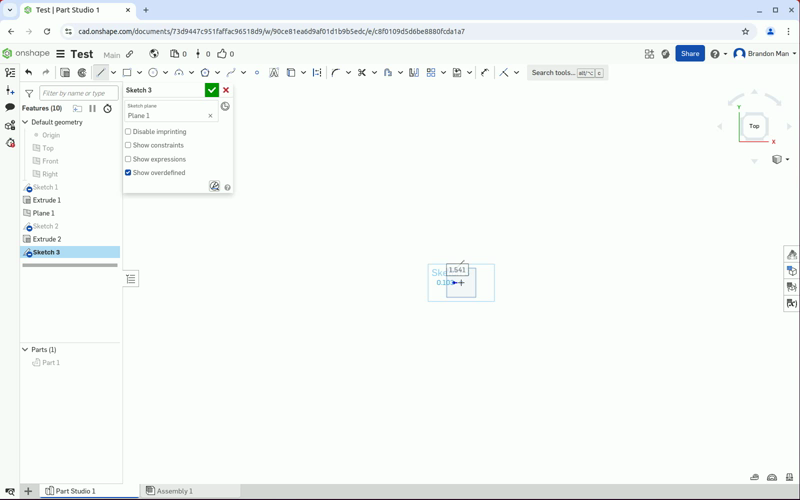
scroll(6)
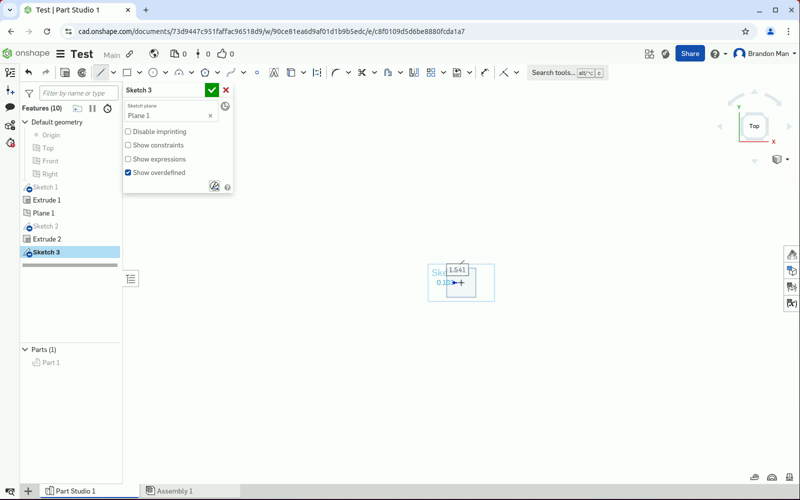
scroll(6)
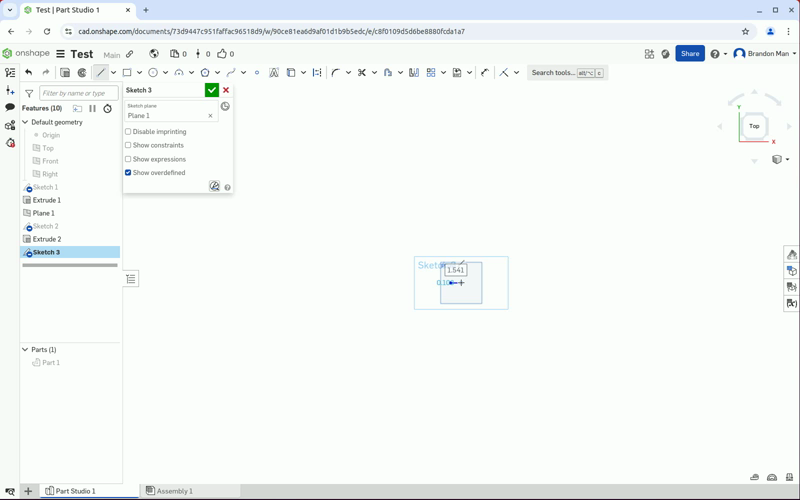
scroll(6)
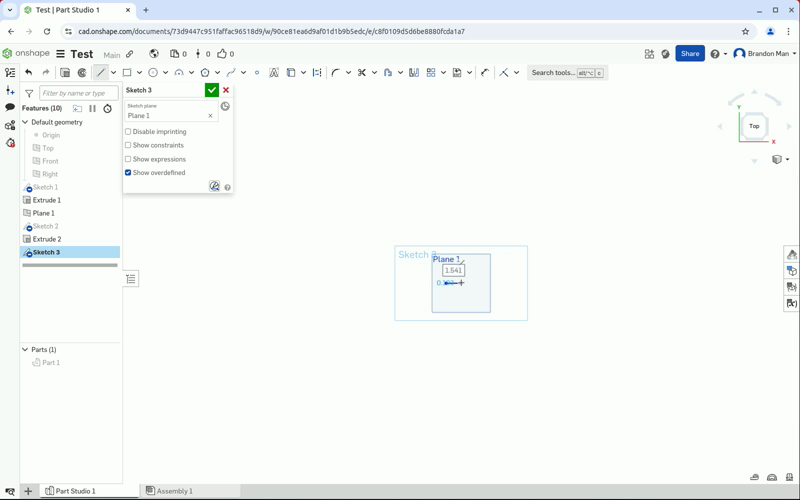
scroll(6)
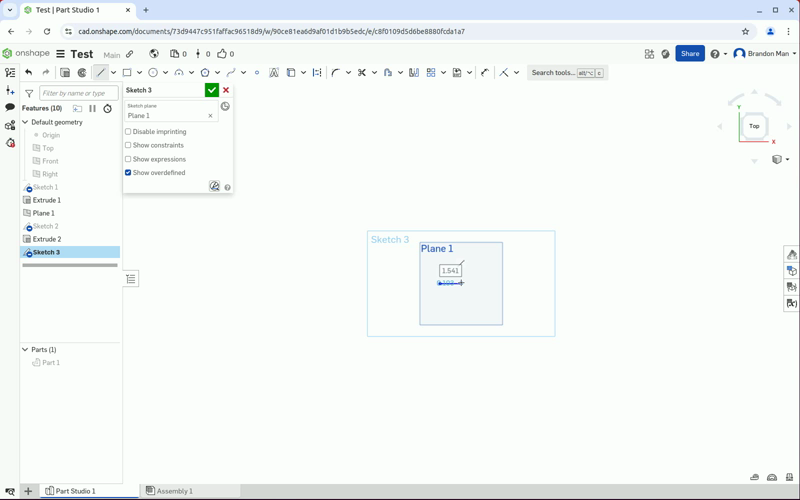
scroll(6)
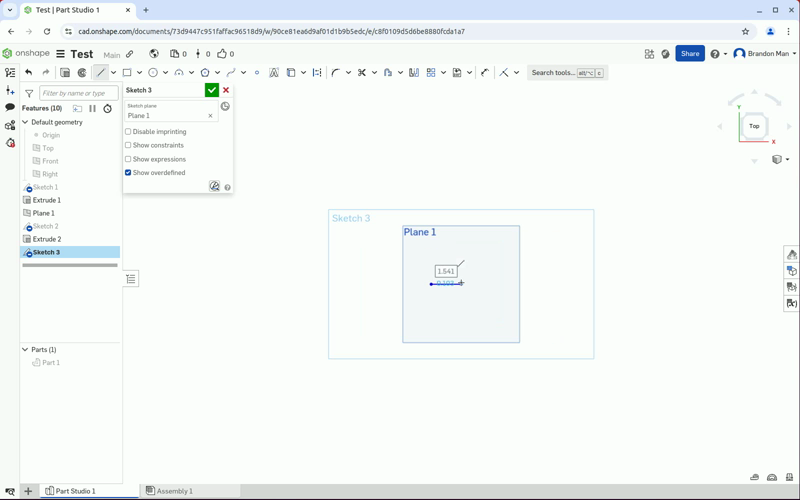
scroll(6)
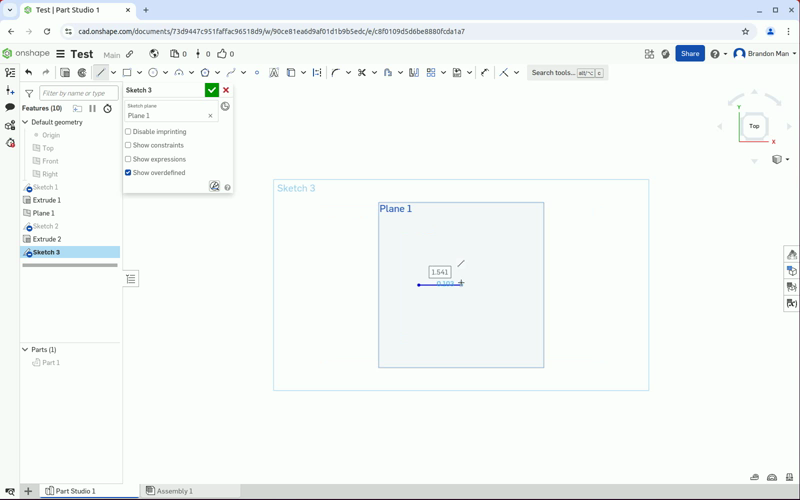
scroll(6)
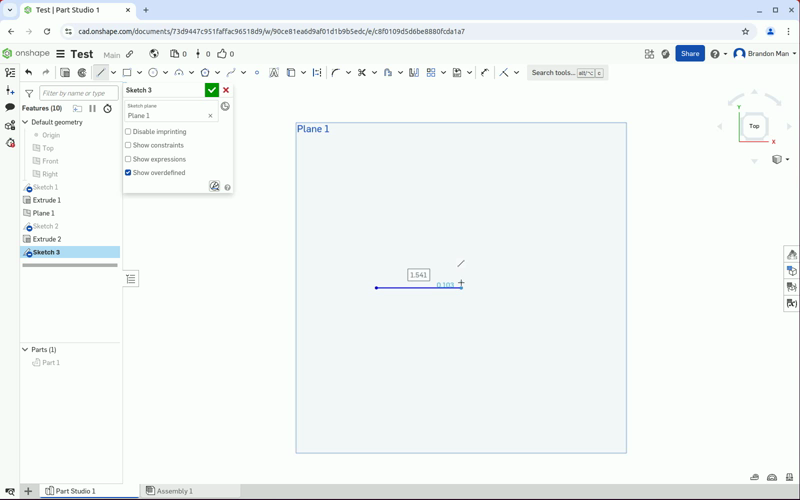
click(461, 282)
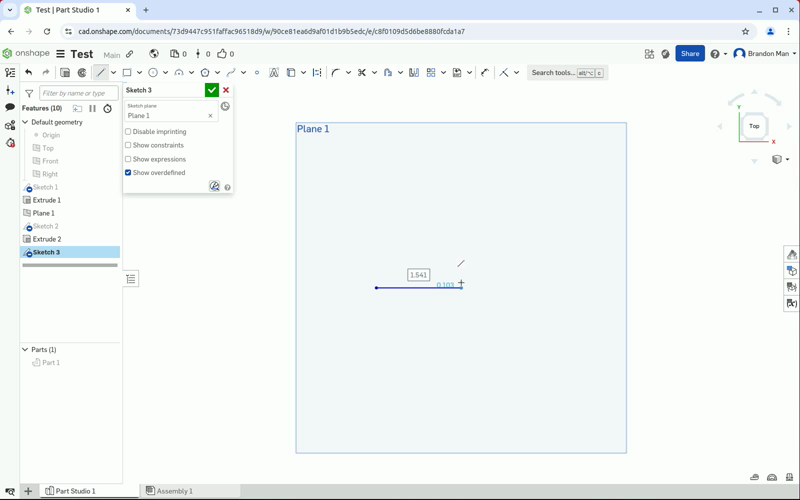
scroll(-6)
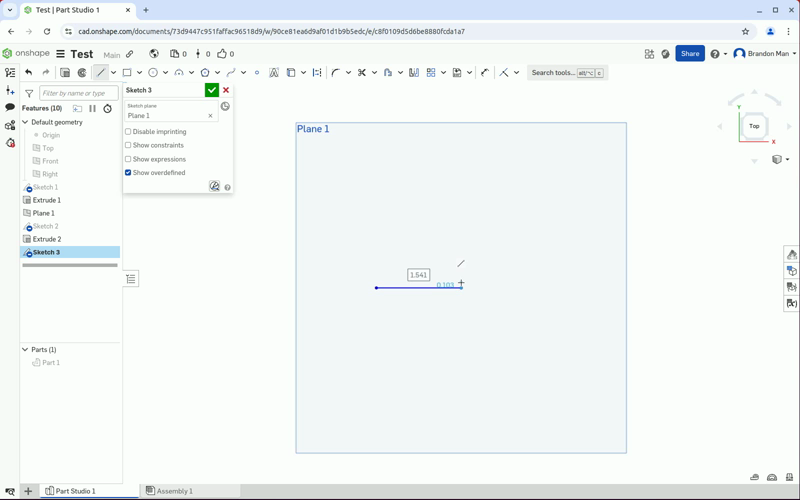
scroll(-6)
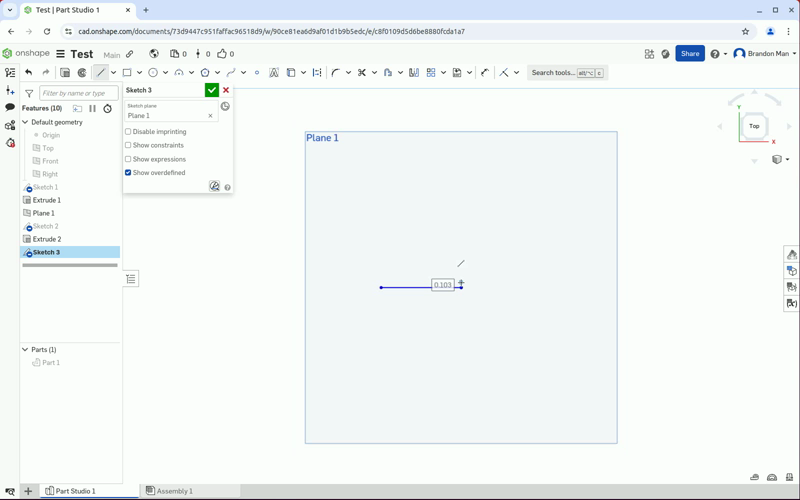
scroll(-6)
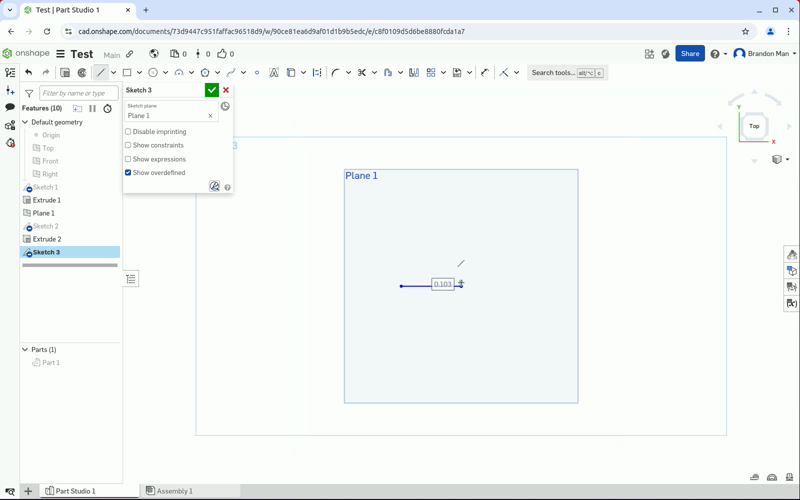
scroll(-6)
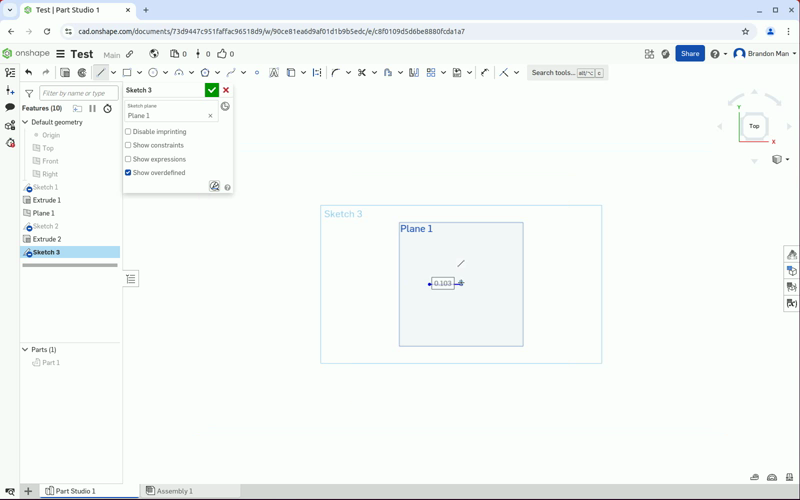
scroll(-6)
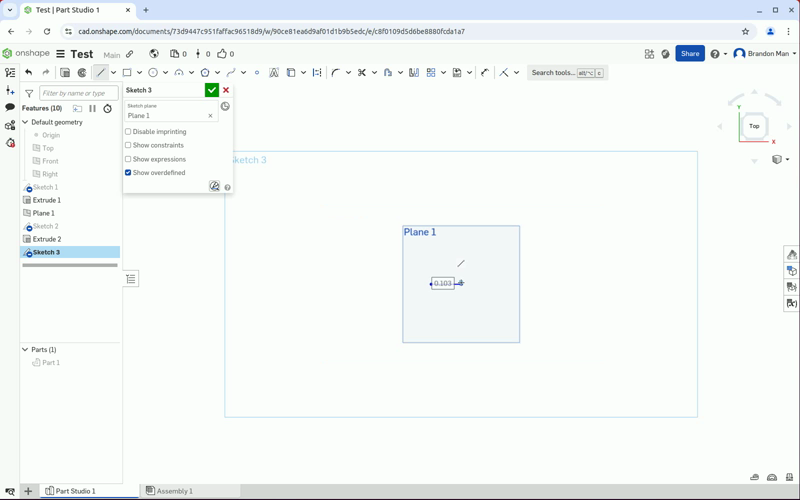
scroll(-6)
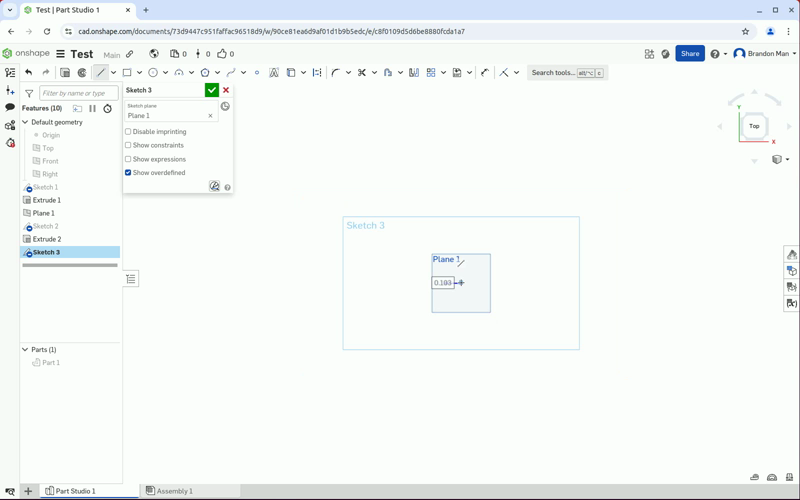
scroll(-6)
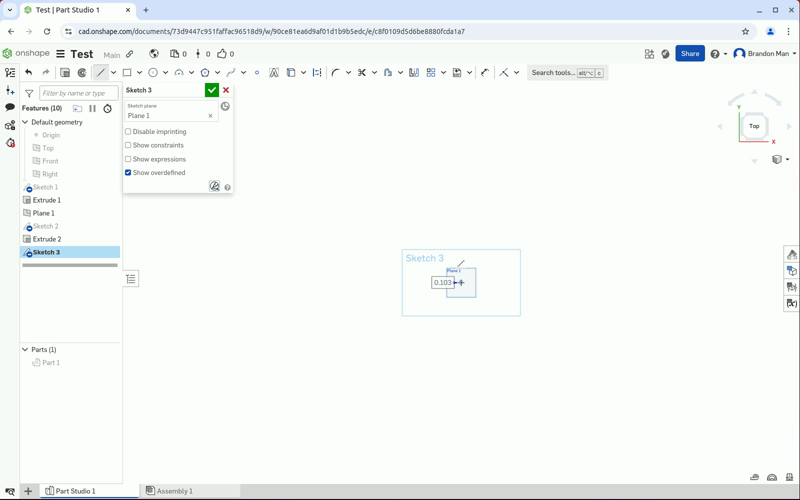
key_up(shift)
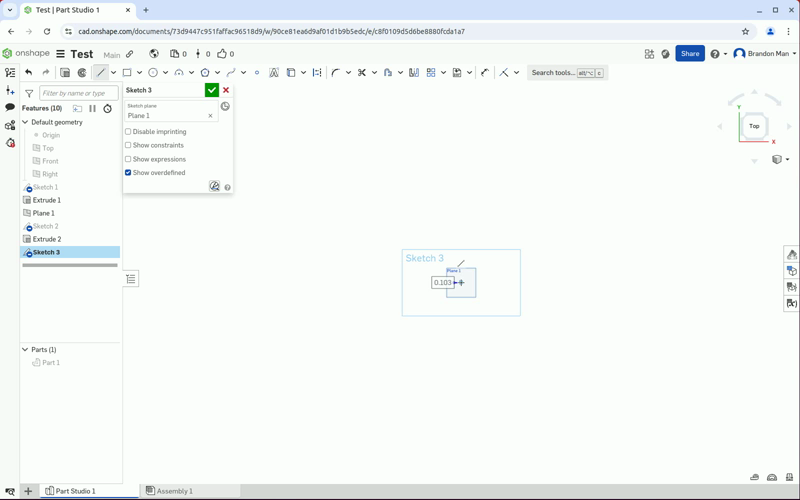
key_down(shift)
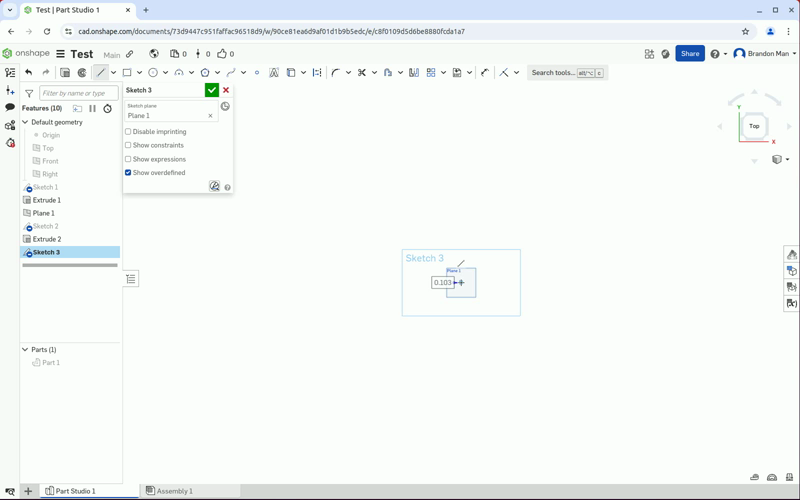
mouse_move(491, 282)
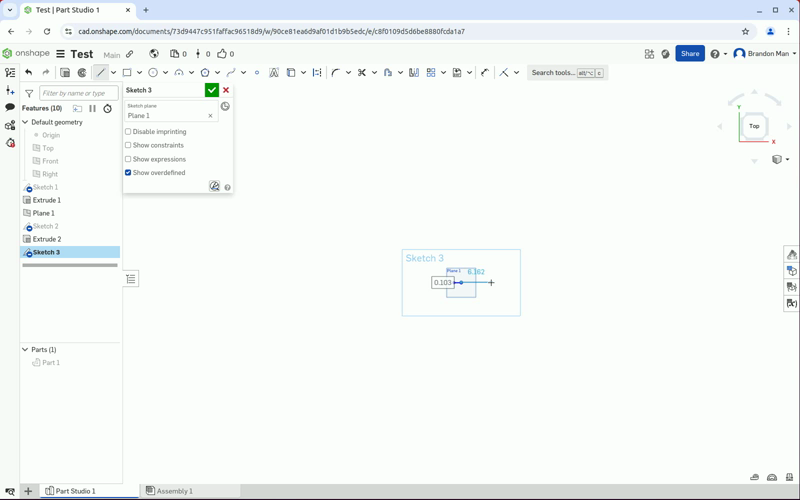
mouse_move(453, 274)
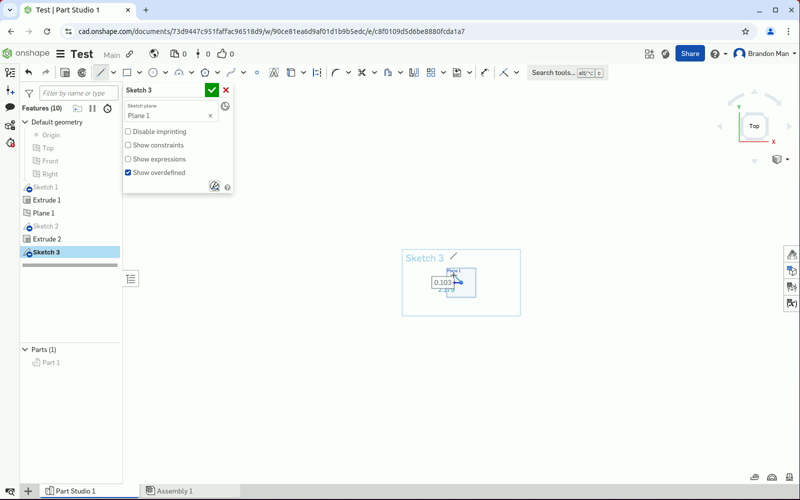
click(453, 274)
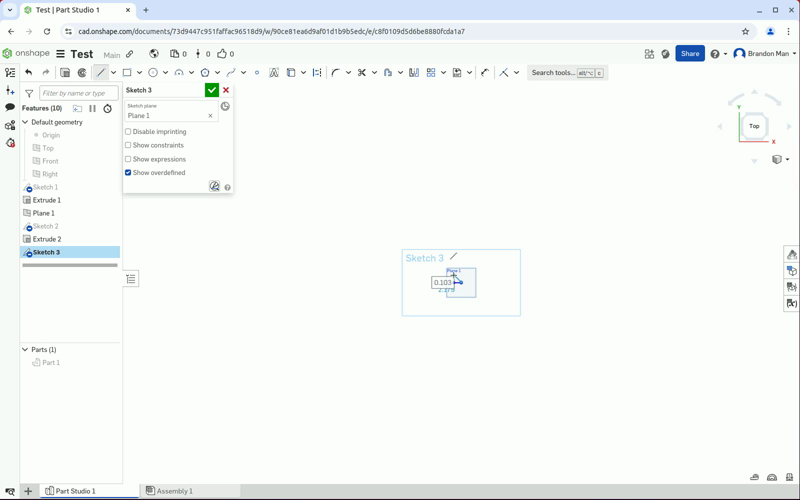
key_up(shift)
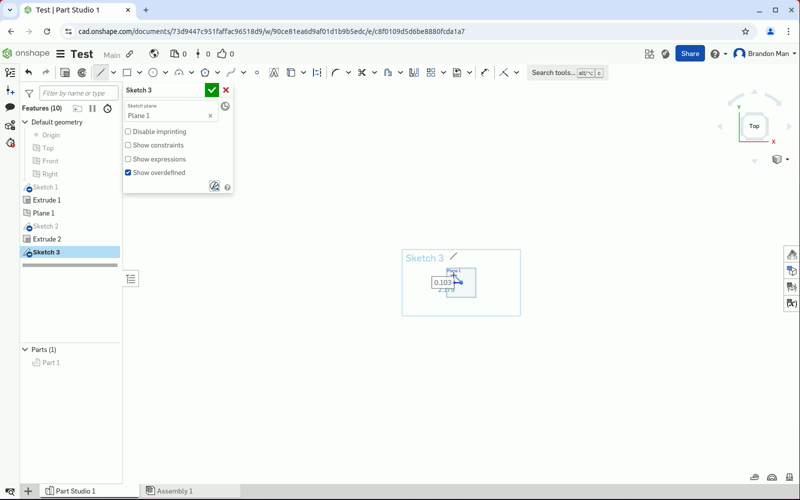
mouse_move(483, 274)
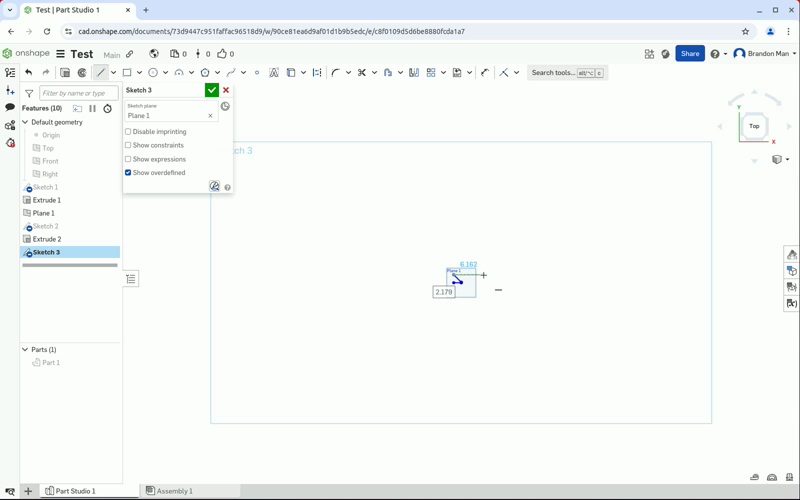
key_down(shift)
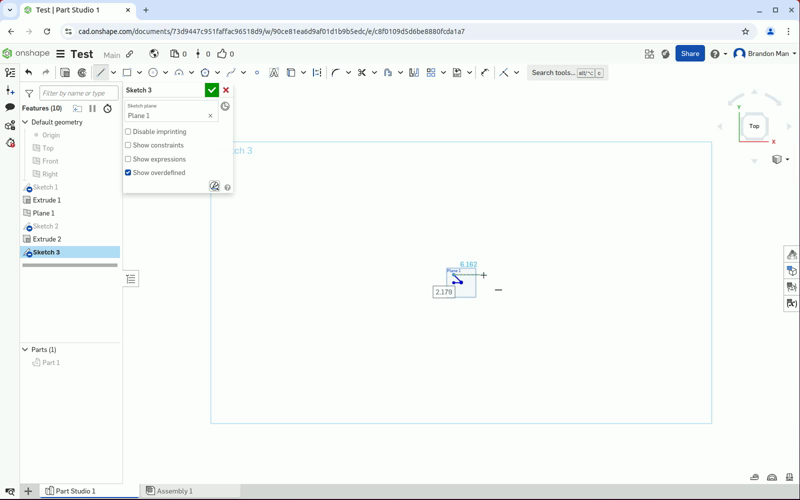
mouse_move(453, 282)
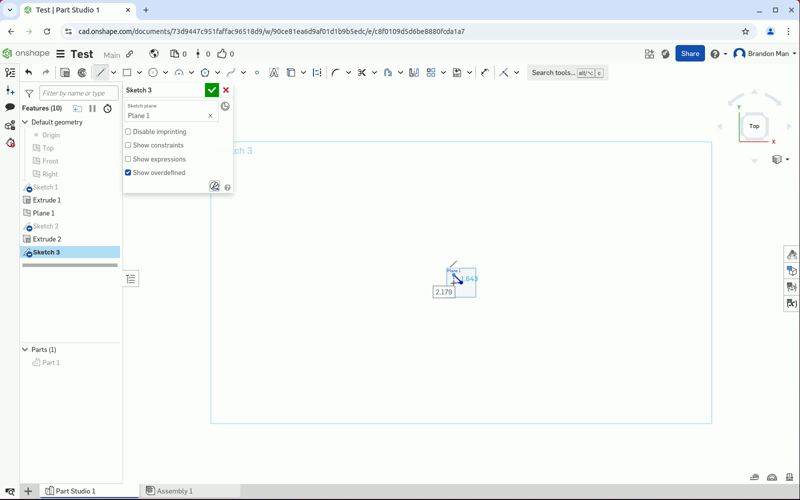
key_up(shift)
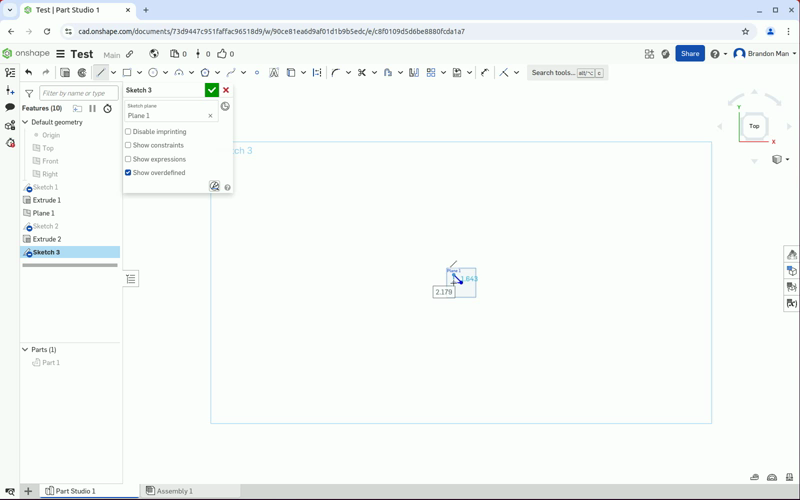
click(453, 282)
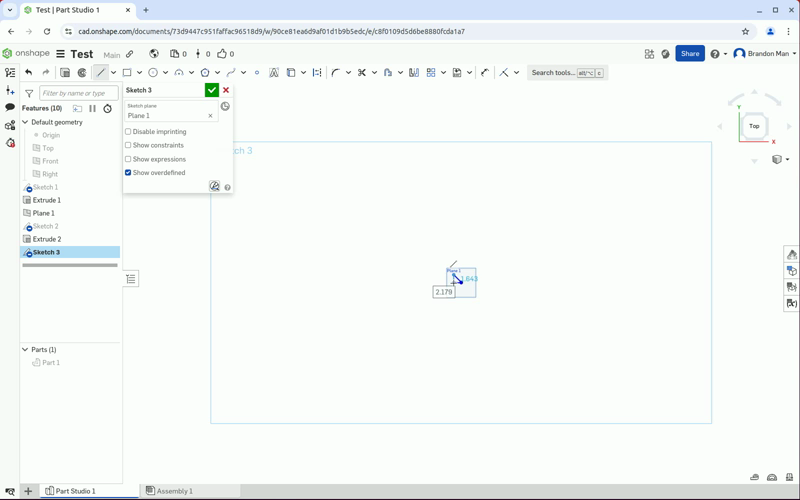
key(esc)
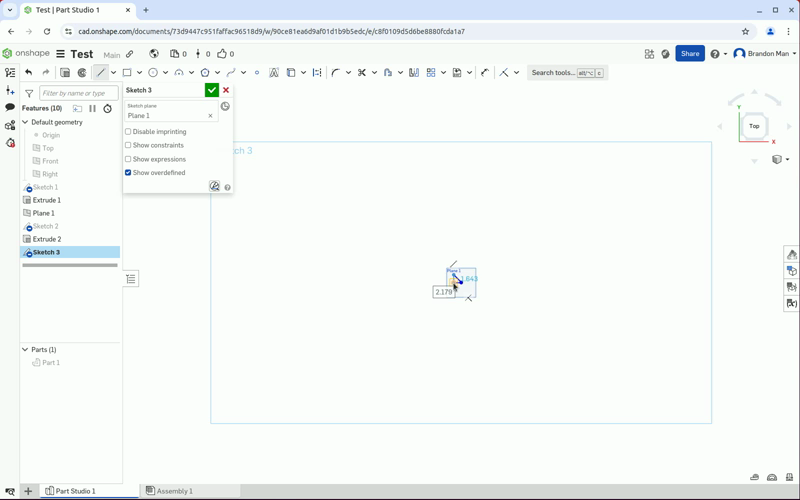
mouse_move(459, 281)
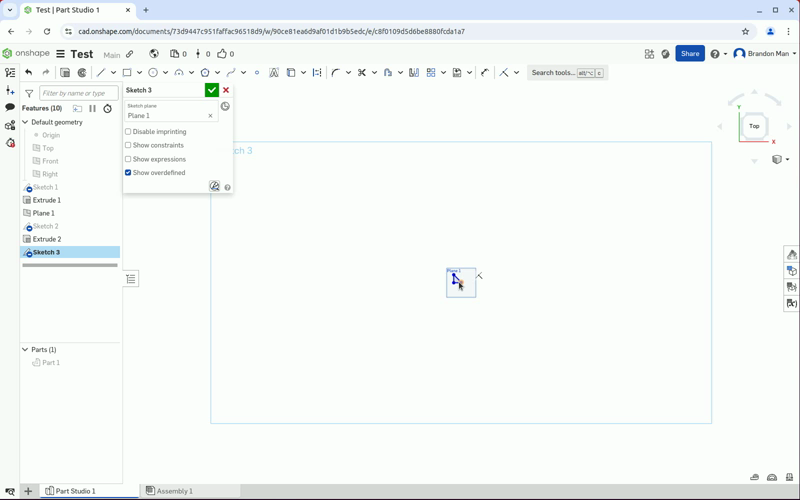
scroll(6)
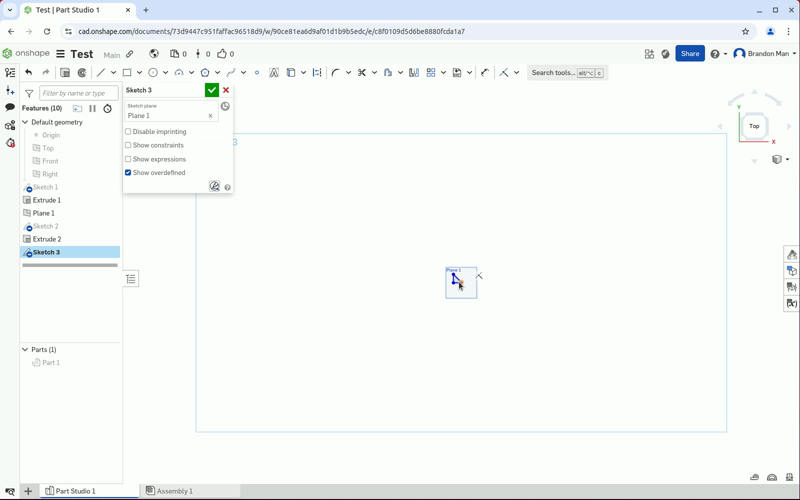
scroll(6)
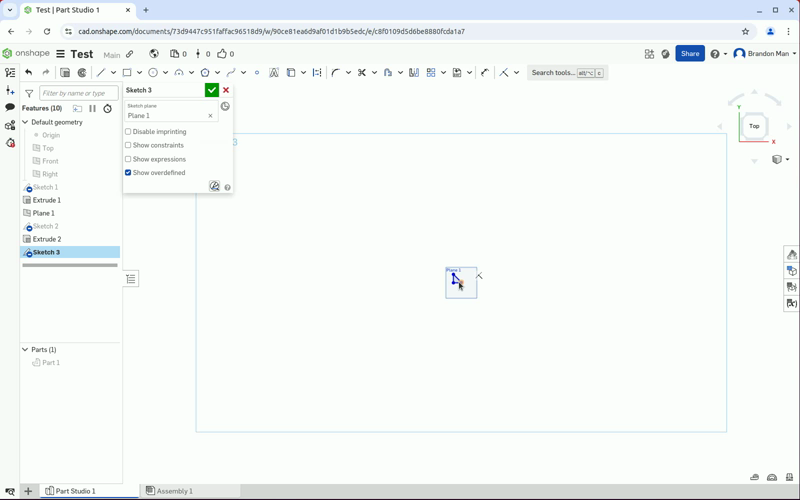
scroll(6)
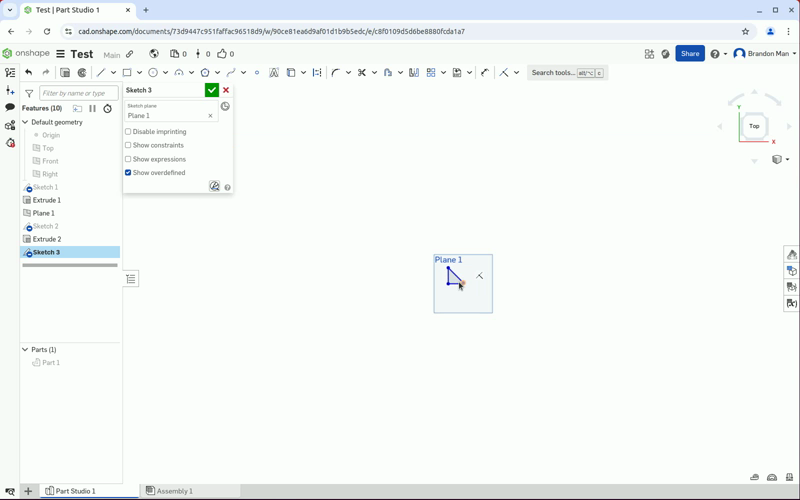
scroll(6)
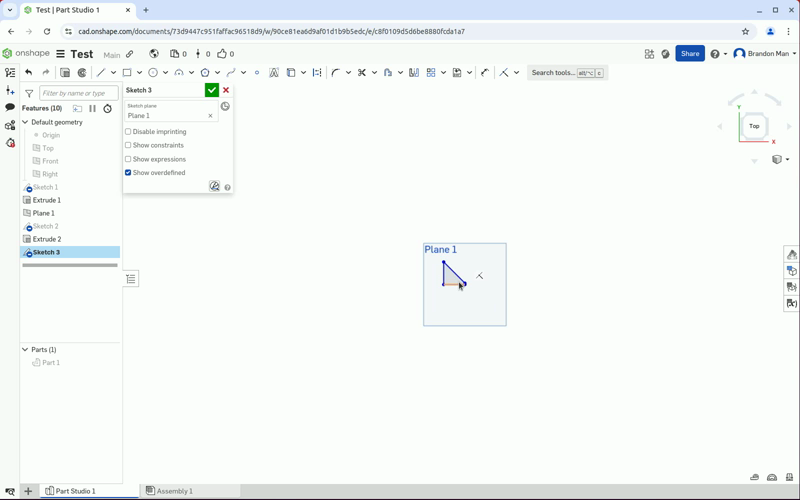
scroll(6)
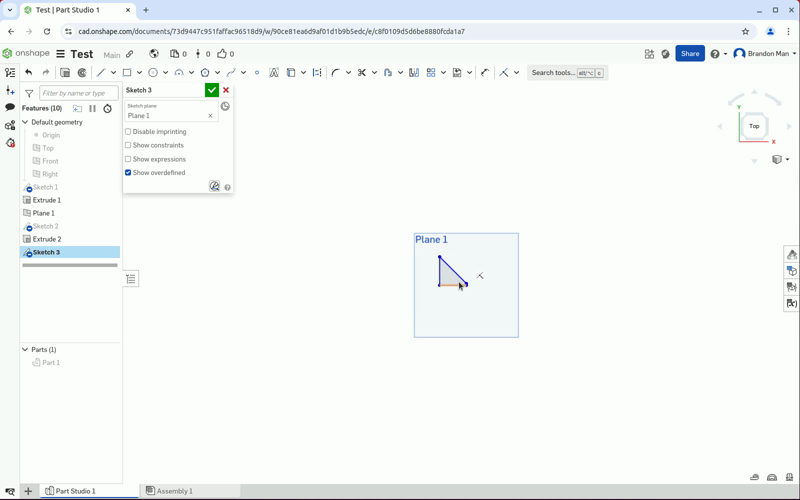
scroll(6)
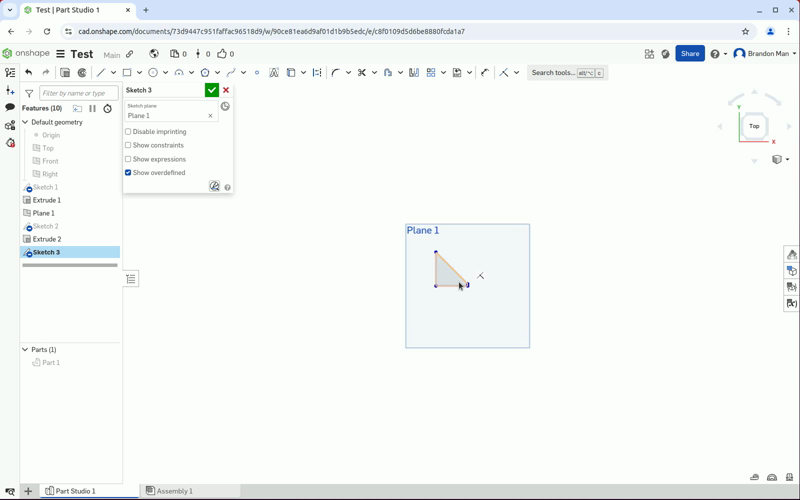
scroll(6)
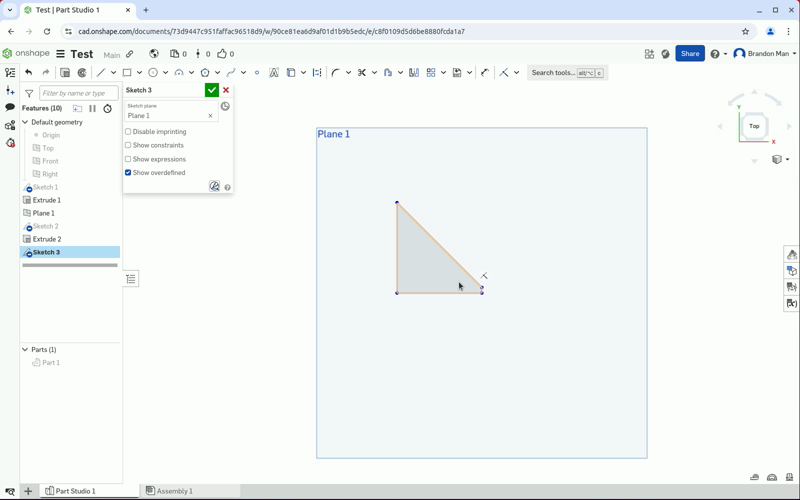
click(459, 281)
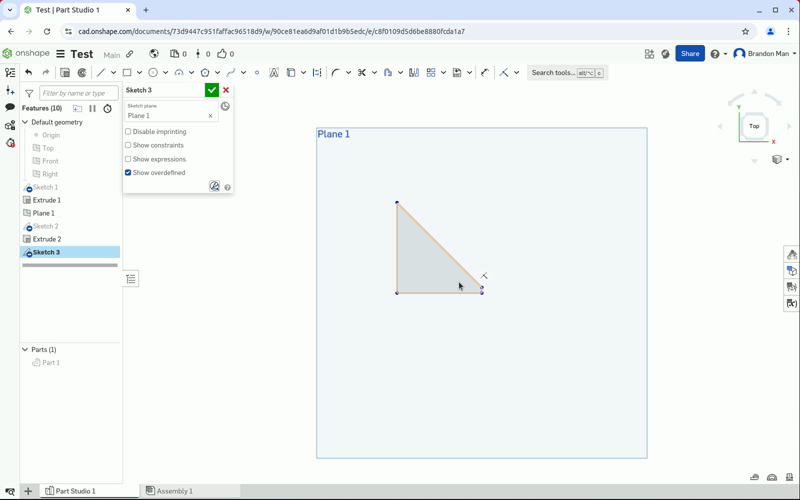
scroll(-6)
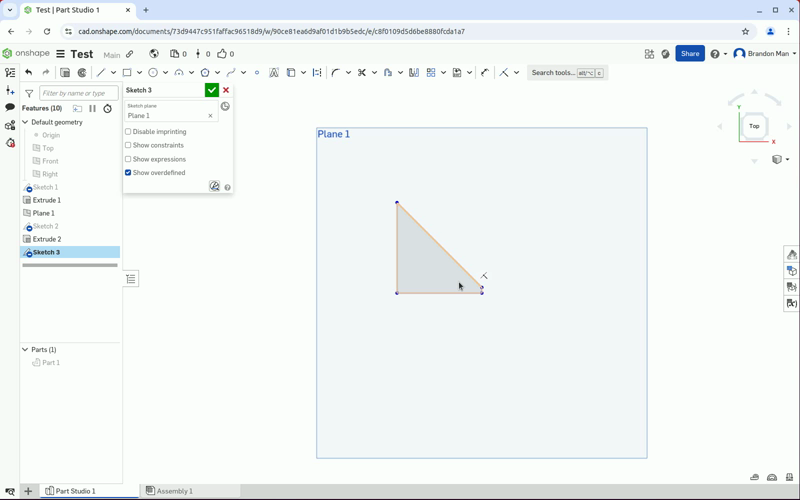
scroll(-6)
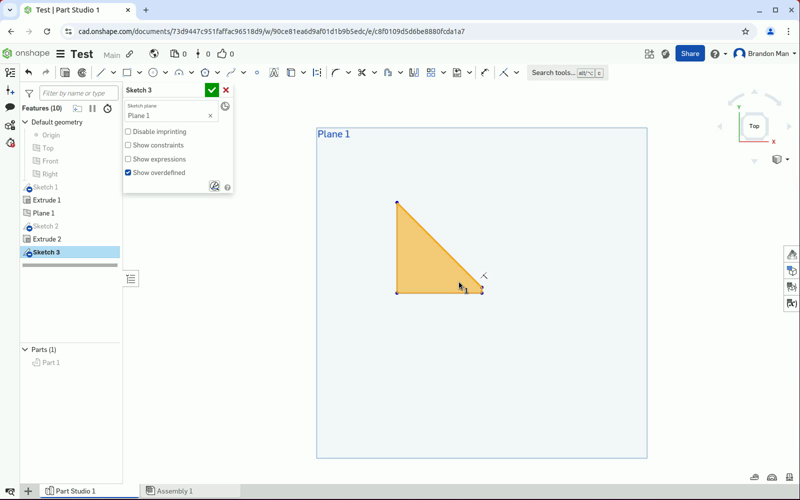
scroll(-6)
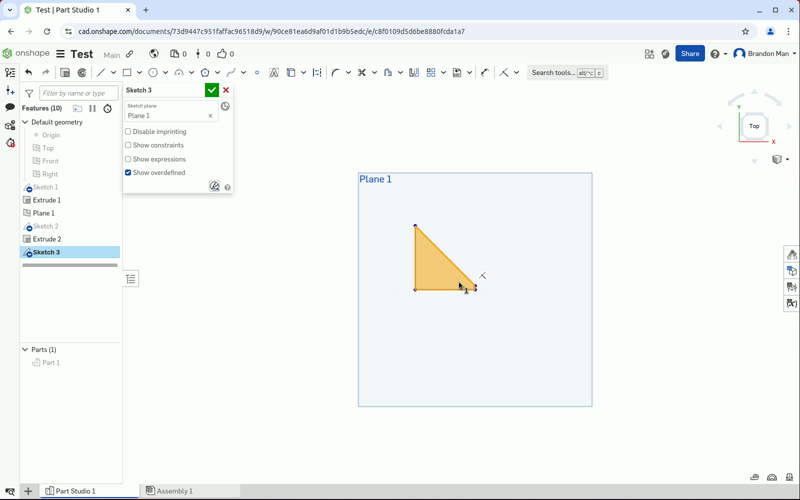
scroll(-6)
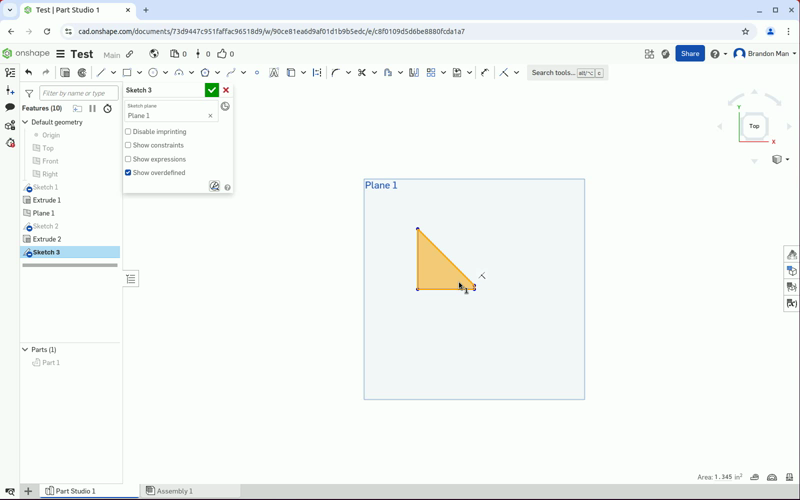
scroll(-6)
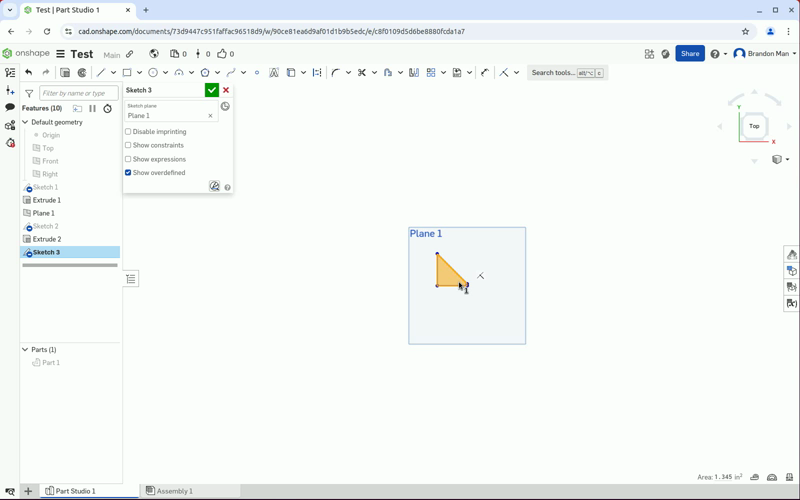
scroll(-6)
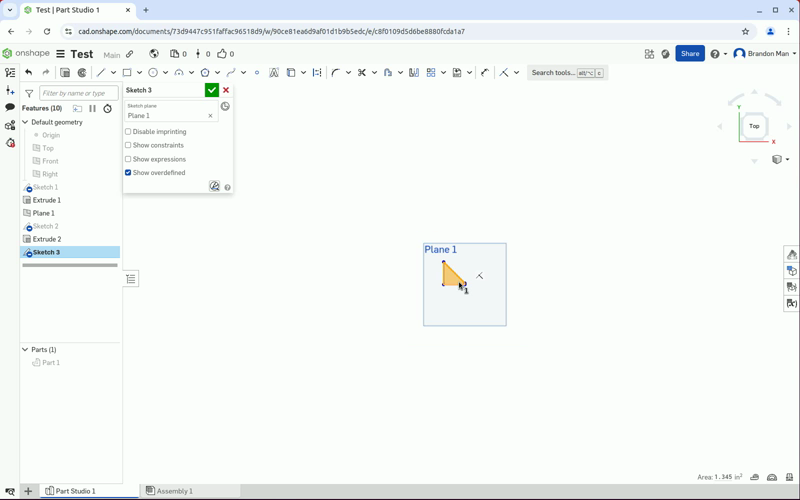
scroll(-6)
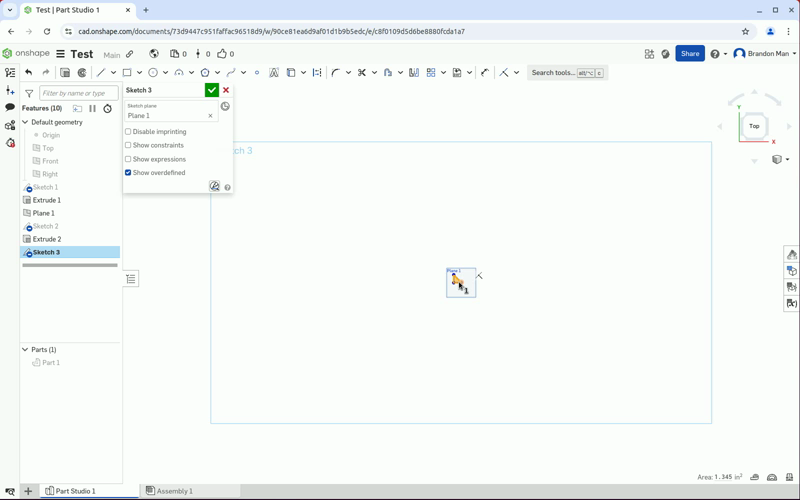
mouse_move(73, 352)
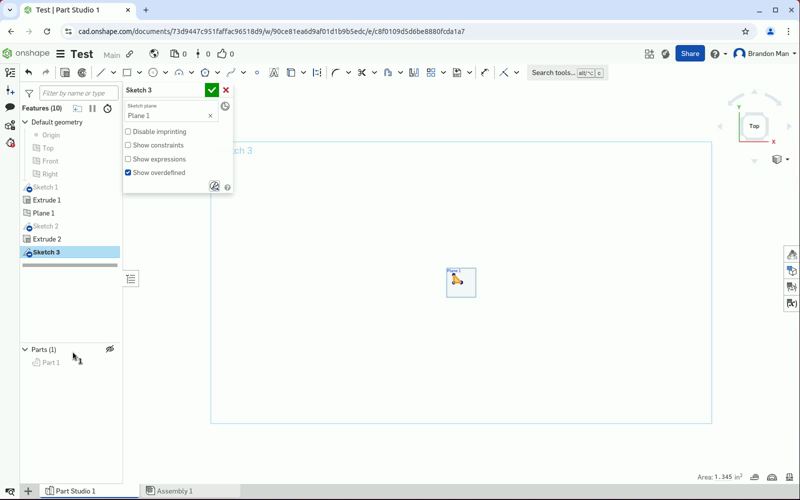
key(shift+y)
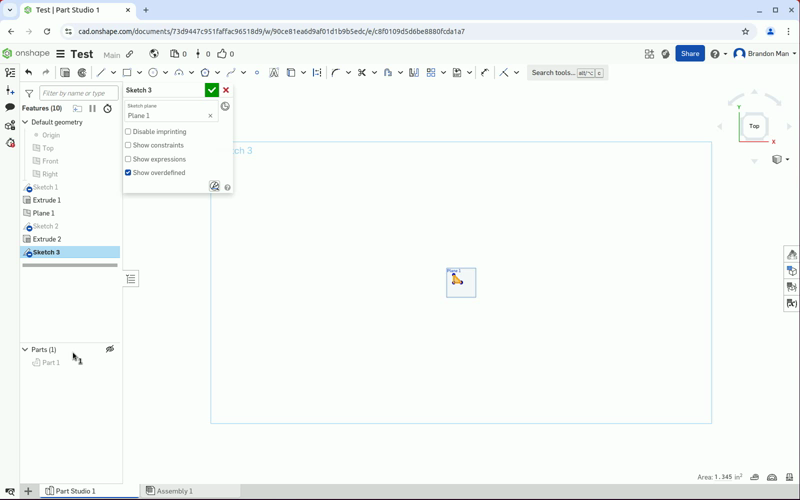
key(shift+e)
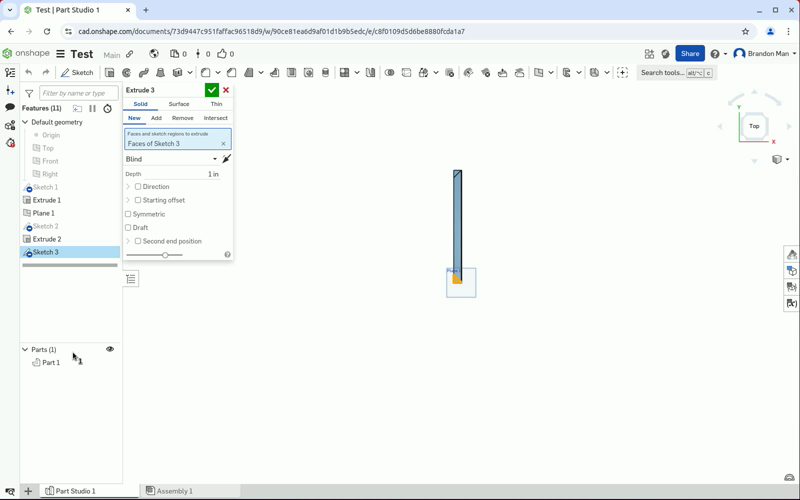
mouse_move(143, 106)
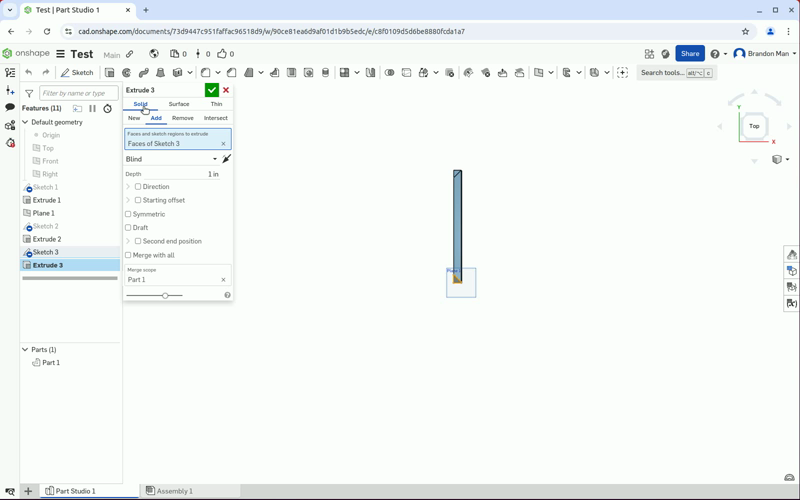
click(143, 106)
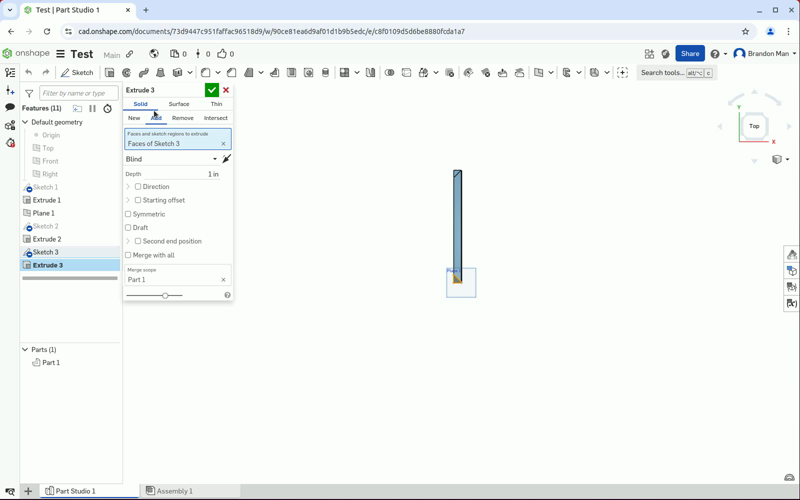
mouse_move(186, 120)
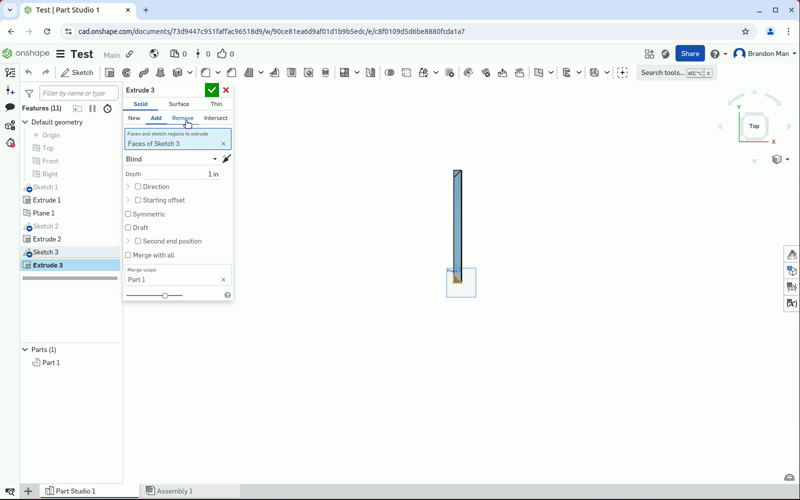
click(186, 120)
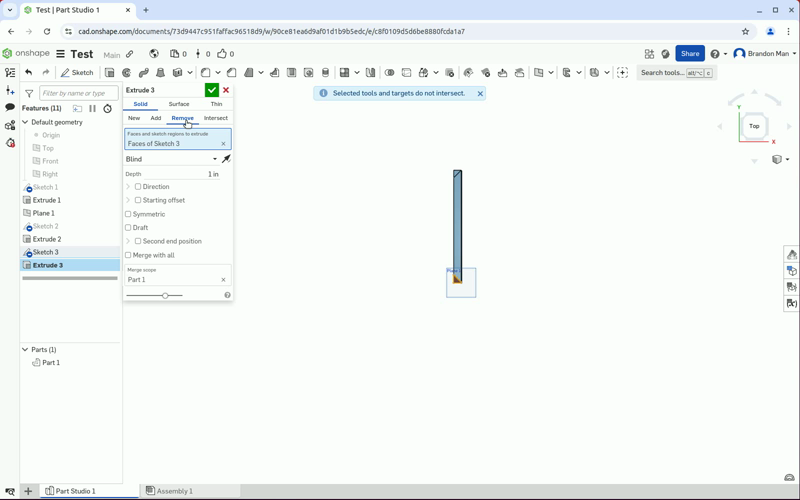
key(tab, 4)
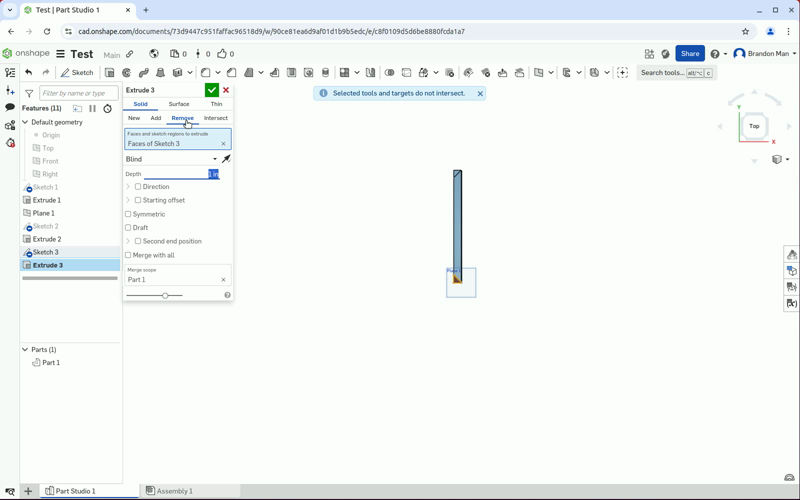
text(1.444)
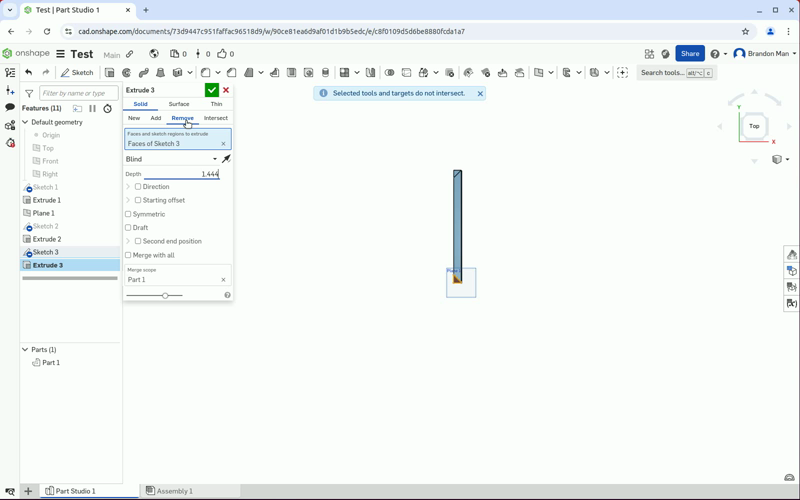
key(tab, 6)
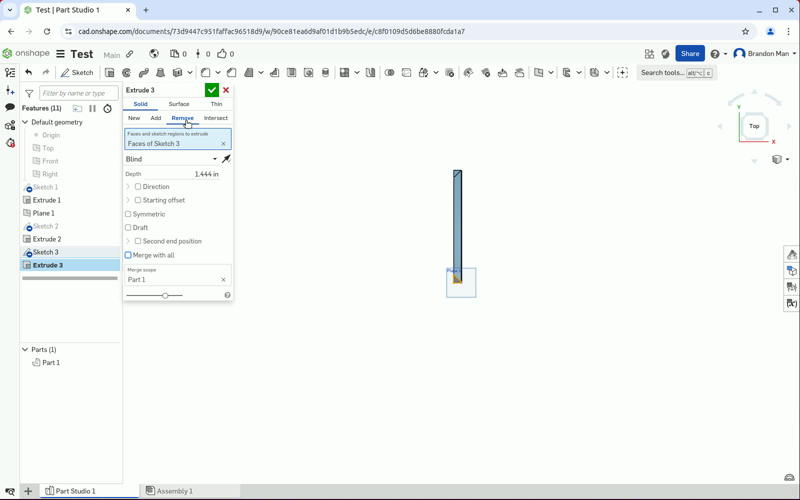
key(space)
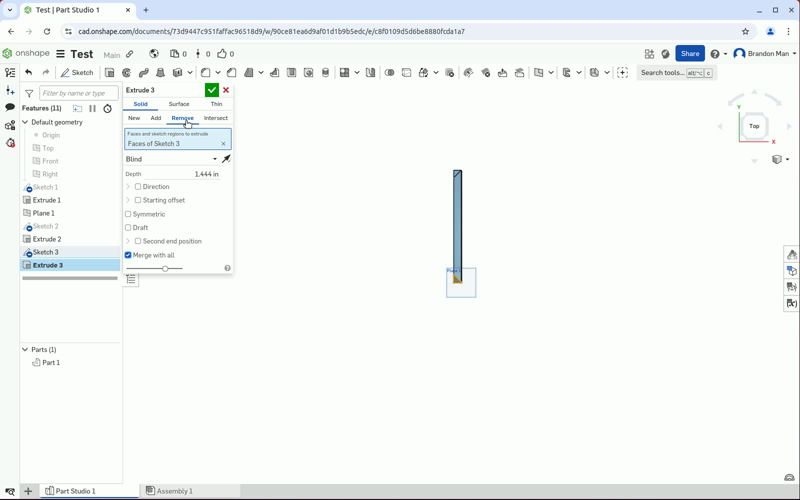
key(enter)
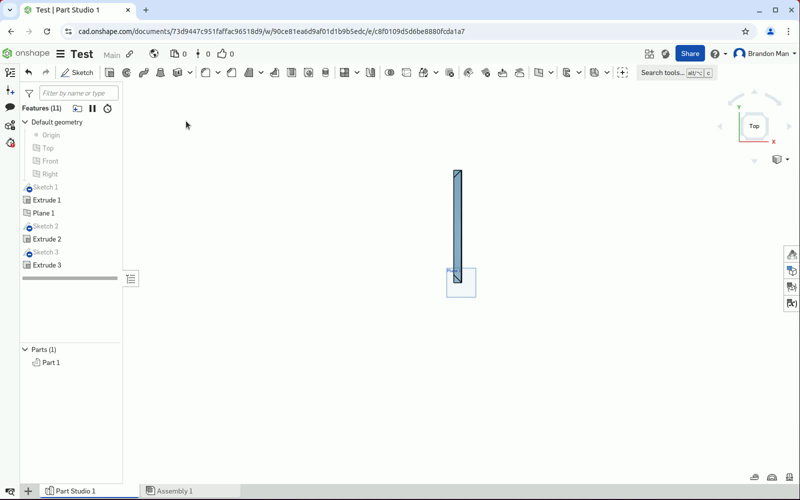
key(shift+h)
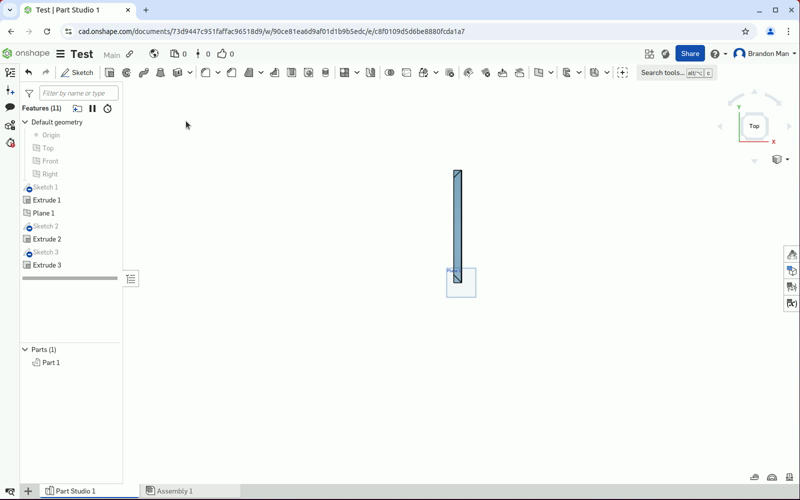
key(shift+h)
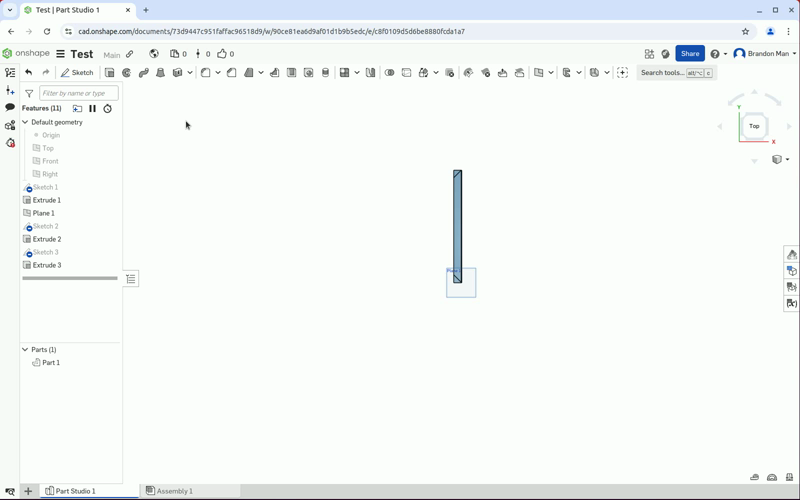
mouse_move(73, 189)
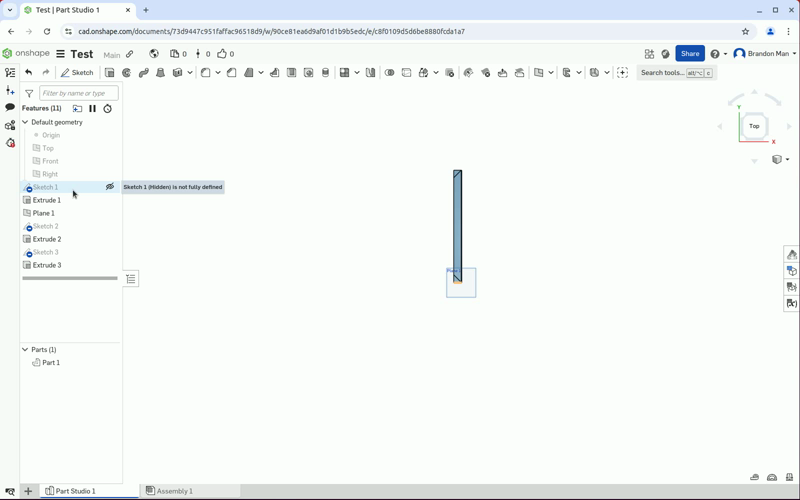
click(73, 189)
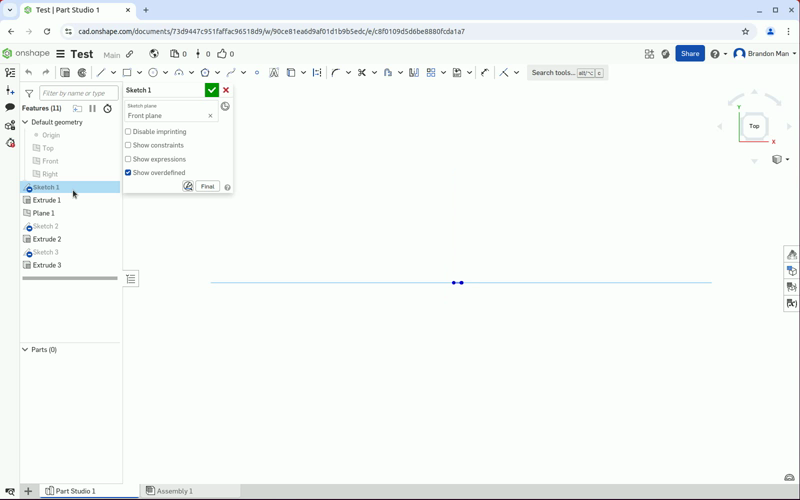
mouse_move(229, 92)
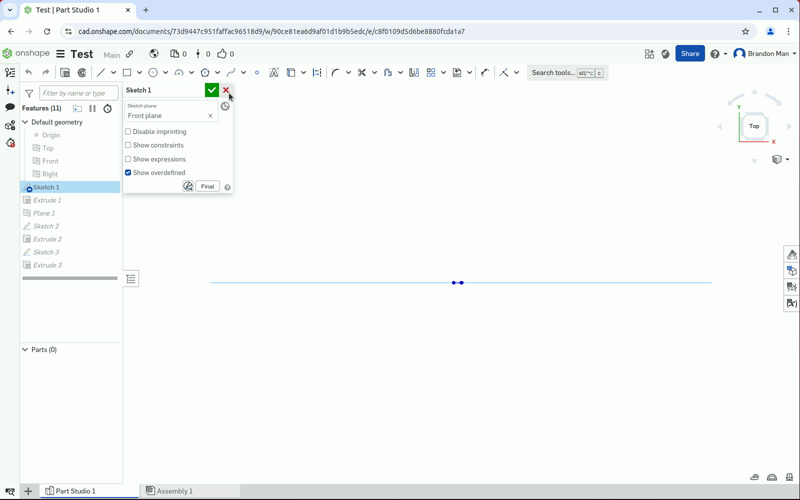
click(229, 92)
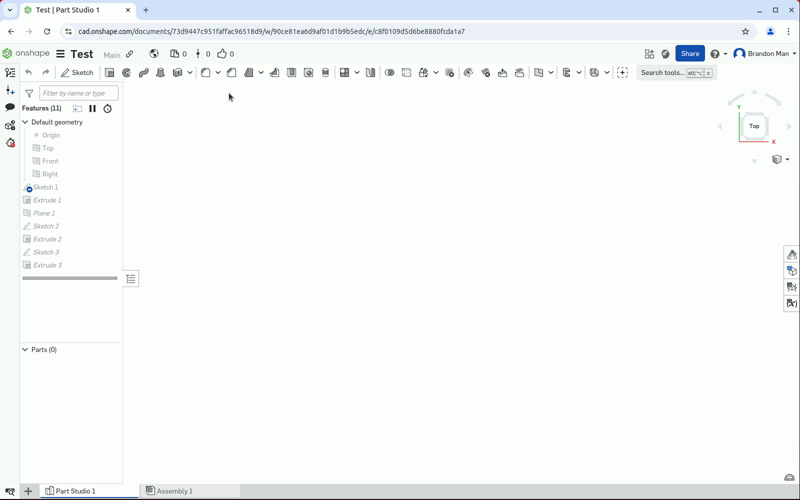
key(shift+s)
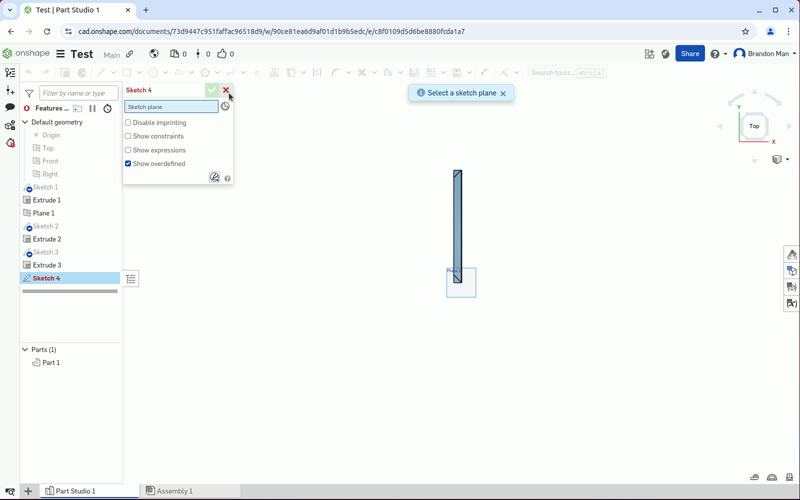
mouse_move(73, 215)
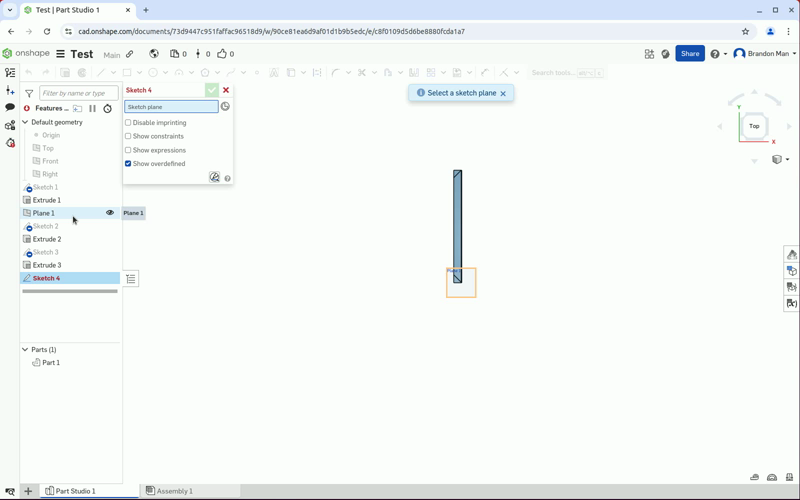
click(73, 215)
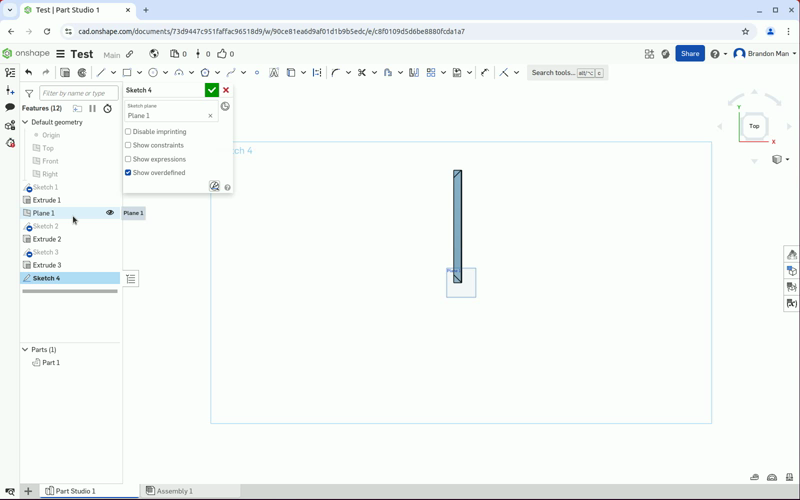
mouse_move(73, 352)
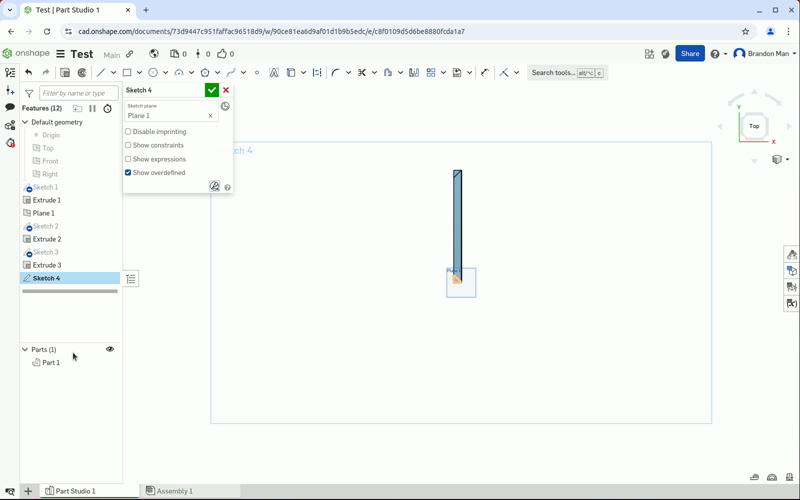
key(y)
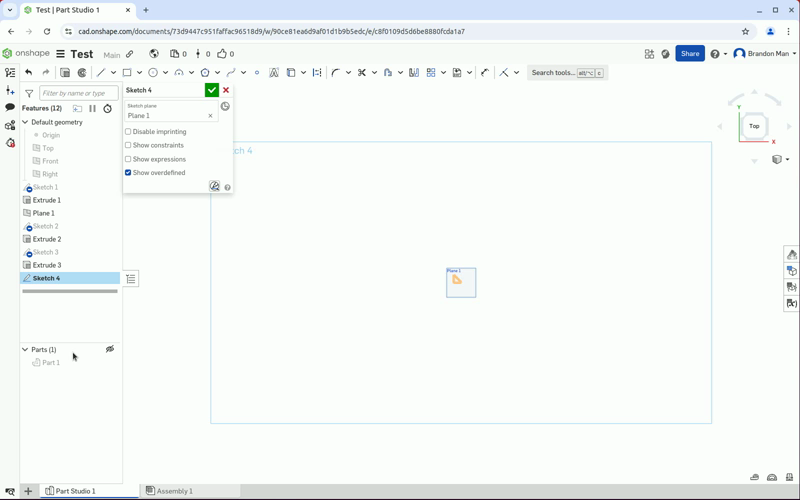
key(l)
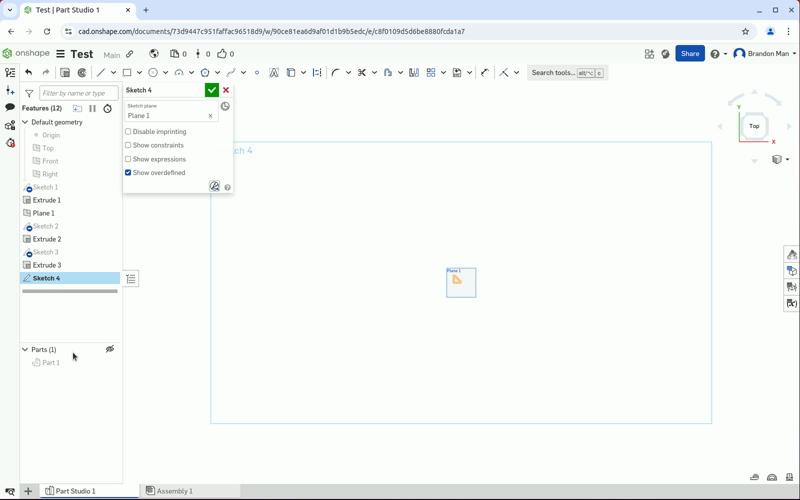
key_down(shift)
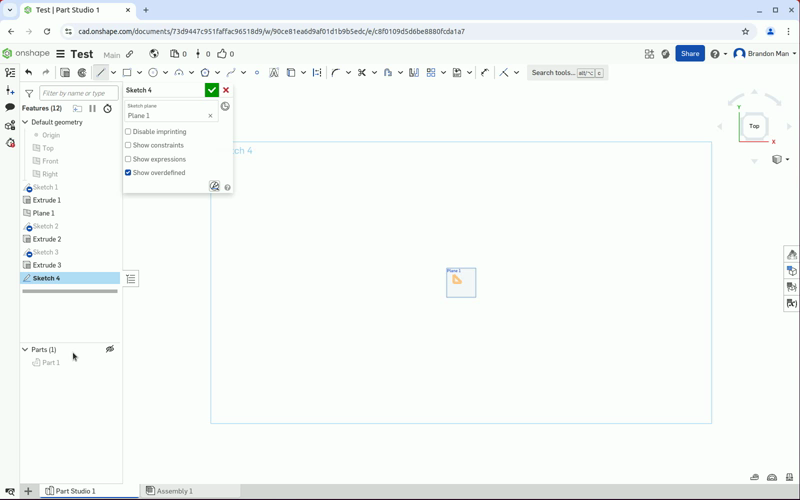
mouse_move(460, 170)
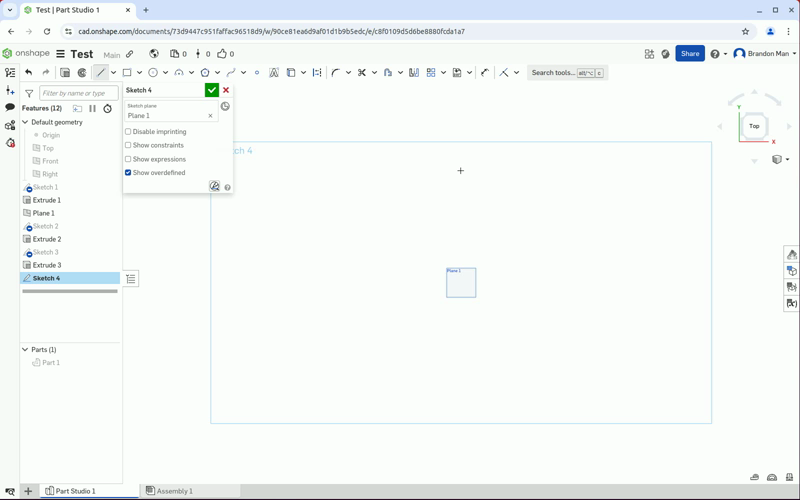
click(460, 170)
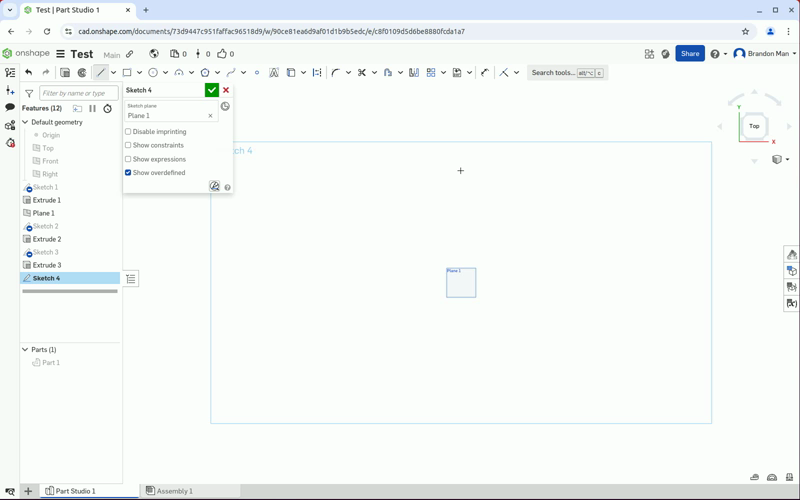
key_up(shift)
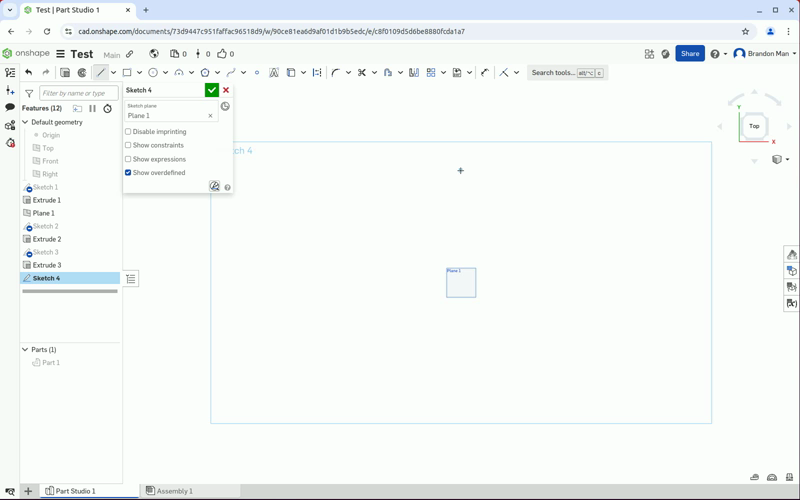
key_down(shift)
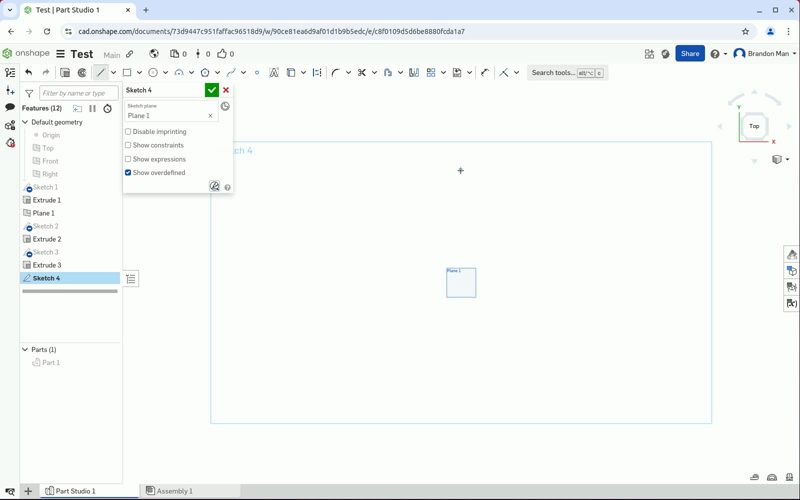
mouse_move(490, 170)
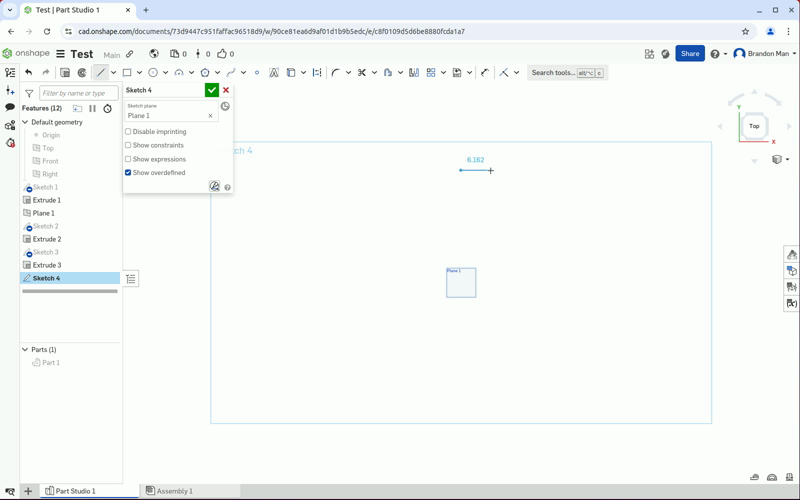
mouse_move(463, 168)
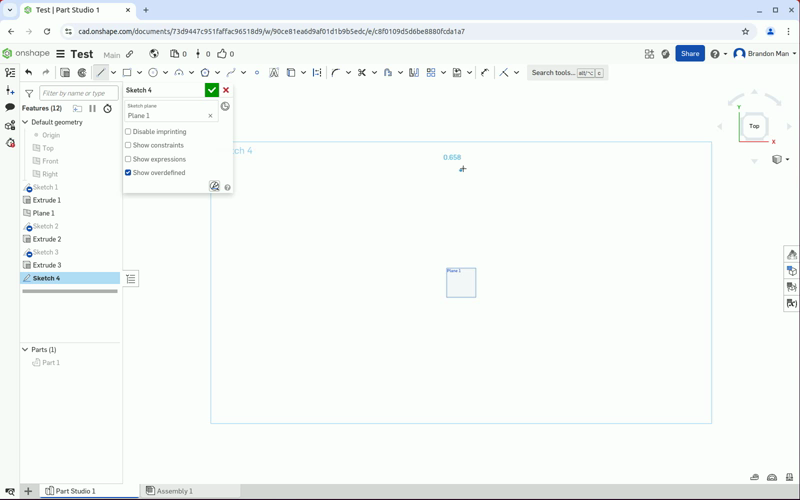
scroll(6)
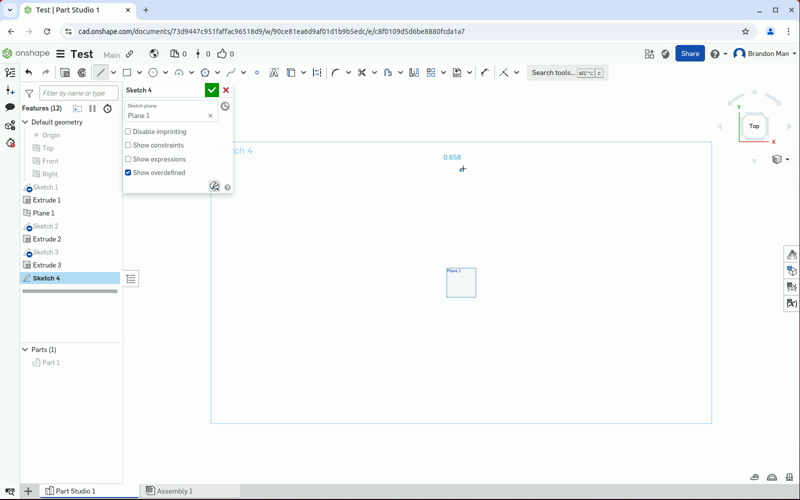
scroll(6)
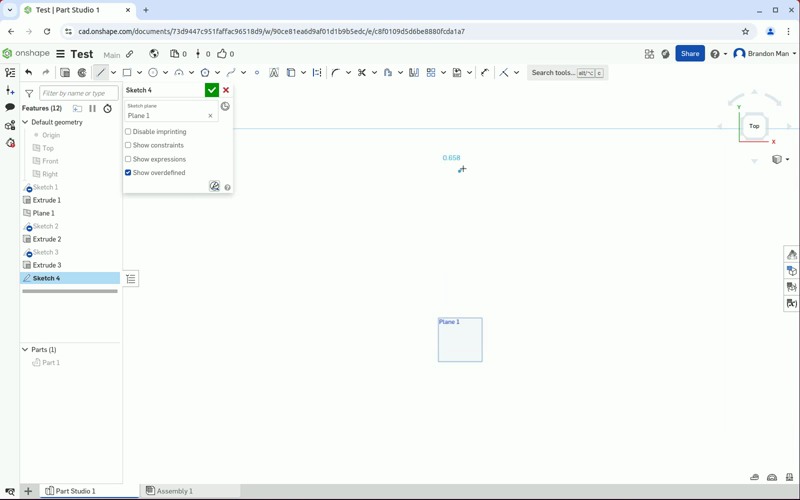
scroll(6)
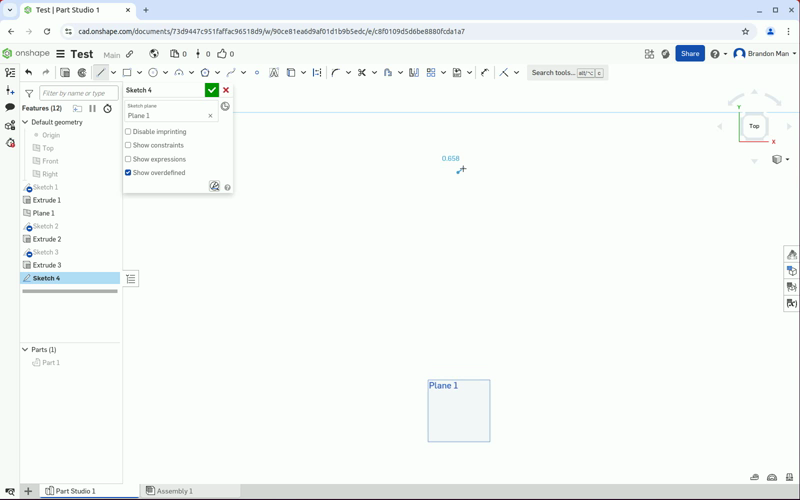
scroll(6)
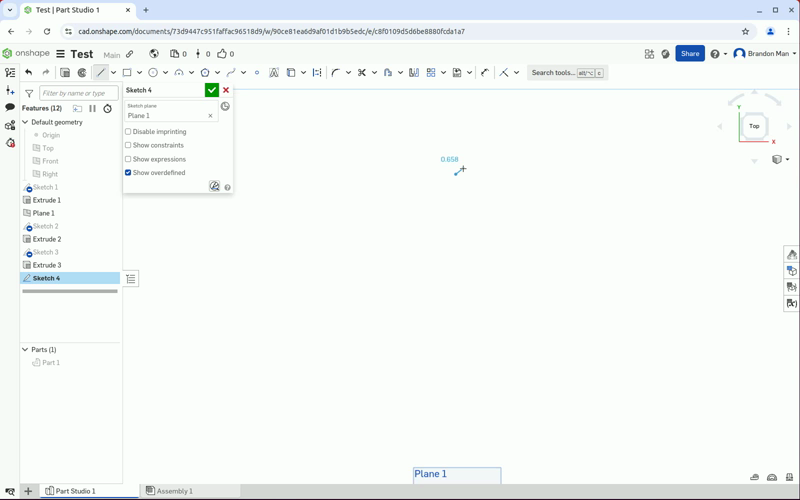
scroll(6)
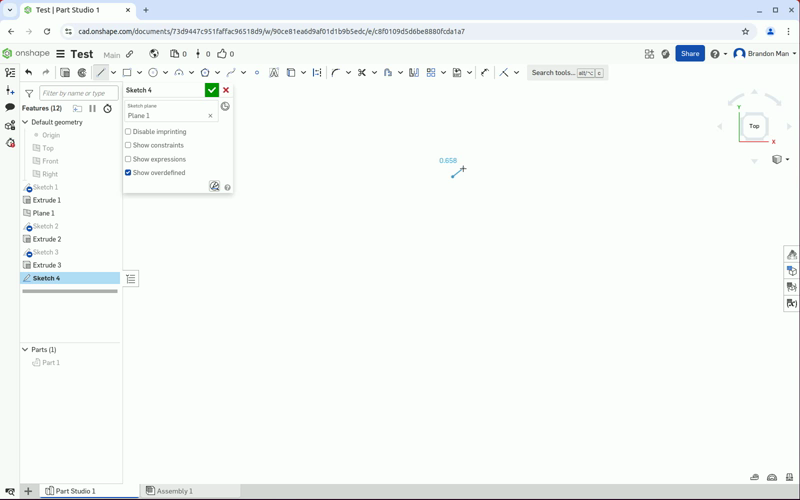
scroll(6)
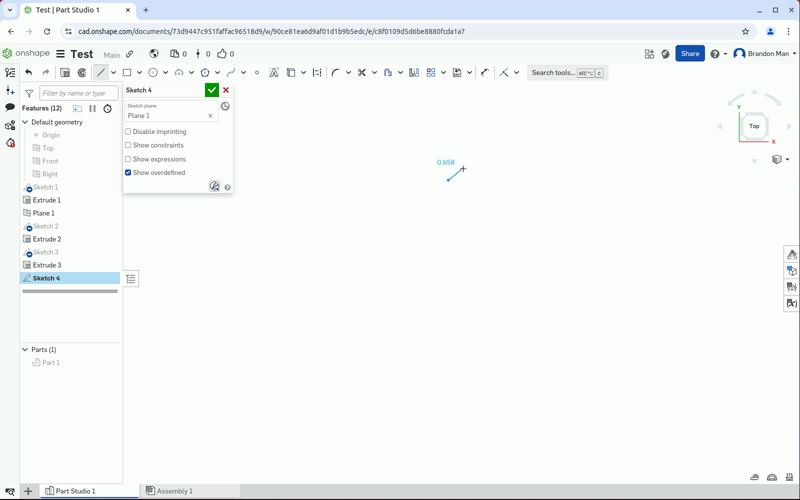
scroll(6)
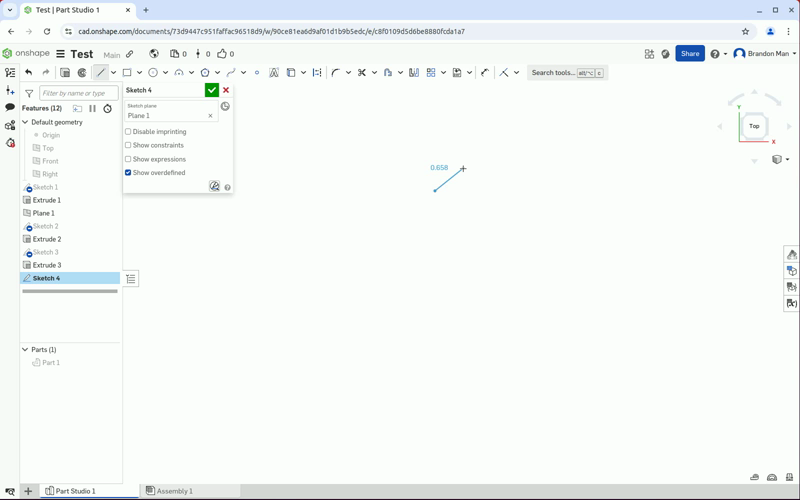
click(463, 168)
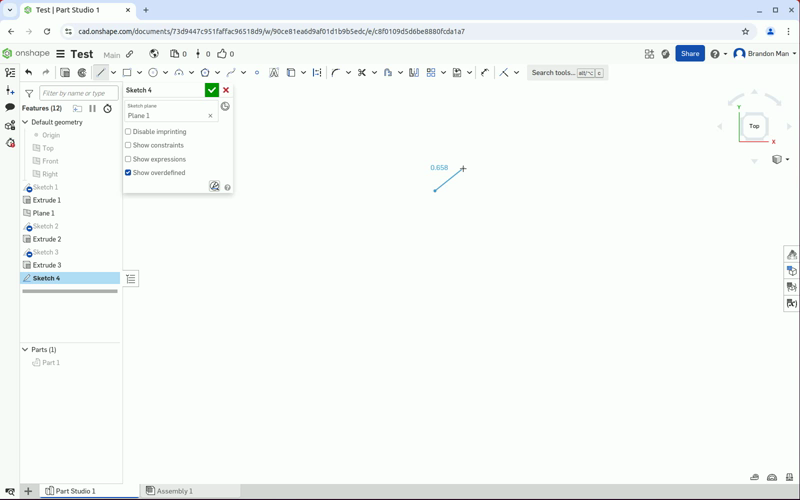
scroll(-6)
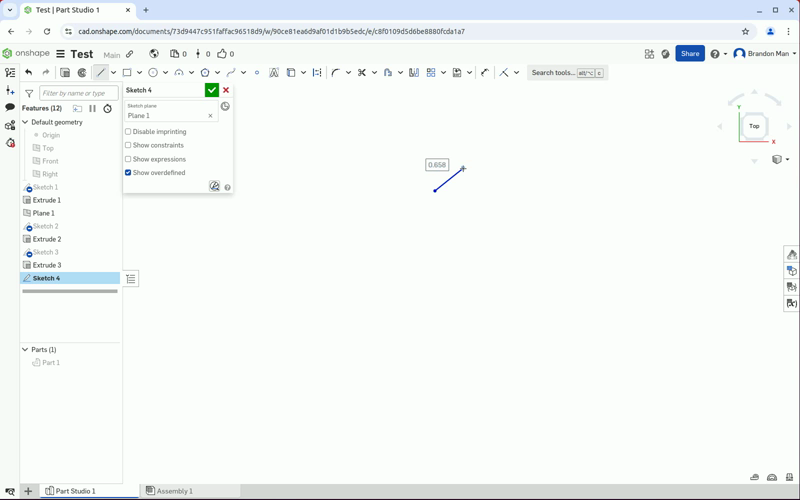
scroll(-6)
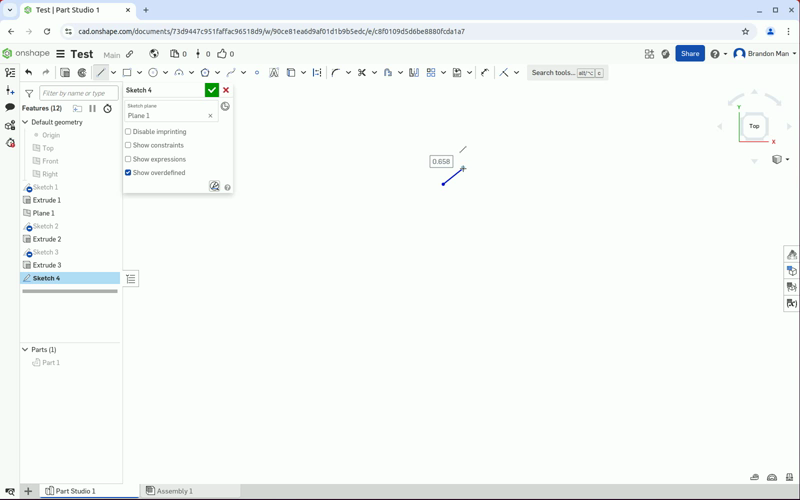
scroll(-6)
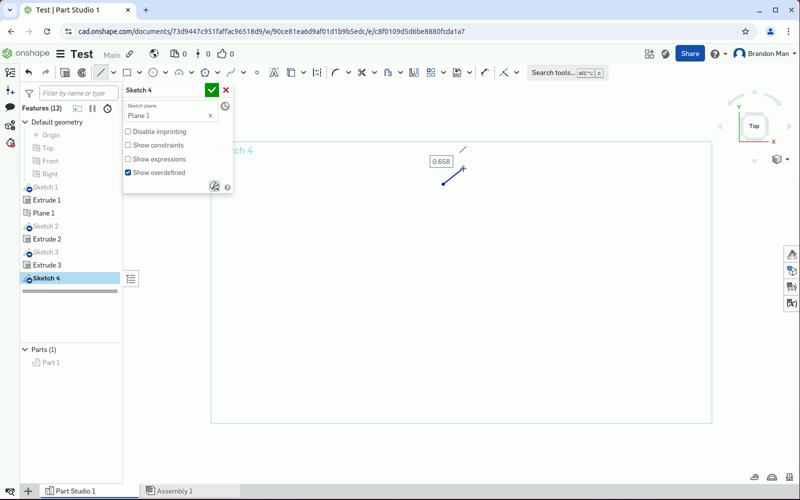
scroll(-6)
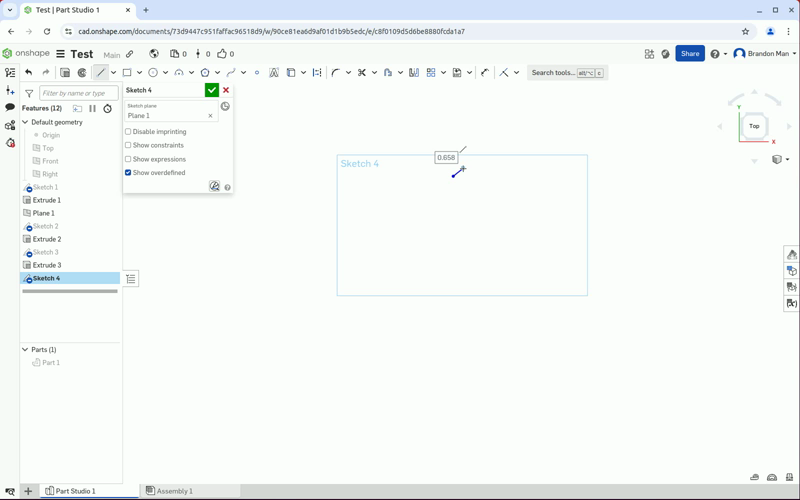
scroll(-6)
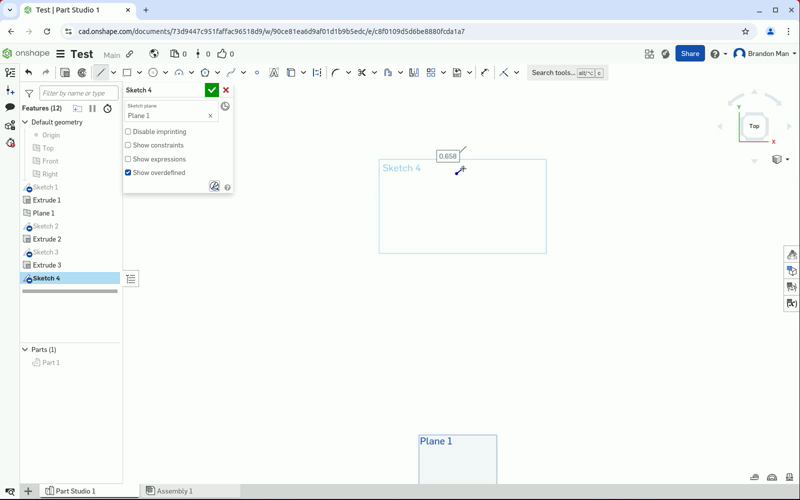
scroll(-6)
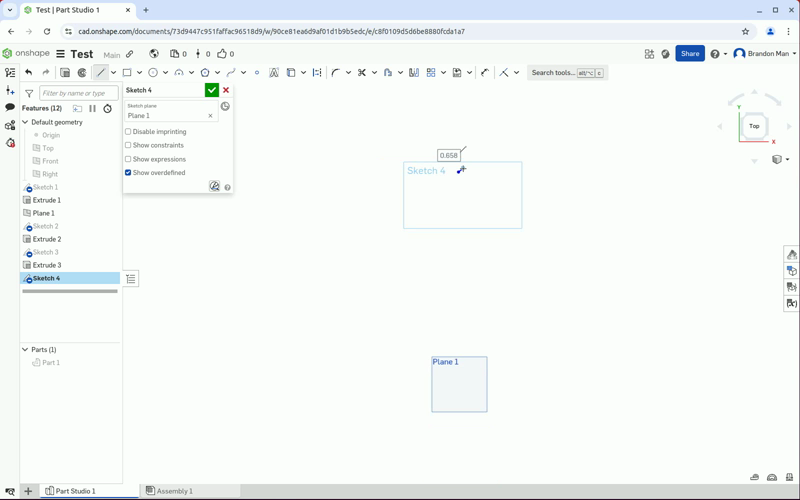
scroll(-6)
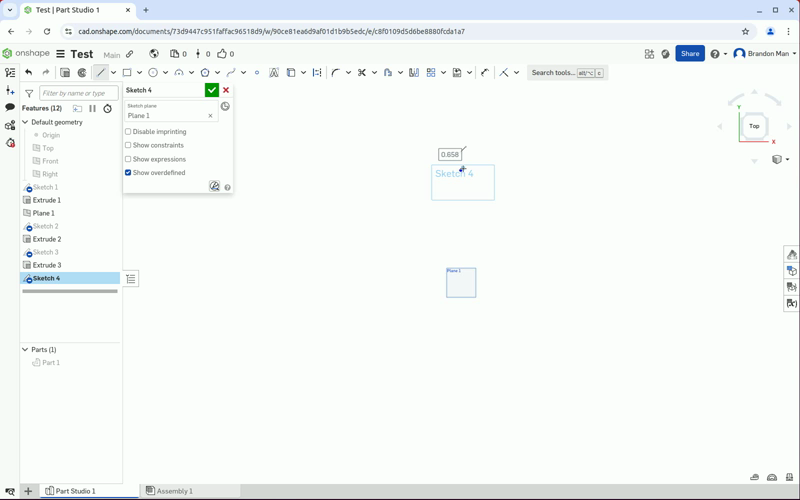
key_up(shift)
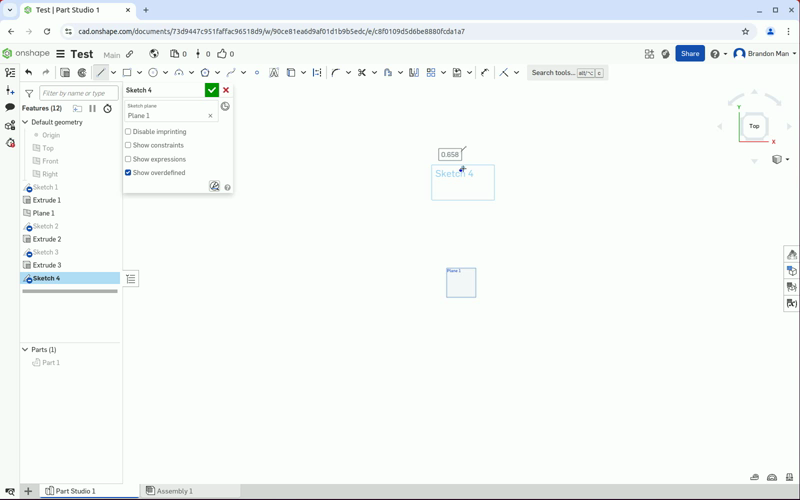
key_down(shift)
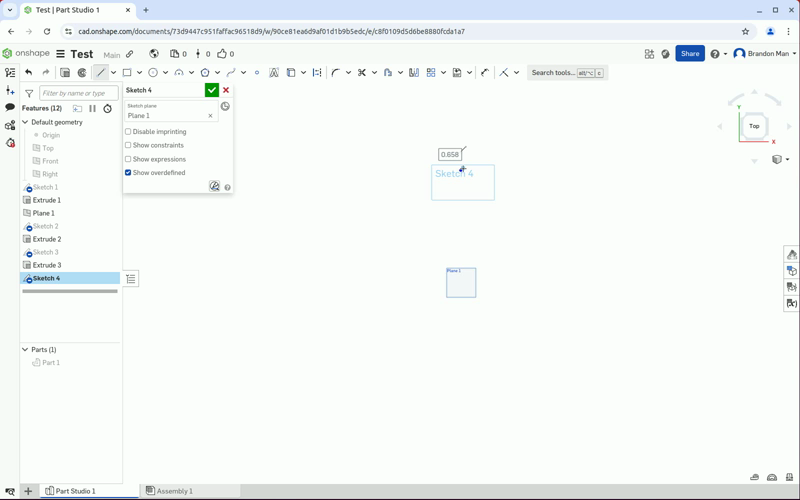
mouse_move(493, 168)
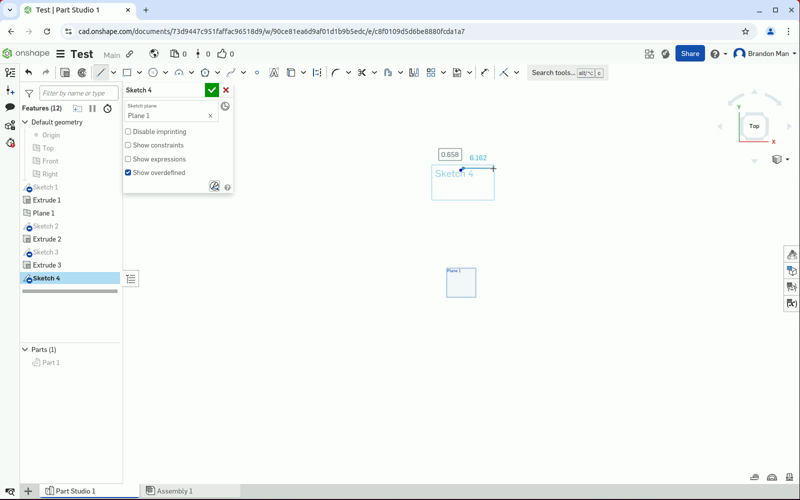
mouse_move(460, 168)
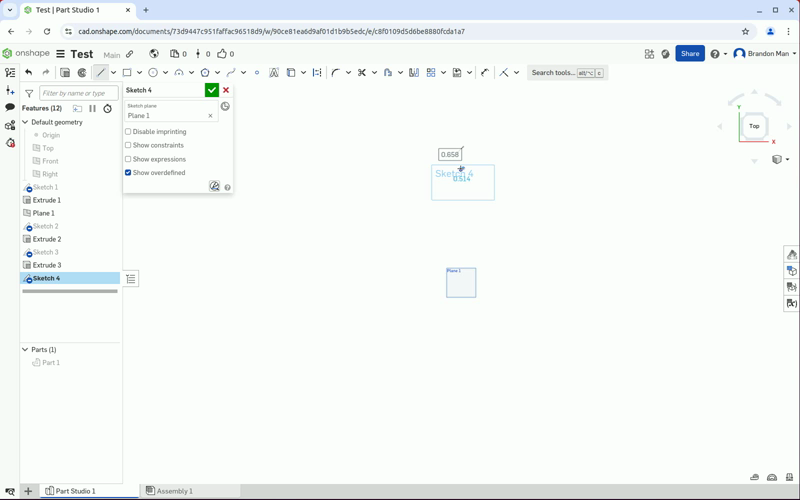
scroll(6)
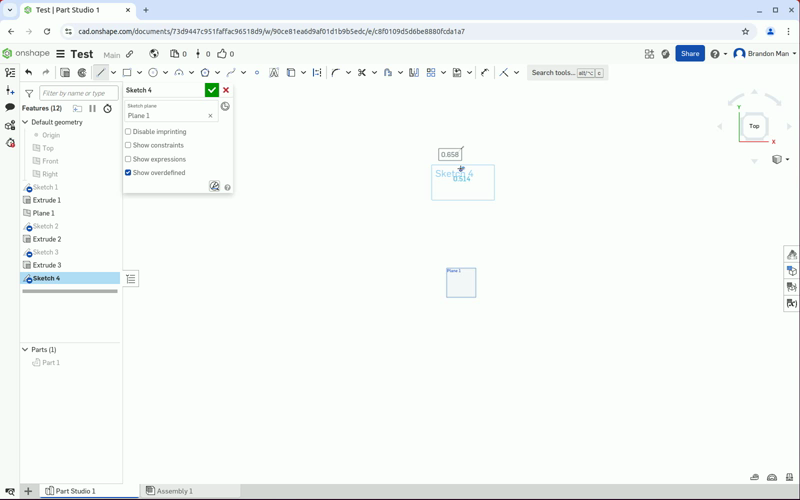
scroll(6)
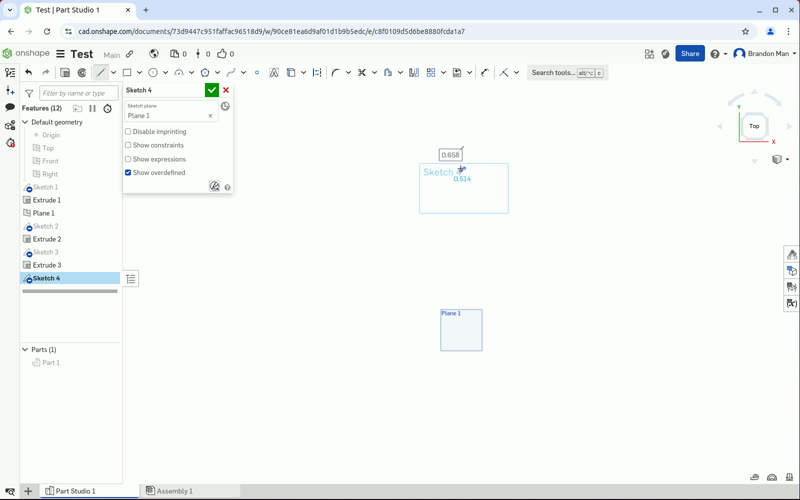
scroll(6)
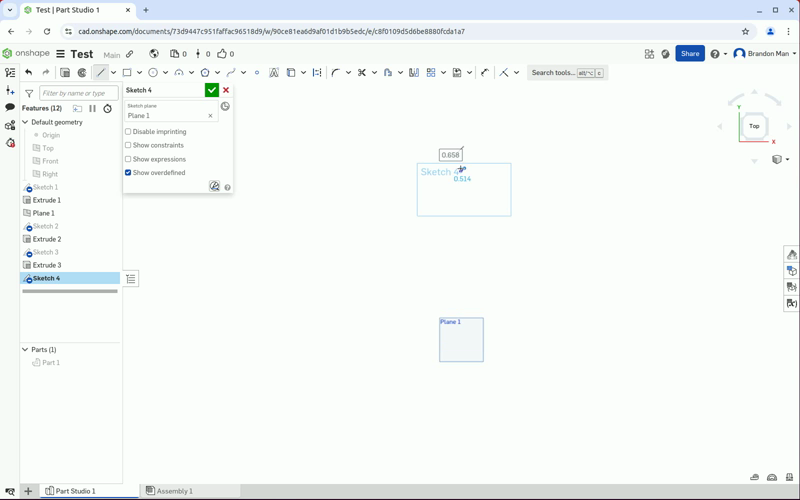
scroll(6)
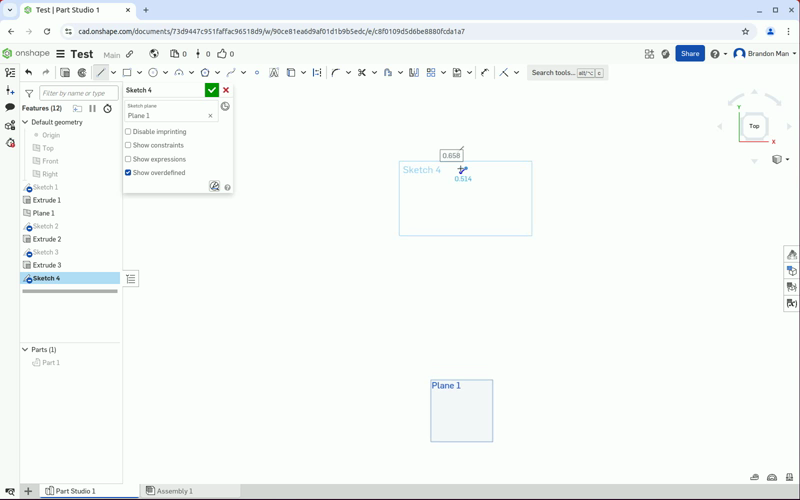
scroll(6)
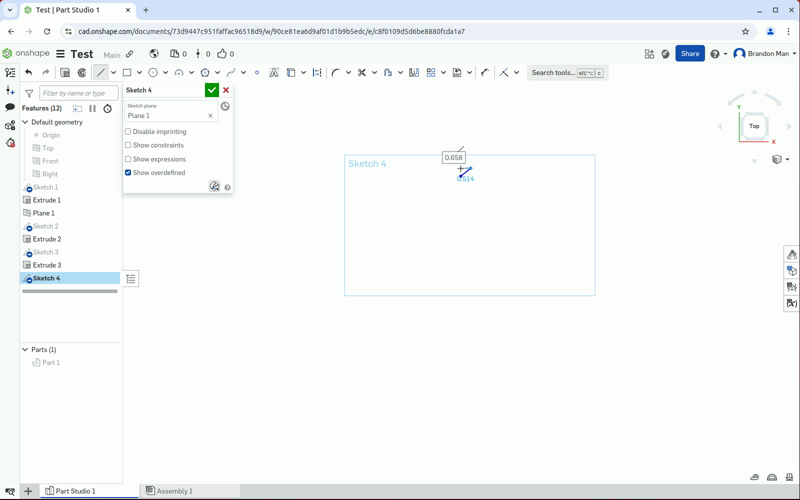
scroll(6)
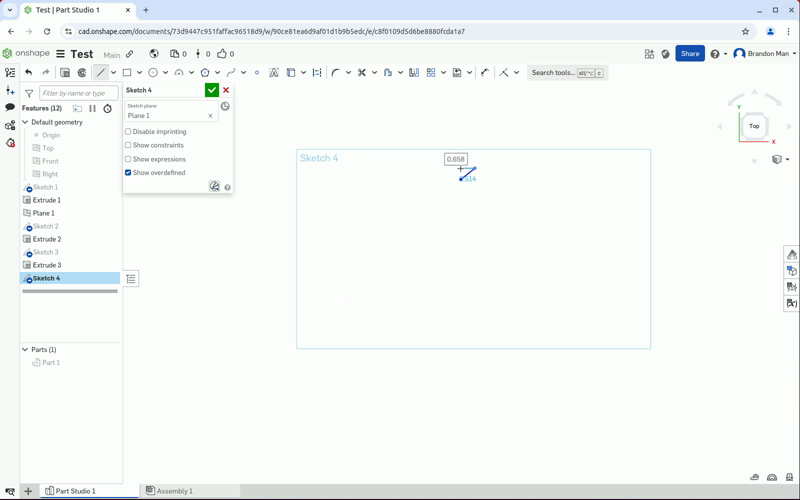
scroll(6)
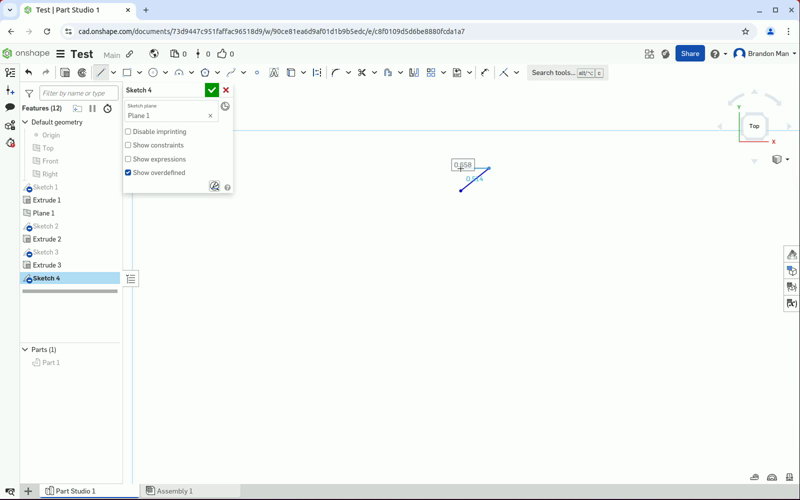
click(460, 168)
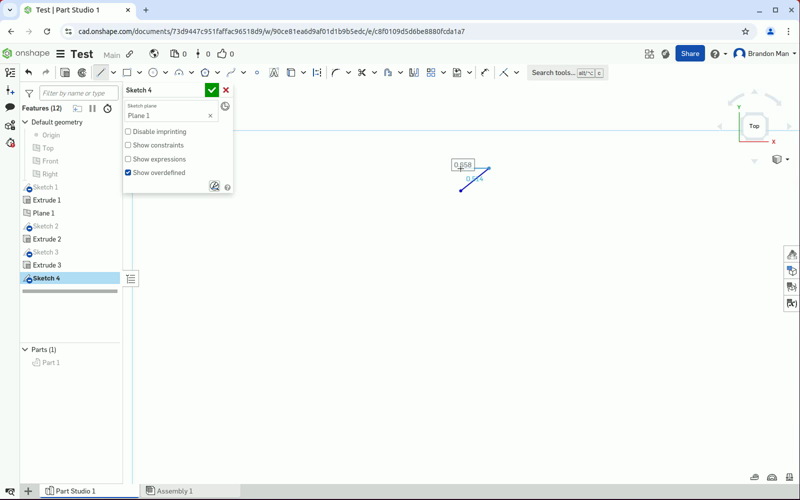
scroll(-6)
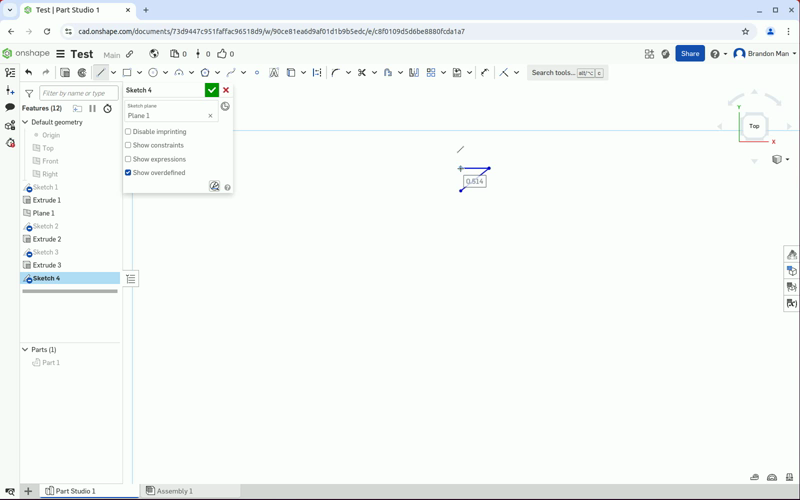
scroll(-6)
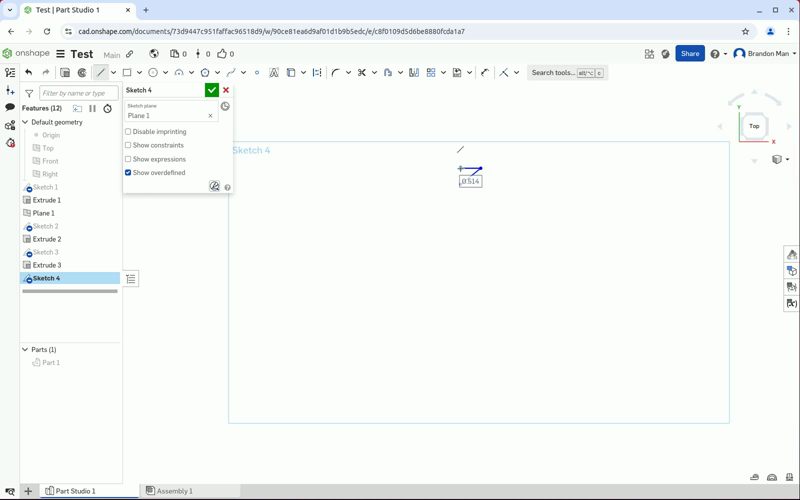
scroll(-6)
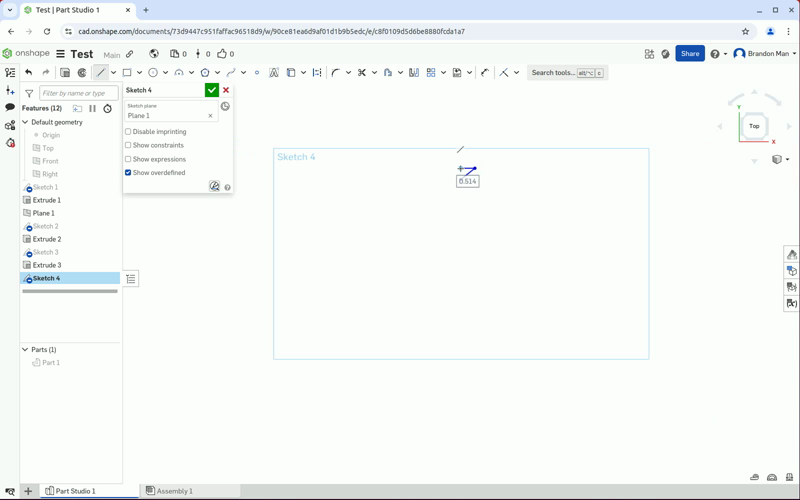
scroll(-6)
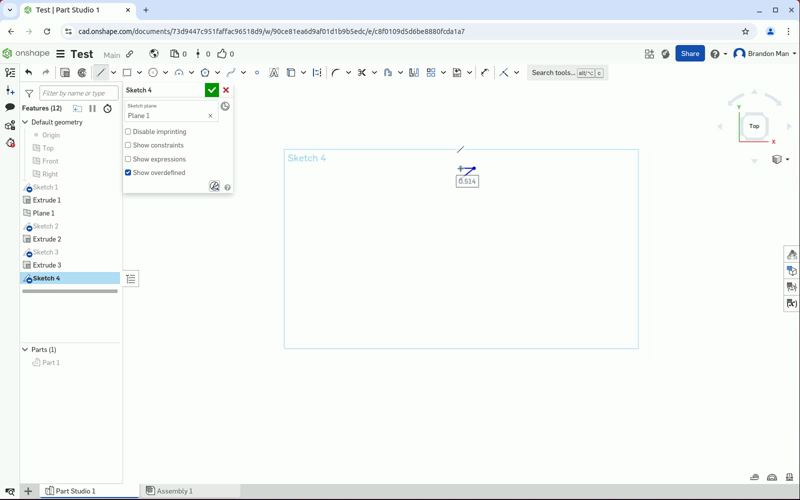
scroll(-6)
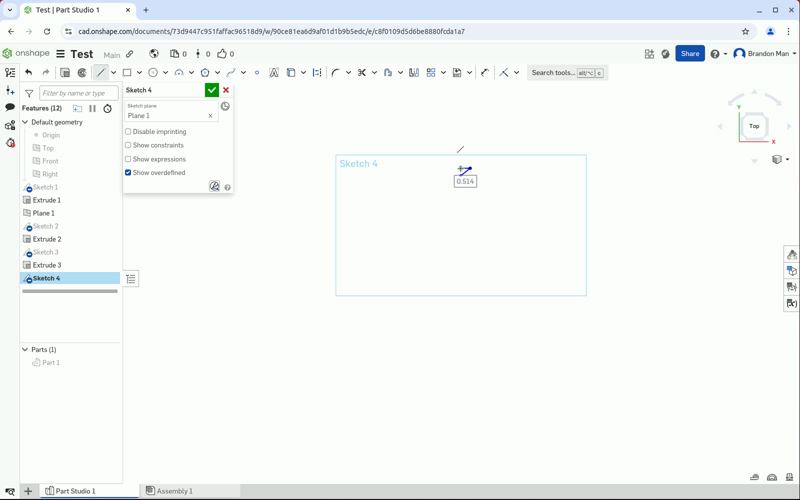
scroll(-6)
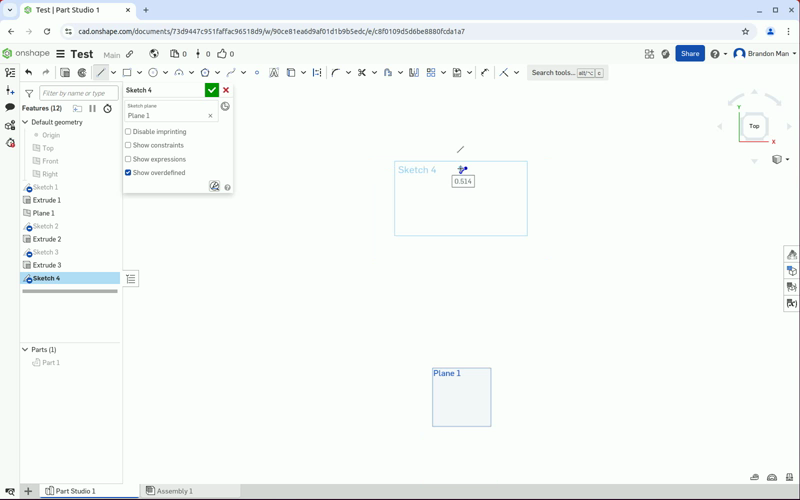
scroll(-6)
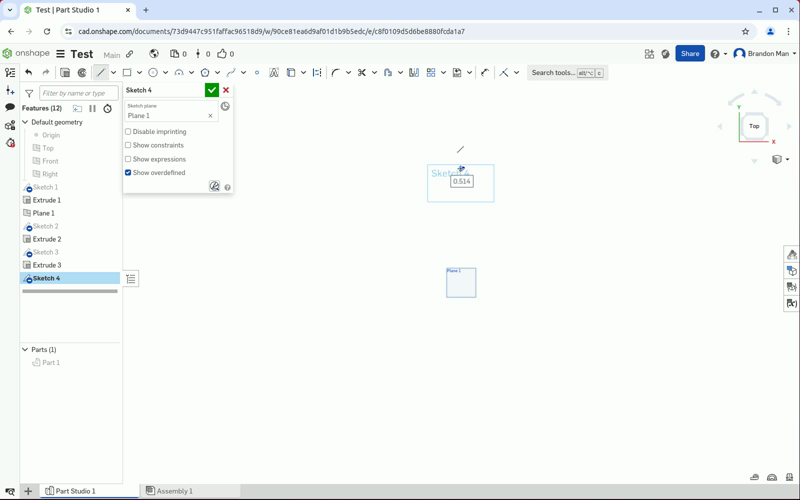
key_up(shift)
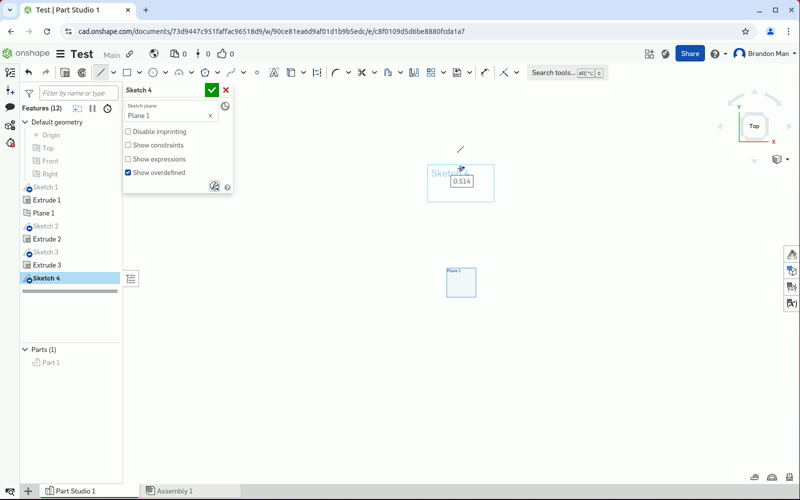
mouse_move(490, 168)
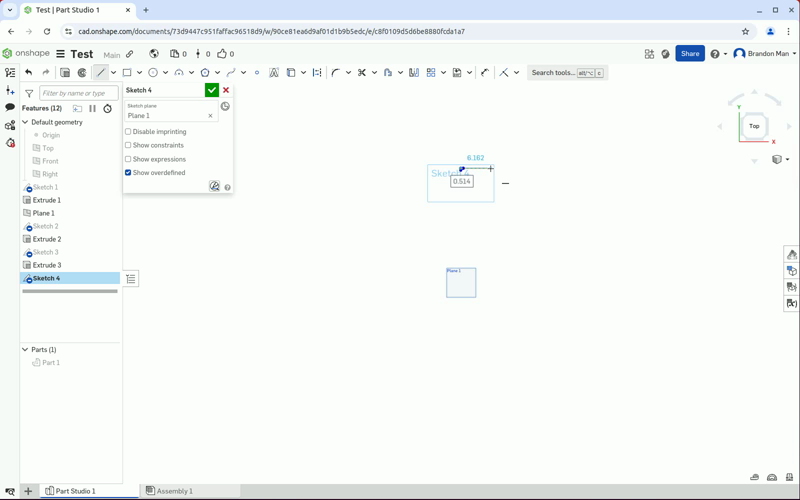
key_down(shift)
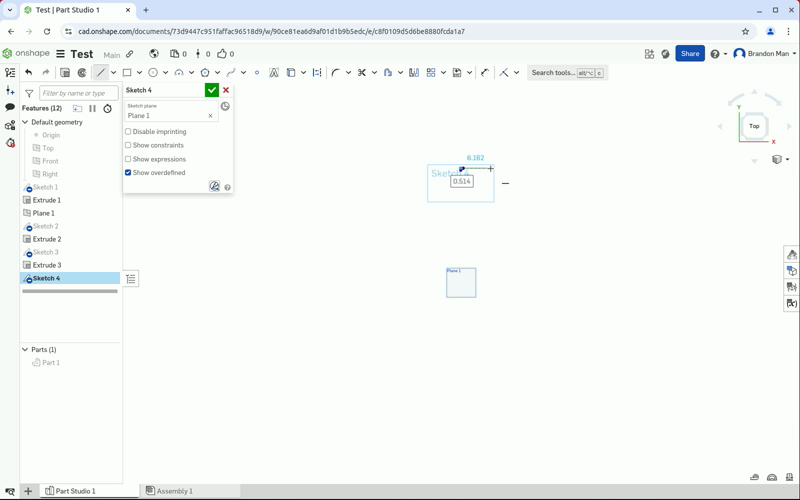
mouse_move(460, 170)
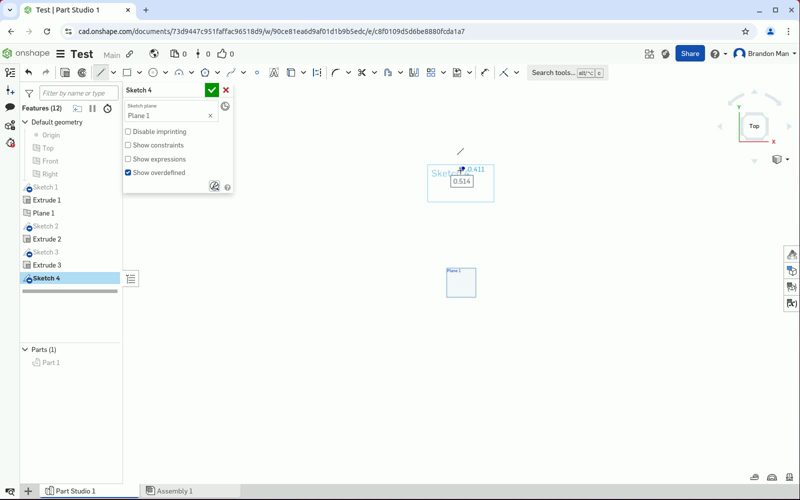
scroll(6)
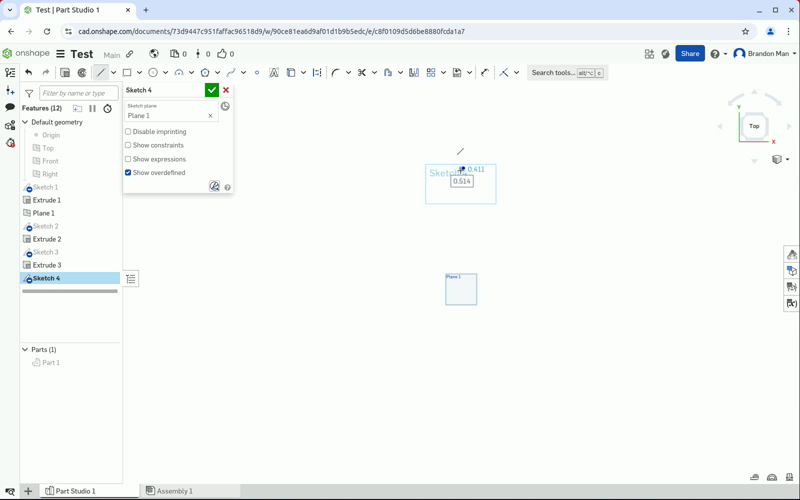
scroll(6)
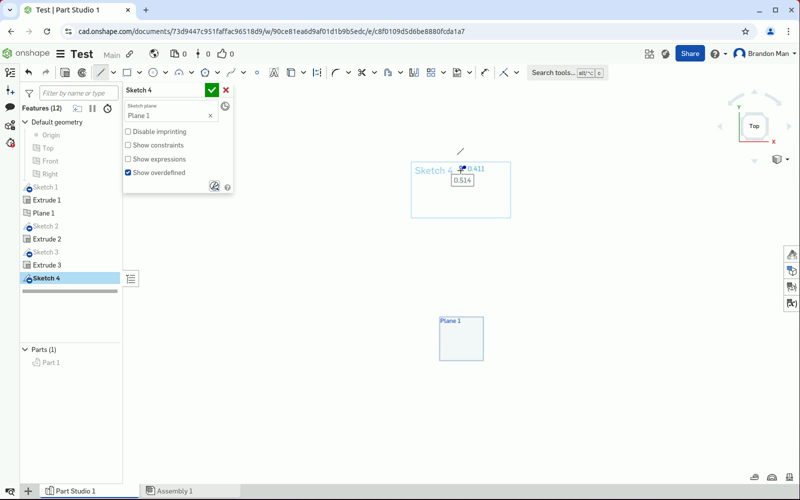
scroll(6)
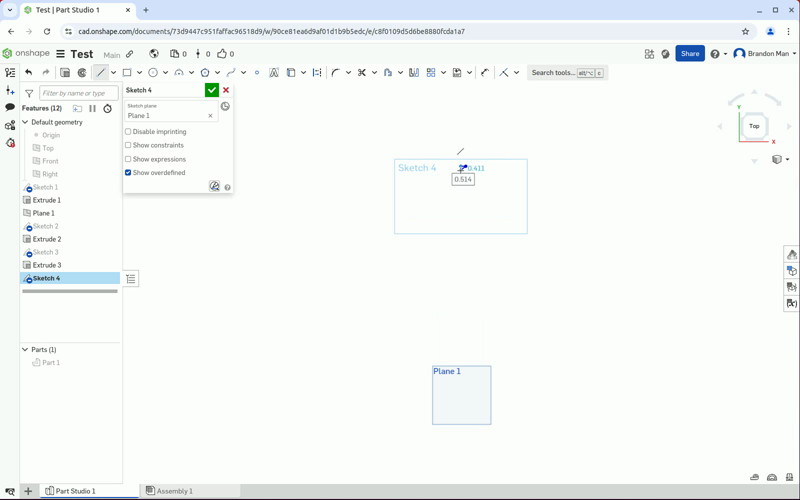
scroll(6)
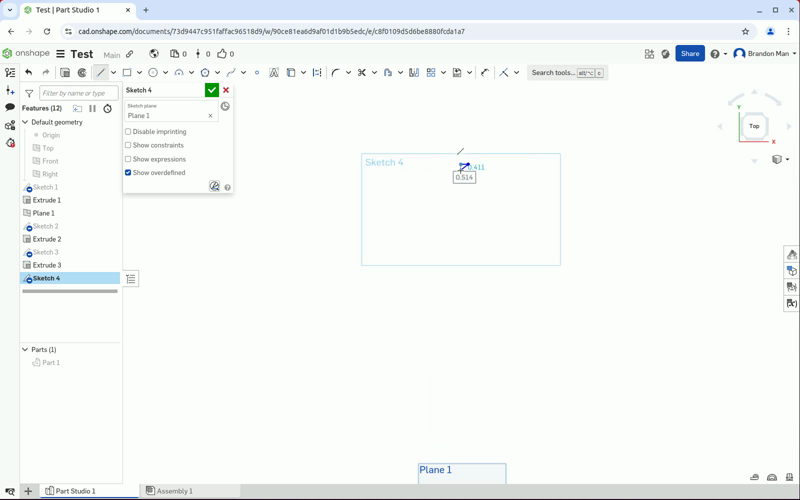
scroll(6)
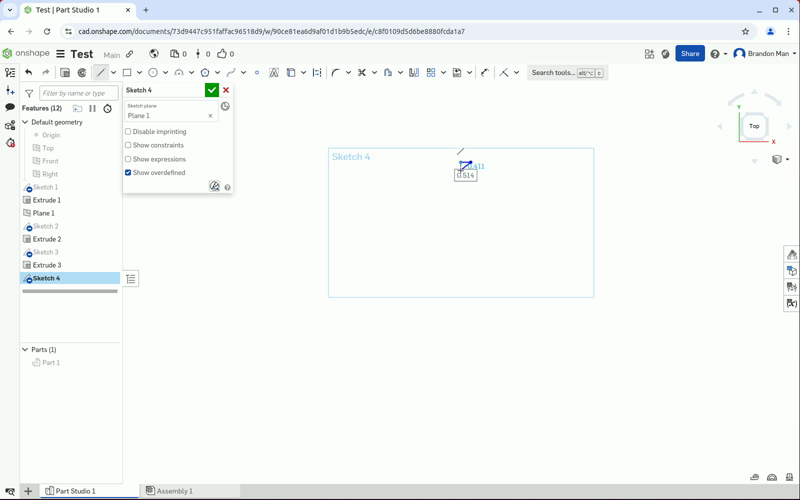
scroll(6)
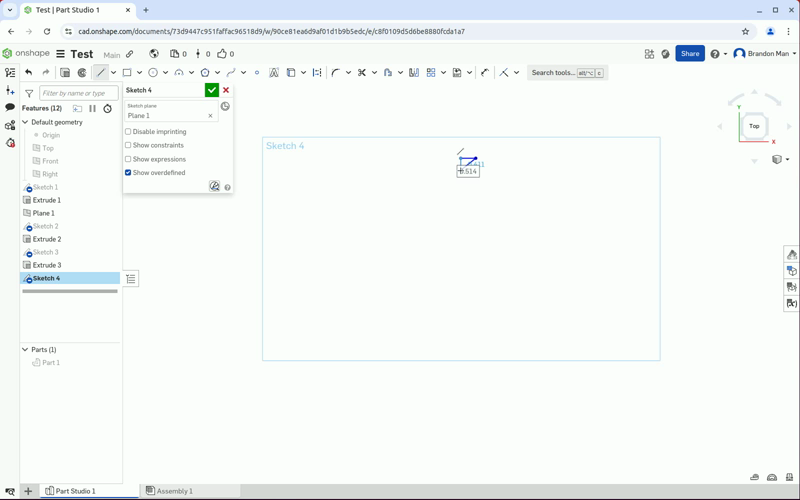
scroll(6)
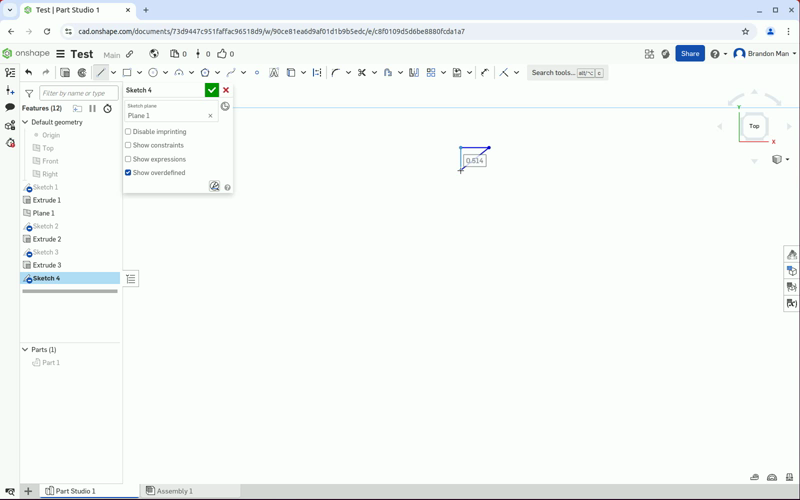
key_up(shift)
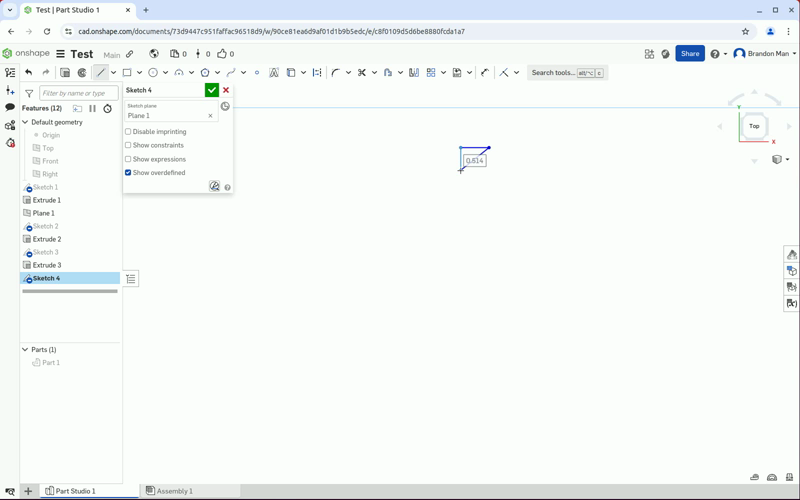
click(460, 170)
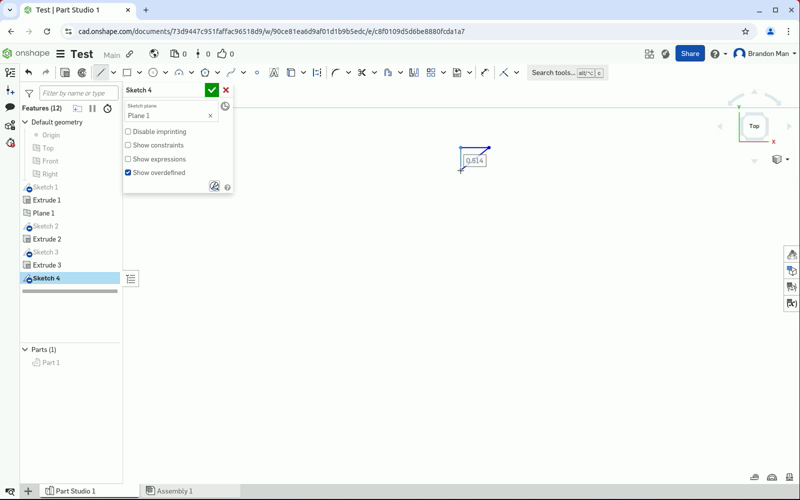
scroll(-6)
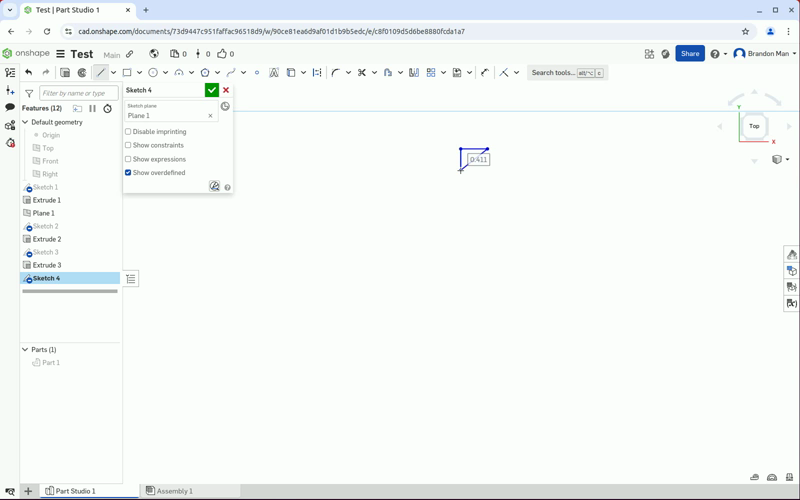
scroll(-6)
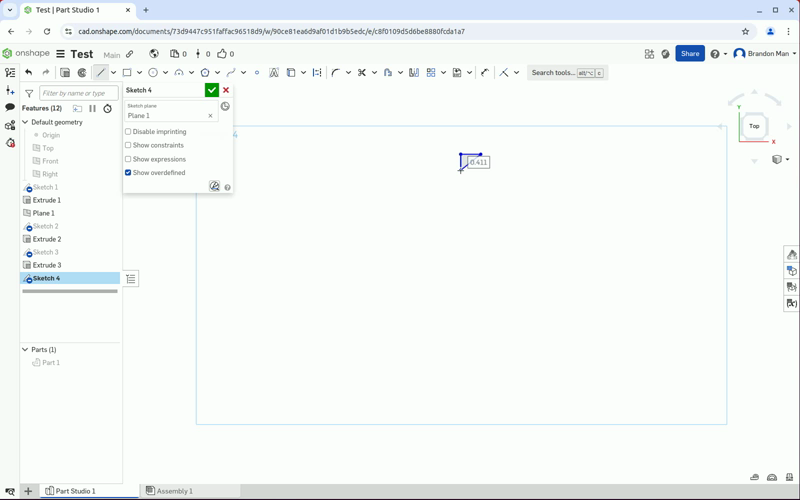
scroll(-6)
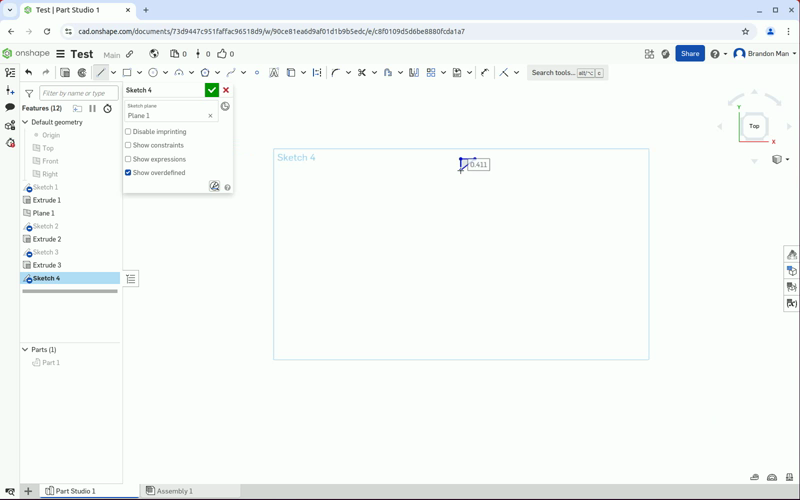
scroll(-6)
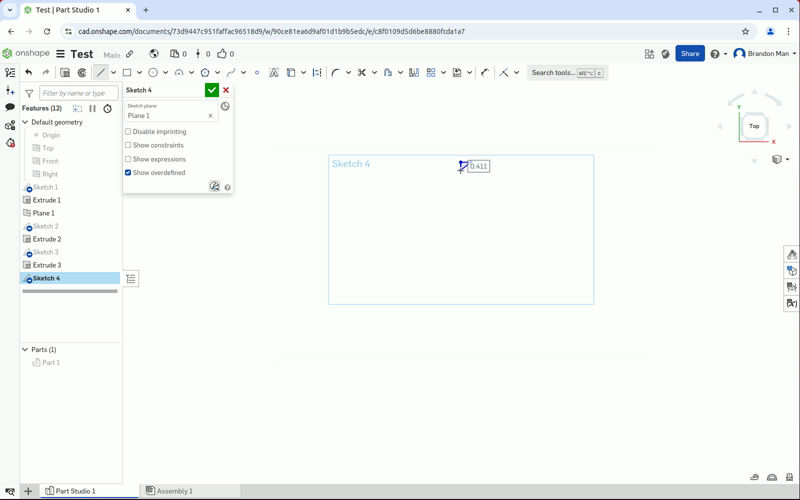
scroll(-6)
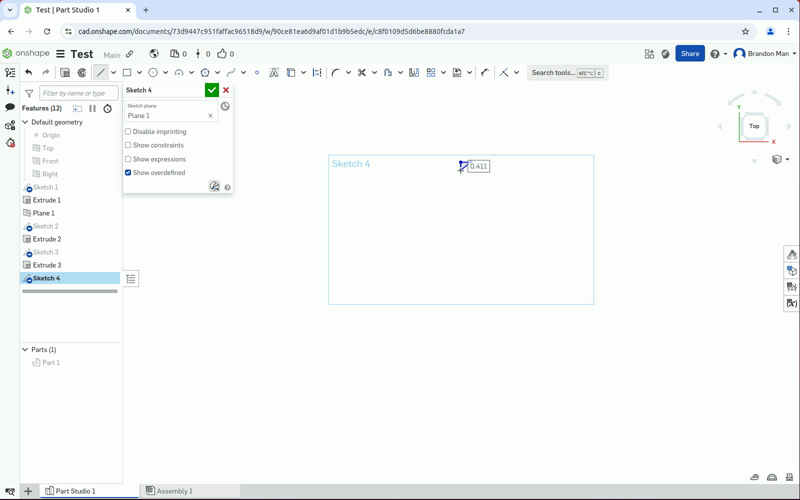
scroll(-6)
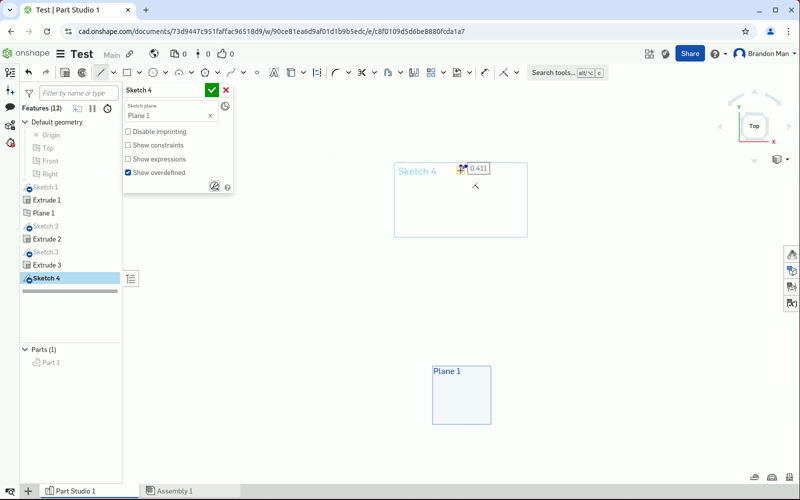
scroll(-6)
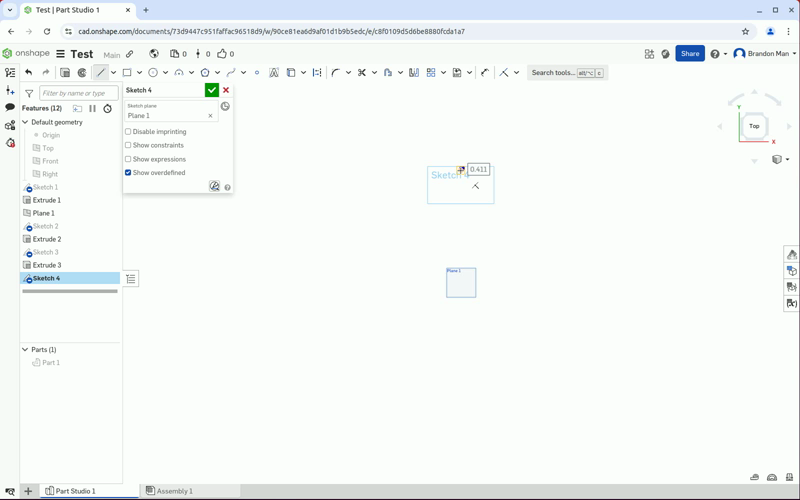
key(esc)
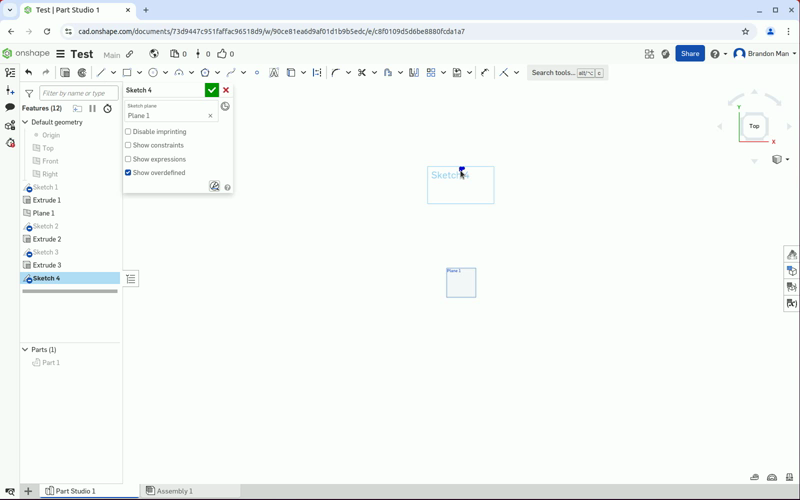
mouse_move(462, 168)
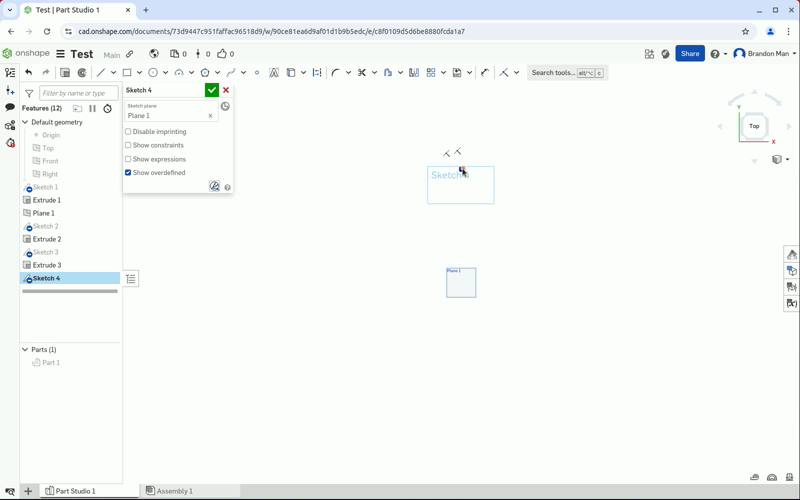
scroll(6)
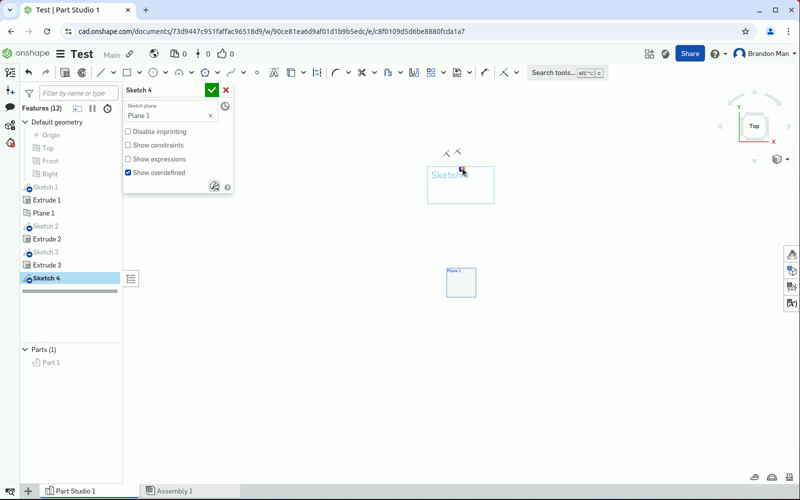
scroll(6)
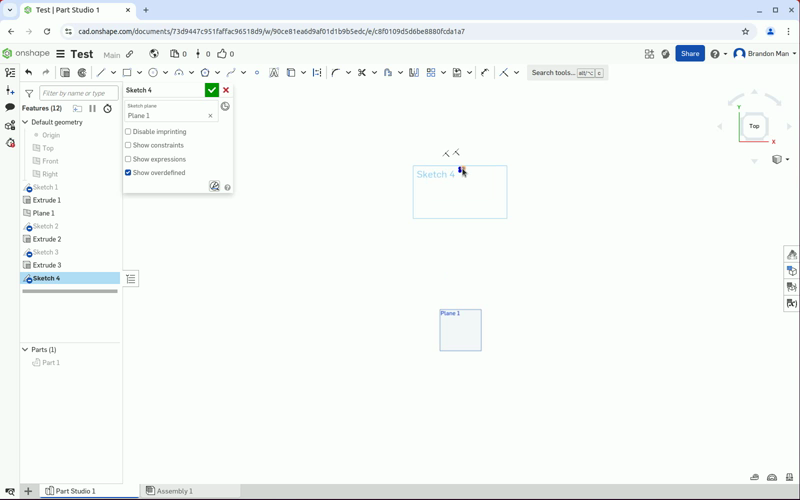
scroll(6)
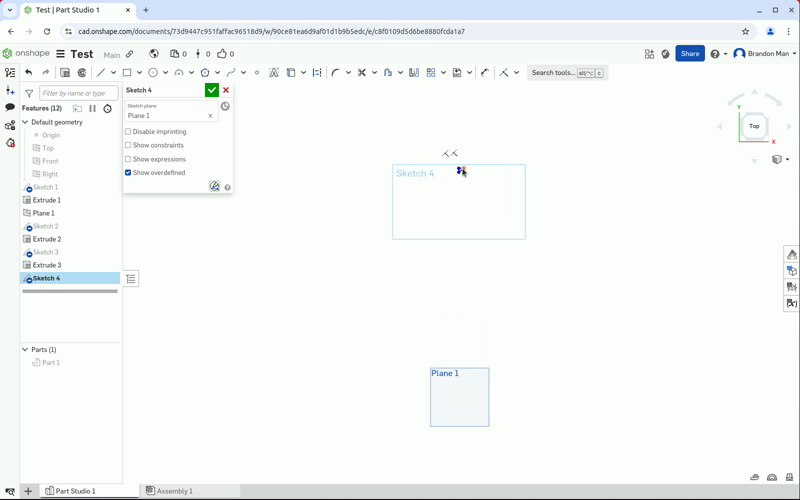
scroll(6)
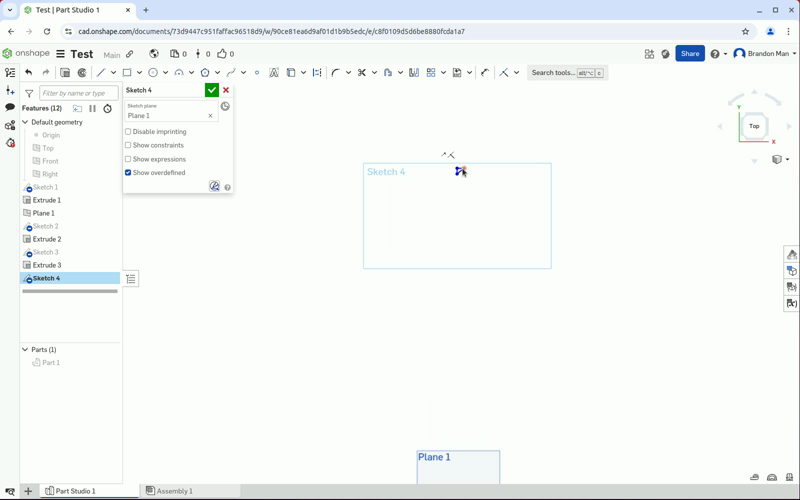
scroll(6)
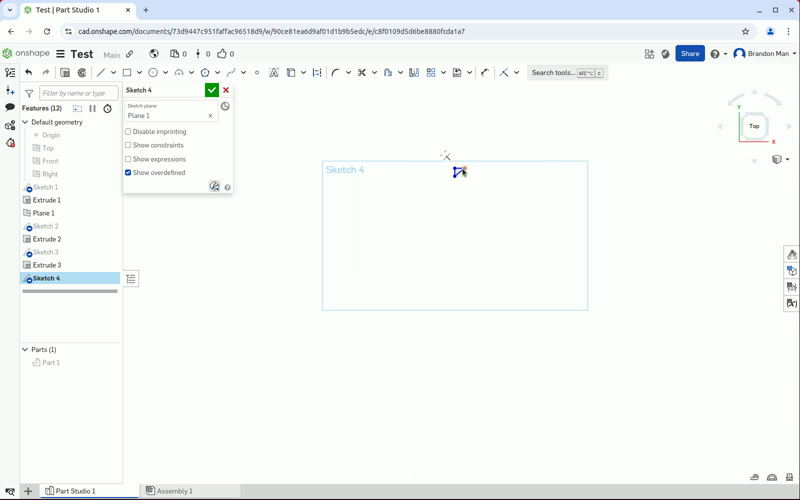
scroll(6)
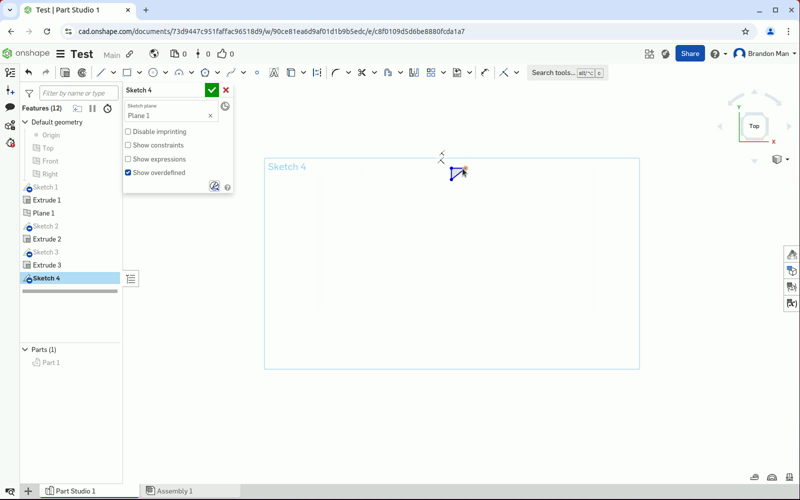
scroll(6)
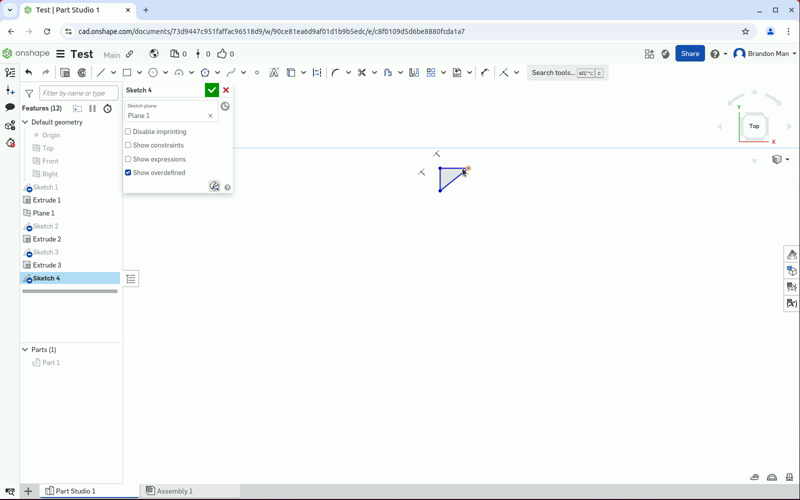
click(462, 168)
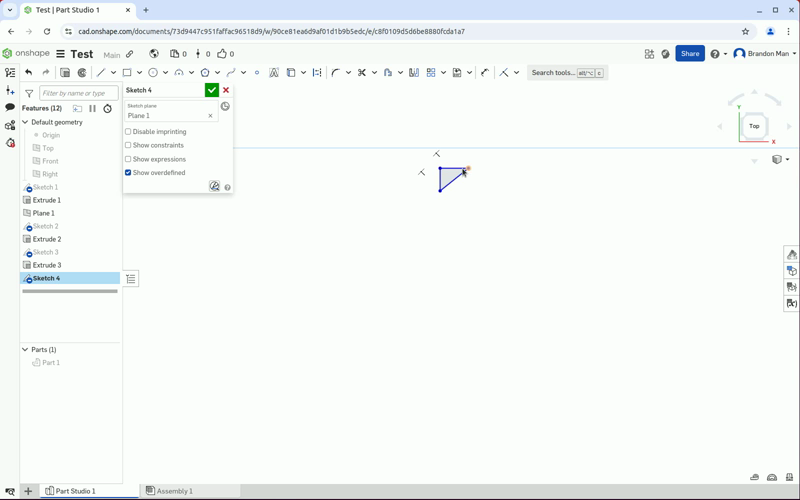
scroll(-6)
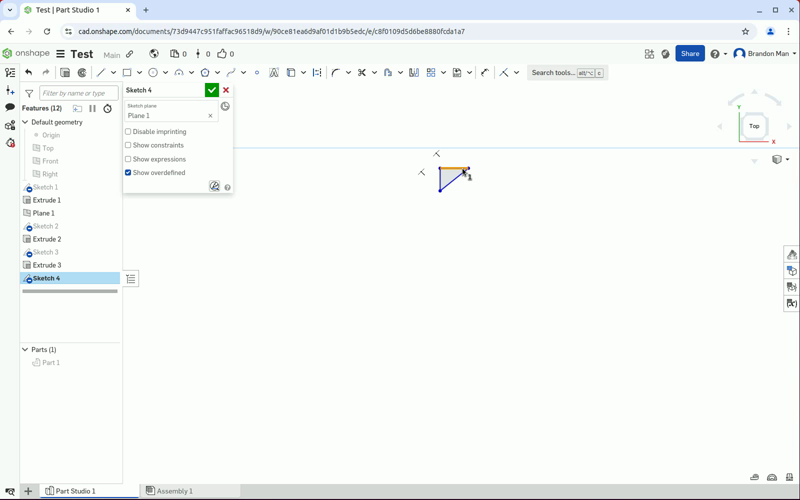
scroll(-6)
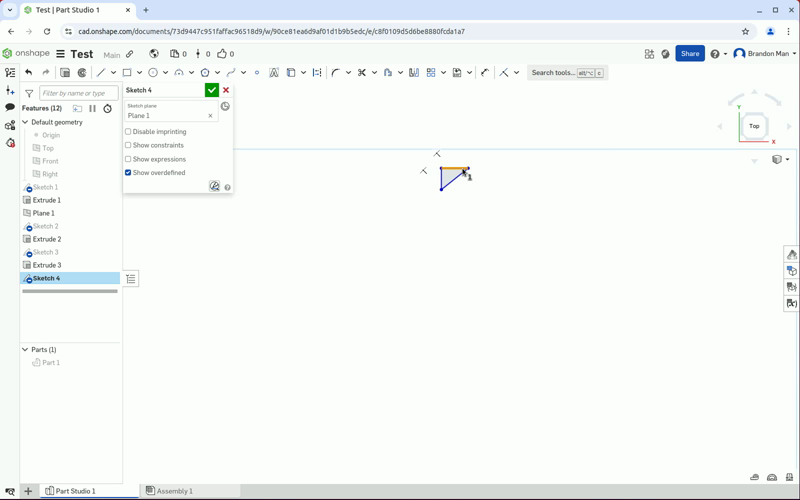
scroll(-6)
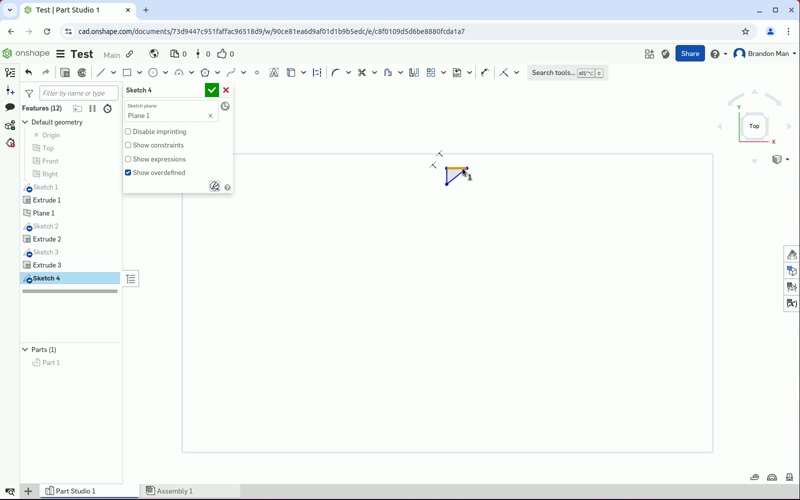
scroll(-6)
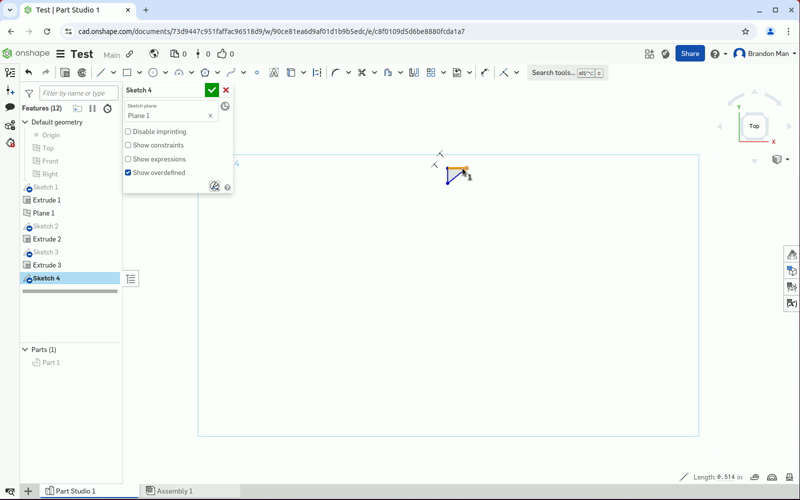
scroll(-6)
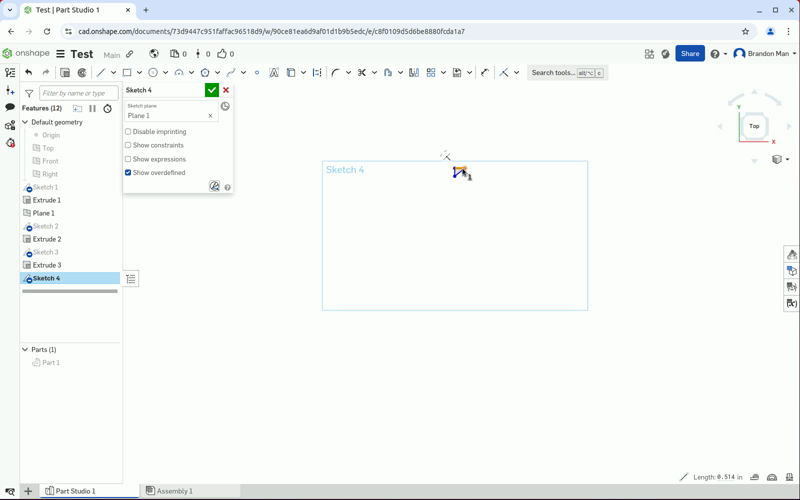
scroll(-6)
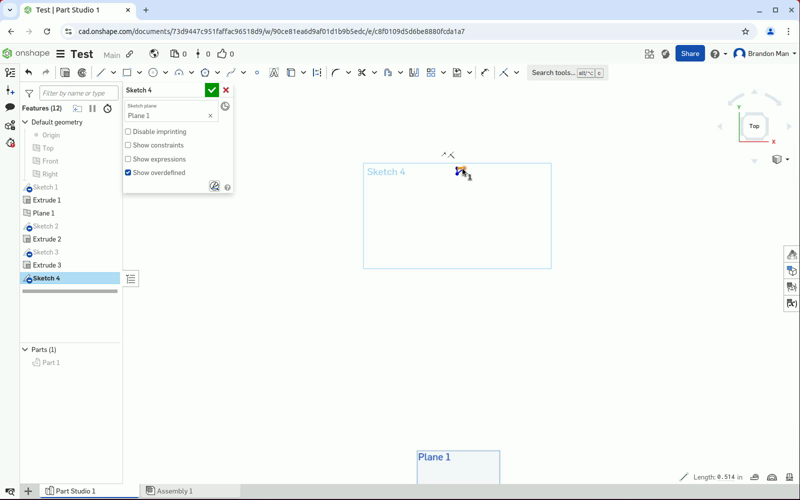
scroll(-6)
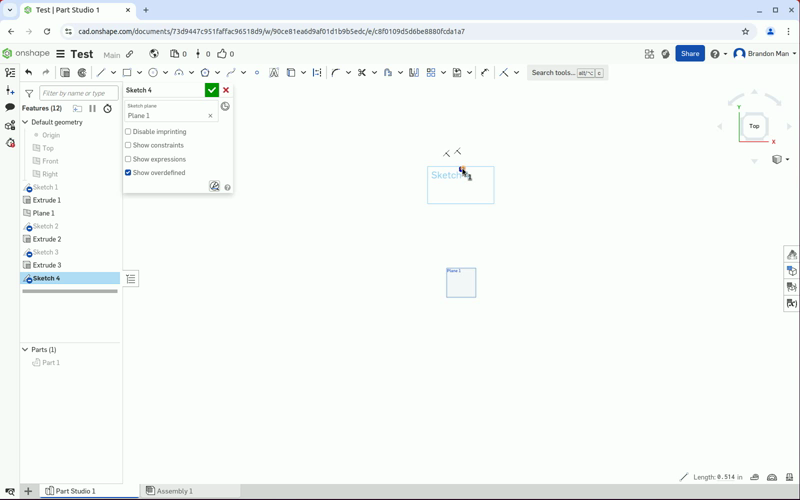
mouse_move(73, 352)
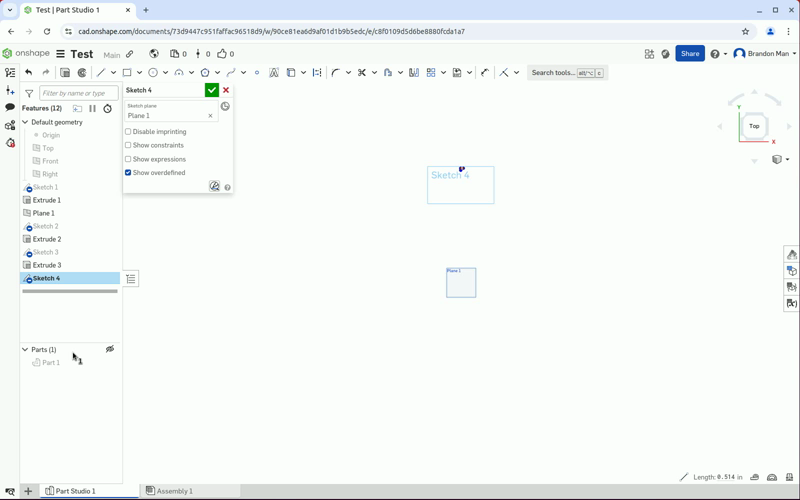
key(shift+y)
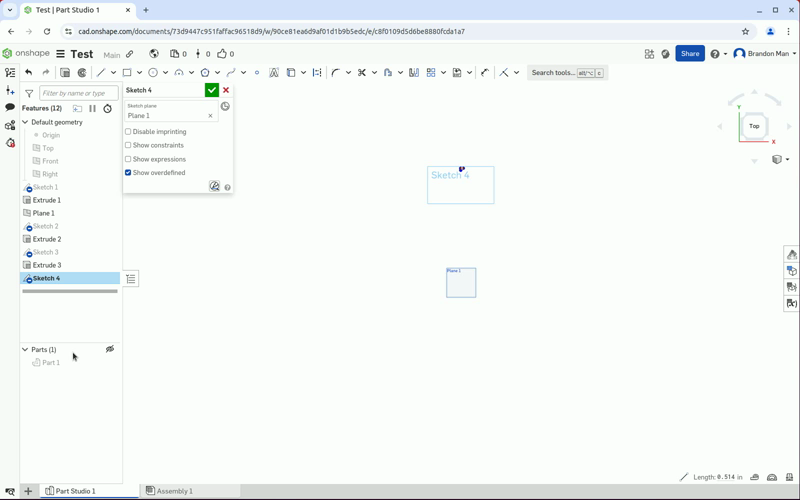
key(shift+e)
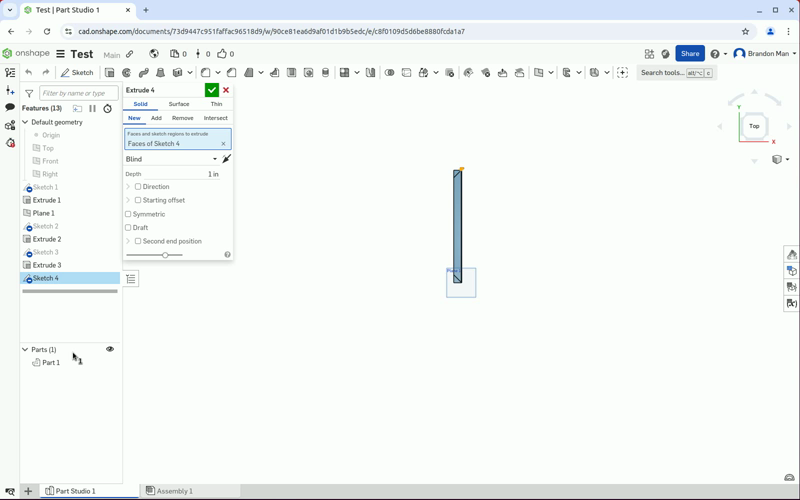
mouse_move(143, 106)
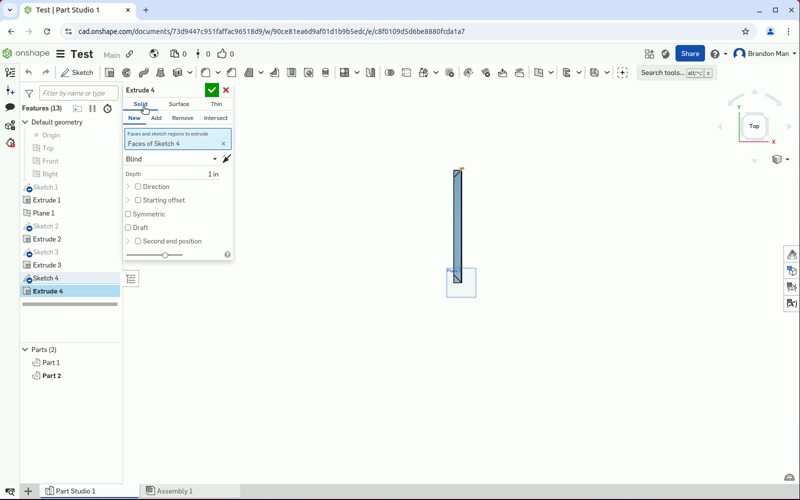
click(143, 106)
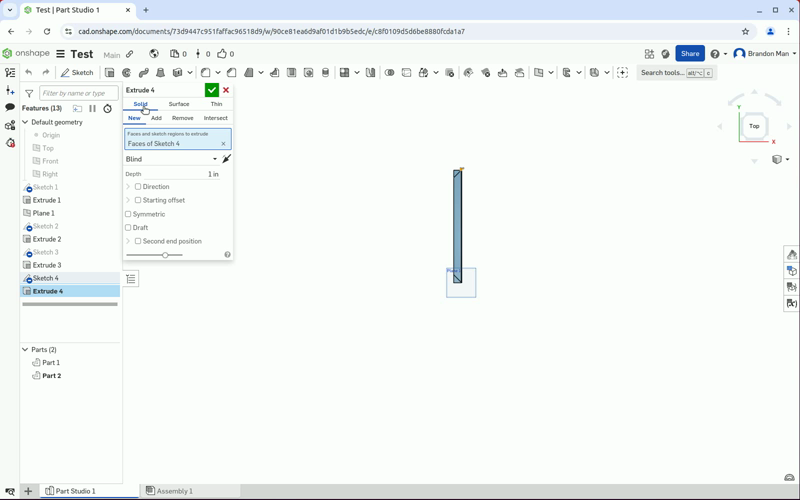
mouse_move(186, 120)
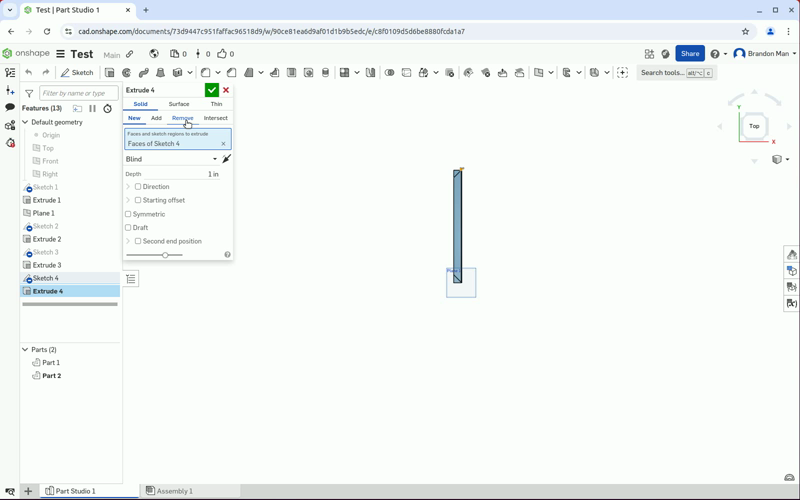
click(186, 120)
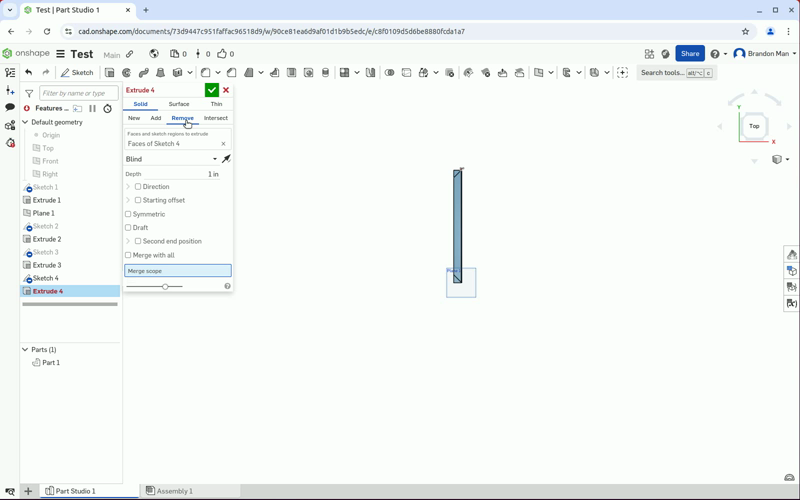
key(tab, 4)
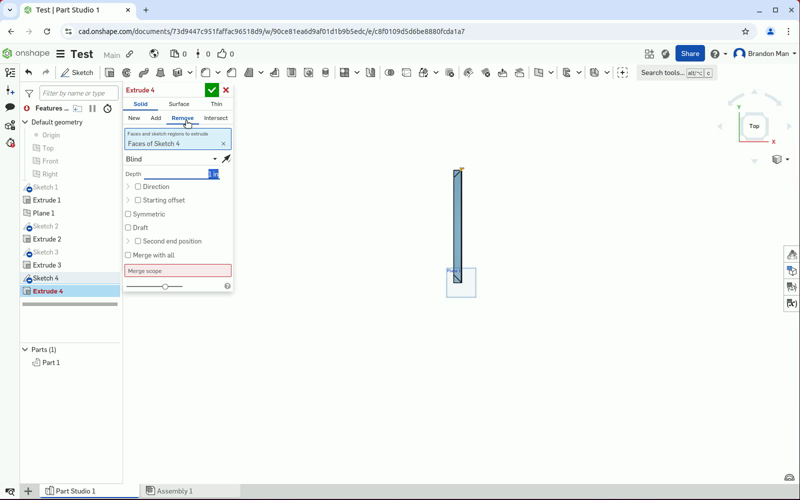
text(1.444)
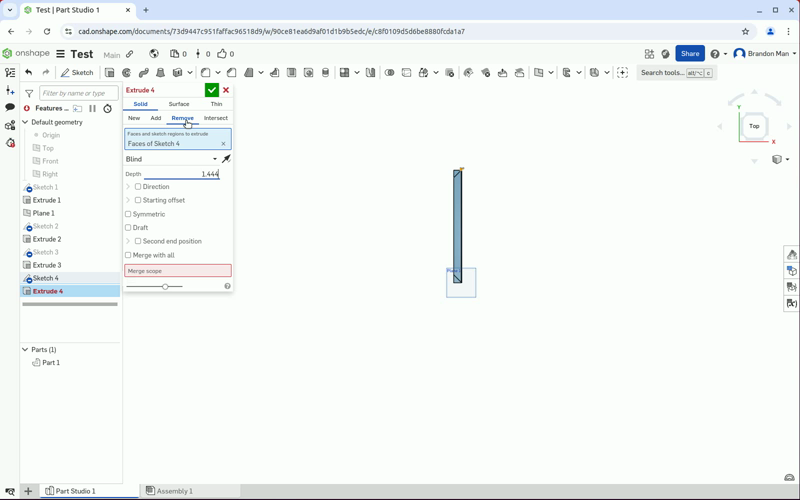
key(tab, 6)
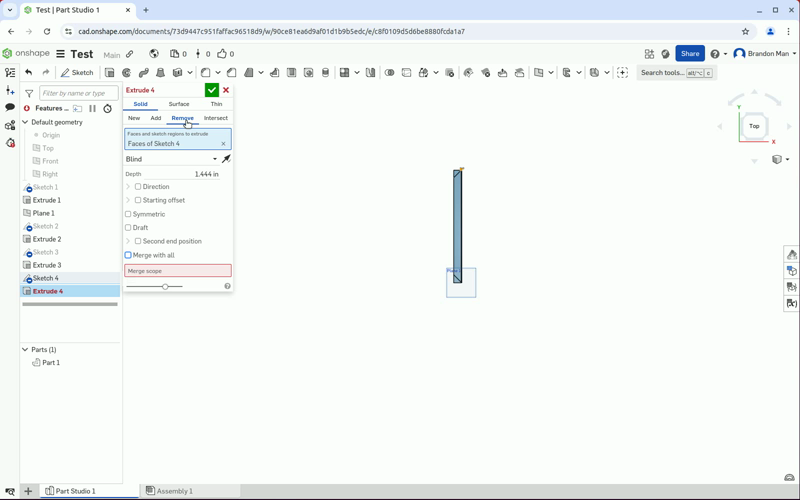
key(space)
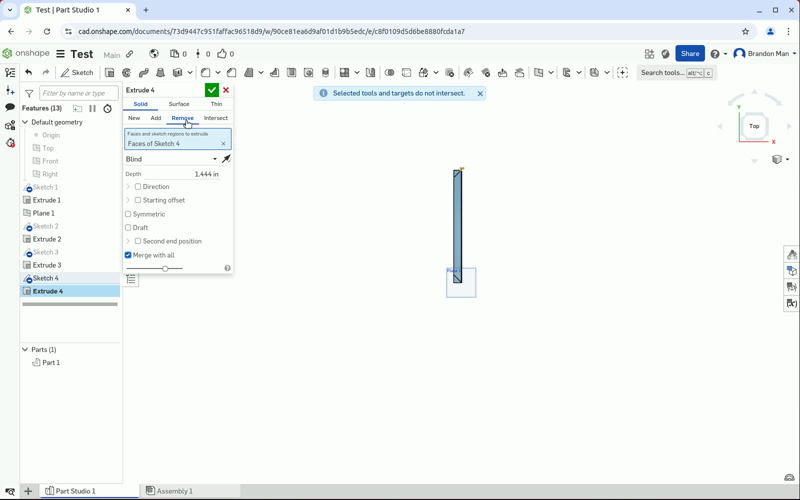
key(enter)
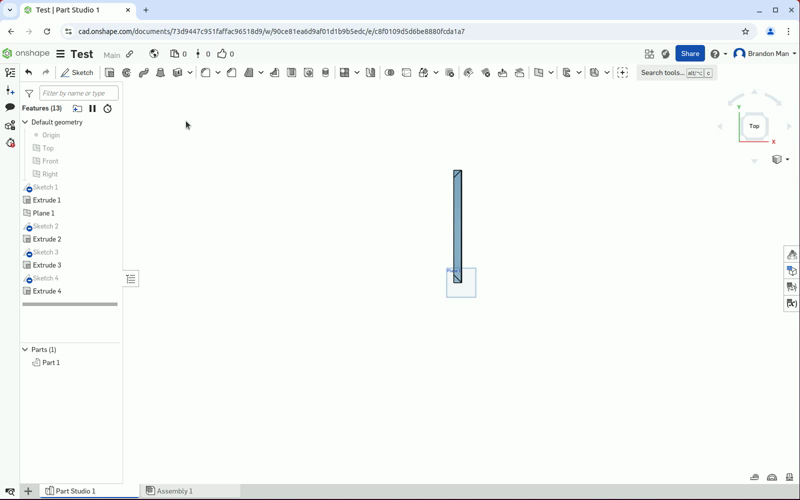
key(shift+h)
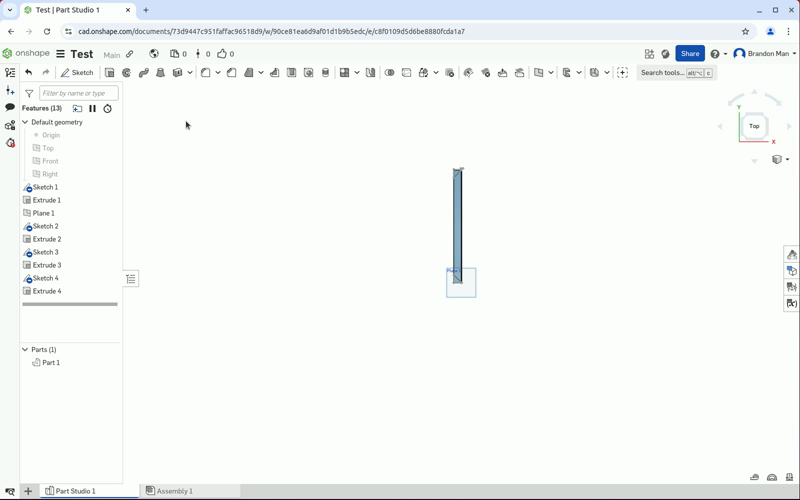
key(shift+h)
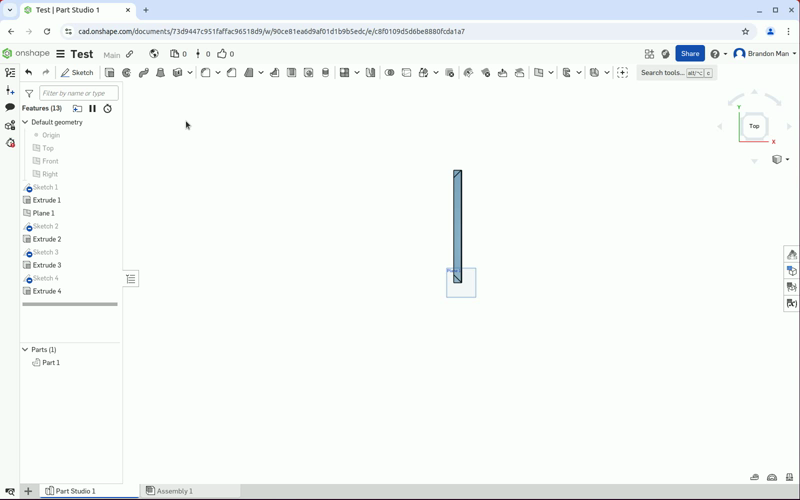
mouse_move(73, 189)
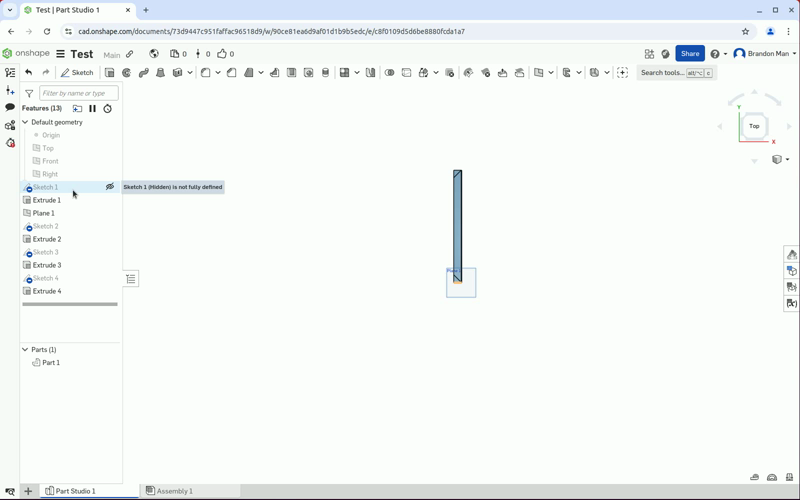
click(73, 189)
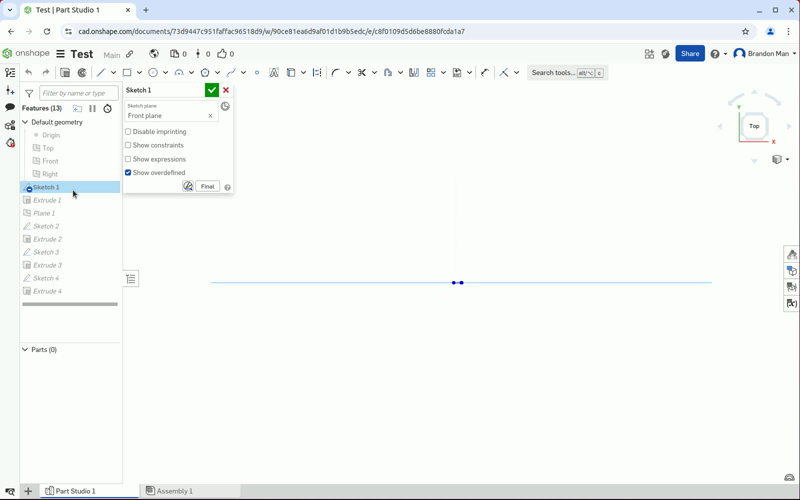
mouse_move(229, 92)
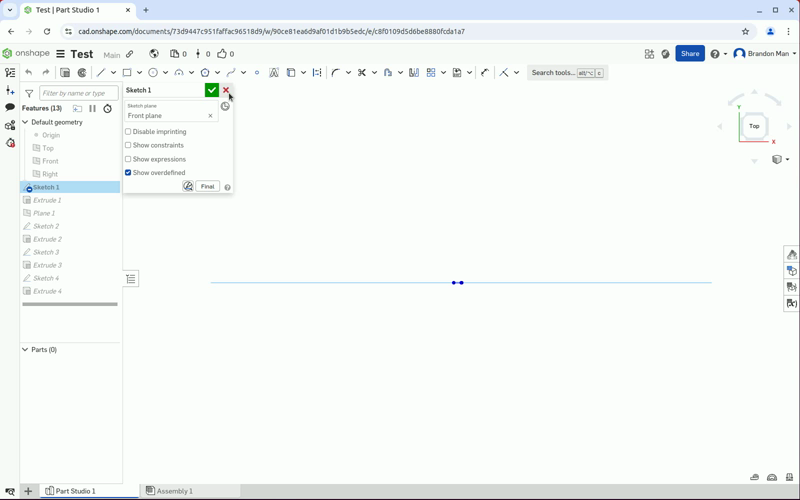
click(229, 92)
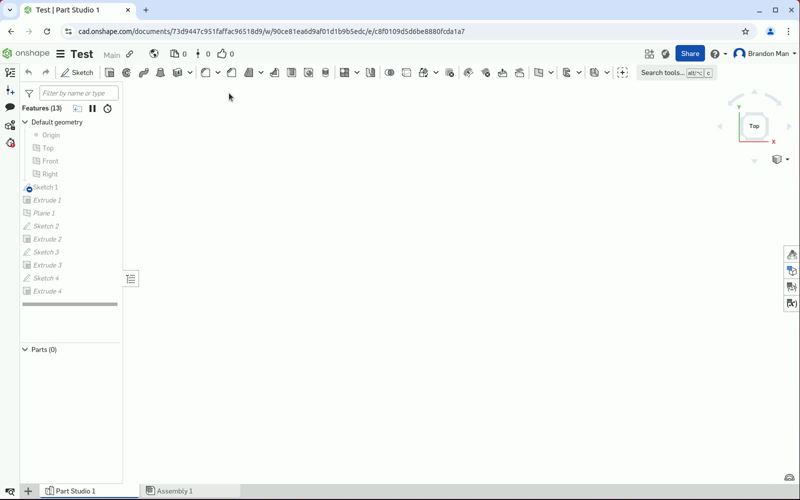
key(shift+s)
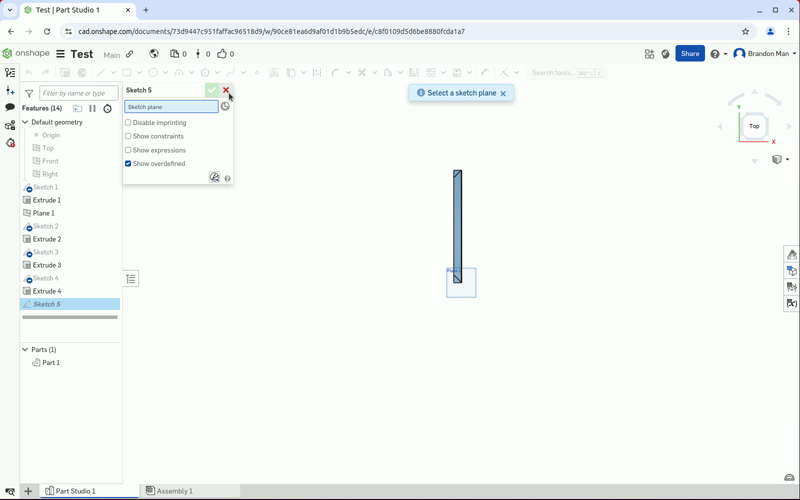
mouse_move(73, 215)
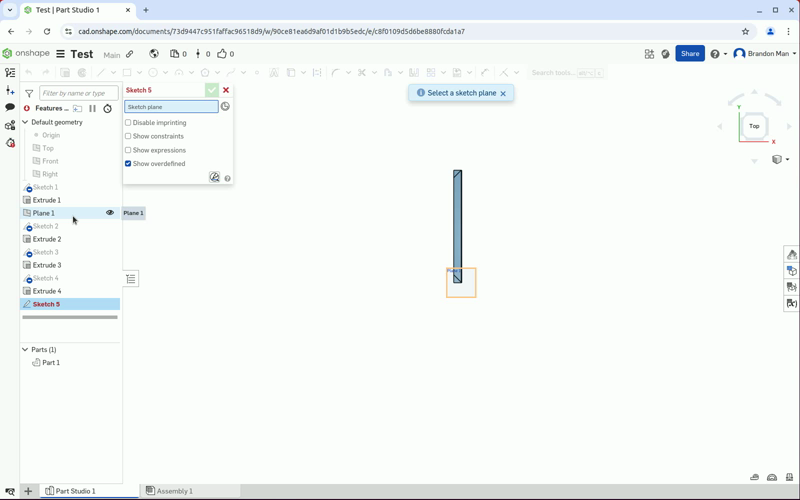
click(73, 215)
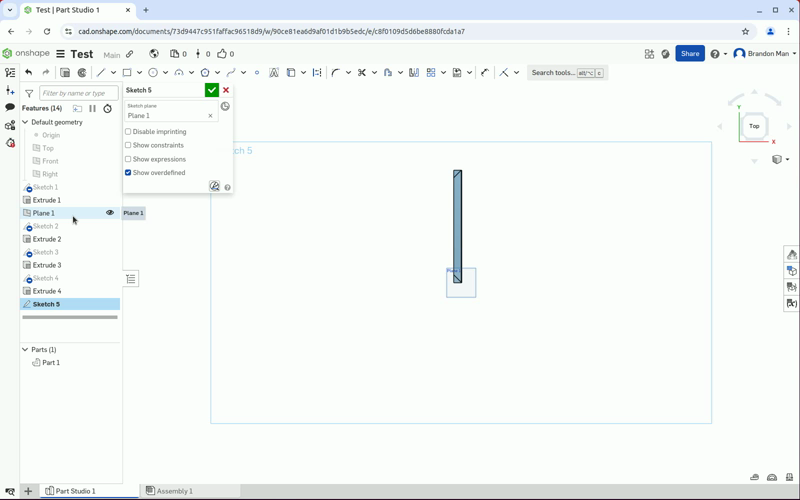
mouse_move(73, 352)
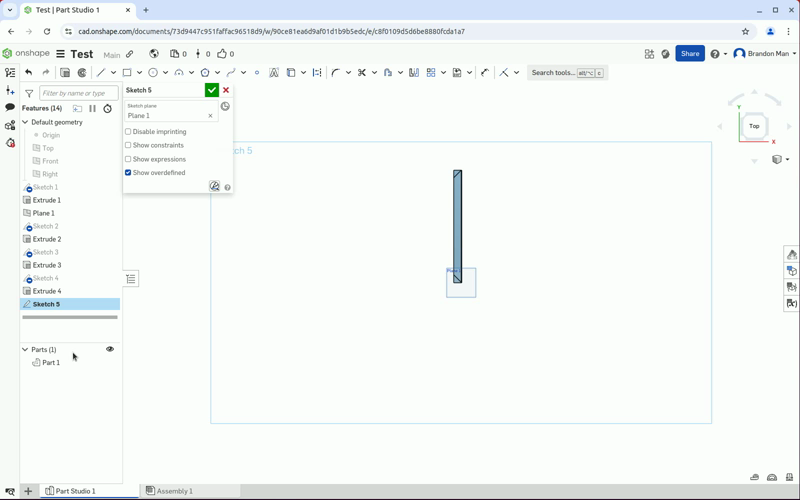
key(y)
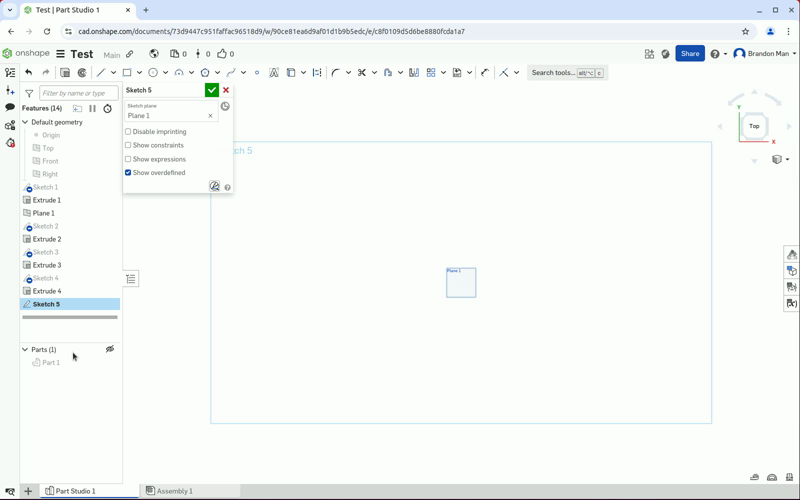
key(l)
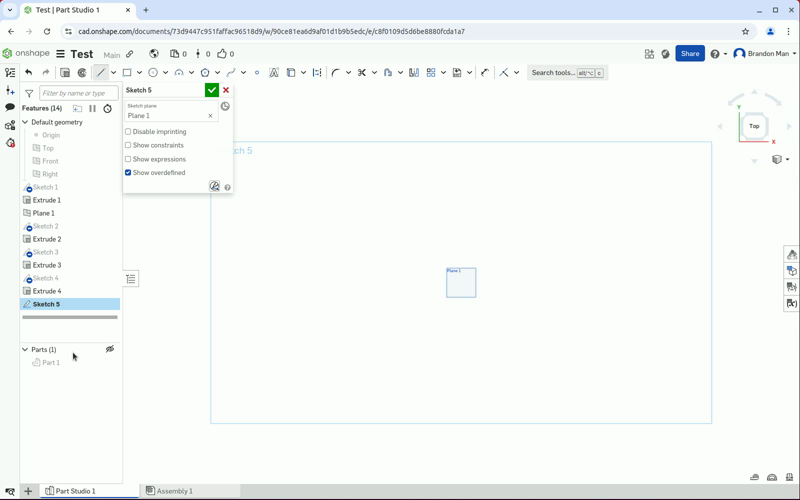
key_down(shift)
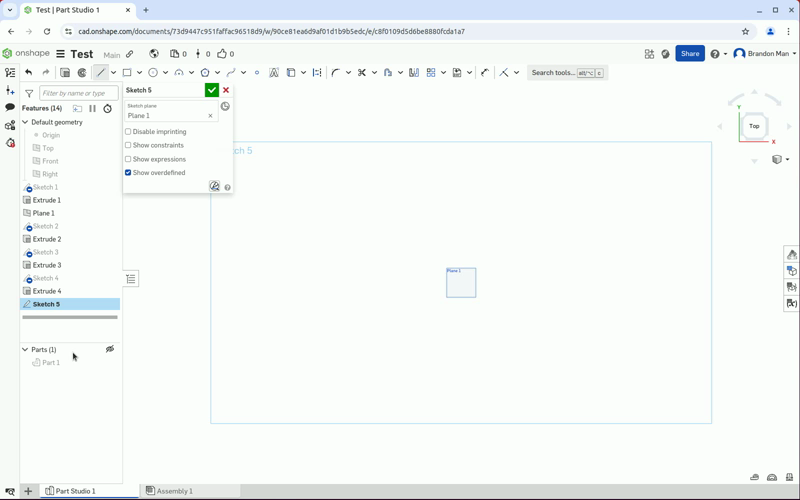
mouse_move(459, 282)
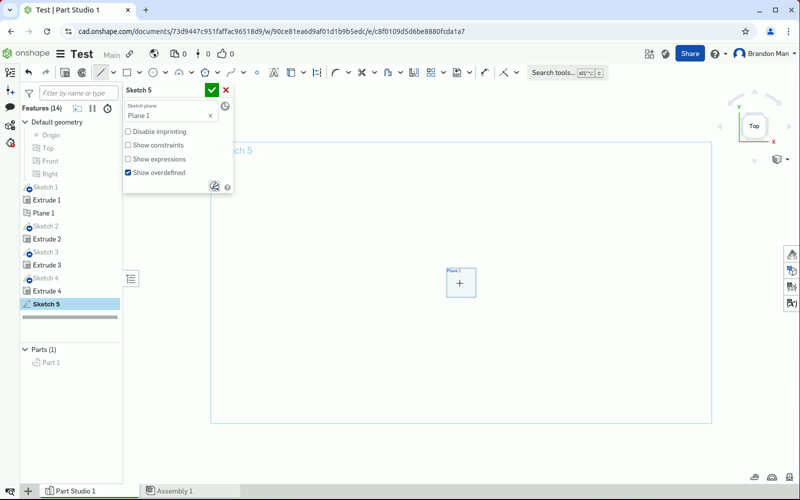
click(459, 282)
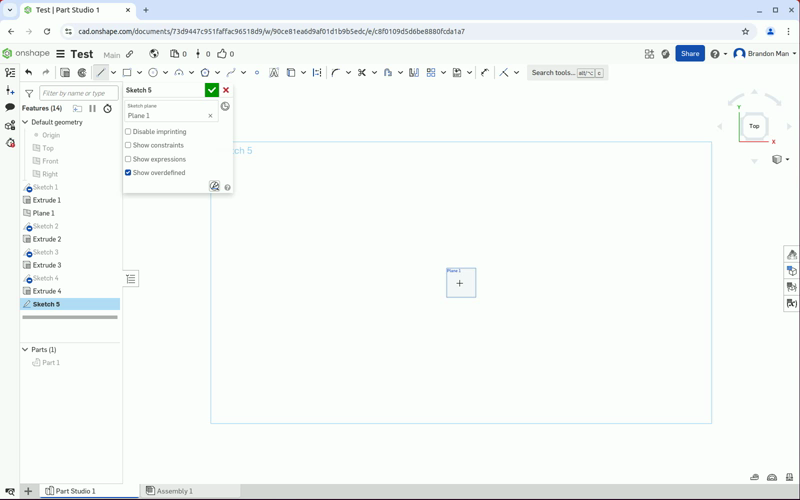
key_up(shift)
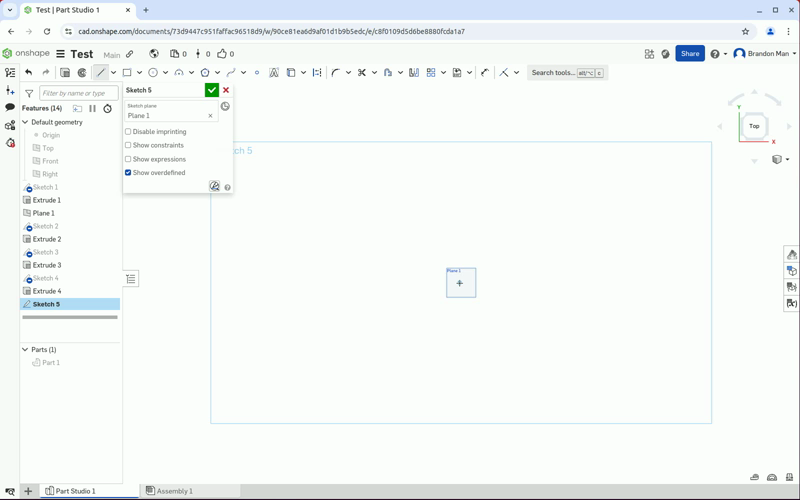
key_down(shift)
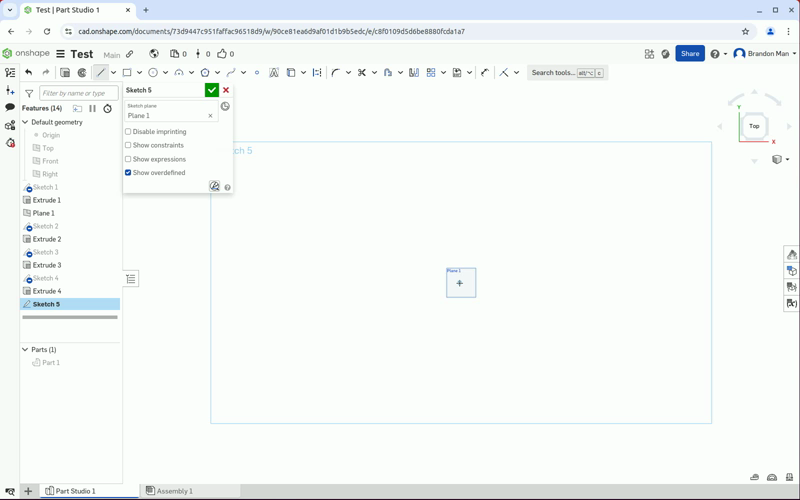
mouse_move(489, 282)
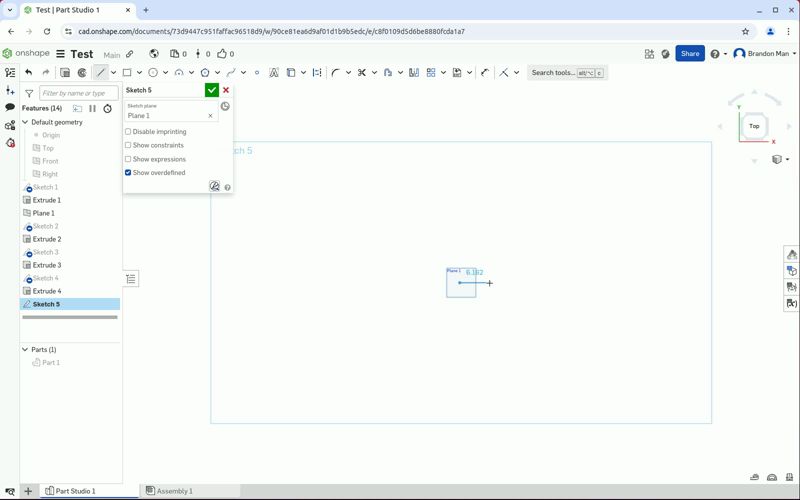
mouse_move(460, 282)
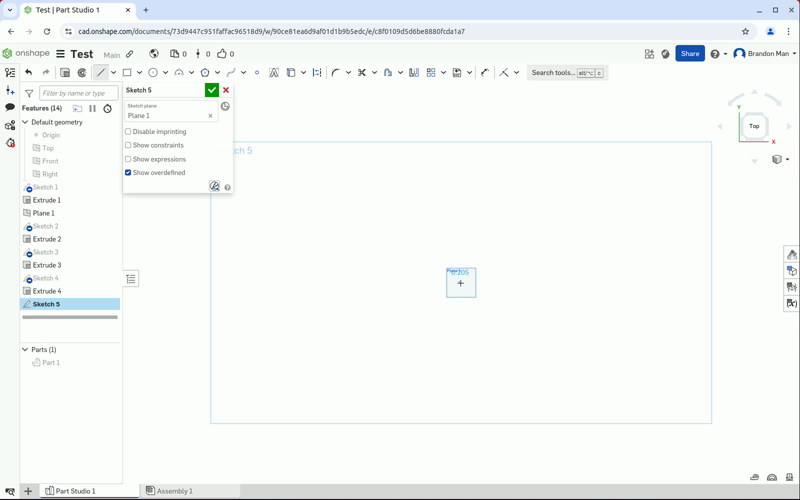
scroll(6)
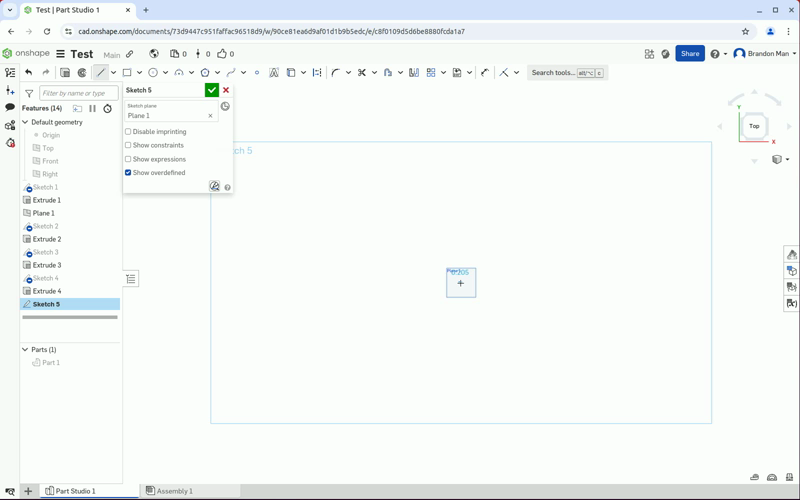
scroll(6)
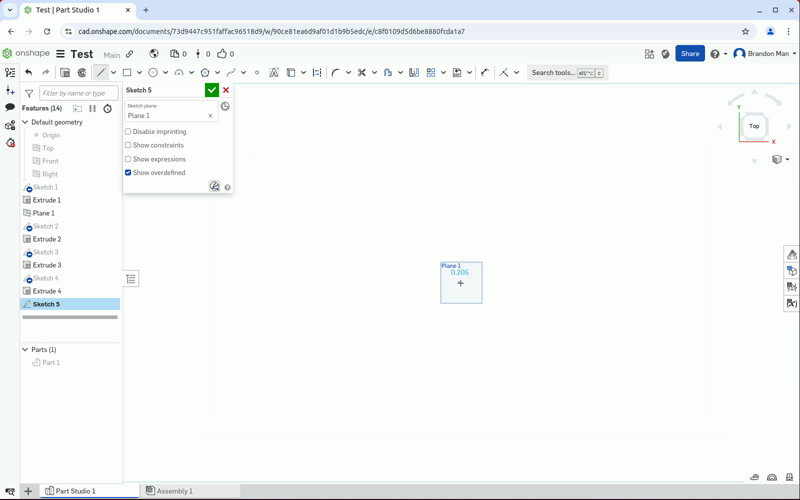
scroll(6)
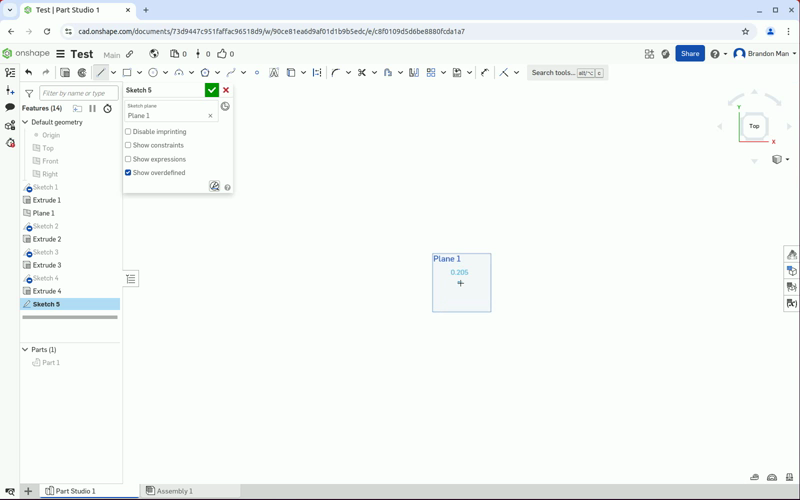
scroll(6)
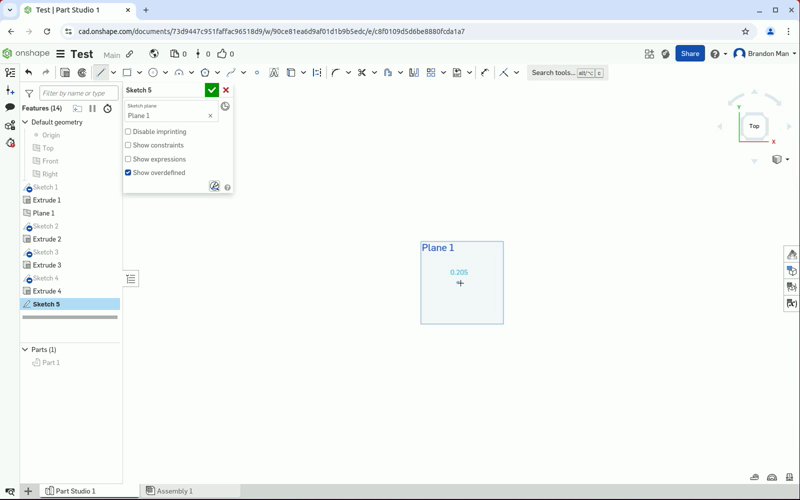
scroll(6)
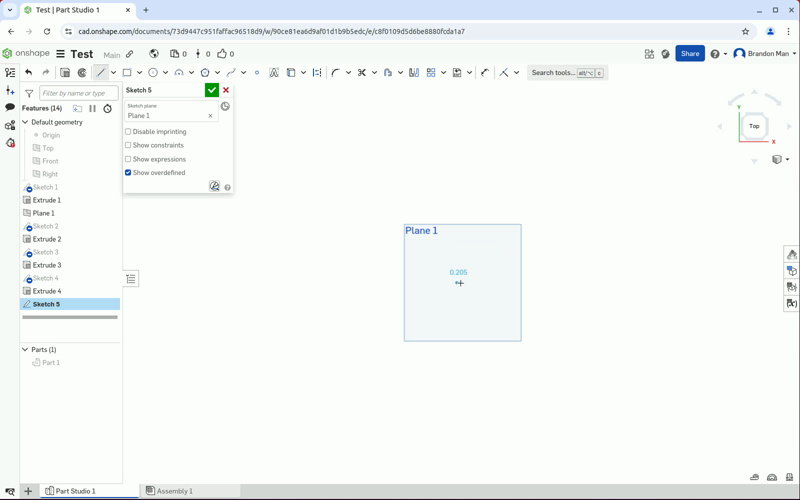
scroll(6)
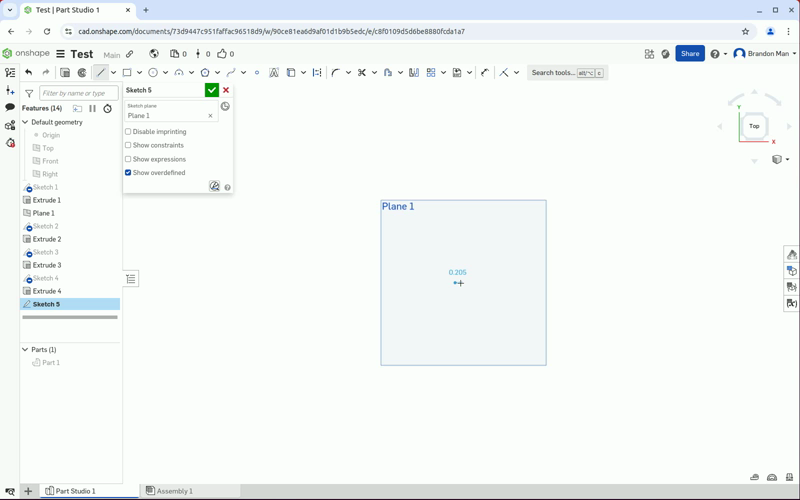
scroll(6)
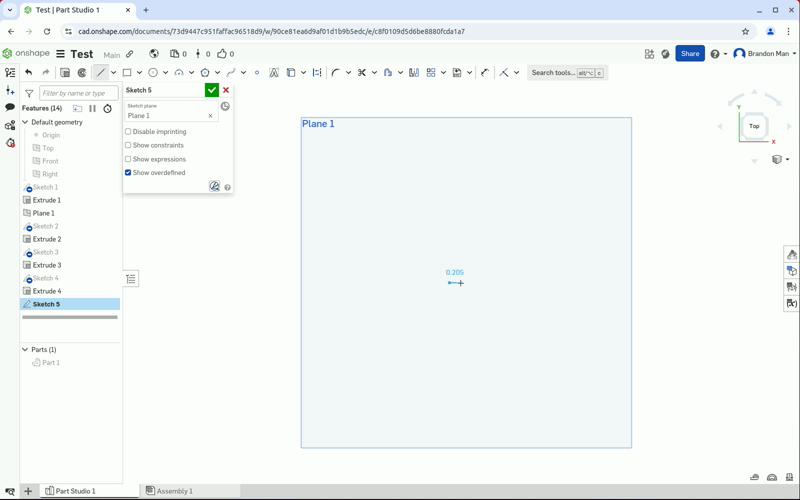
click(460, 282)
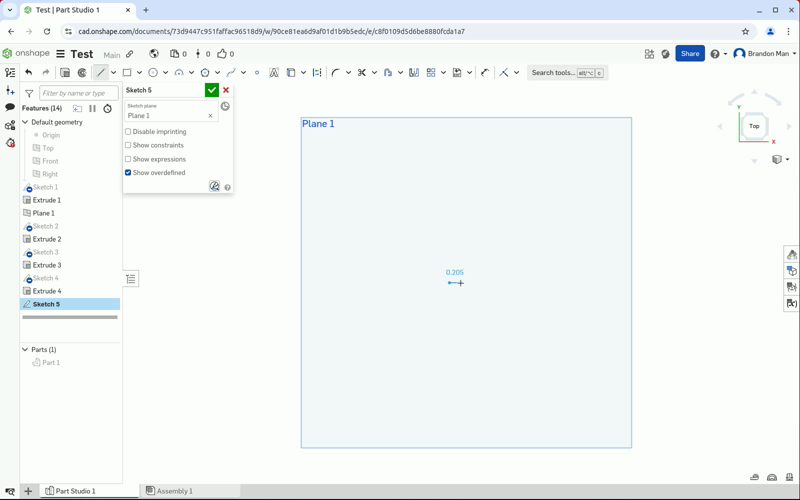
scroll(-6)
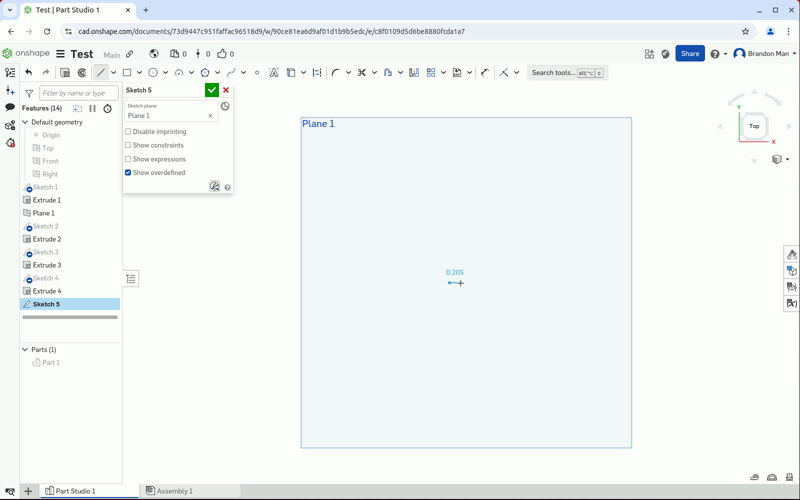
scroll(-6)
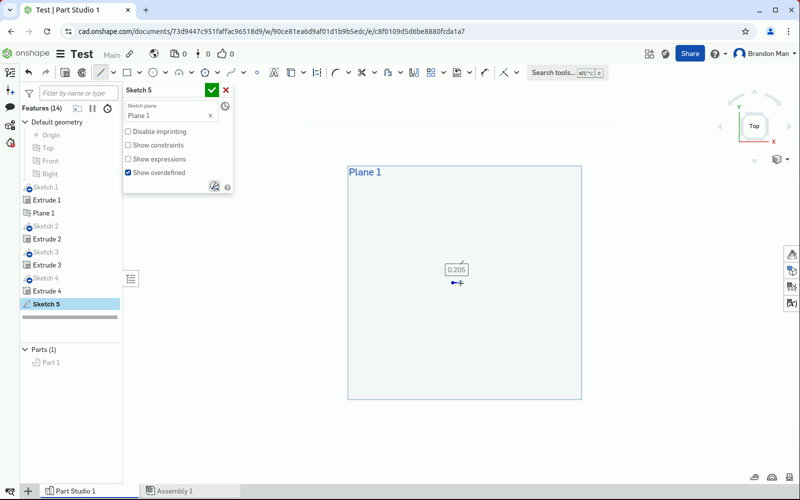
scroll(-6)
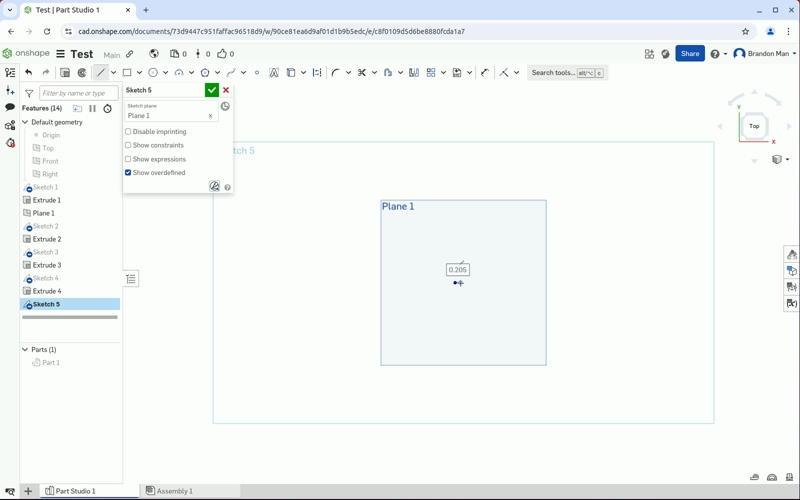
scroll(-6)
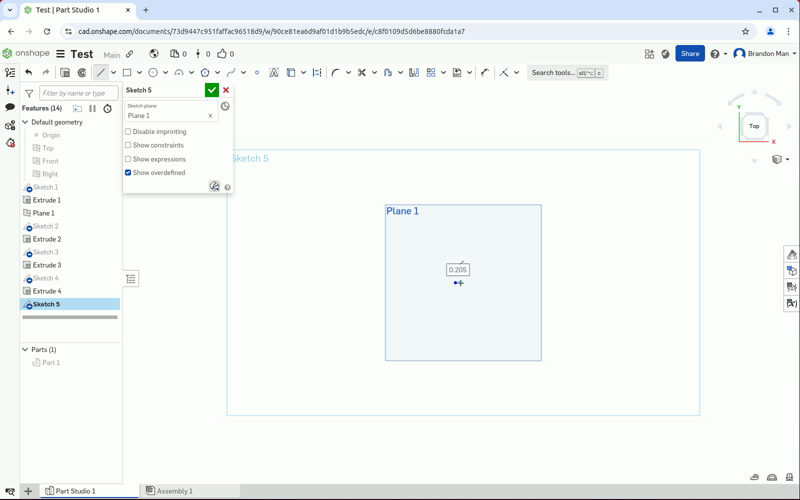
scroll(-6)
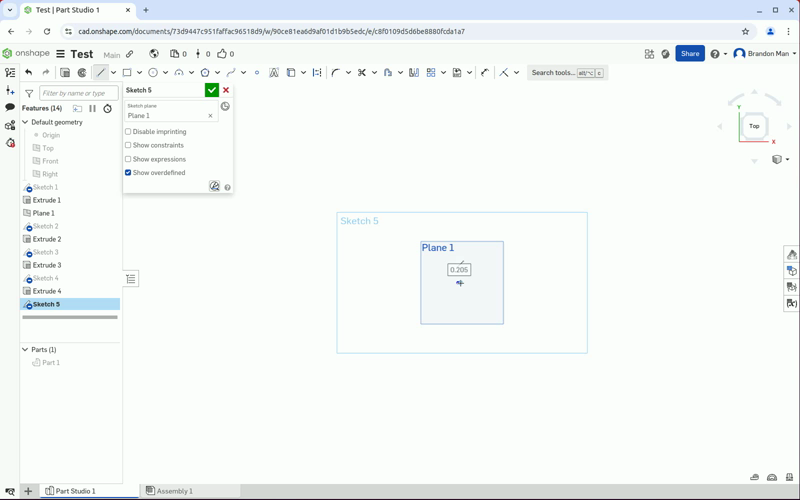
scroll(-6)
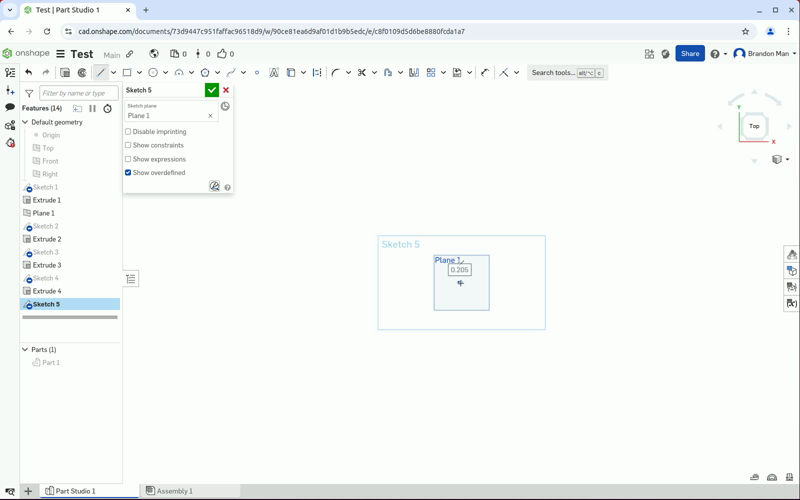
scroll(-6)
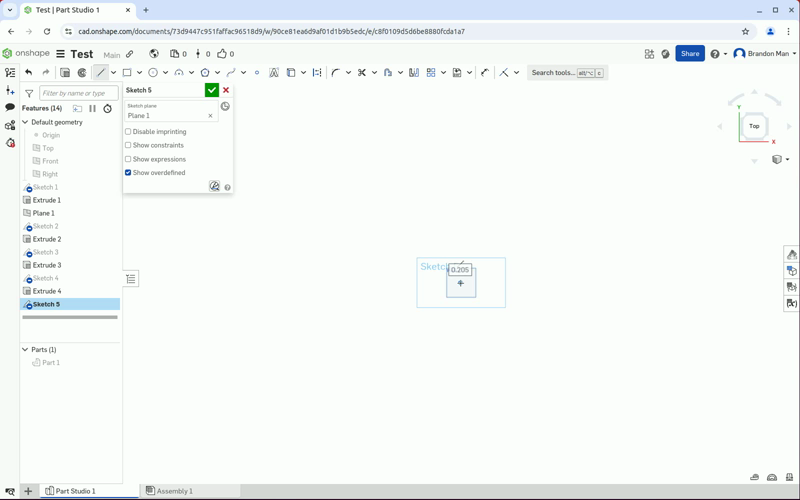
key_up(shift)
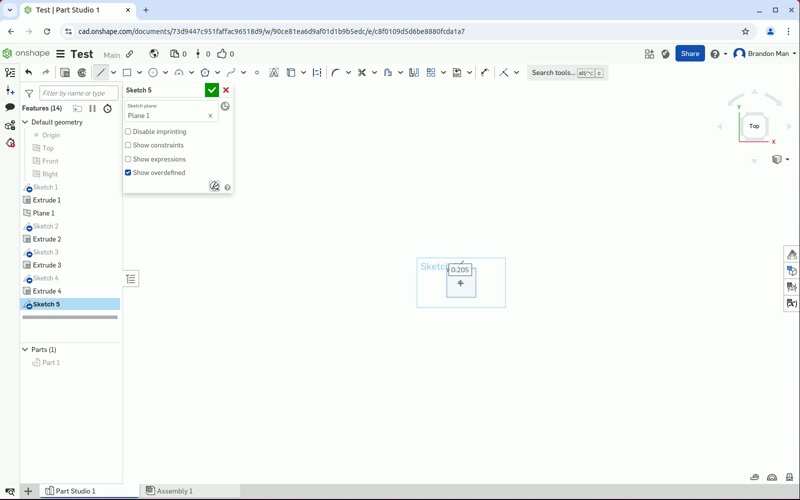
key_down(shift)
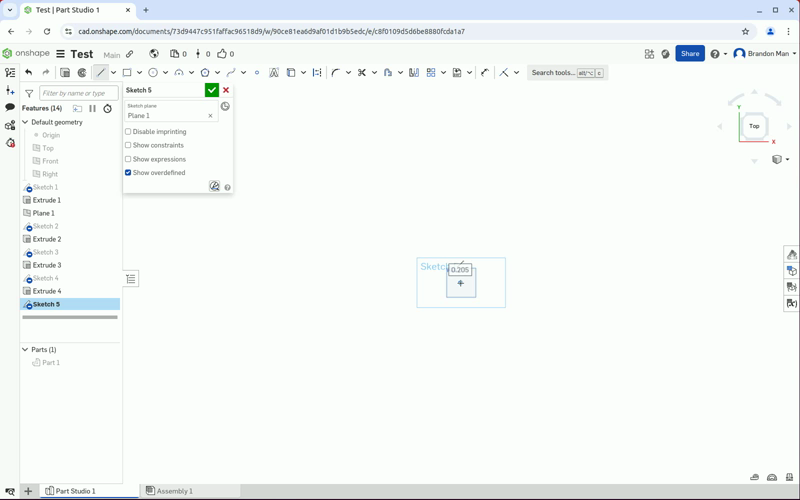
mouse_move(490, 282)
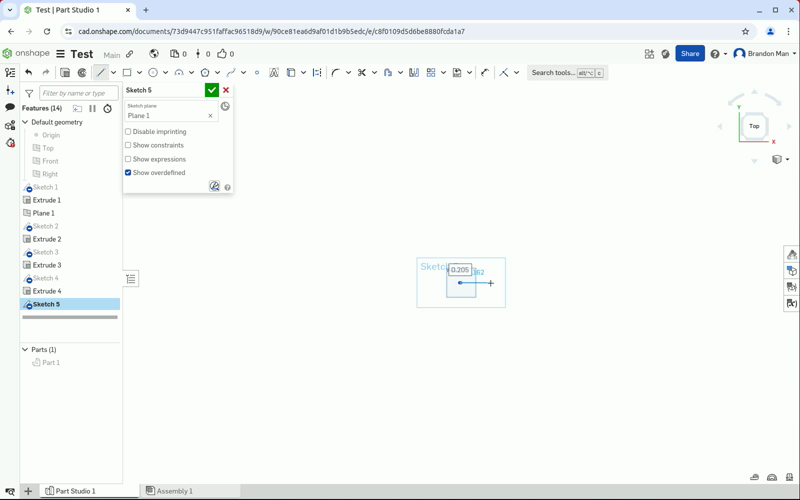
mouse_move(459, 281)
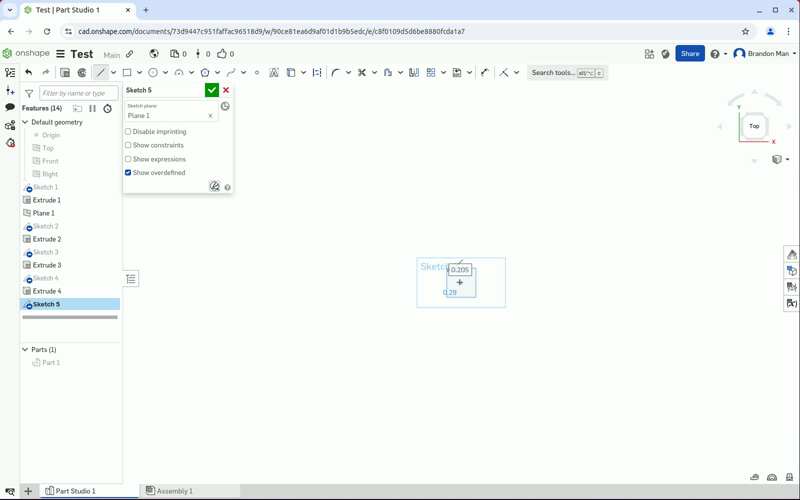
scroll(6)
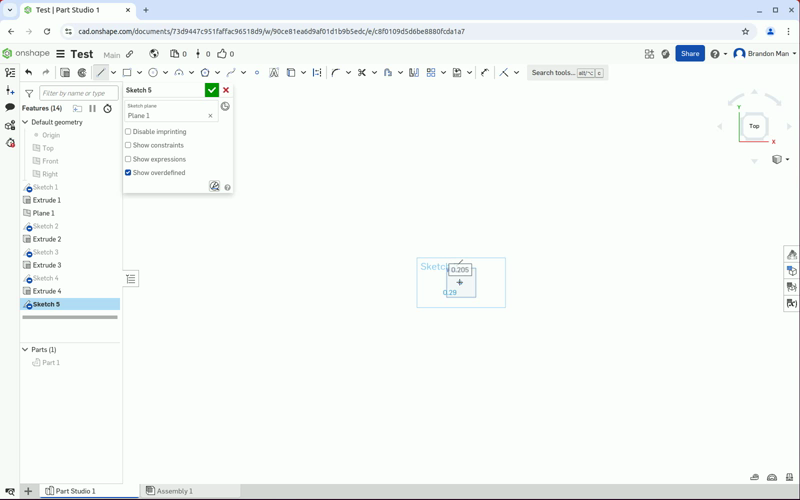
scroll(6)
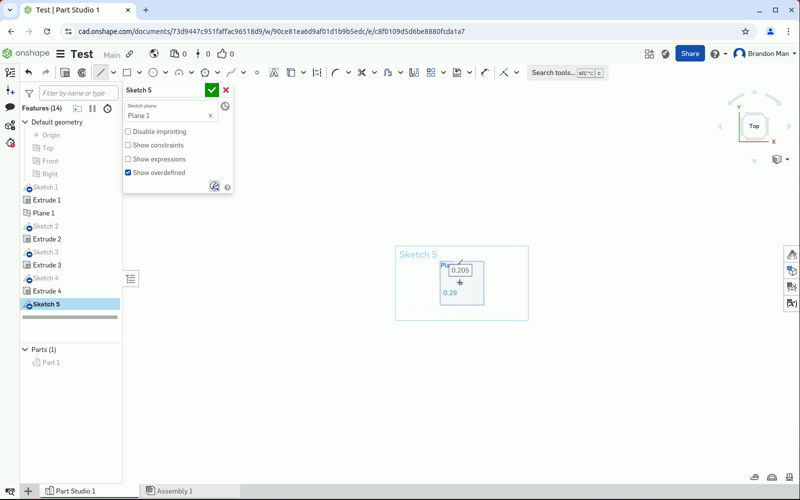
scroll(6)
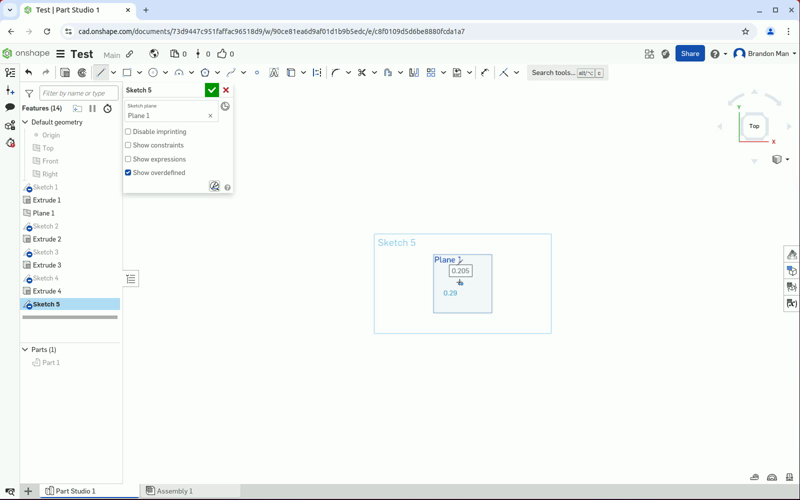
scroll(6)
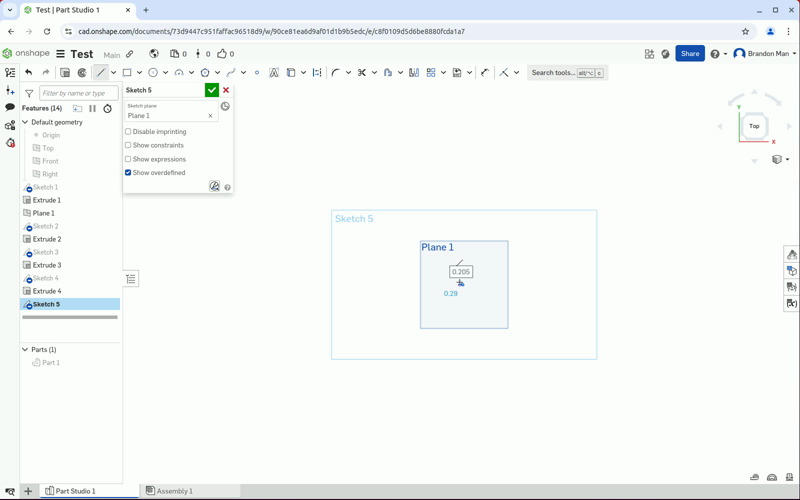
scroll(6)
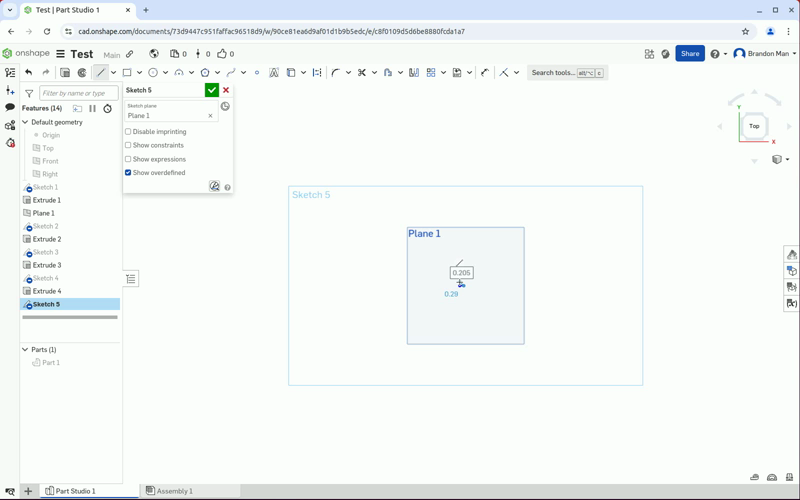
scroll(6)
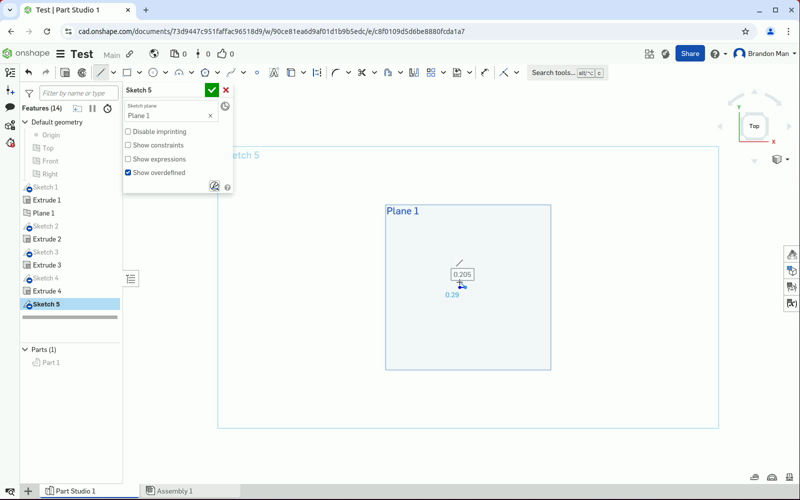
scroll(6)
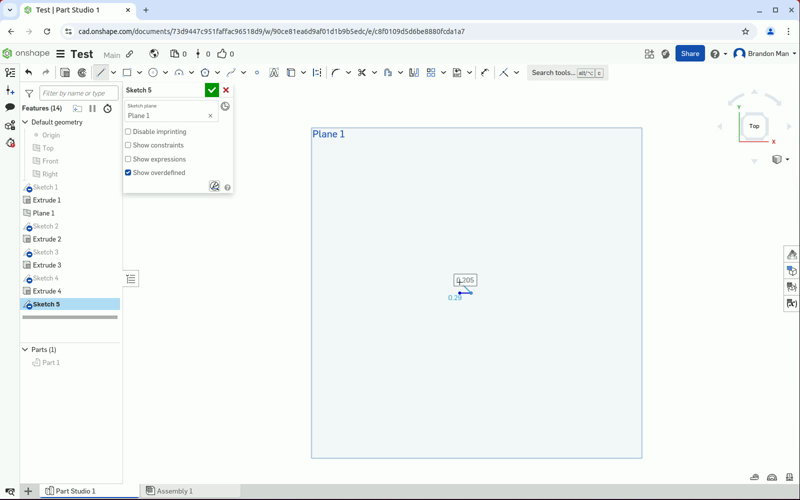
click(459, 281)
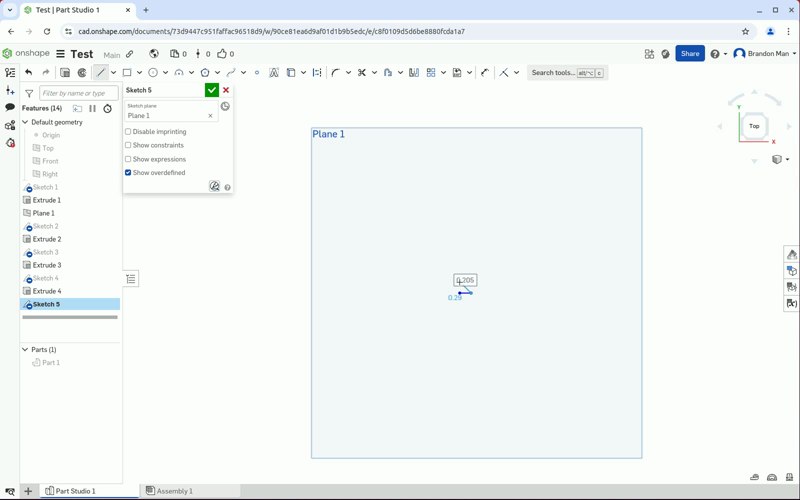
scroll(-6)
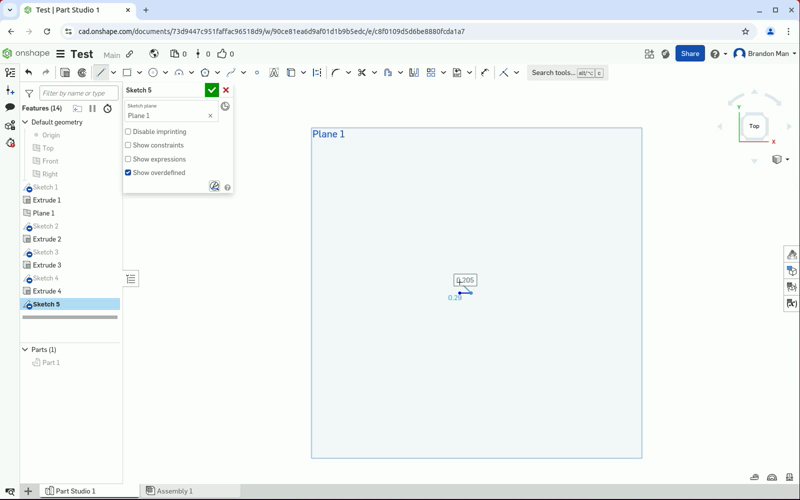
scroll(-6)
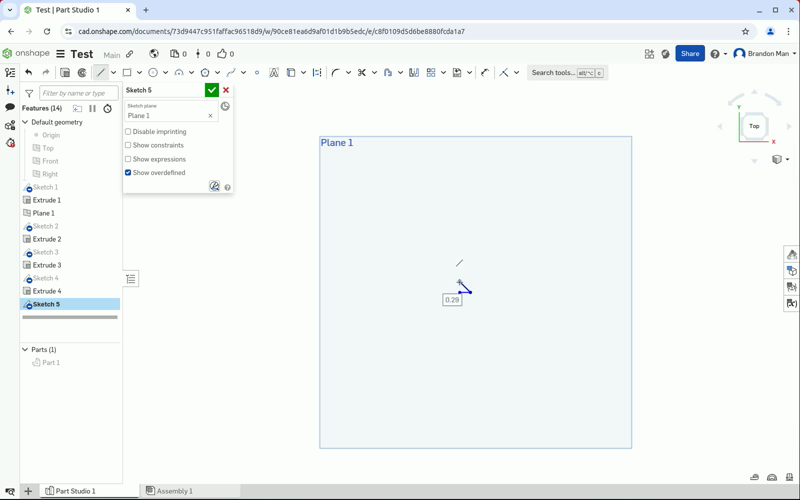
scroll(-6)
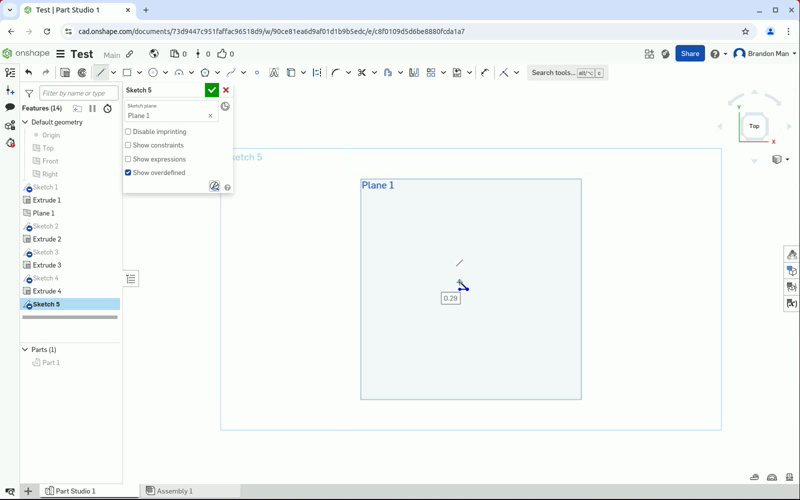
scroll(-6)
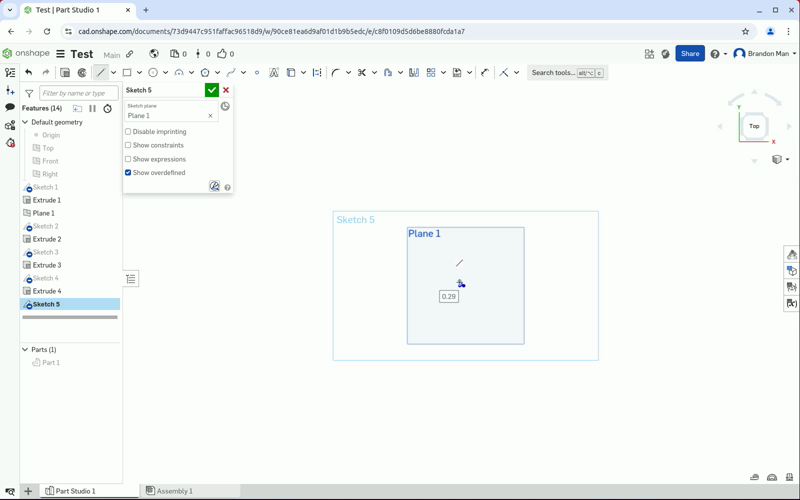
scroll(-6)
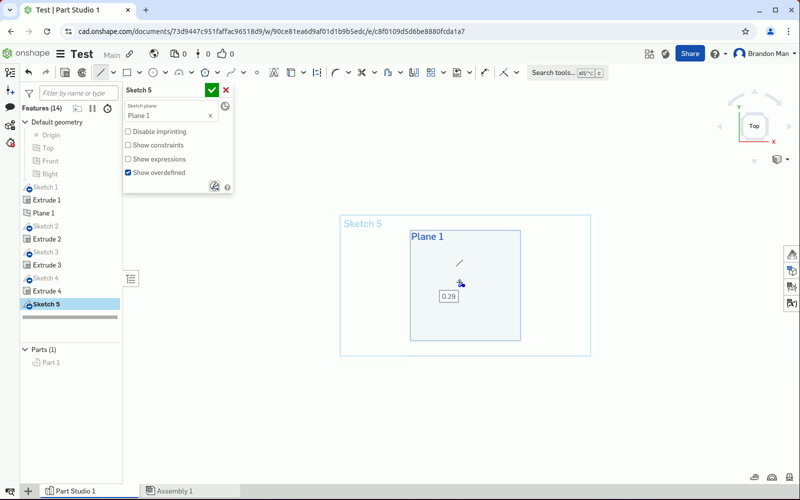
scroll(-6)
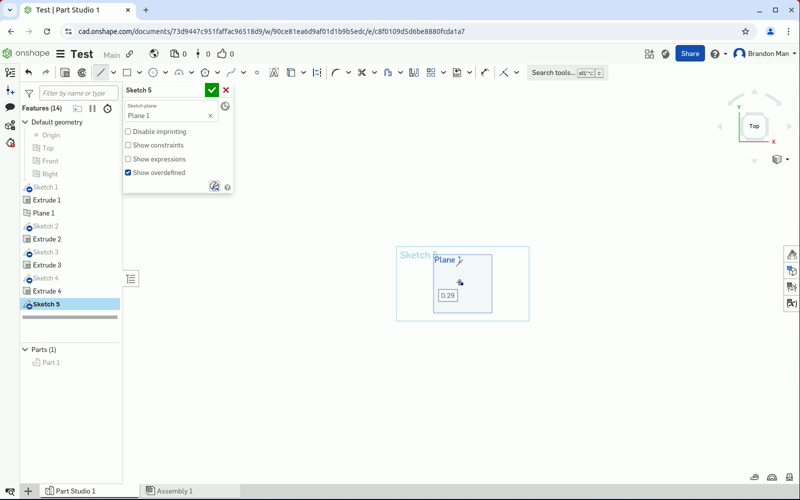
scroll(-6)
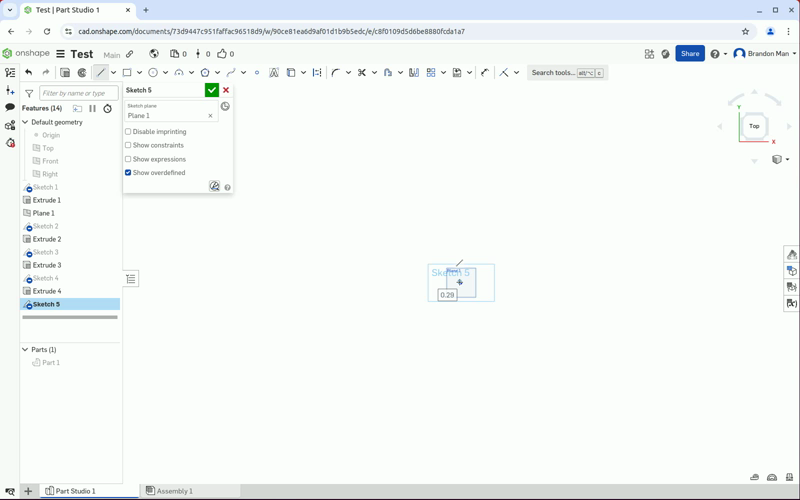
key_up(shift)
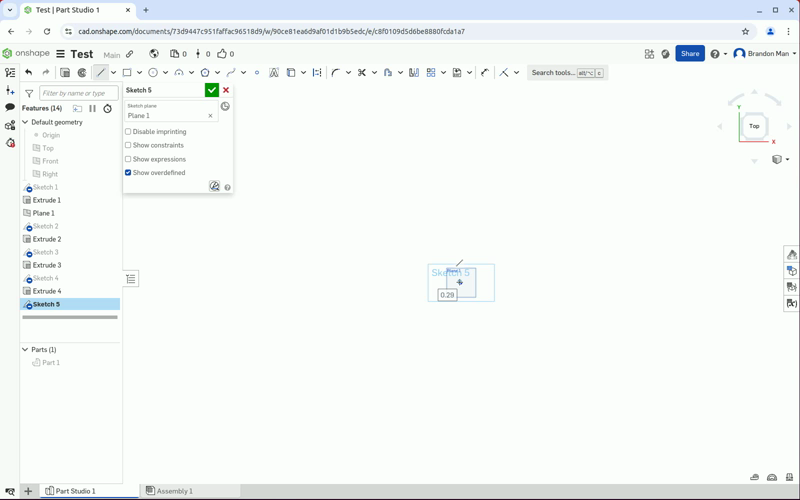
mouse_move(489, 281)
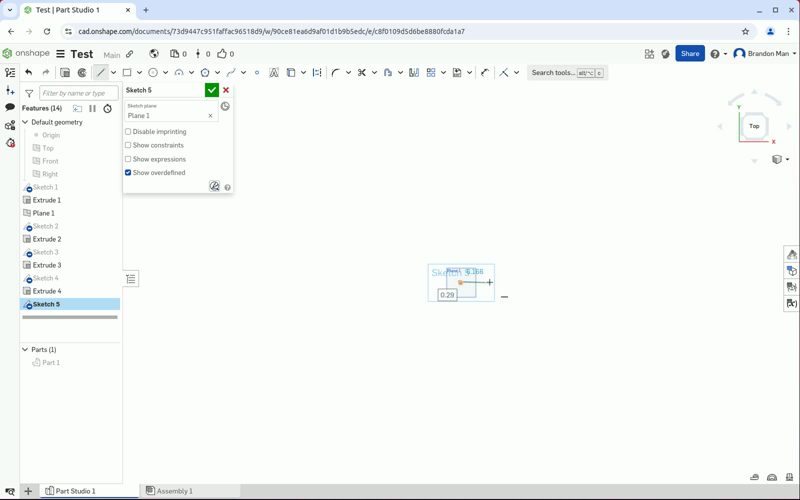
key_down(shift)
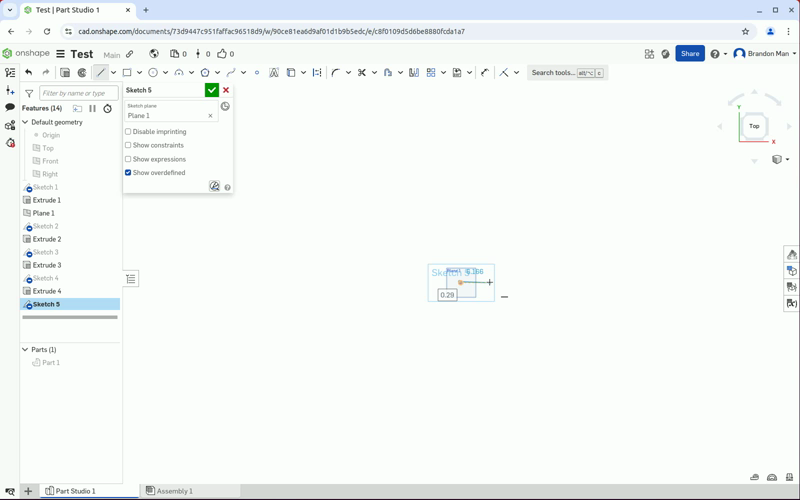
mouse_move(459, 282)
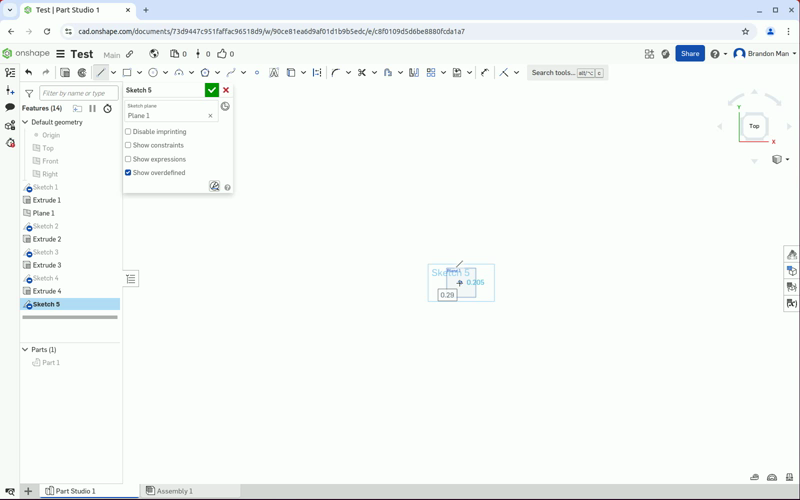
scroll(6)
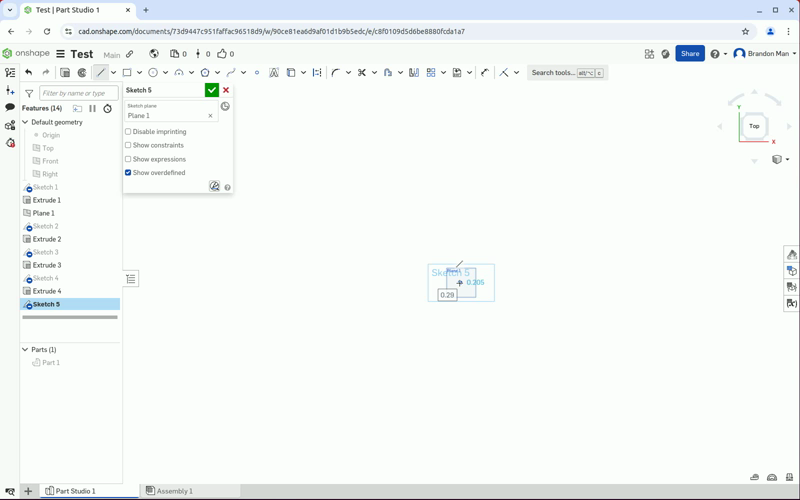
scroll(6)
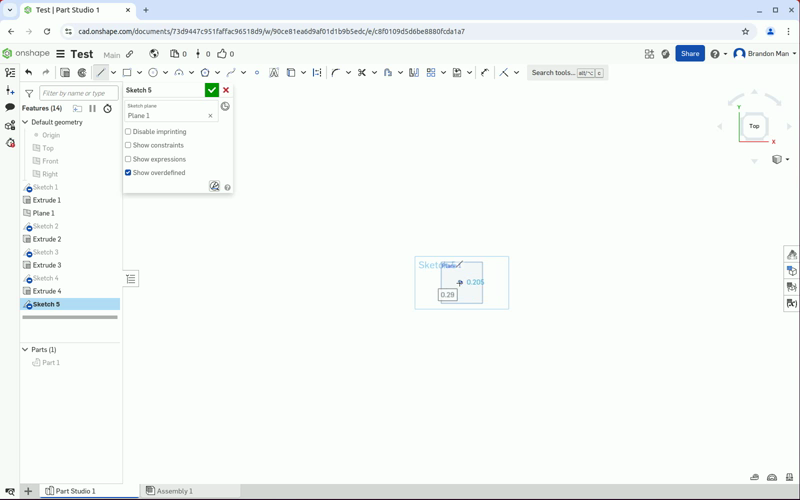
scroll(6)
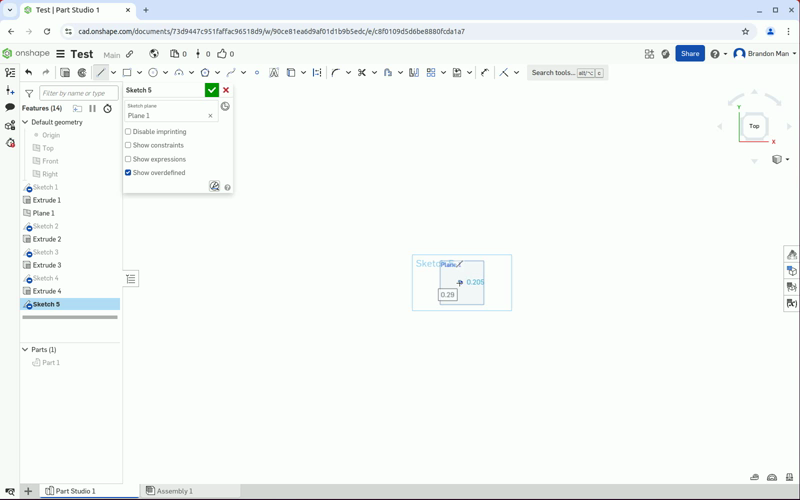
scroll(6)
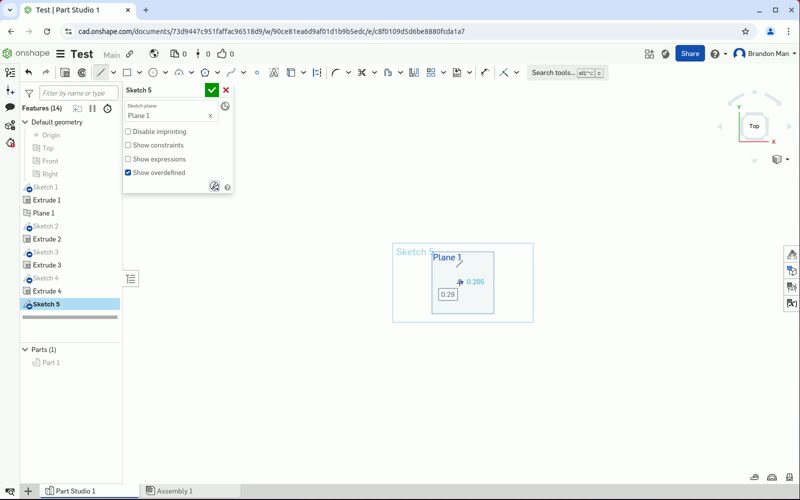
scroll(6)
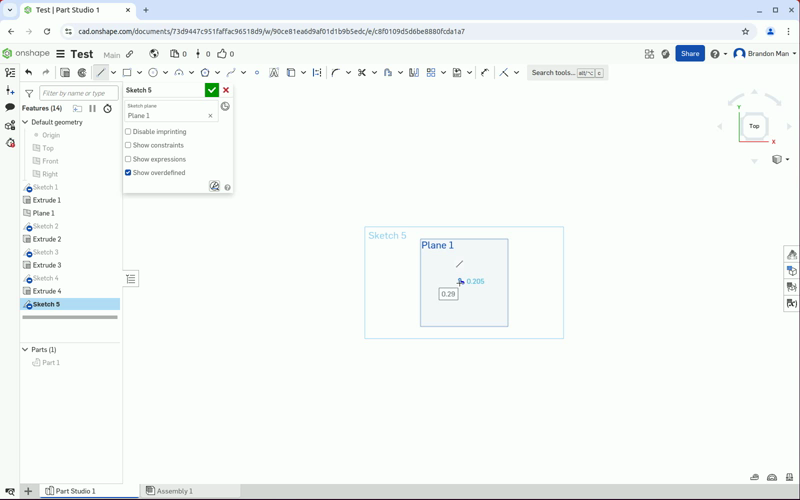
scroll(6)
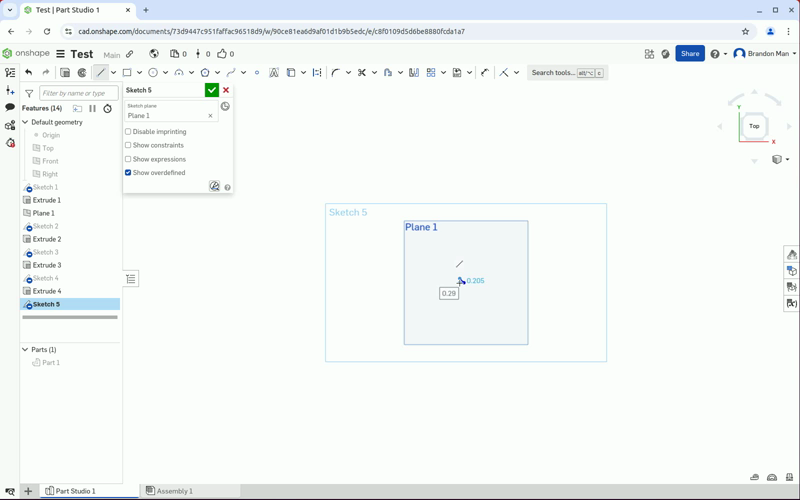
scroll(6)
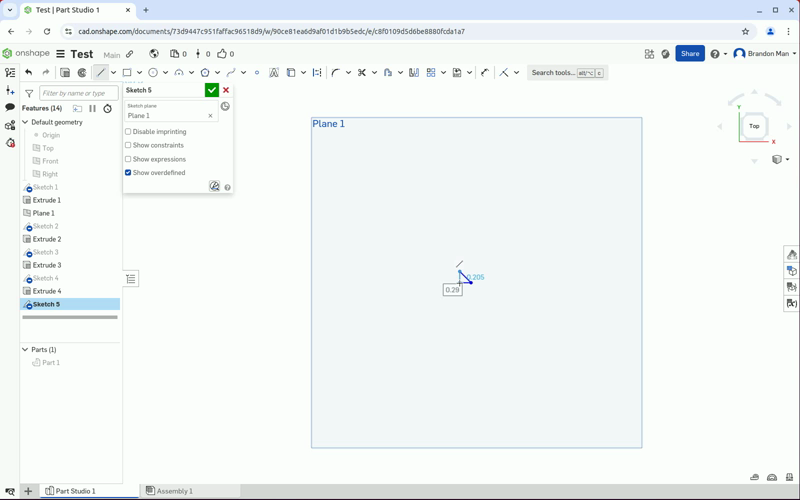
key_up(shift)
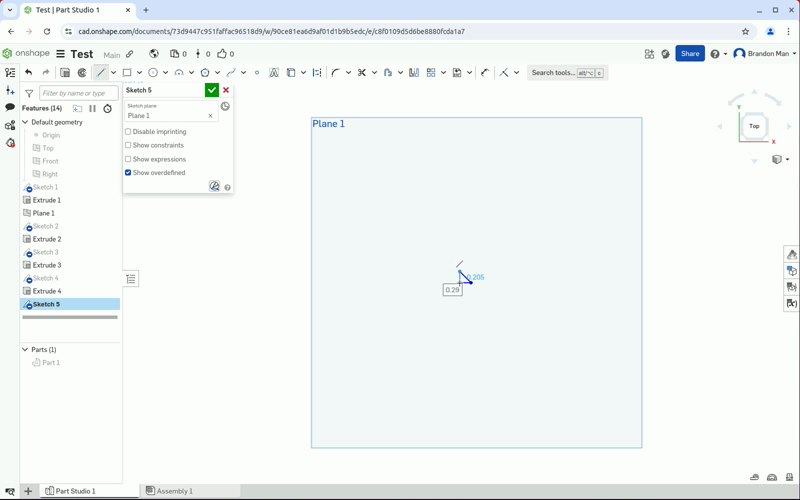
click(459, 282)
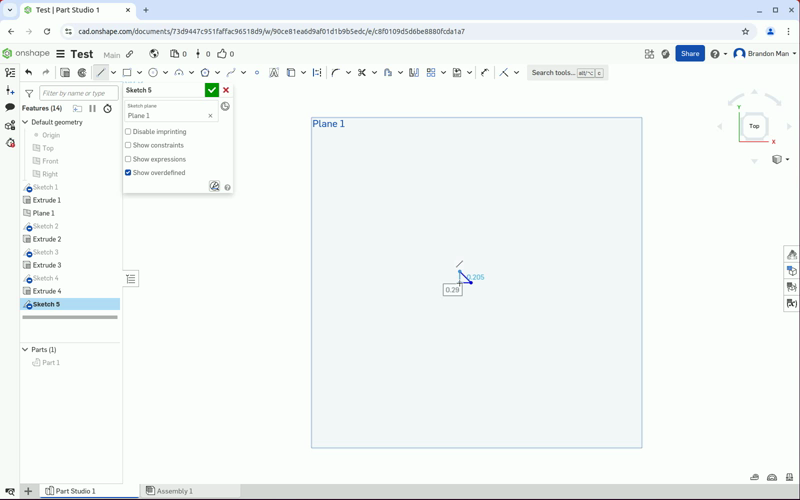
scroll(-6)
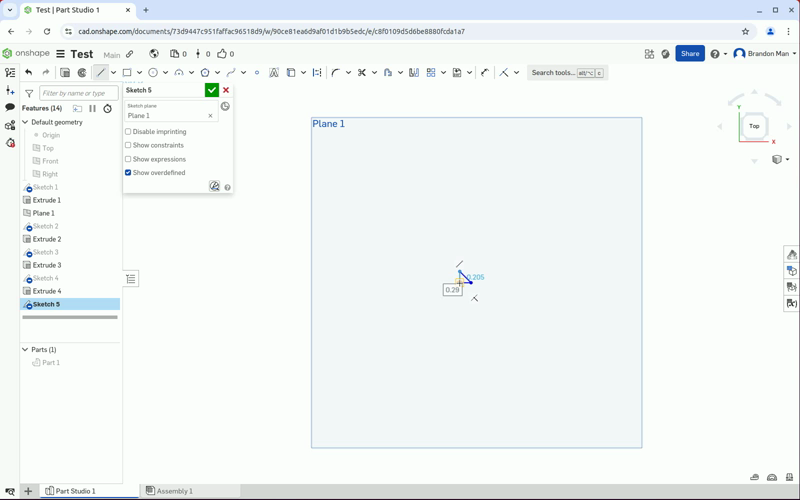
scroll(-6)
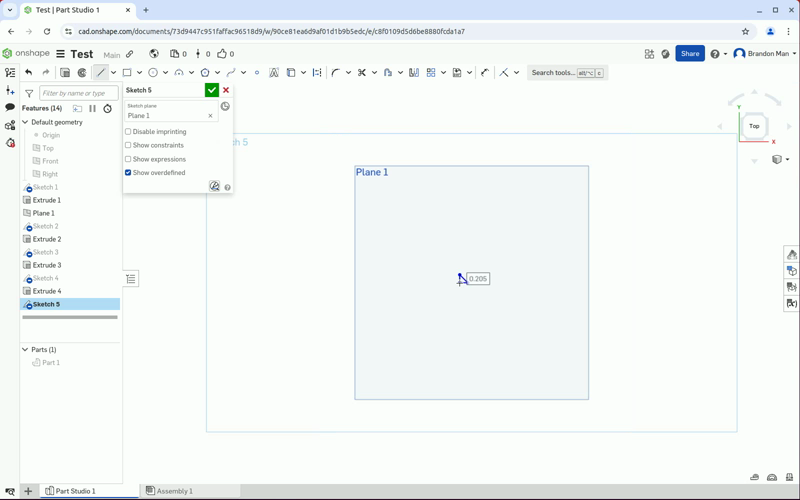
scroll(-6)
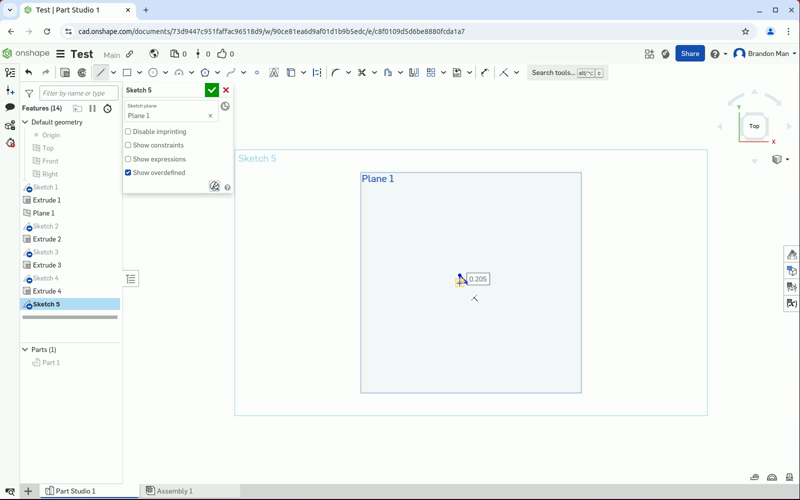
scroll(-6)
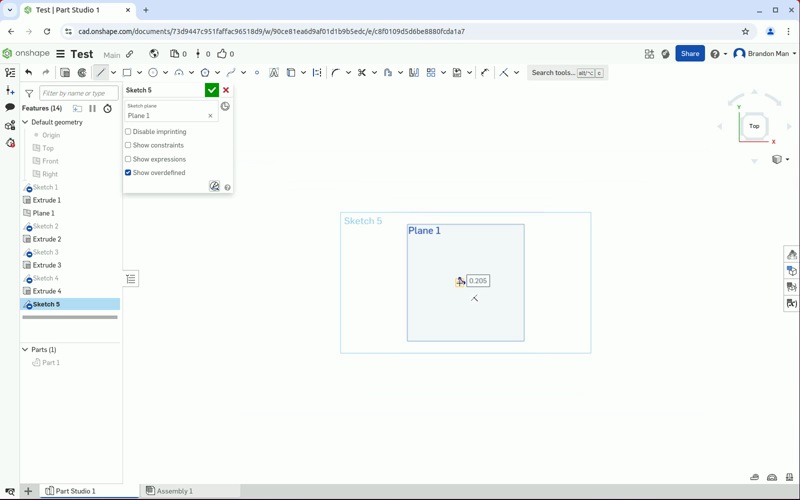
scroll(-6)
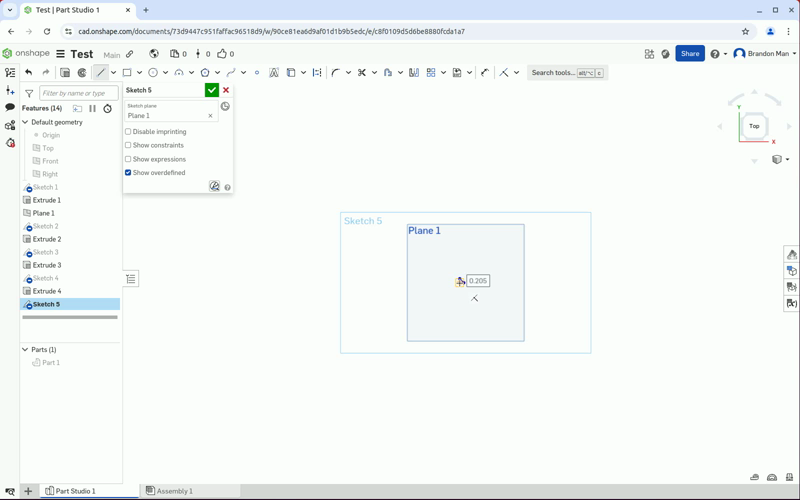
scroll(-6)
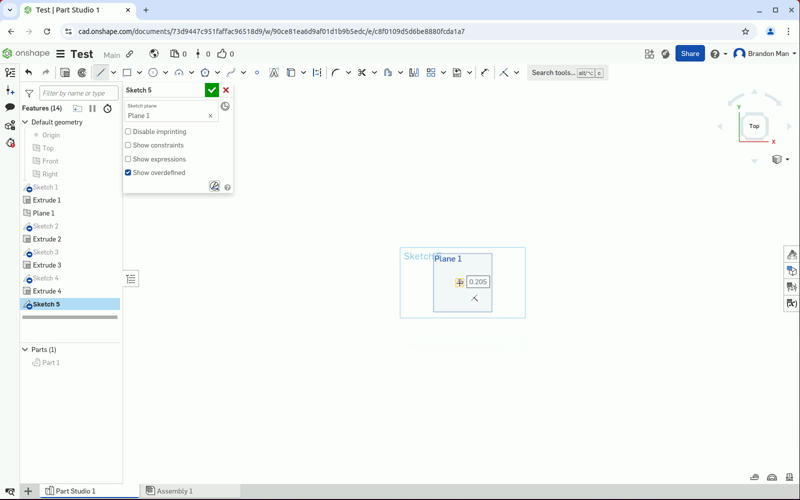
scroll(-6)
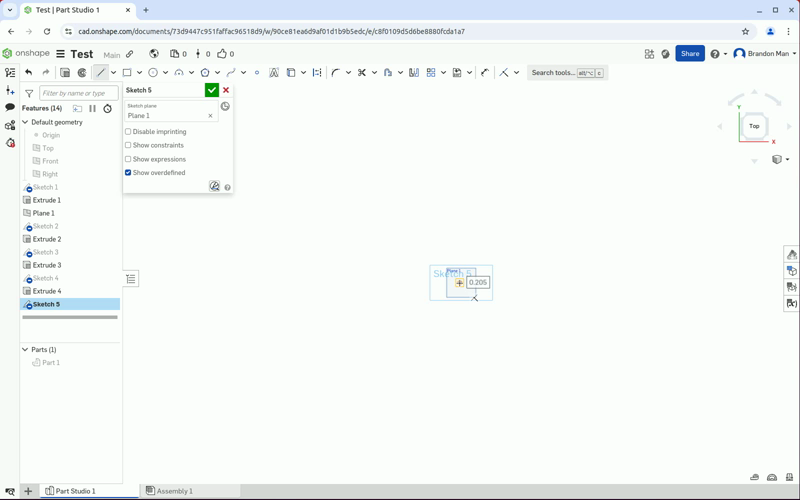
key(esc)
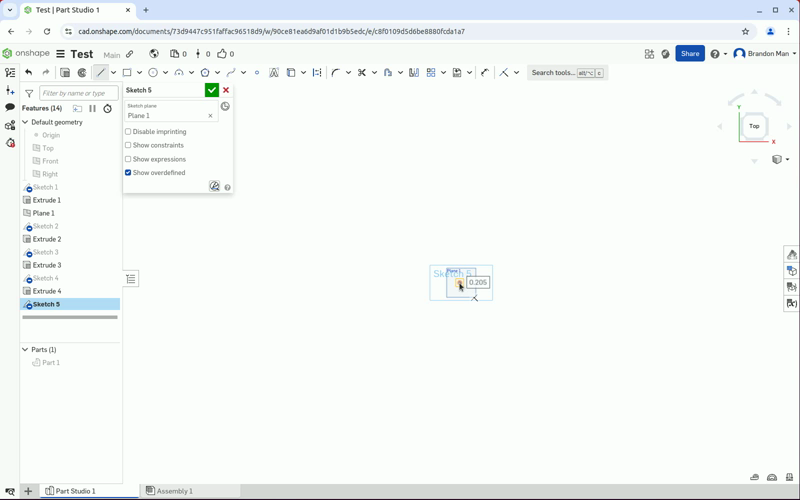
mouse_move(460, 282)
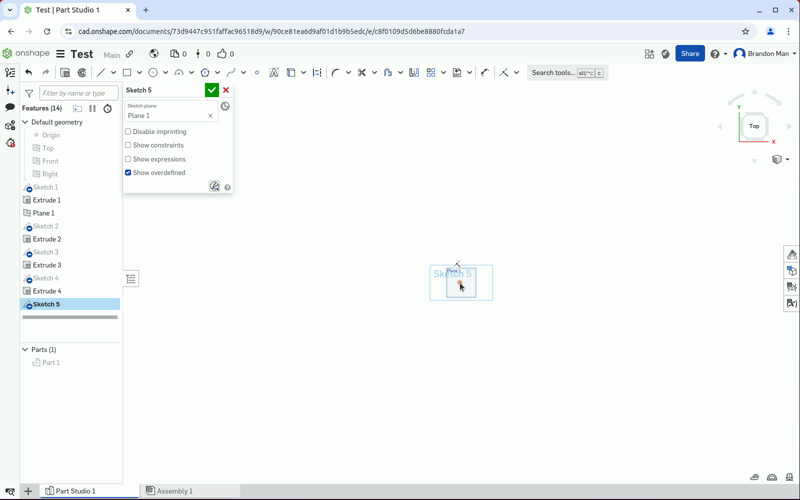
scroll(6)
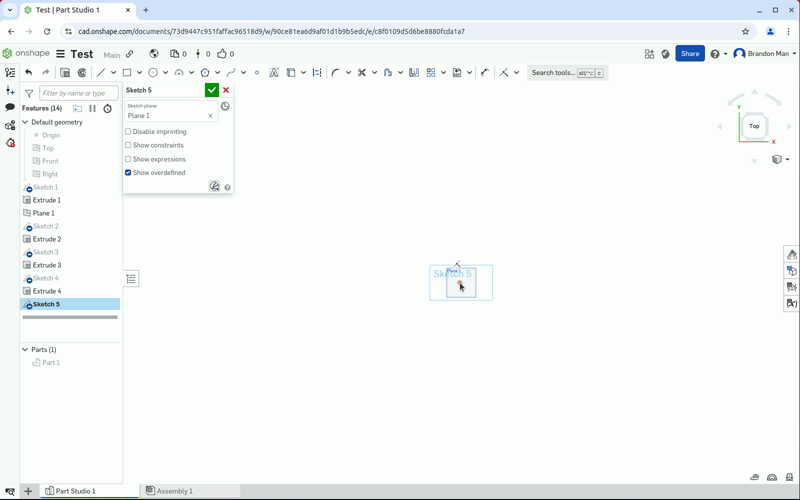
scroll(6)
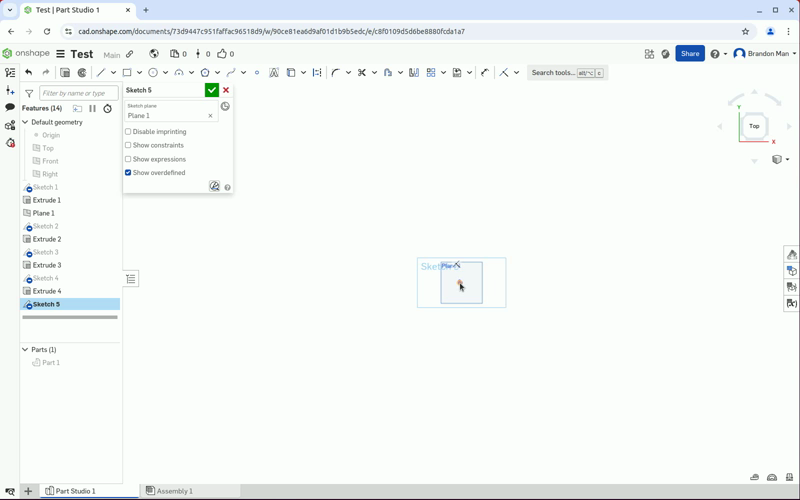
scroll(6)
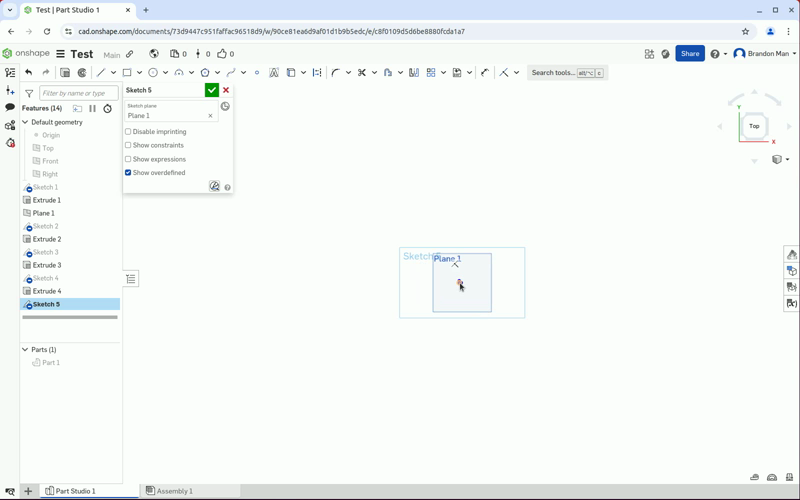
scroll(6)
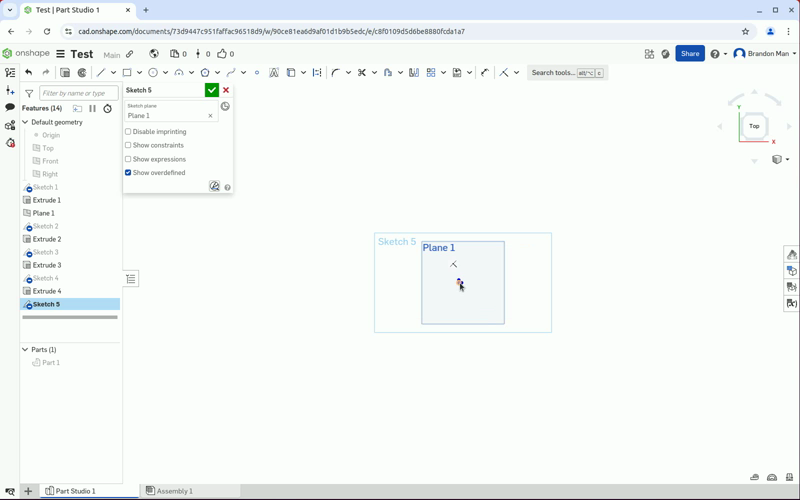
scroll(6)
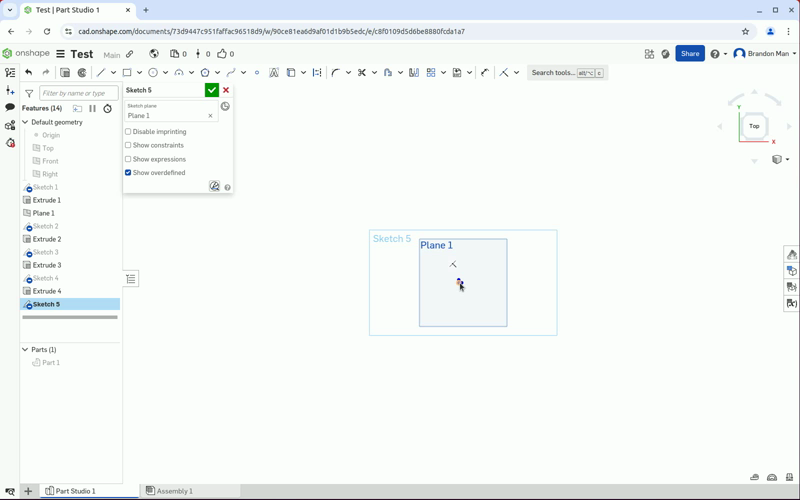
scroll(6)
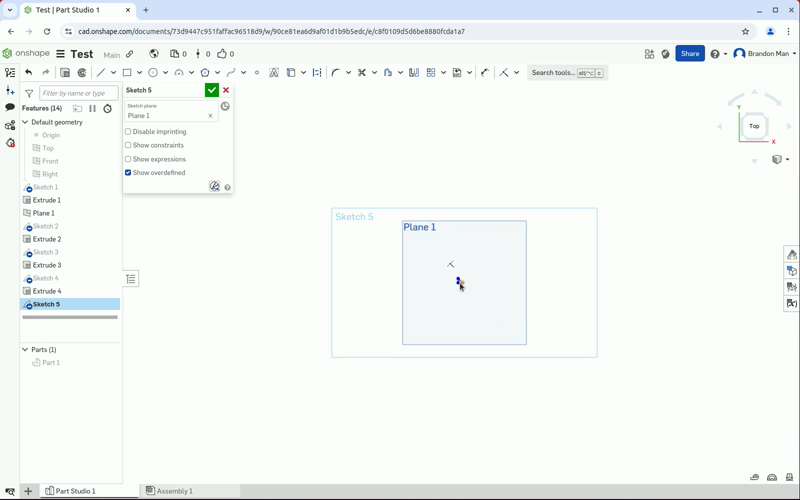
scroll(6)
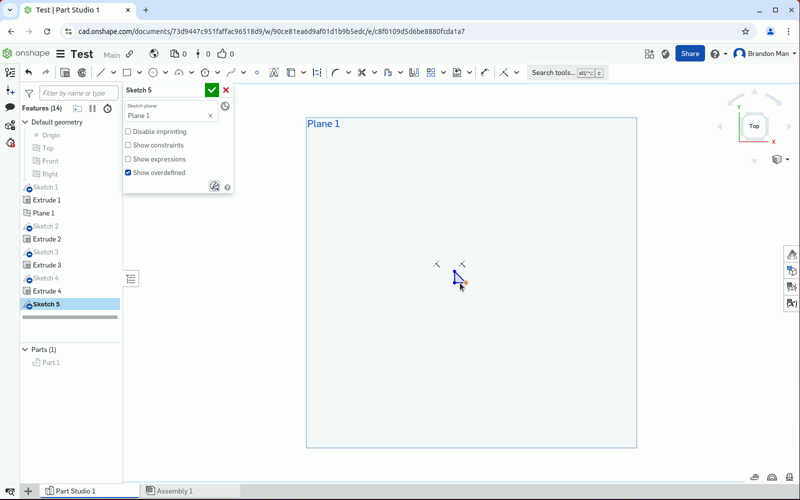
click(460, 282)
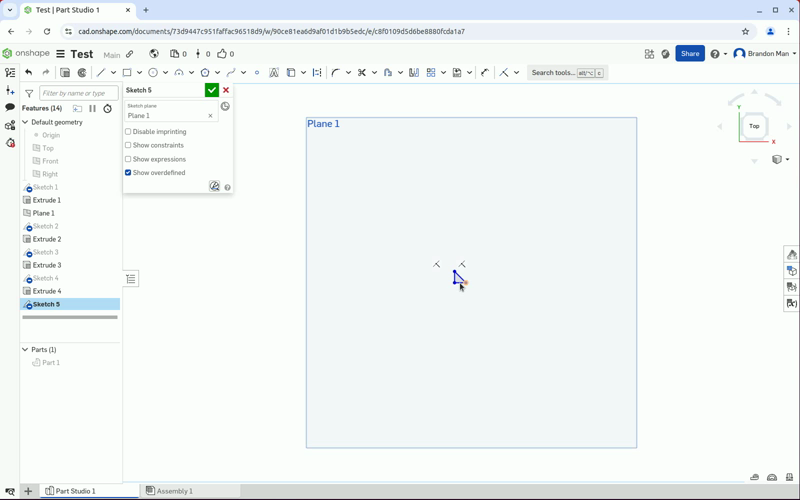
scroll(-6)
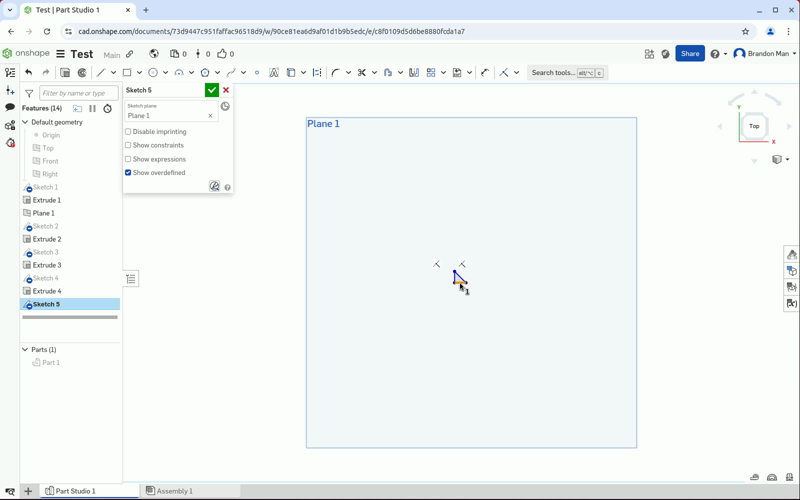
scroll(-6)
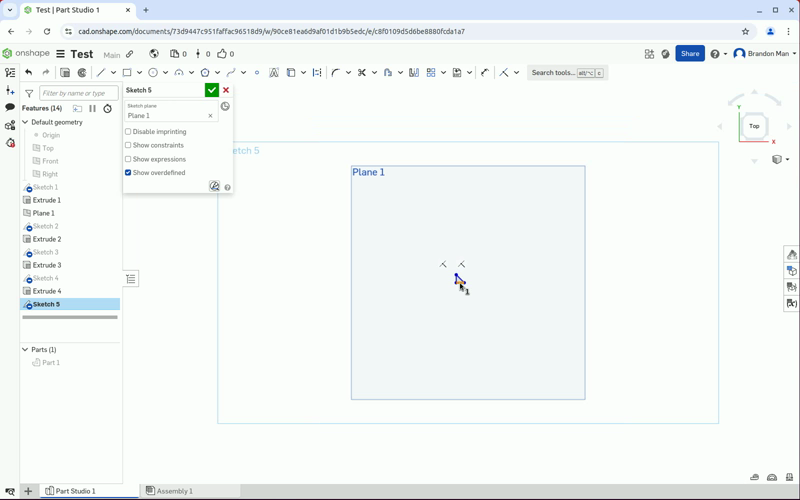
scroll(-6)
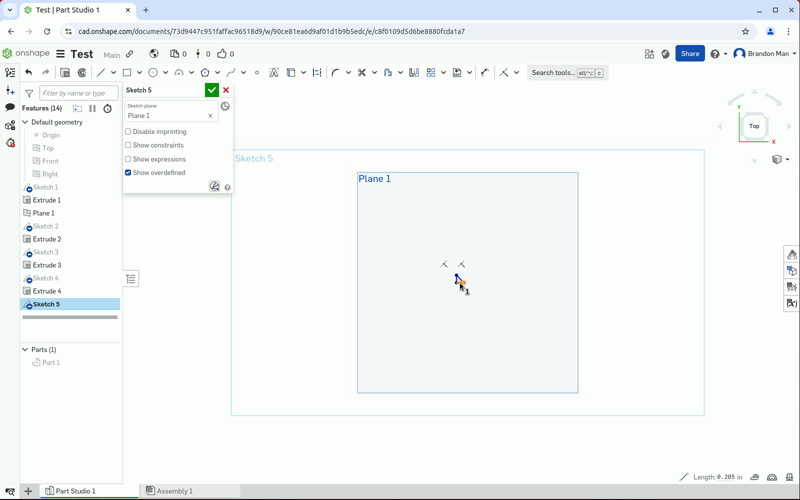
scroll(-6)
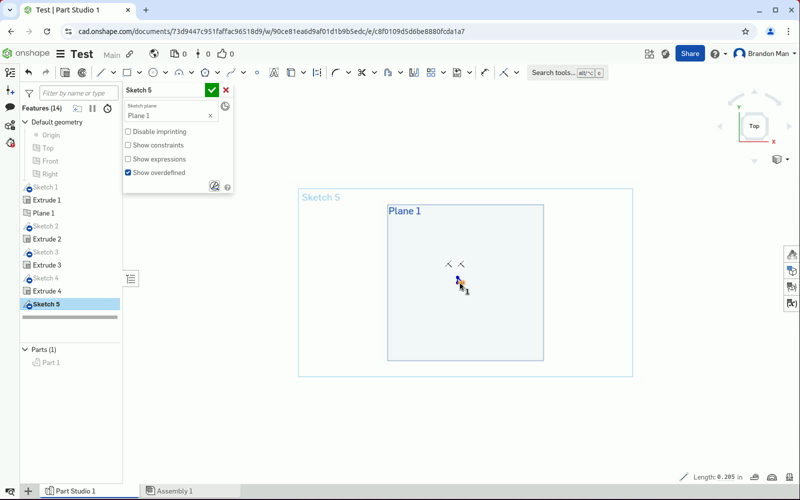
scroll(-6)
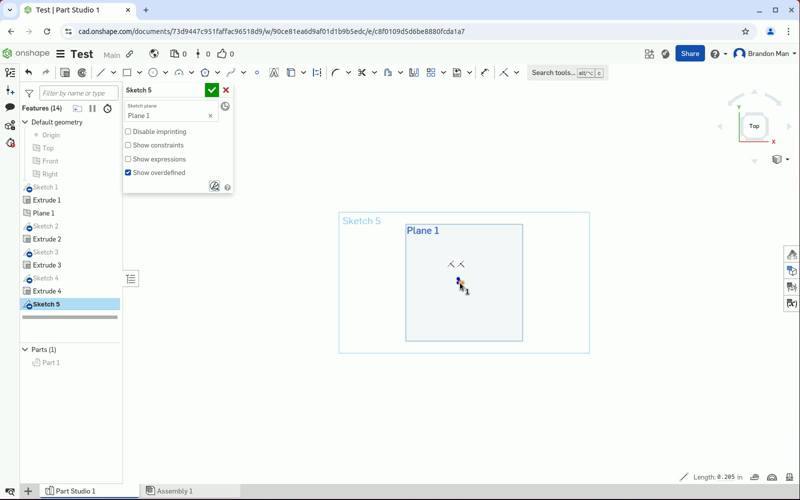
scroll(-6)
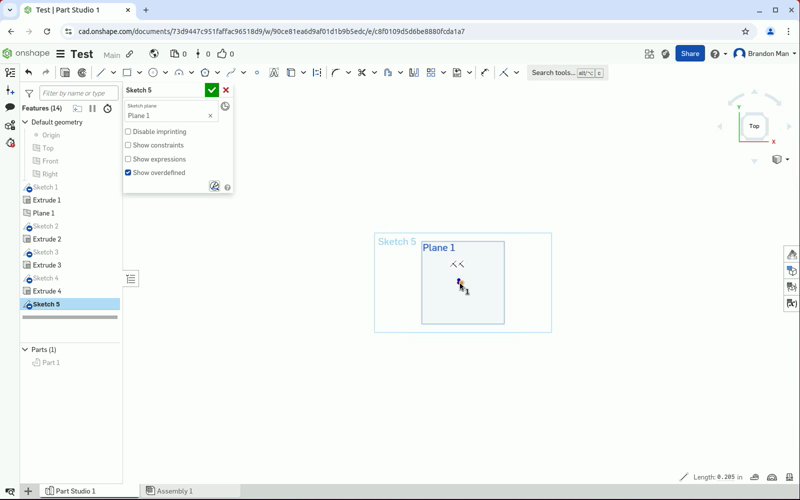
scroll(-6)
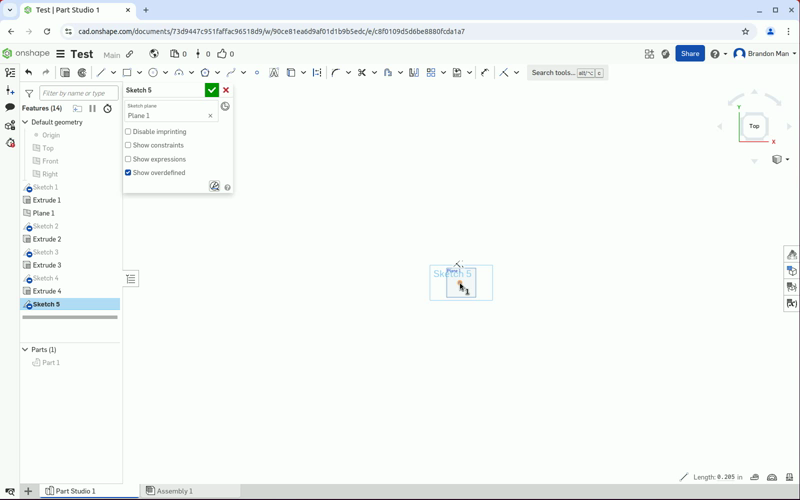
mouse_move(73, 352)
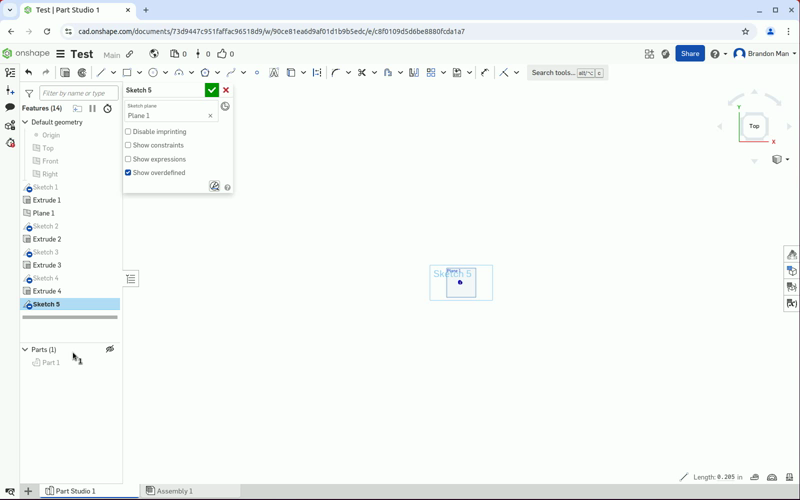
key(shift+y)
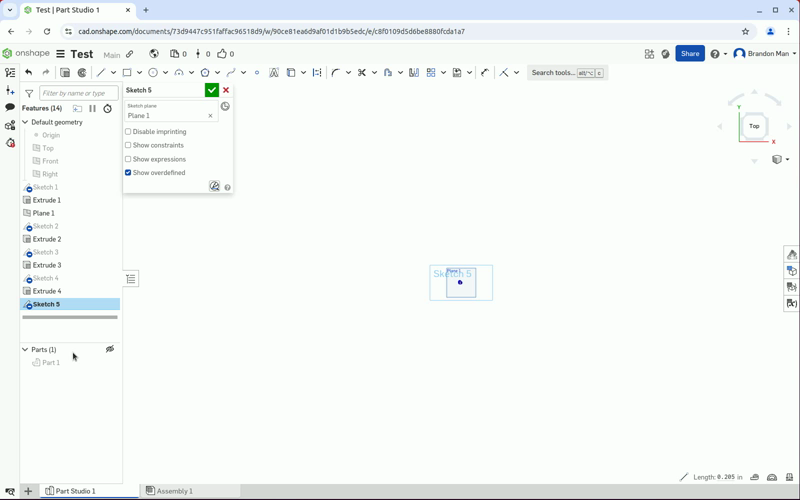
key(shift+e)
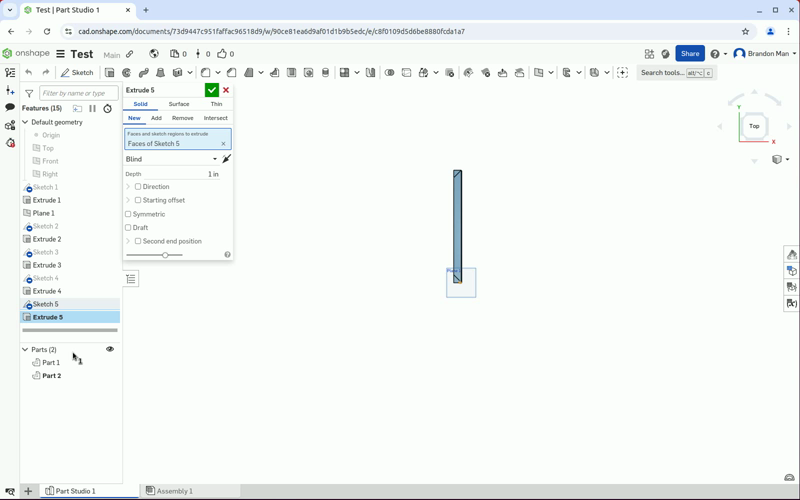
mouse_move(143, 106)
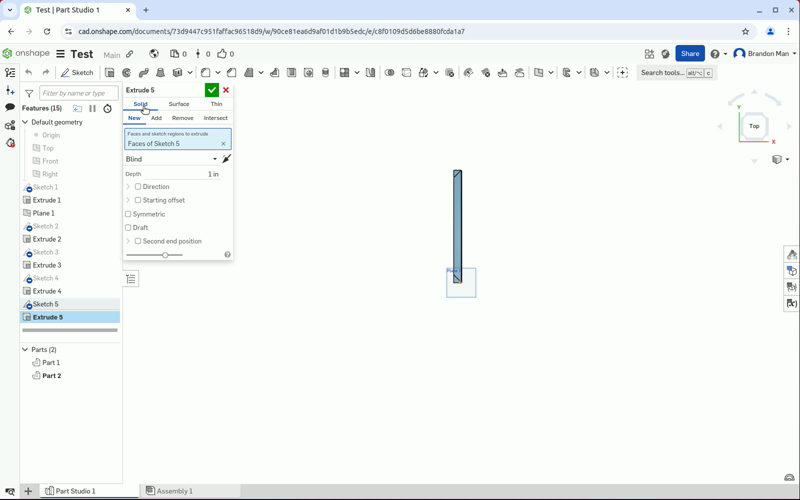
click(143, 106)
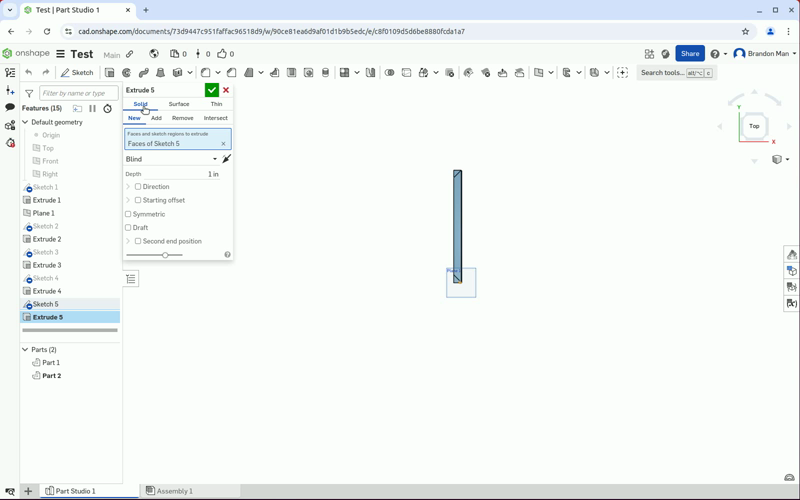
mouse_move(186, 120)
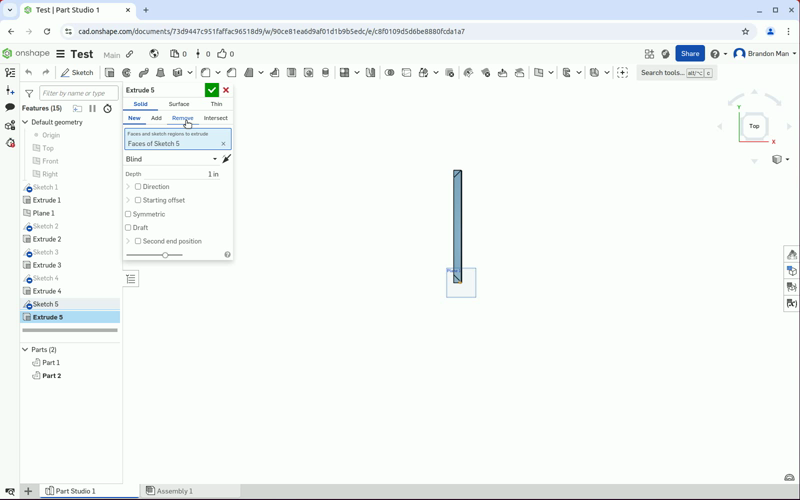
click(186, 120)
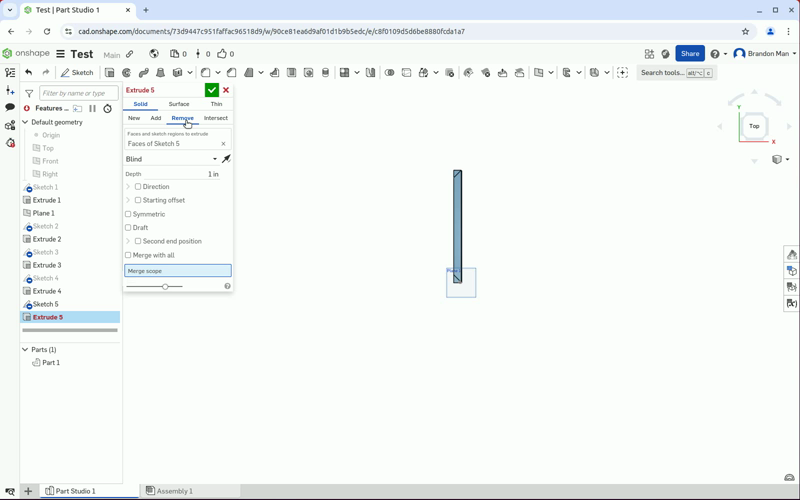
key(tab, 4)
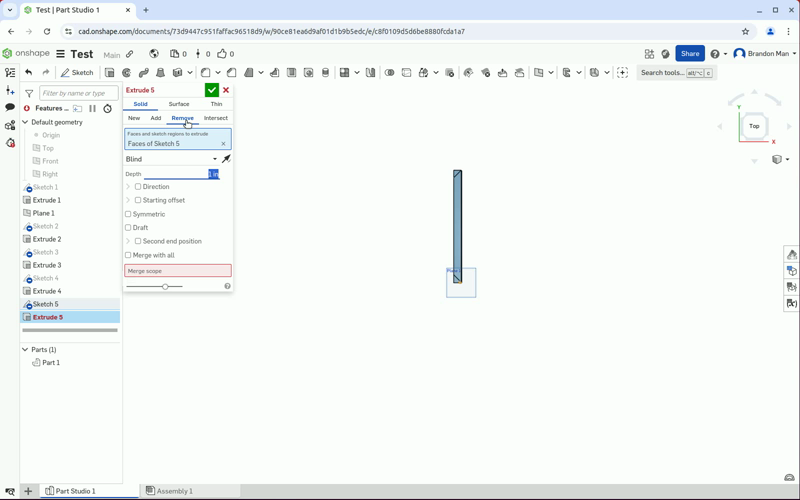
text(1.444)
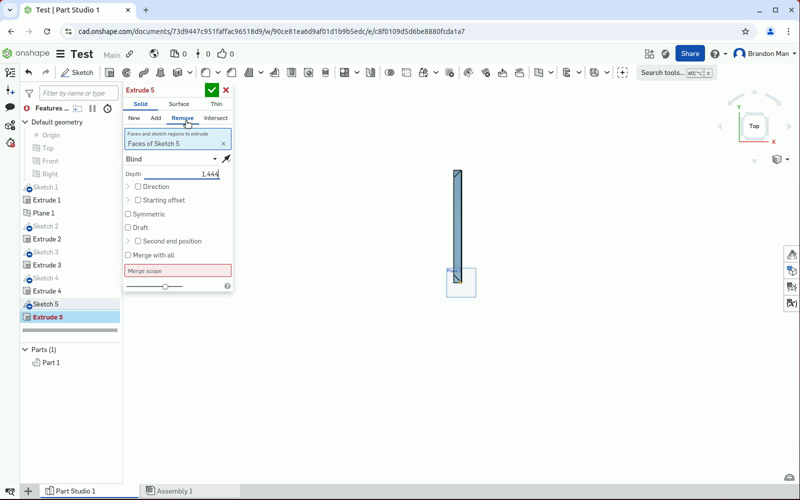
key(tab, 6)
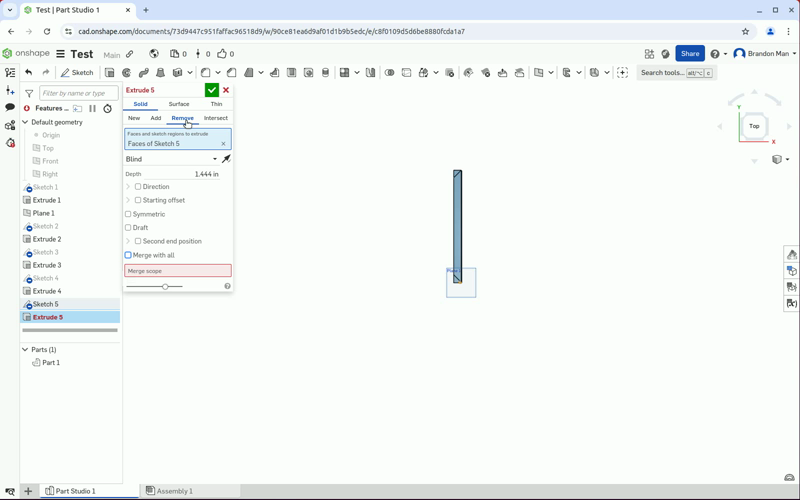
key(space)
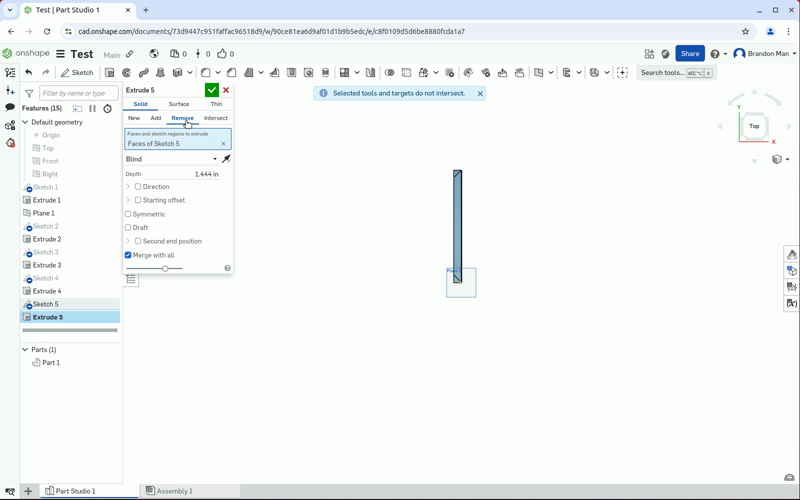
key(enter)
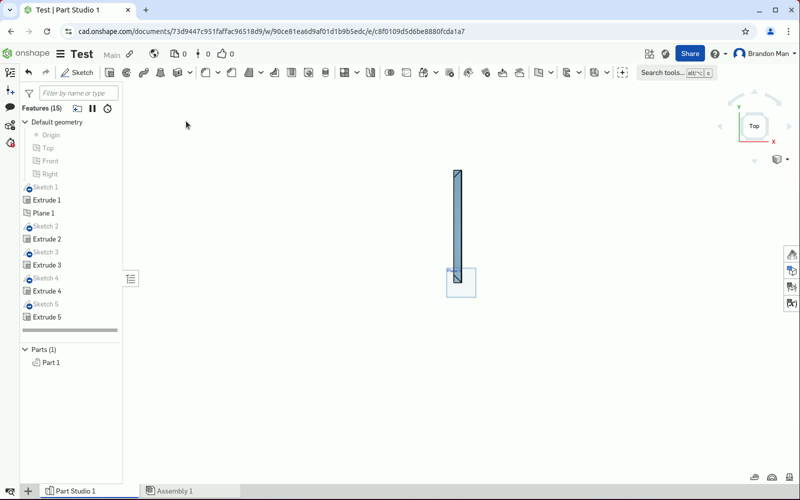
key(shift+h)
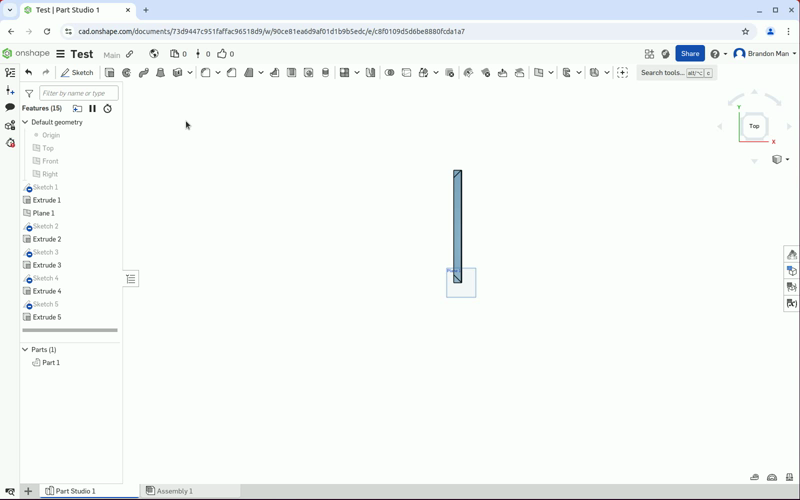
key(shift+h)
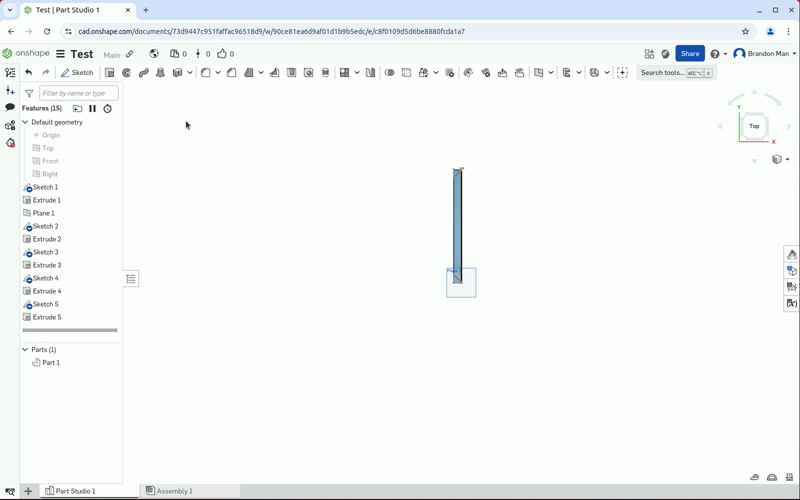
key(shift+7)
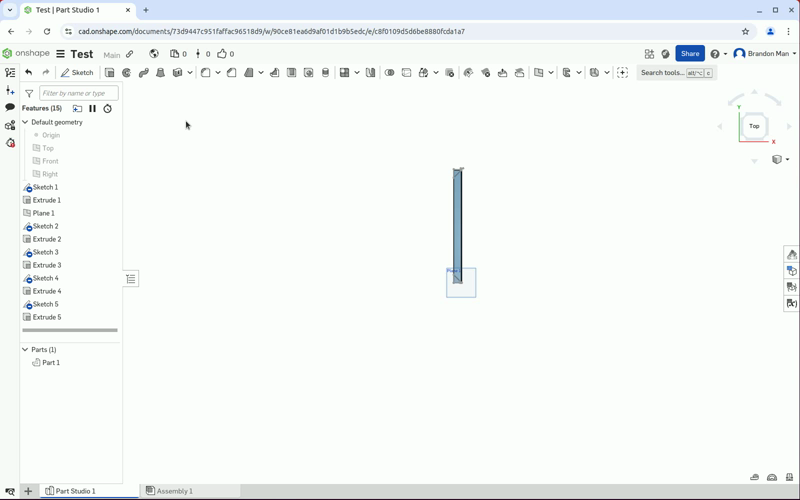
key(up, 3)
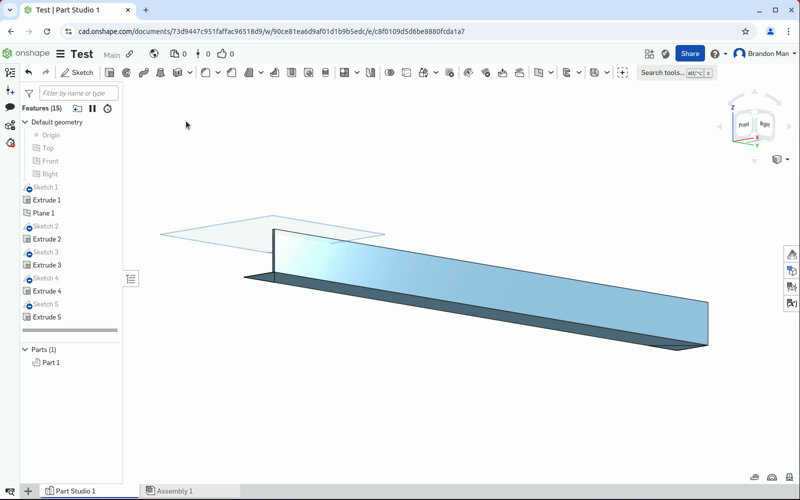
key(left, 3)
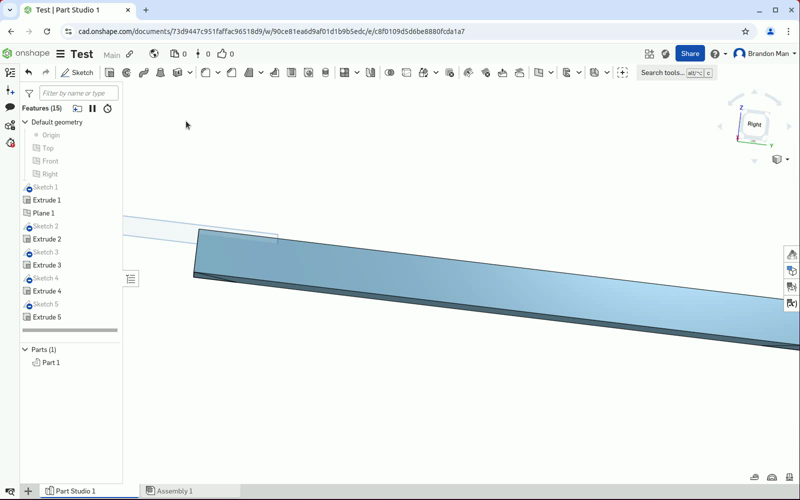
key(right, 3)
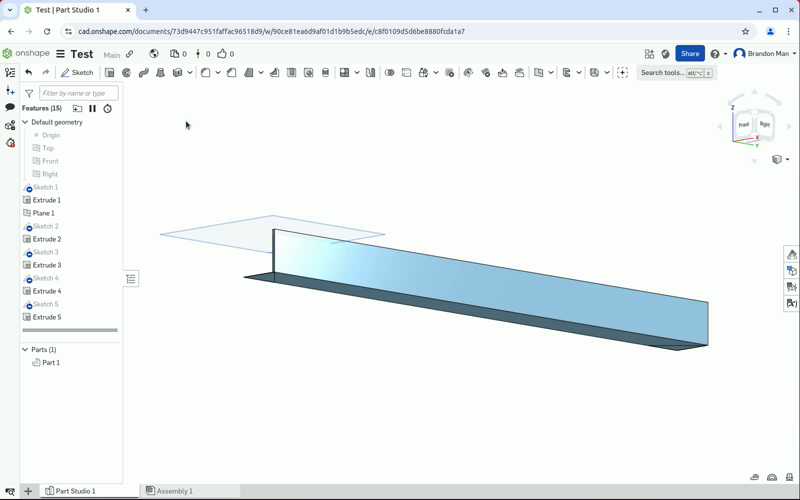
key(down, 3)
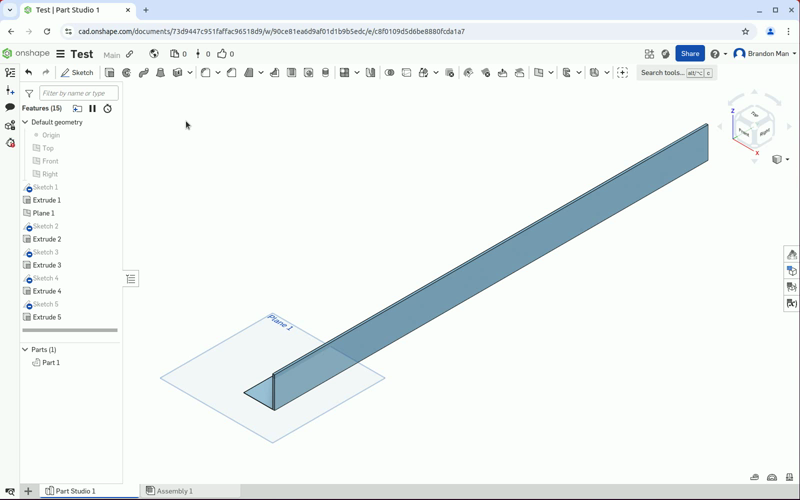
mouse_move(73, 189)
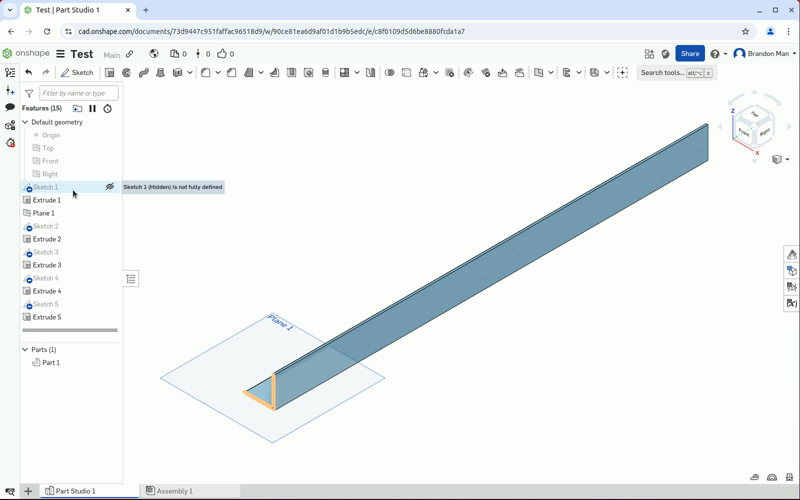
click(73, 189)